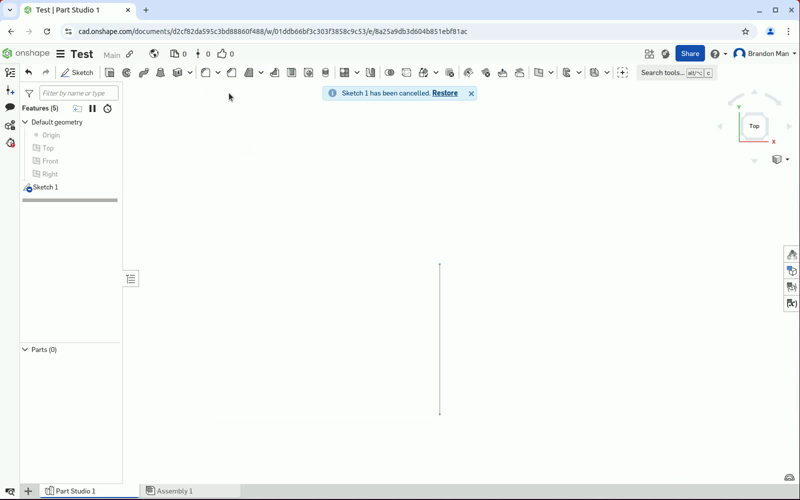
key(shift+h)
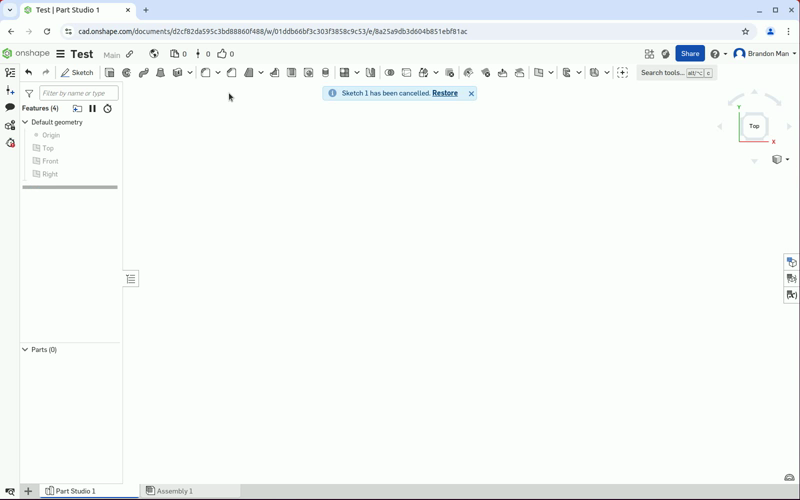
mouse_move(73, 352)
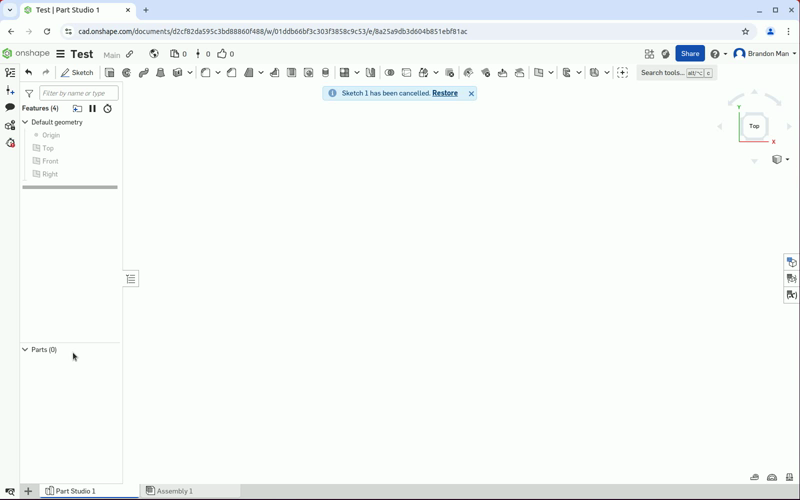
key(y)
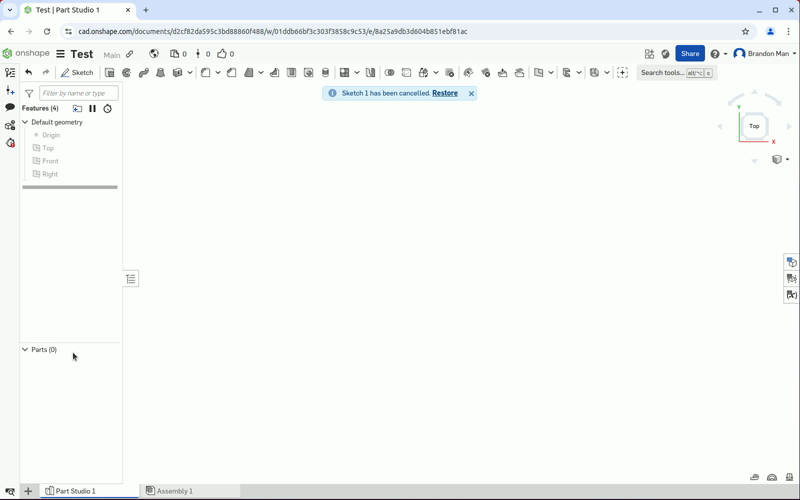
key(shift+p)
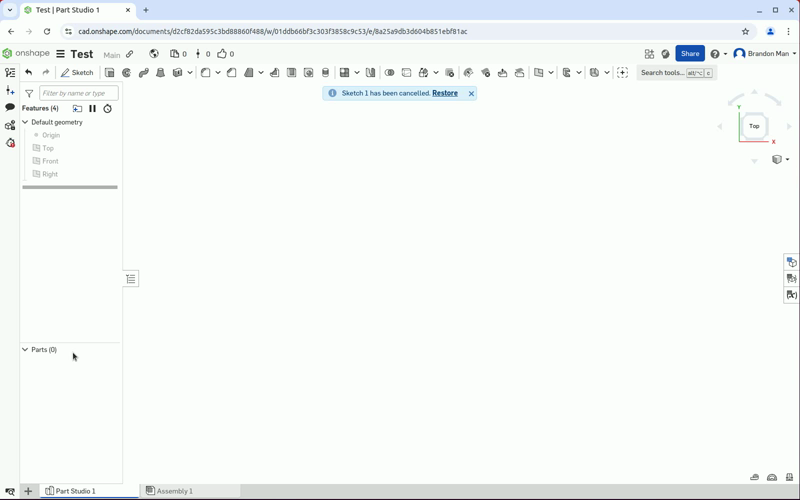
key(space)
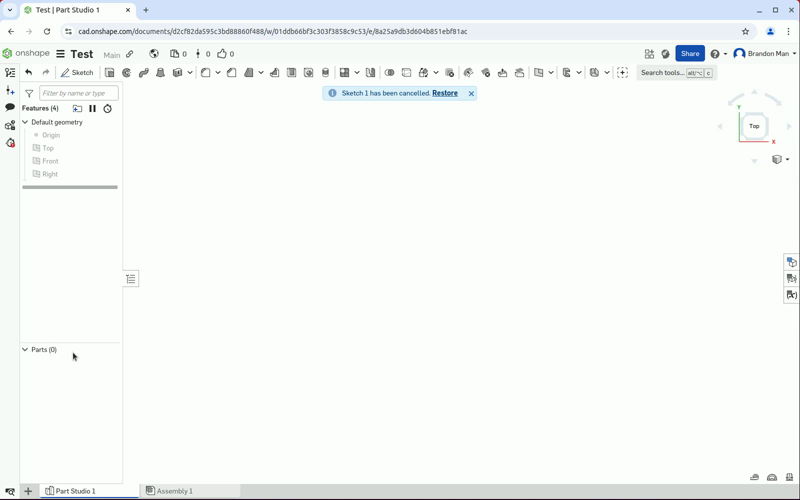
key_down(shift)
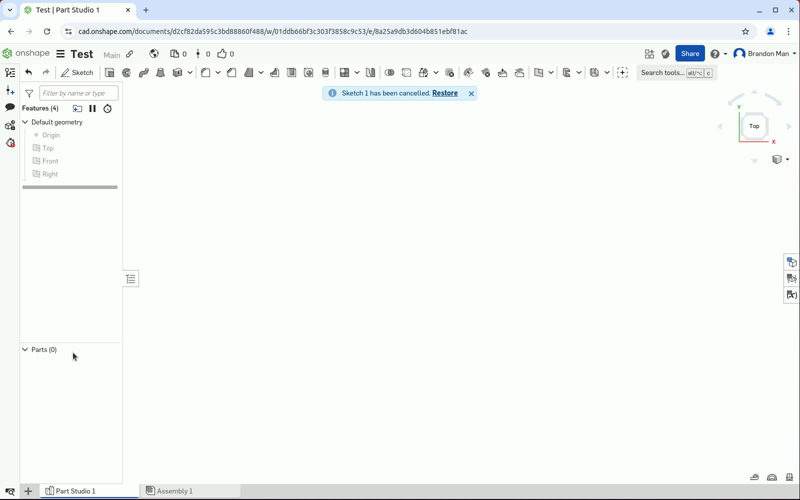
key(up)
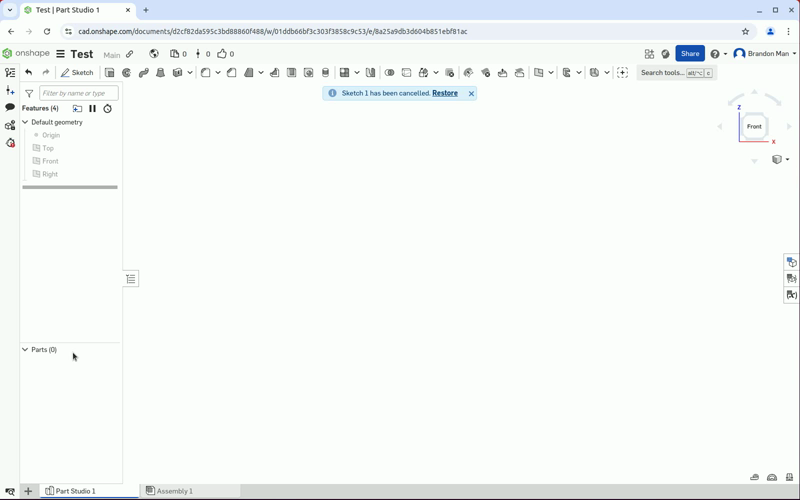
key_up(shift)
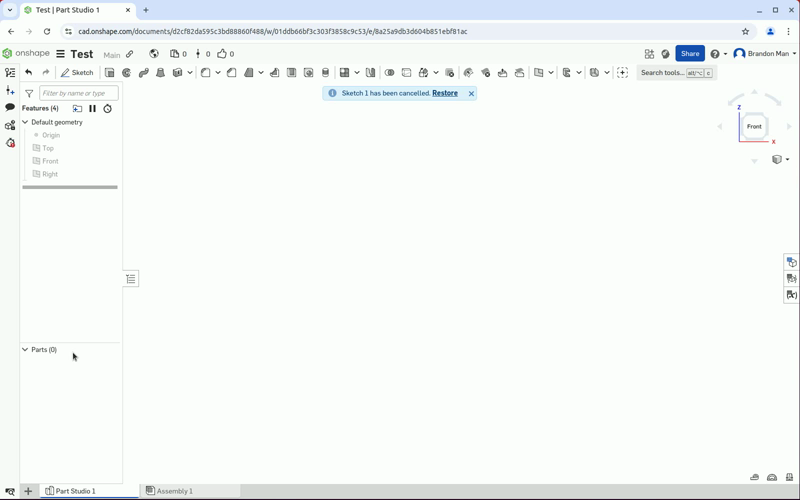
mouse_move(73, 352)
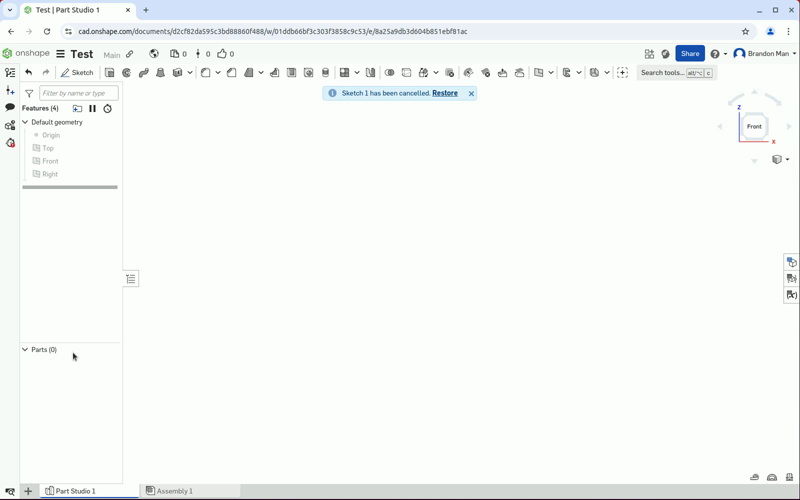
key(shift+y)
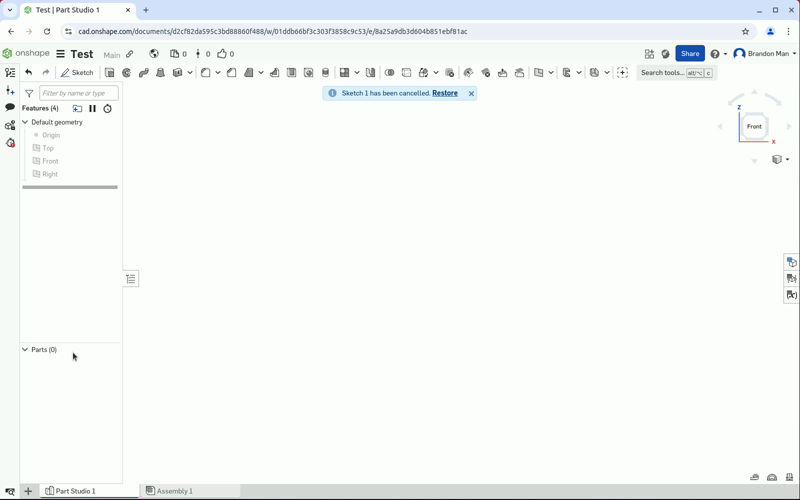
key(shift+s)
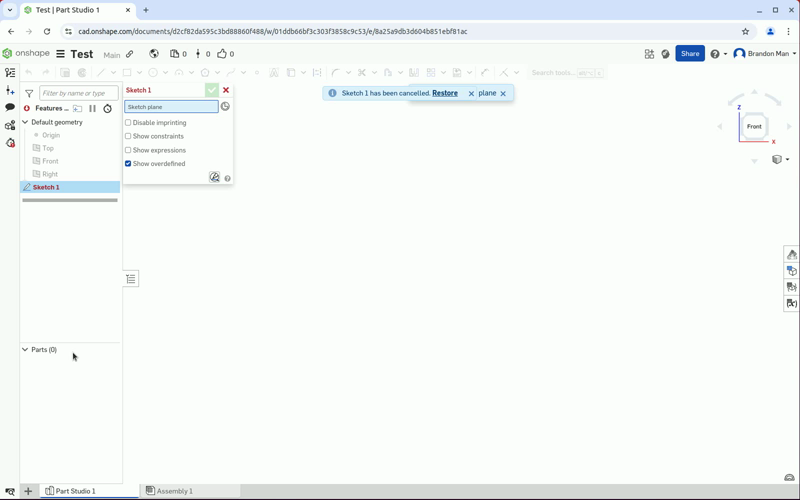
mouse_move(73, 163)
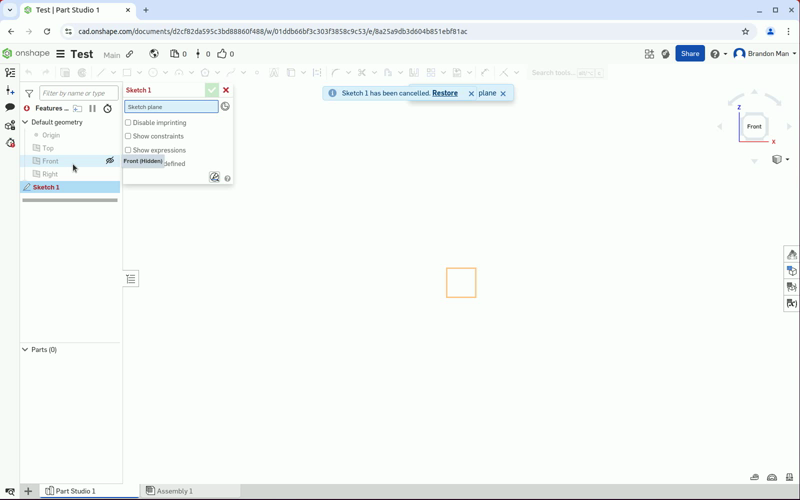
click(73, 163)
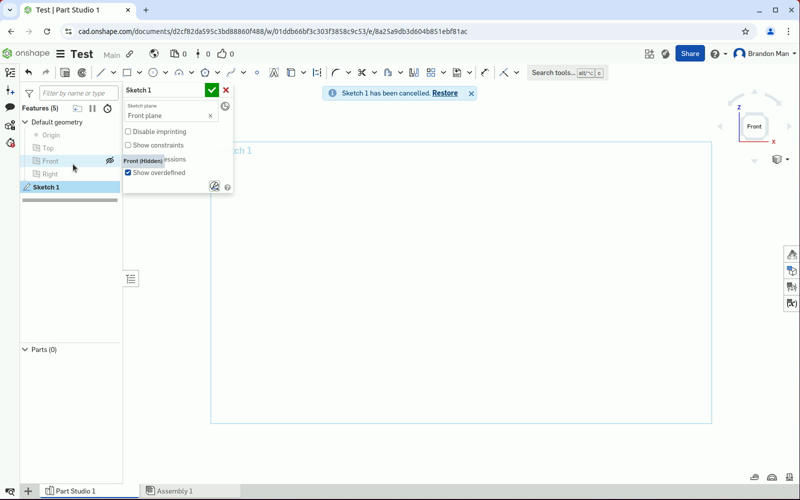
mouse_move(73, 352)
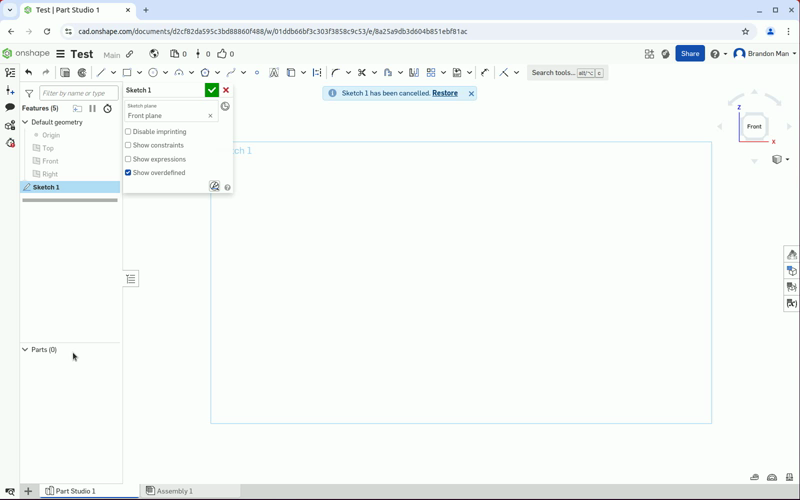
key(y)
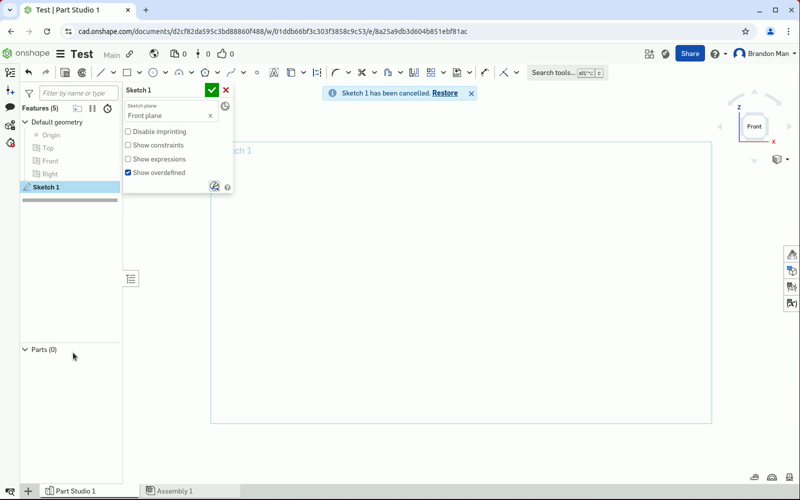
key(l)
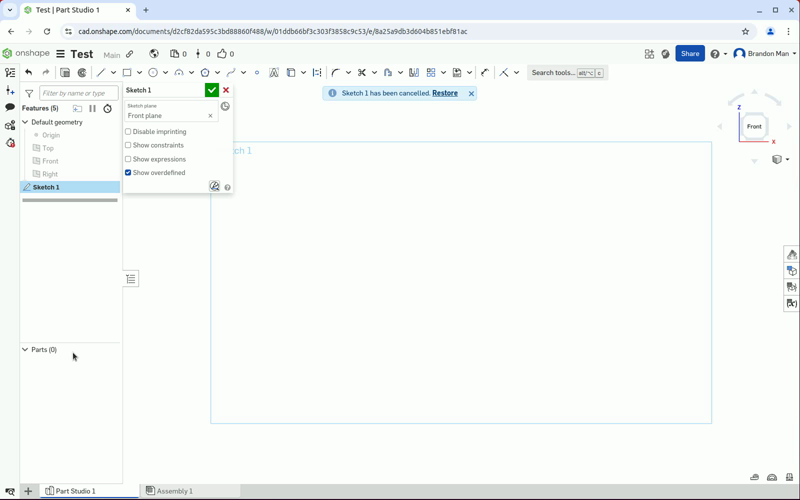
key_down(shift)
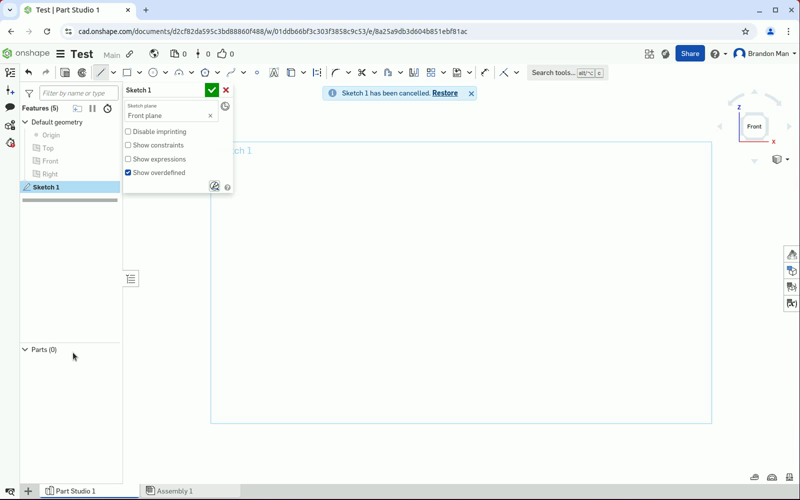
mouse_move(460, 282)
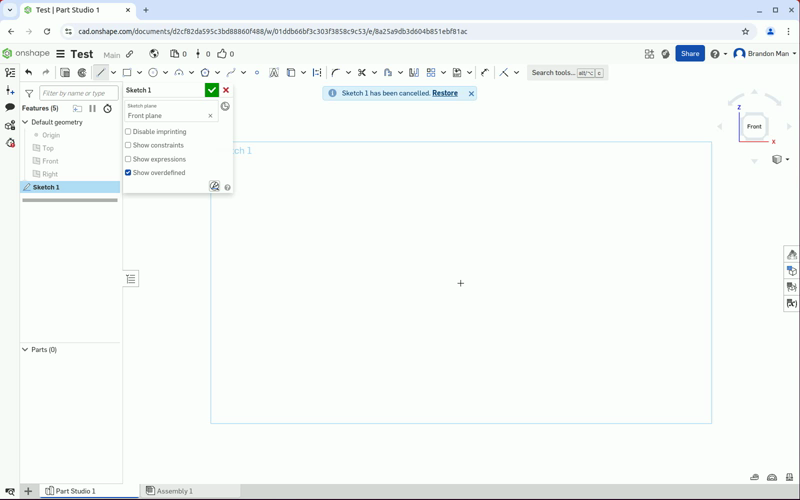
click(460, 282)
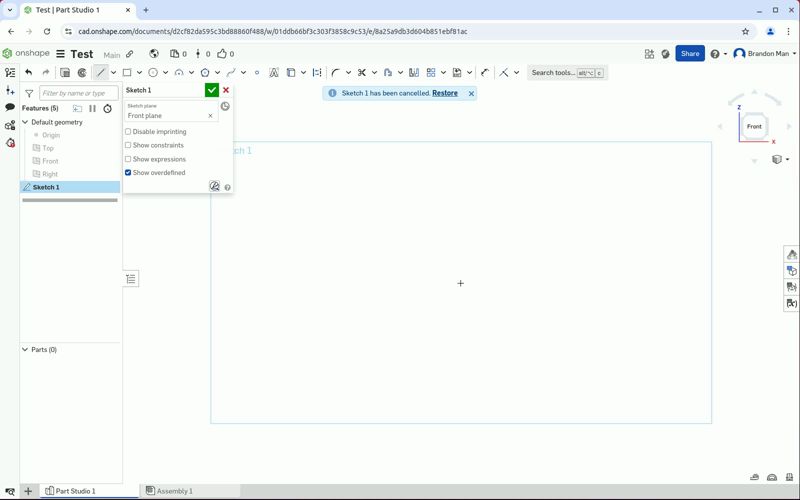
key_up(shift)
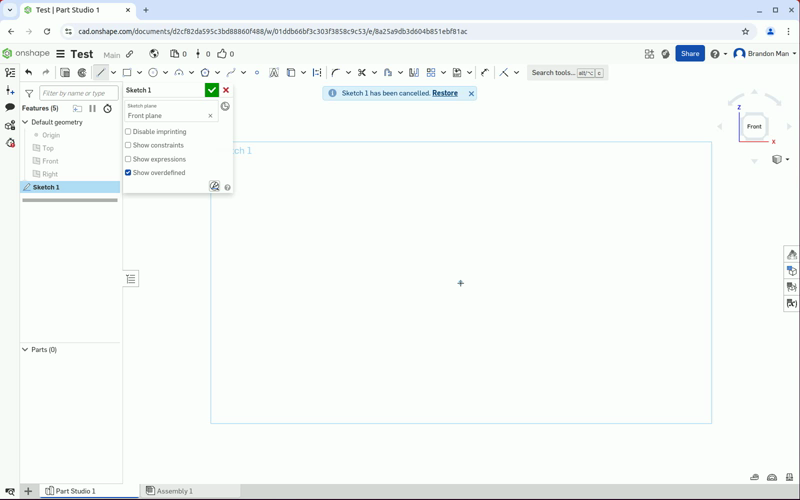
key_down(shift)
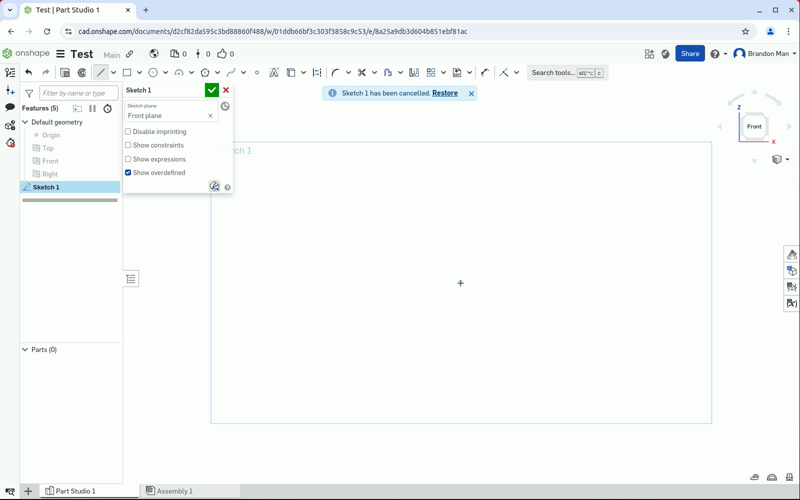
mouse_move(490, 282)
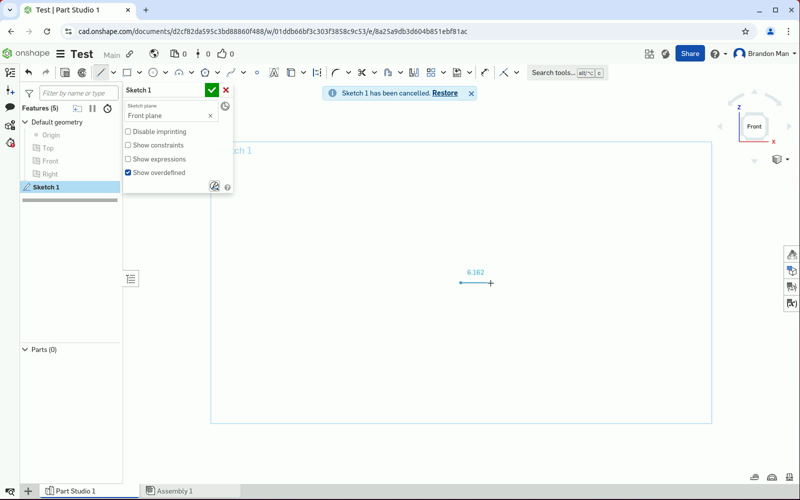
mouse_move(468, 282)
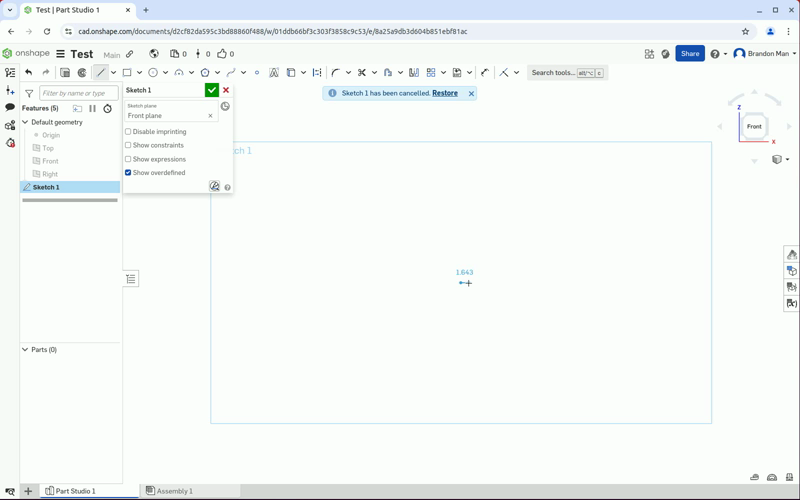
click(468, 282)
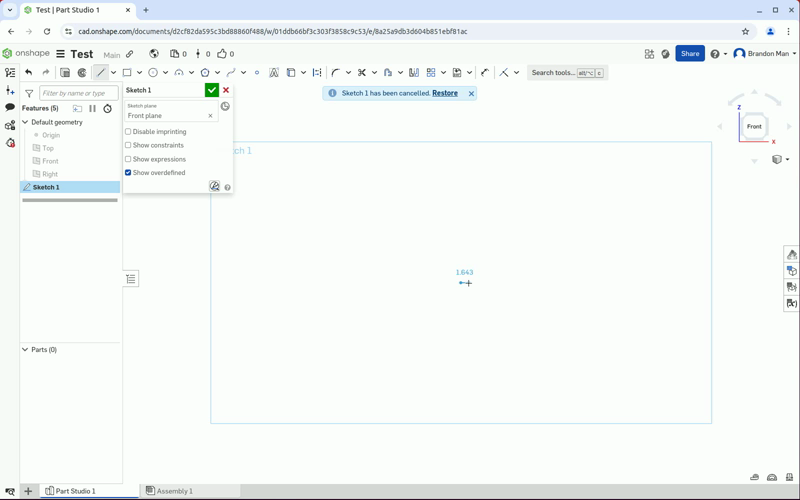
key_up(shift)
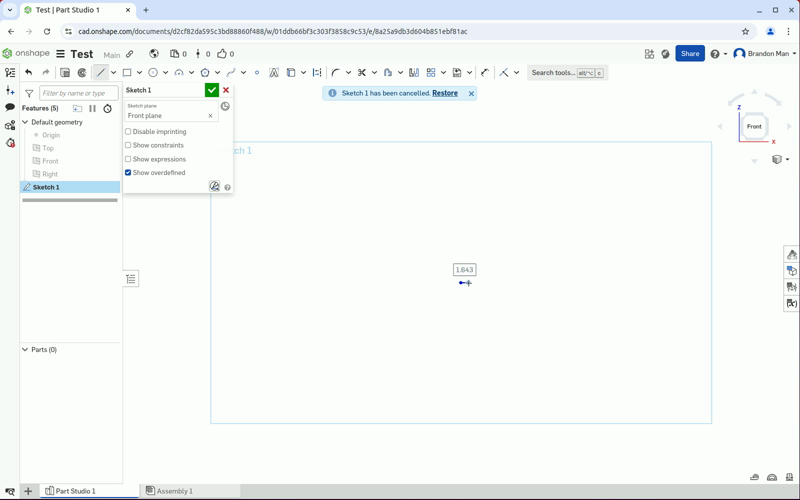
key_down(shift)
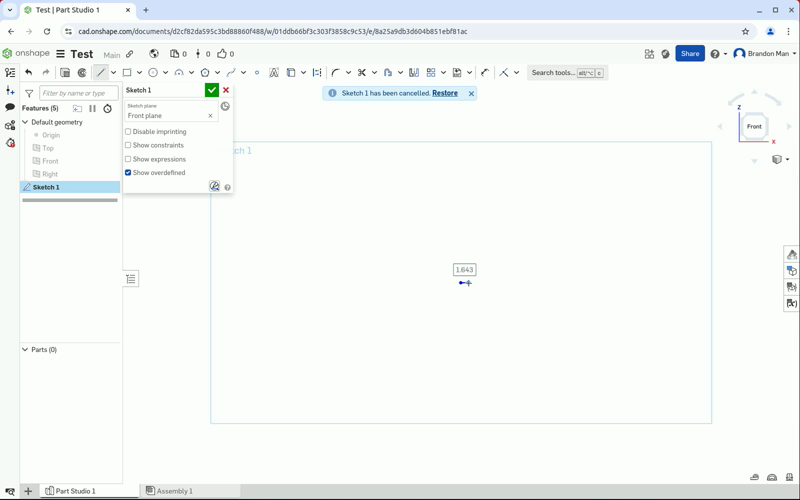
mouse_move(498, 282)
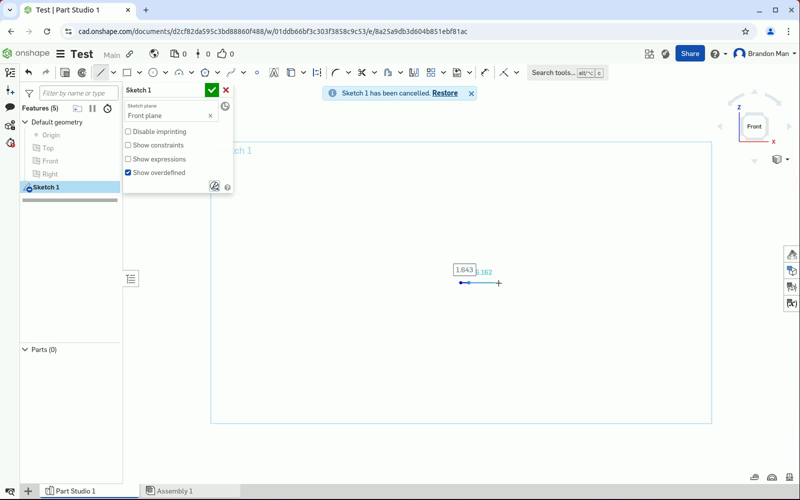
mouse_move(468, 274)
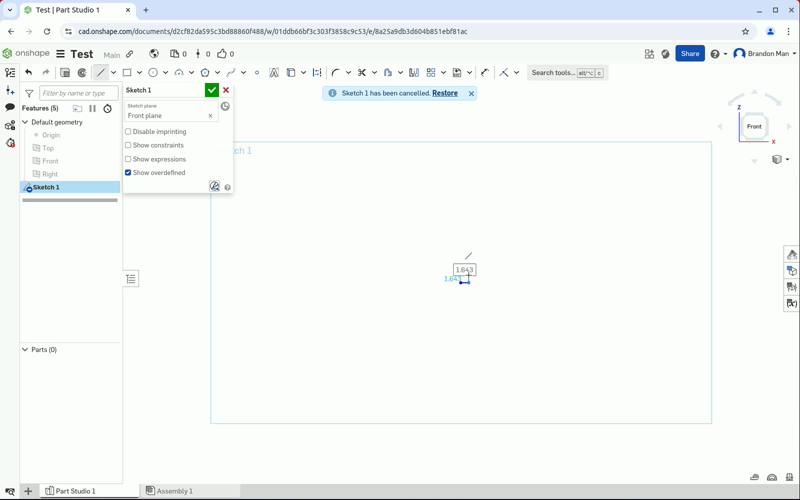
click(468, 274)
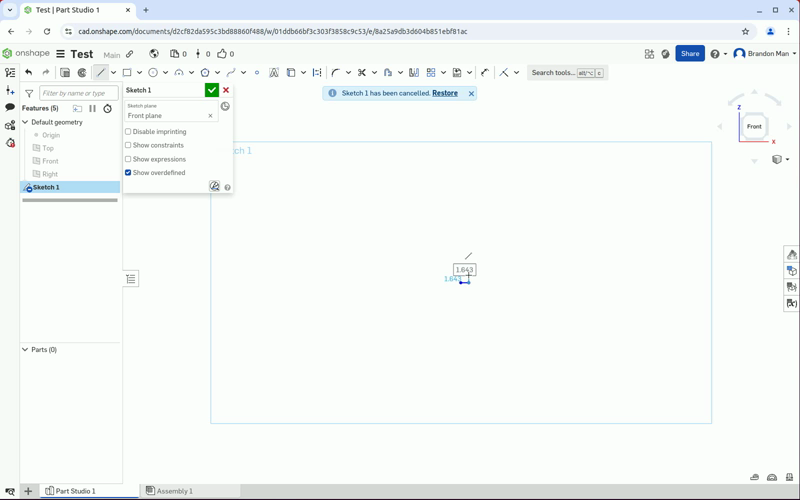
key_up(shift)
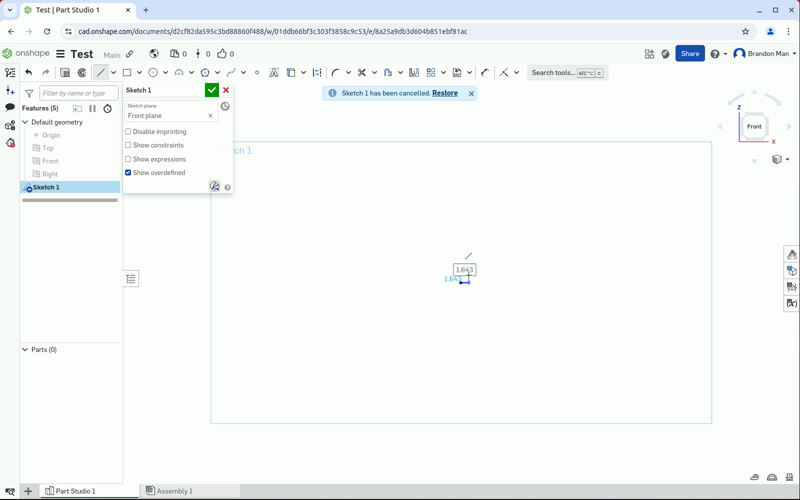
key_down(shift)
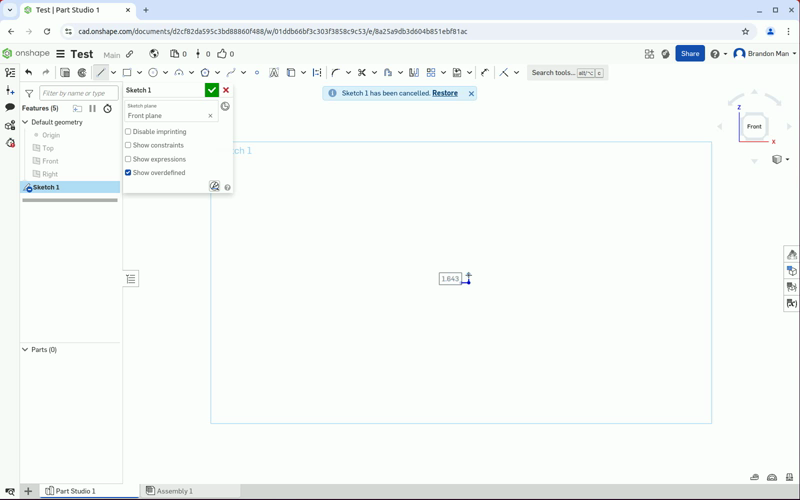
mouse_move(498, 274)
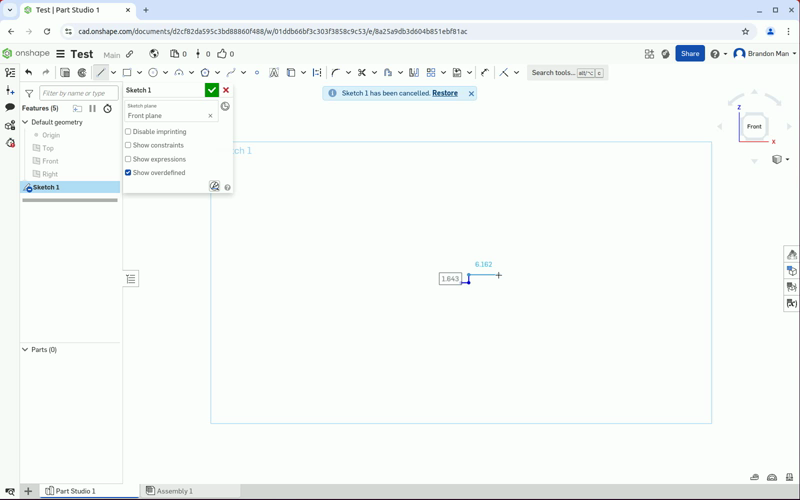
mouse_move(460, 274)
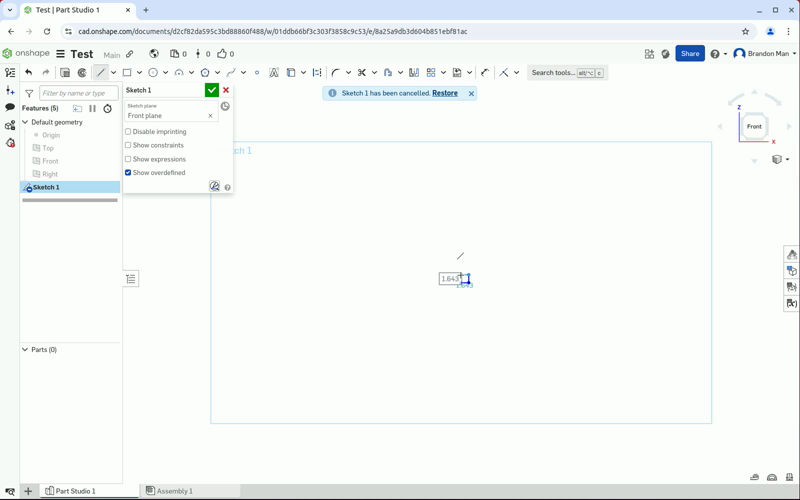
click(460, 274)
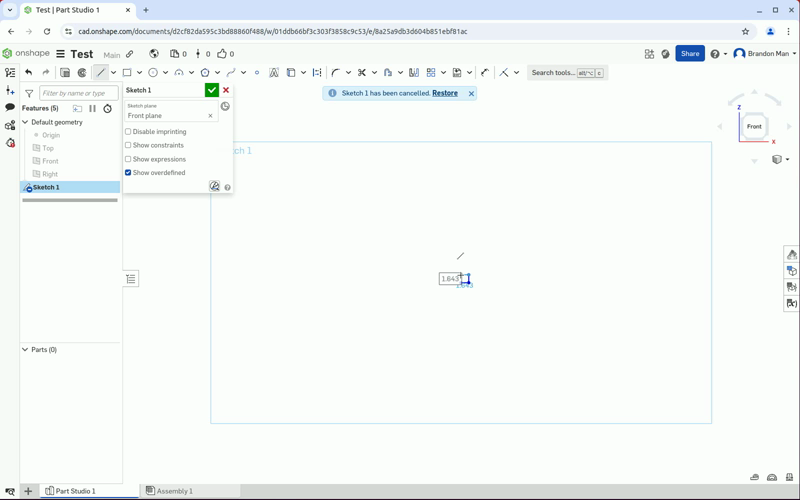
key_up(shift)
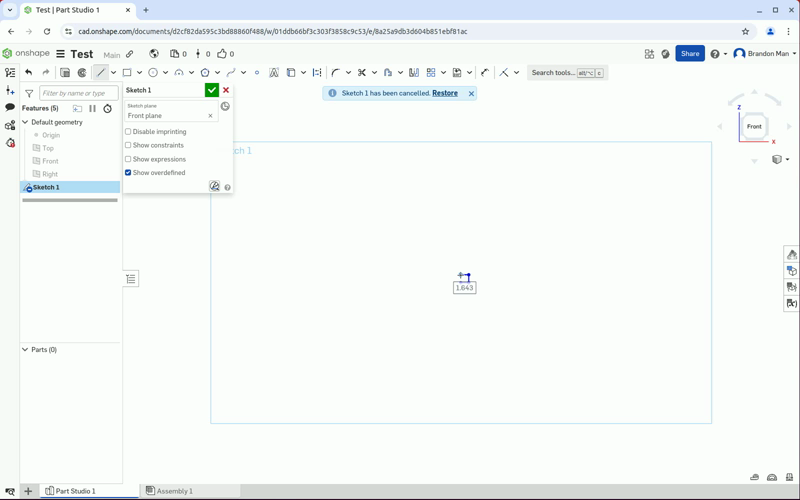
mouse_move(490, 274)
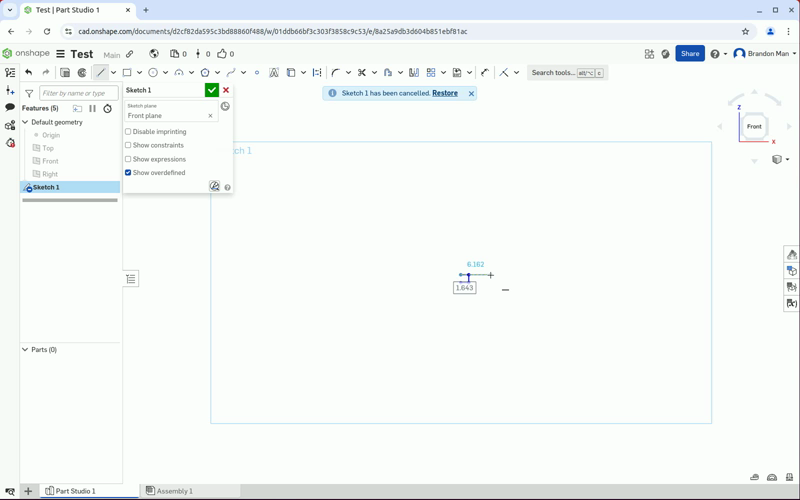
key_down(shift)
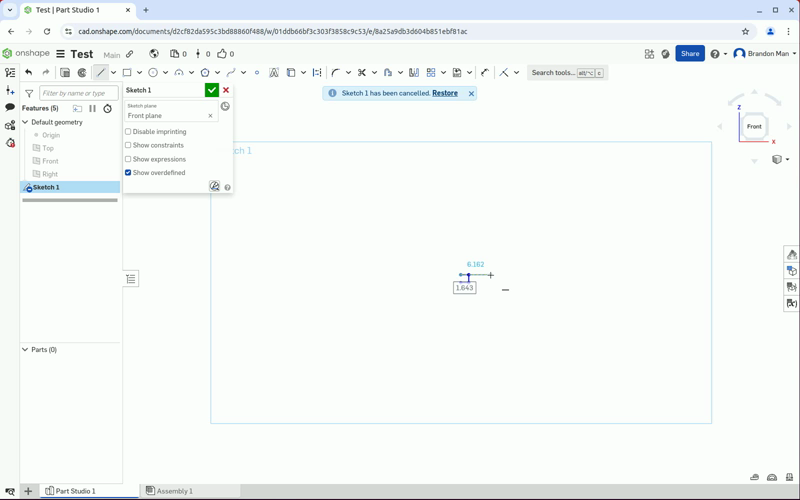
mouse_move(460, 282)
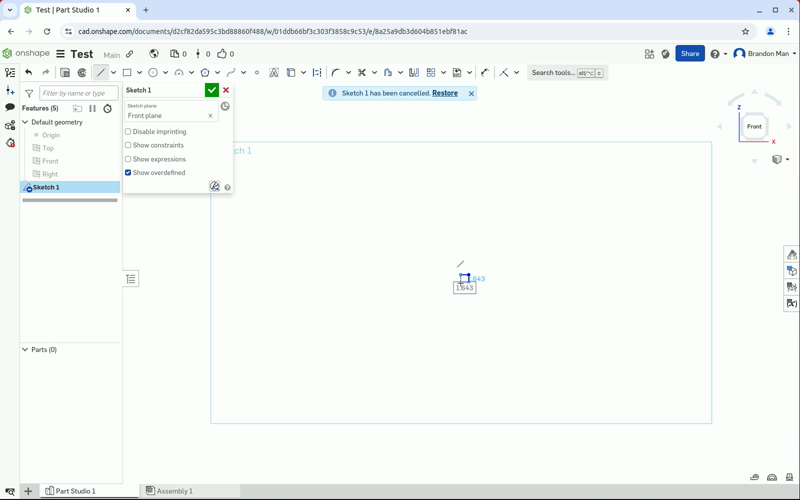
key_up(shift)
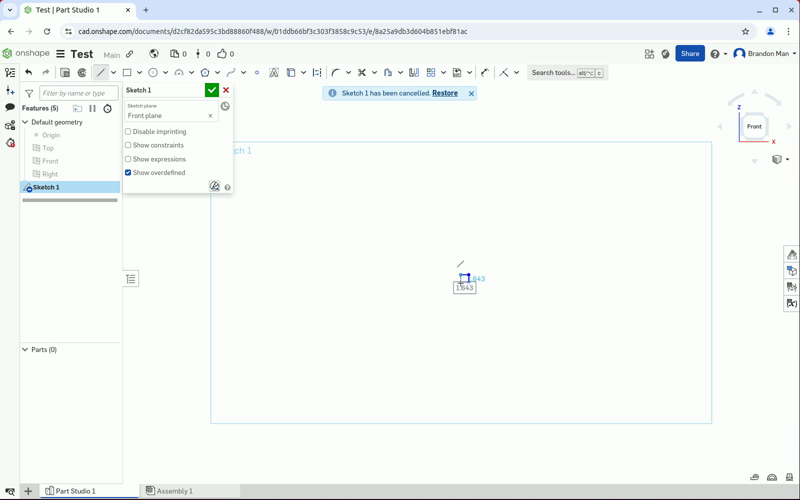
click(460, 282)
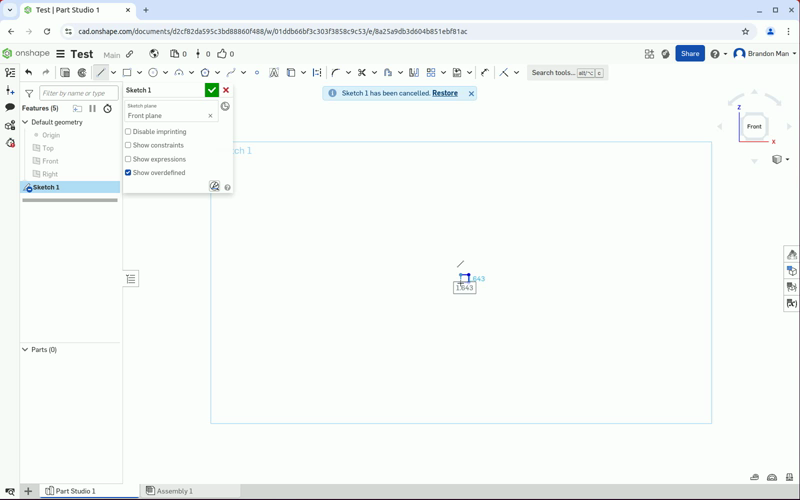
key(esc)
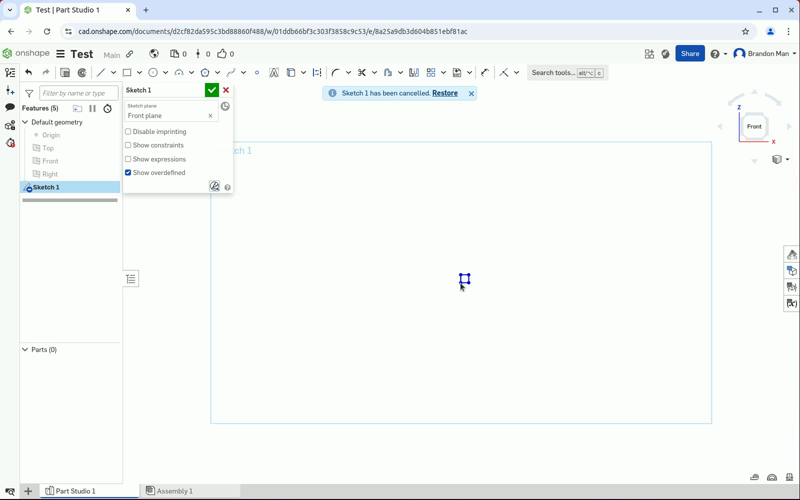
mouse_move(468, 280)
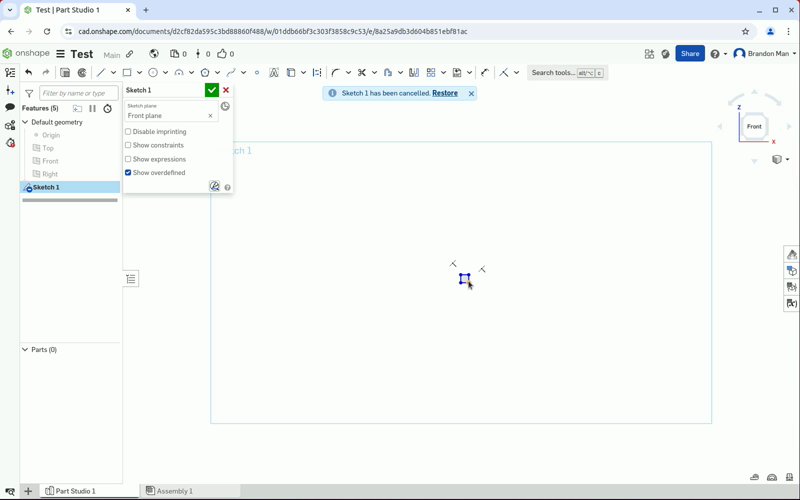
scroll(6)
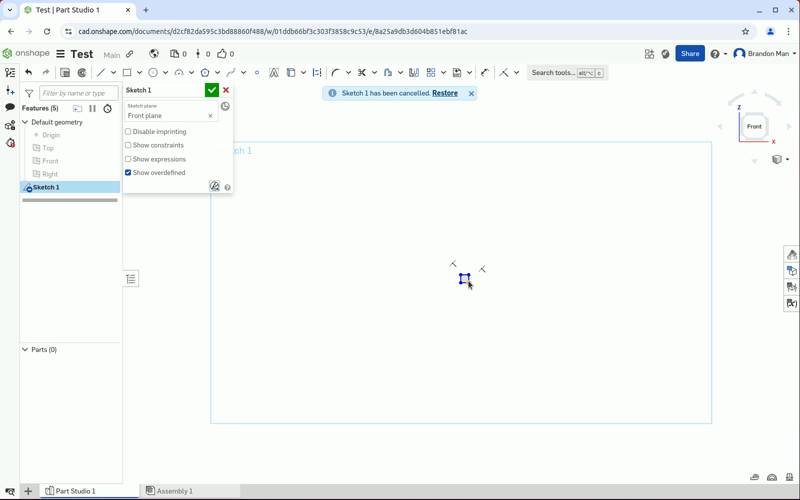
scroll(6)
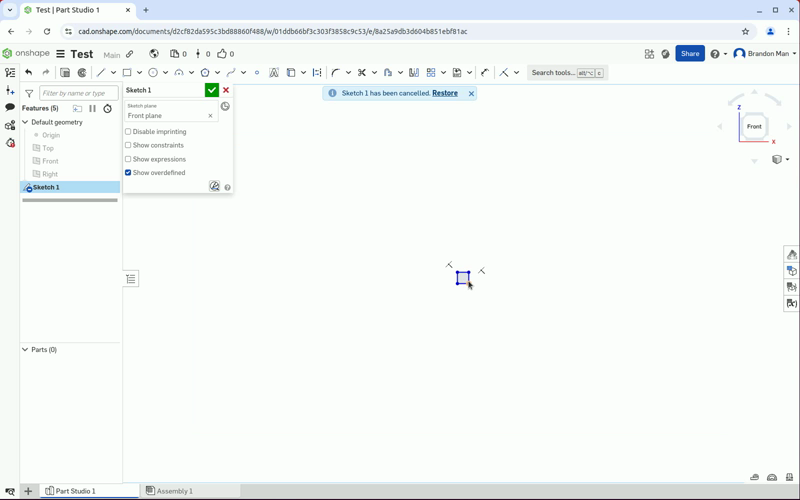
scroll(6)
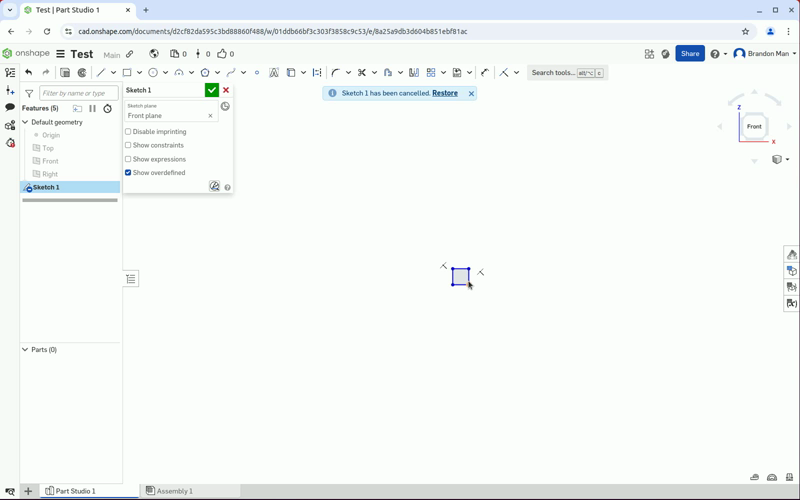
scroll(6)
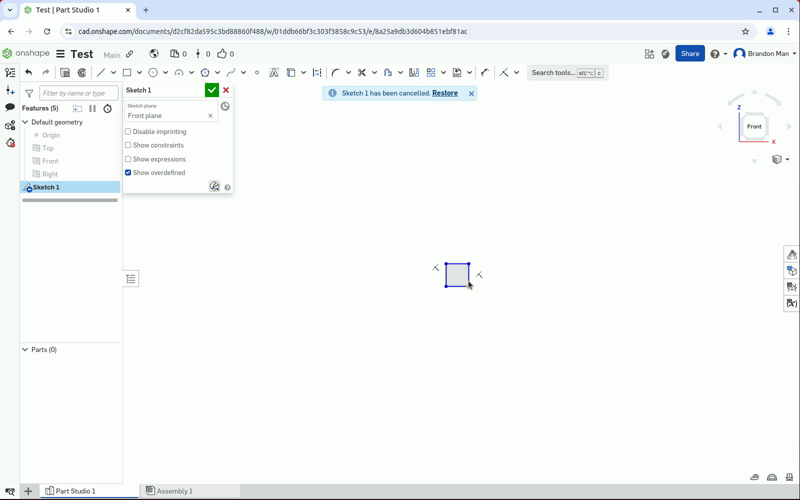
scroll(6)
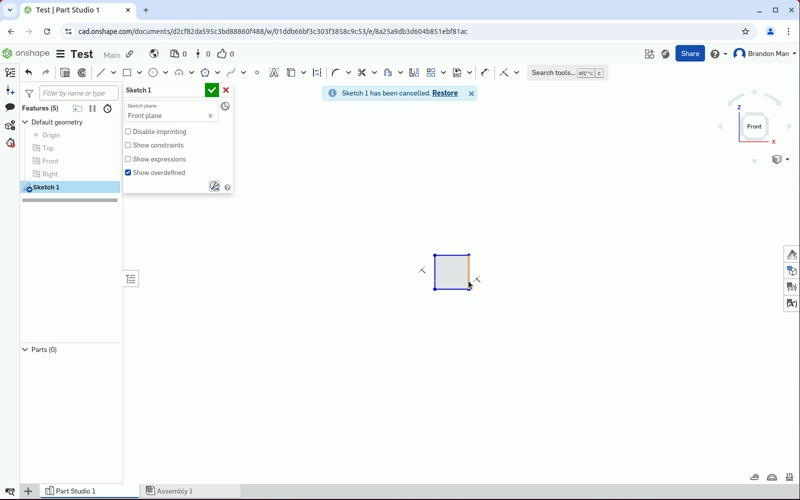
scroll(6)
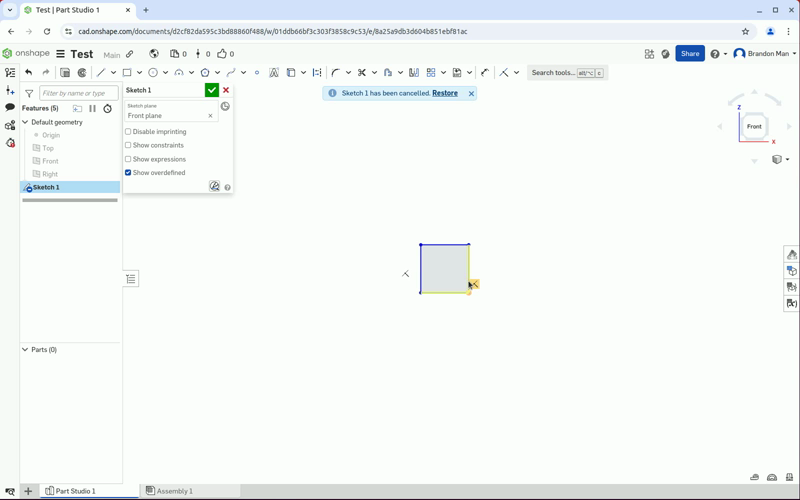
scroll(6)
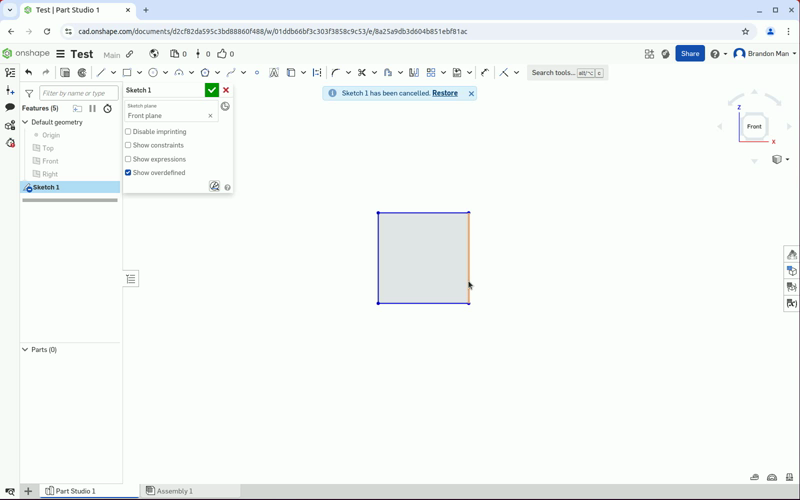
click(468, 280)
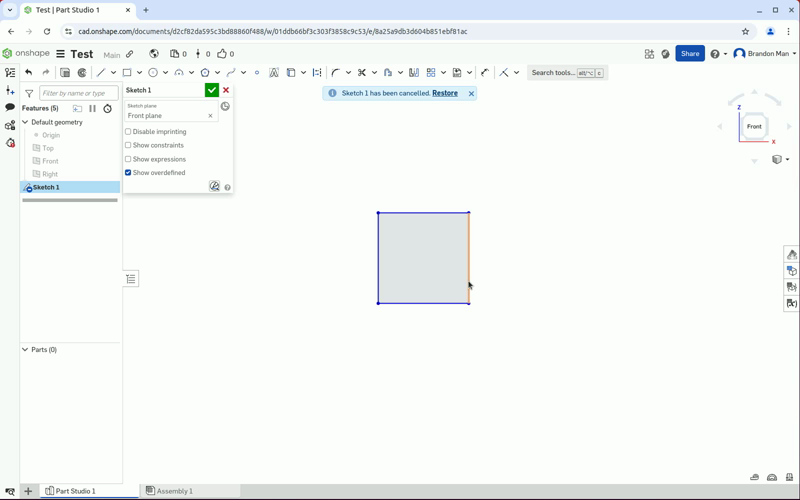
scroll(-6)
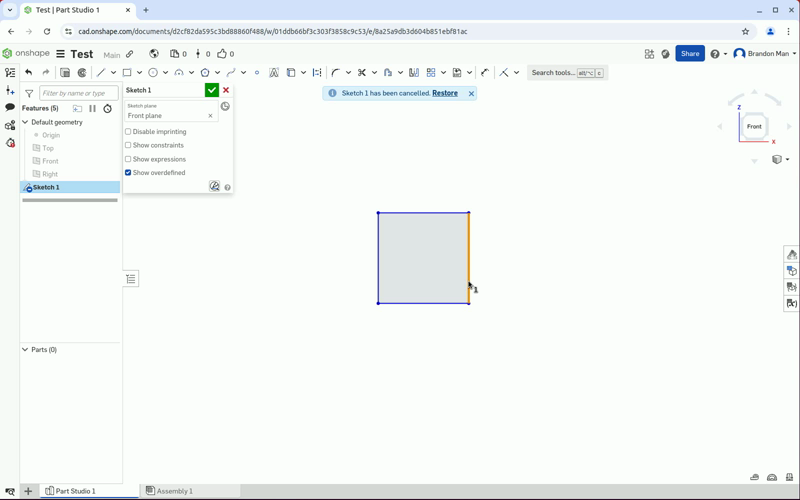
scroll(-6)
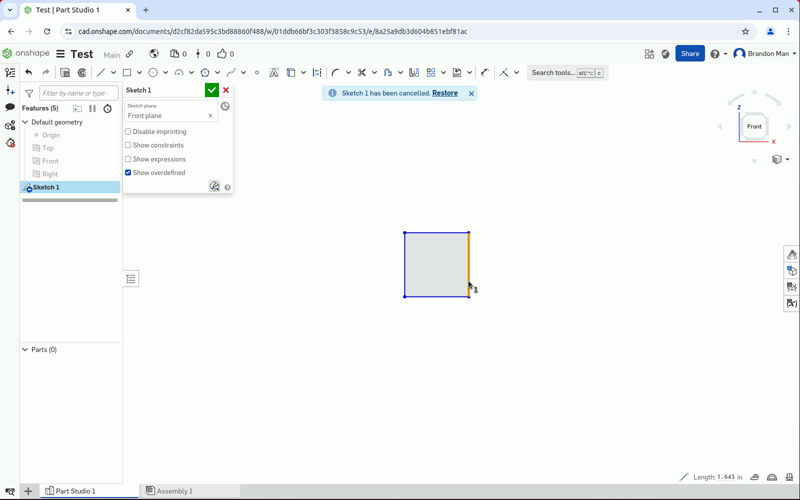
scroll(-6)
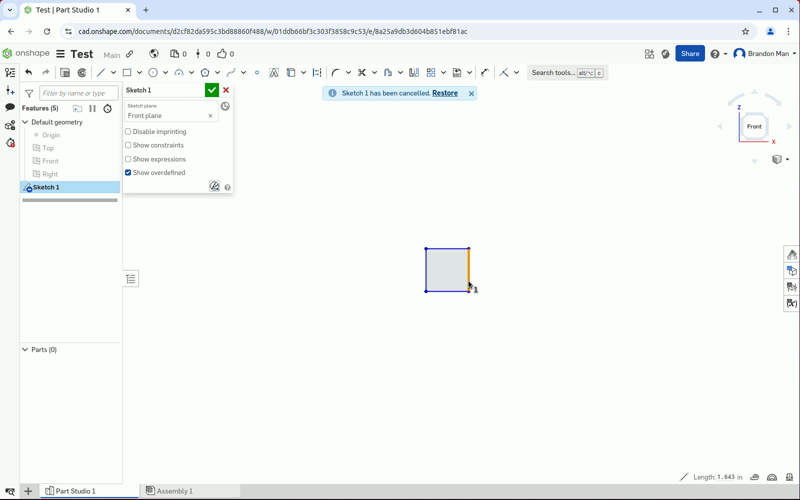
scroll(-6)
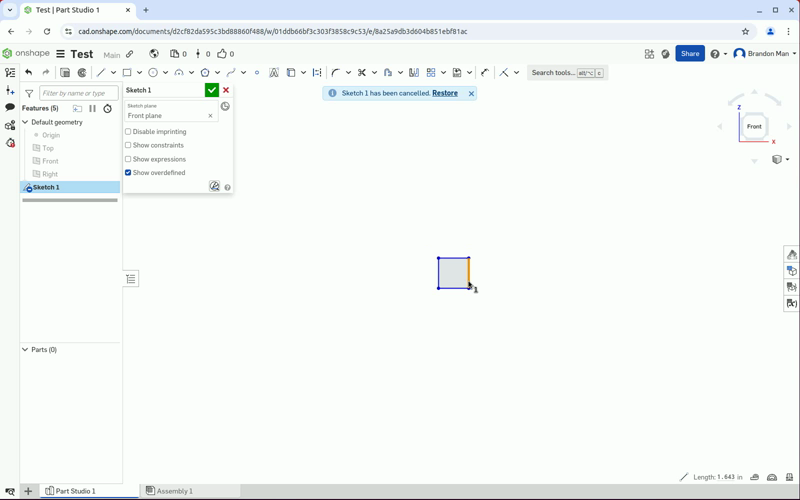
scroll(-6)
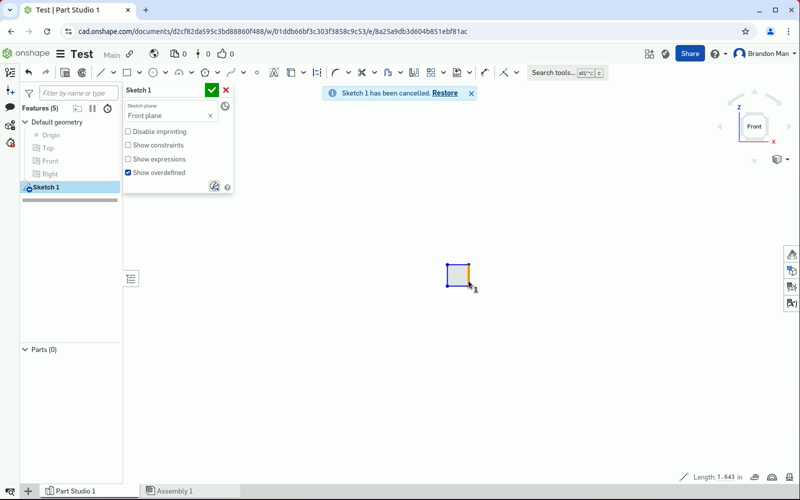
scroll(-6)
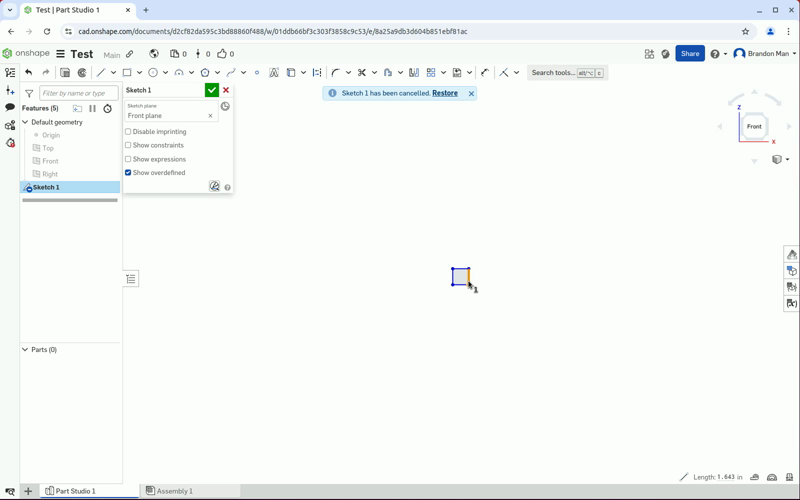
scroll(-6)
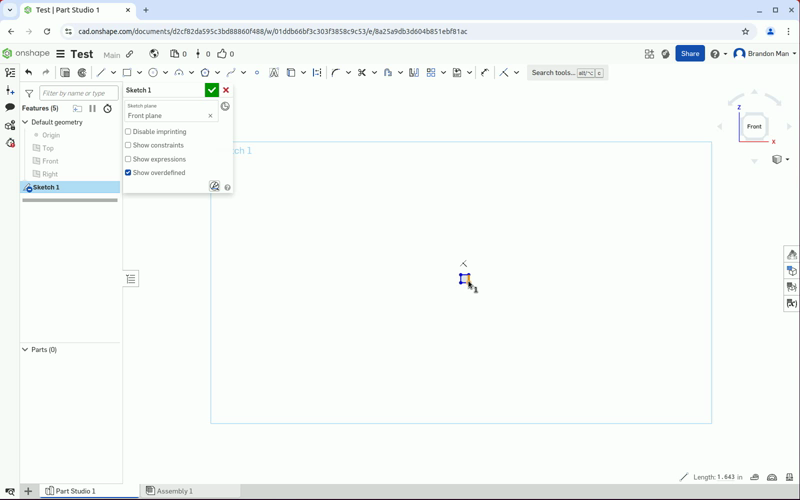
mouse_move(73, 352)
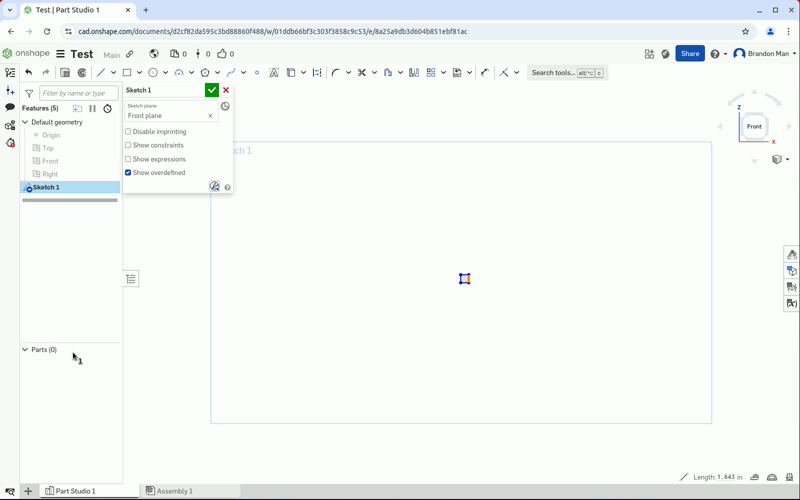
key(shift+y)
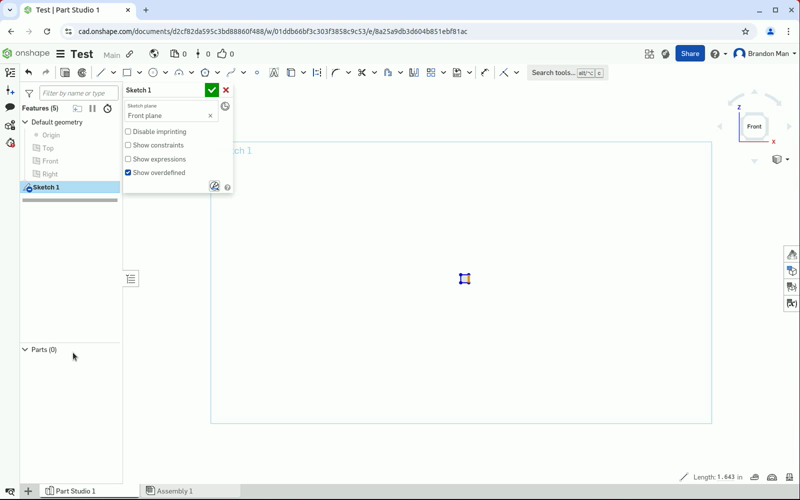
key(shift+e)
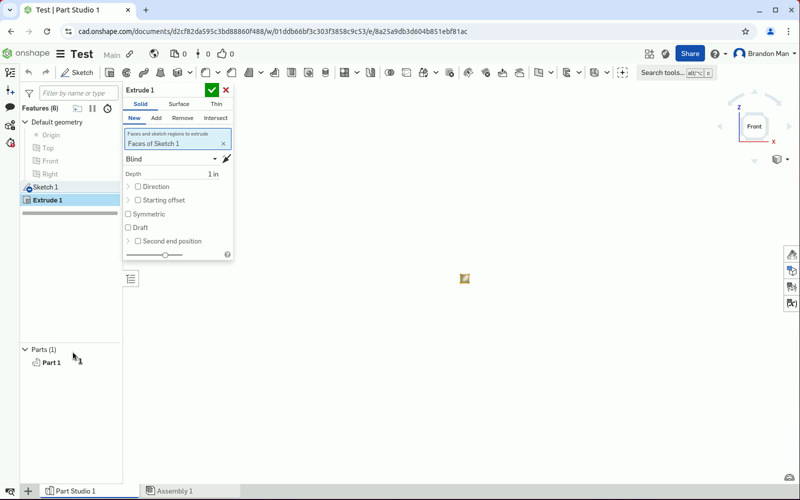
mouse_move(143, 106)
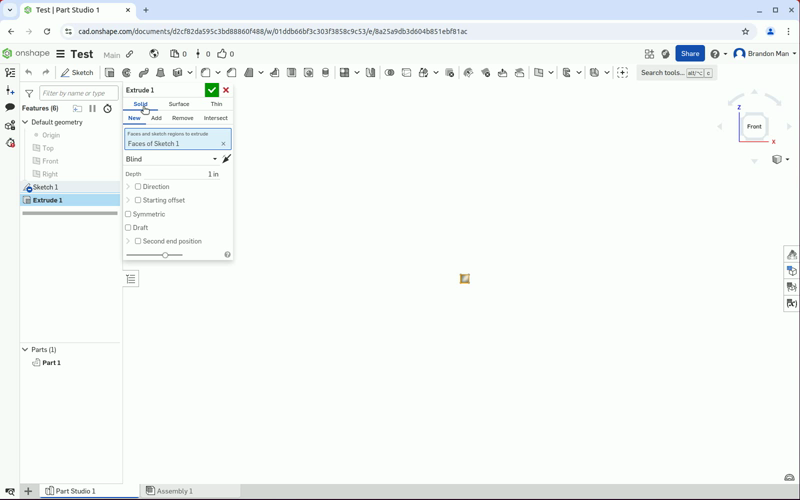
click(143, 106)
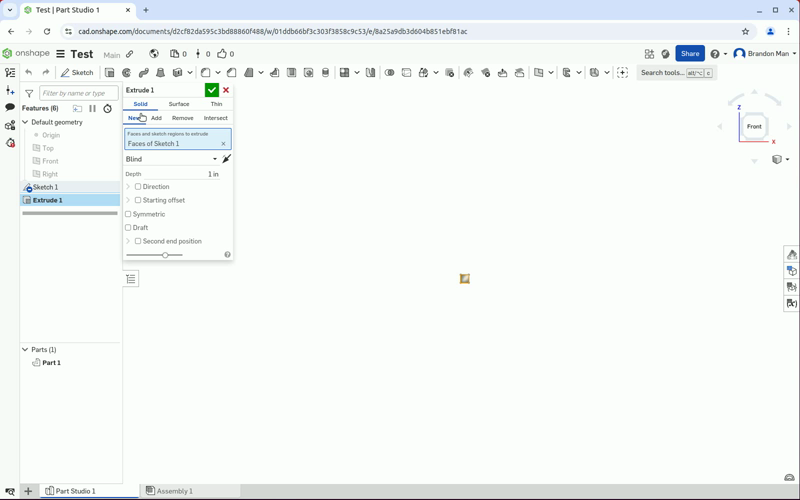
mouse_move(137, 120)
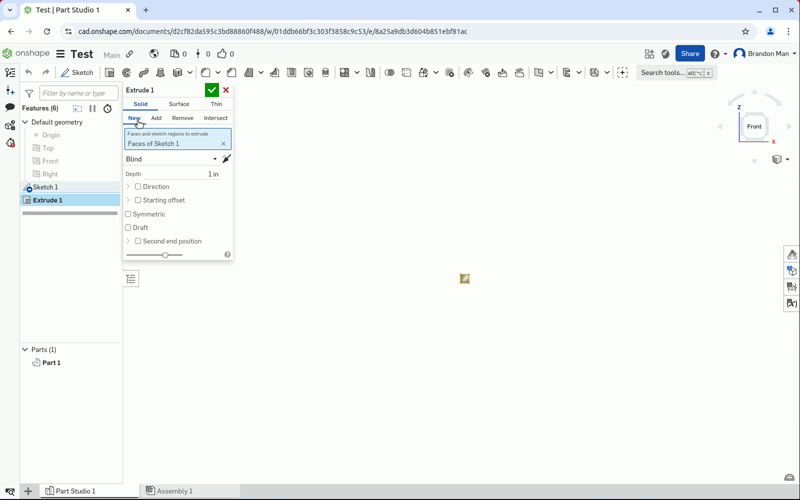
click(137, 120)
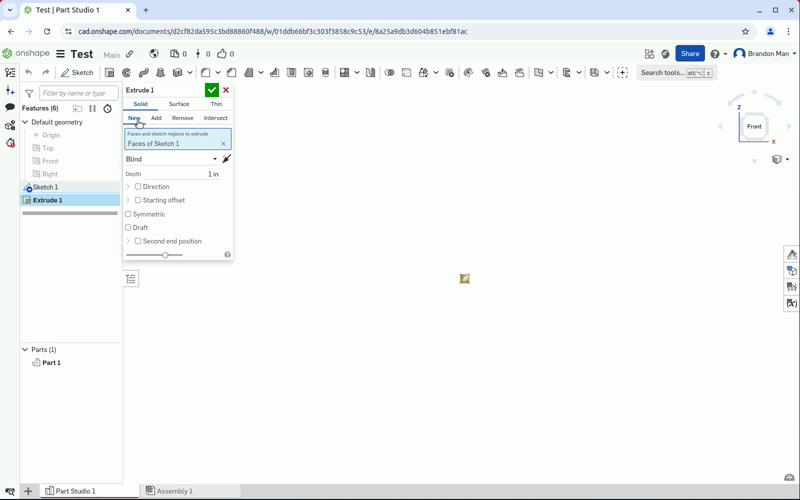
key(tab, 4)
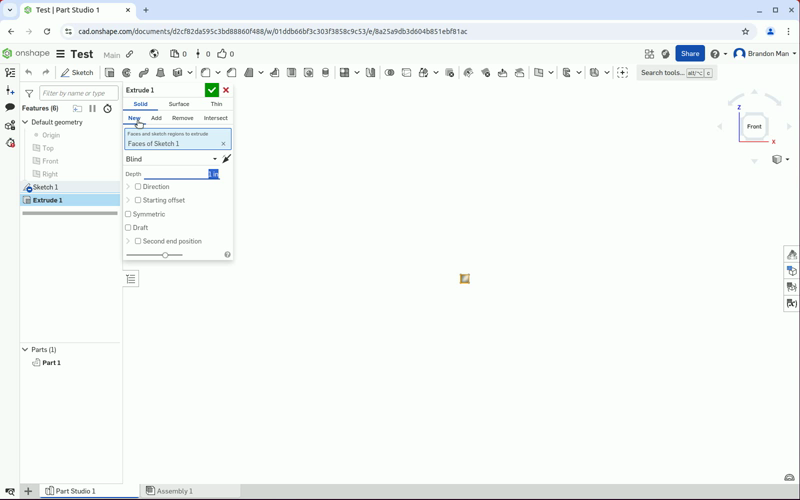
text(15.165)
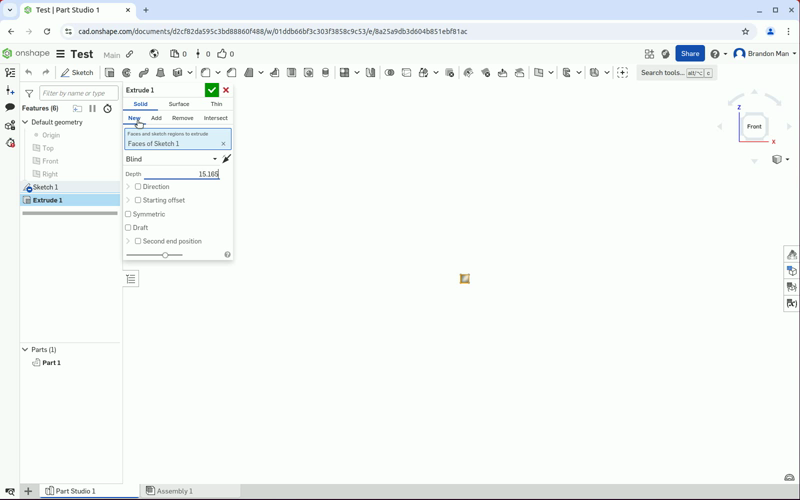
key(enter)
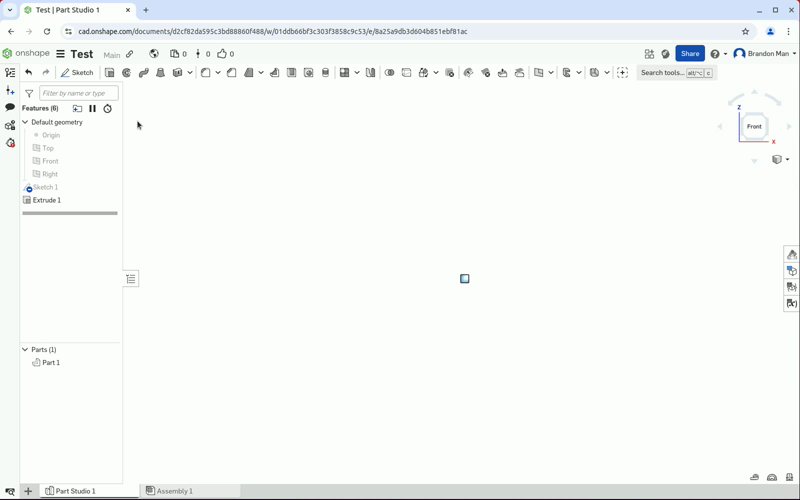
key(shift+h)
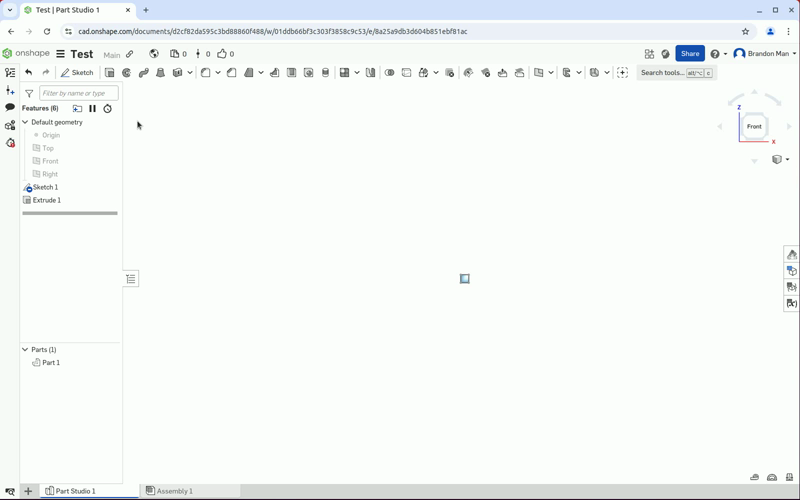
key(shift+h)
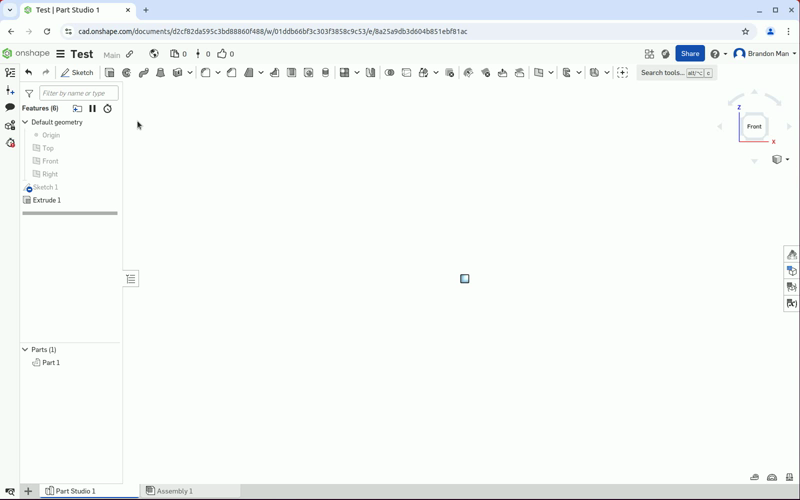
mouse_move(73, 189)
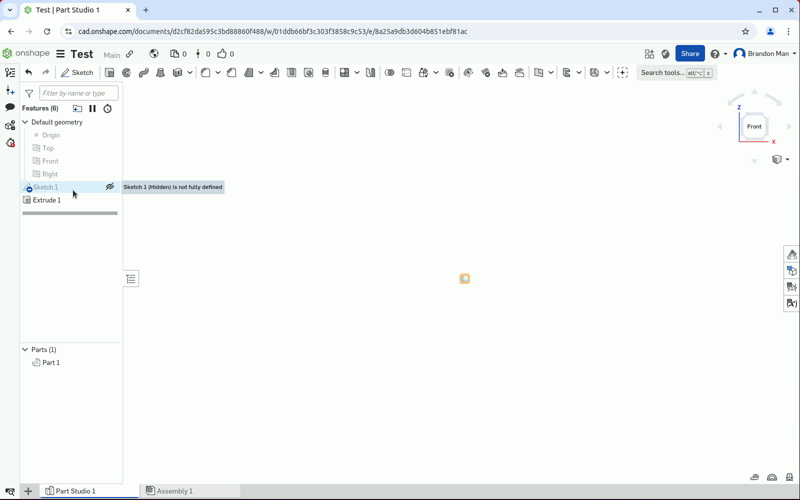
click(73, 189)
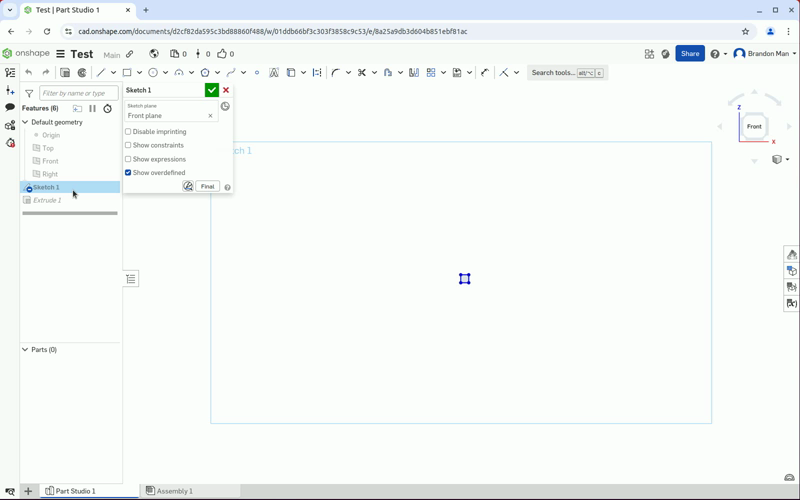
mouse_move(229, 92)
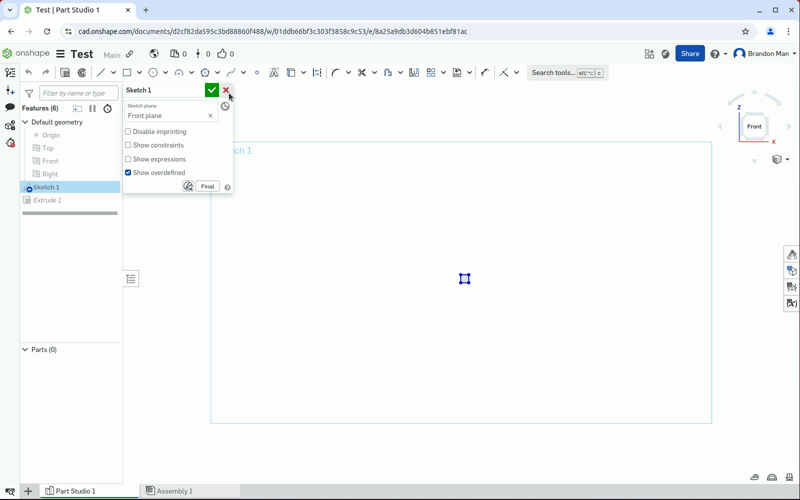
click(229, 92)
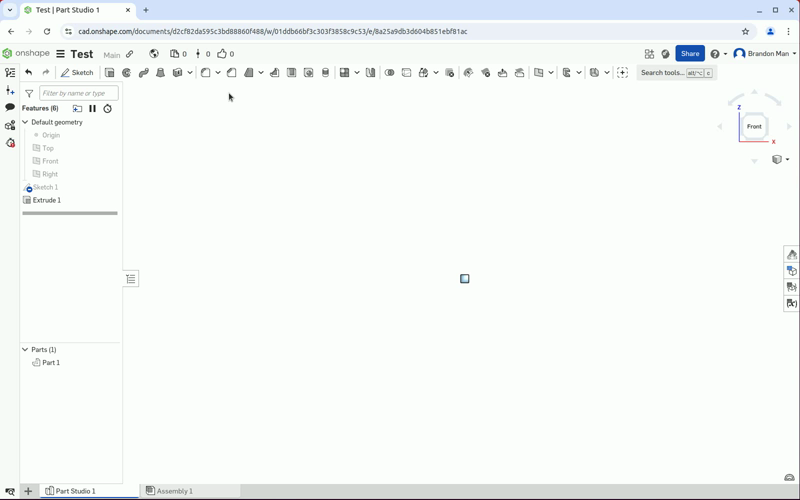
mouse_move(73, 352)
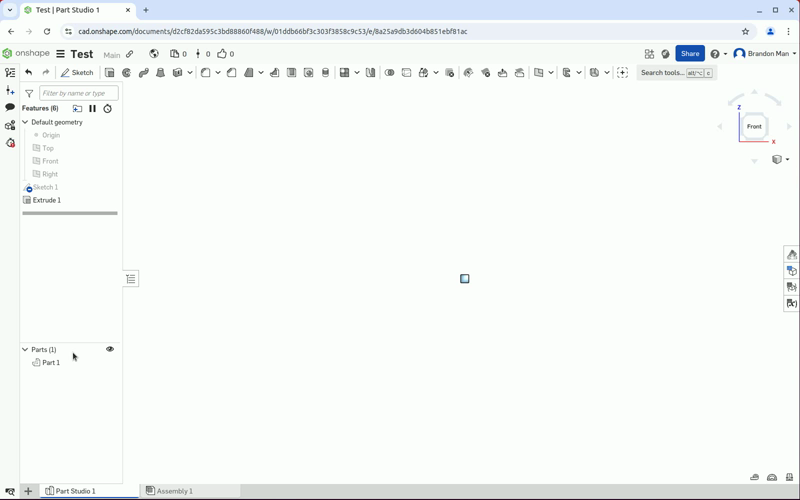
key(y)
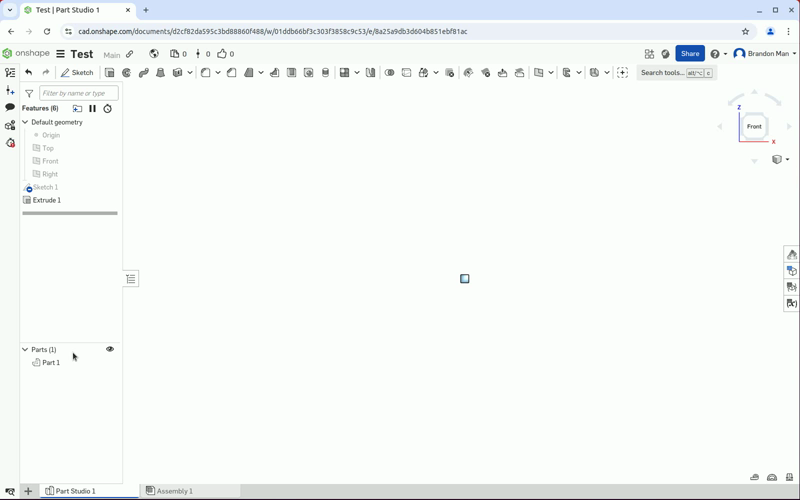
key(shift+p)
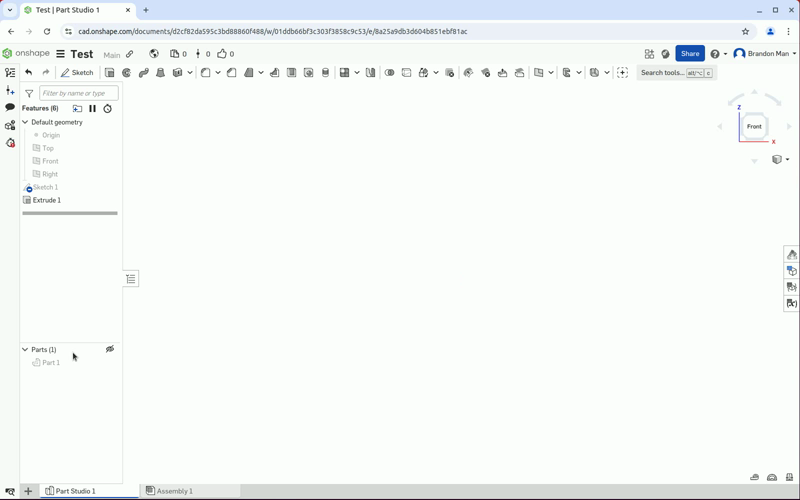
key(space)
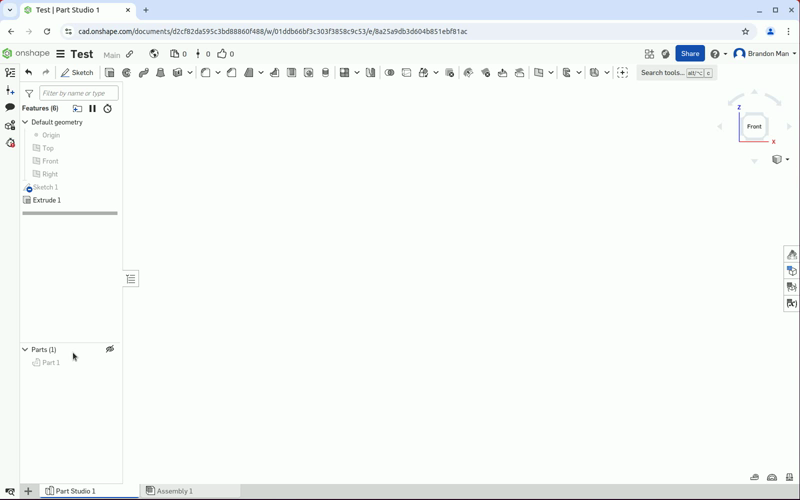
key_down(shift)
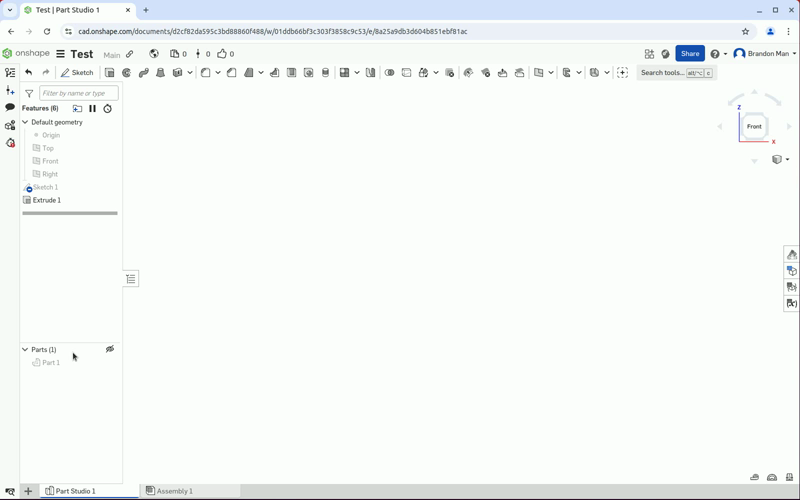
key(down)
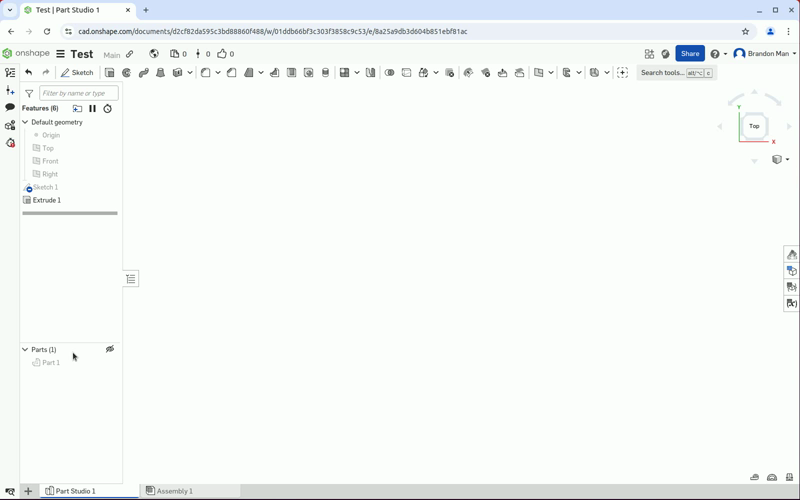
key_up(shift)
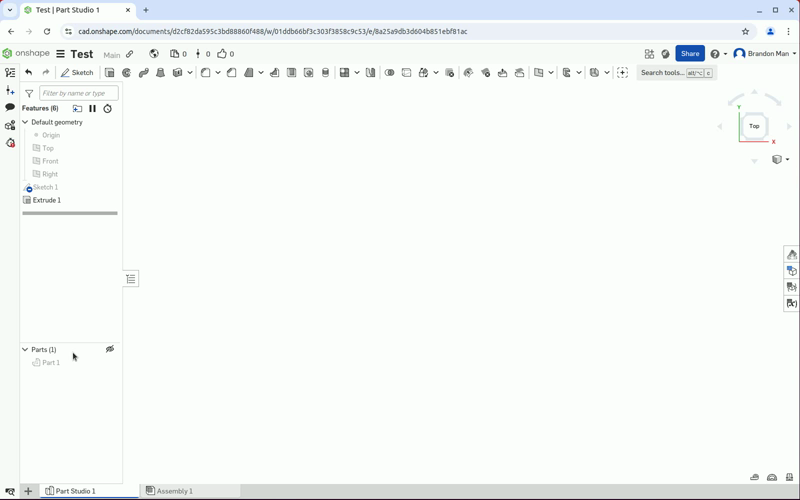
mouse_move(73, 352)
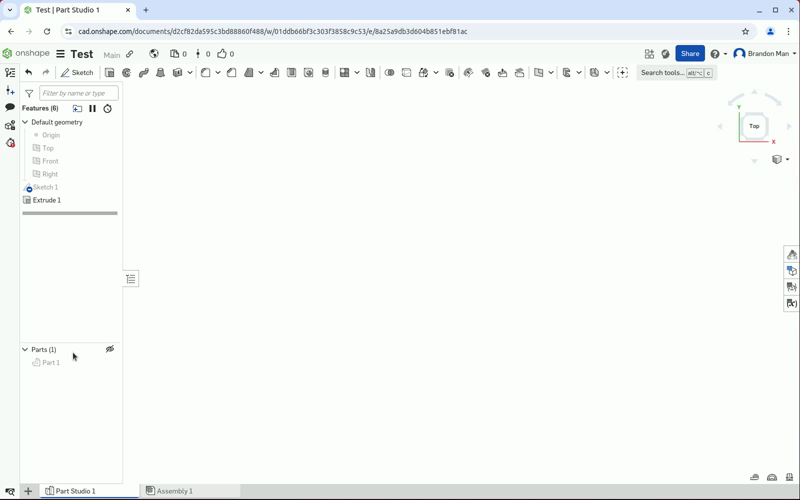
key(shift+y)
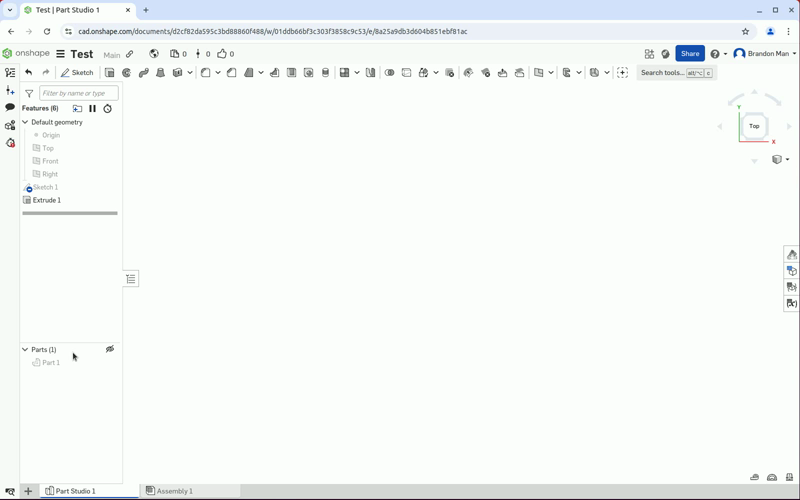
key(shift+s)
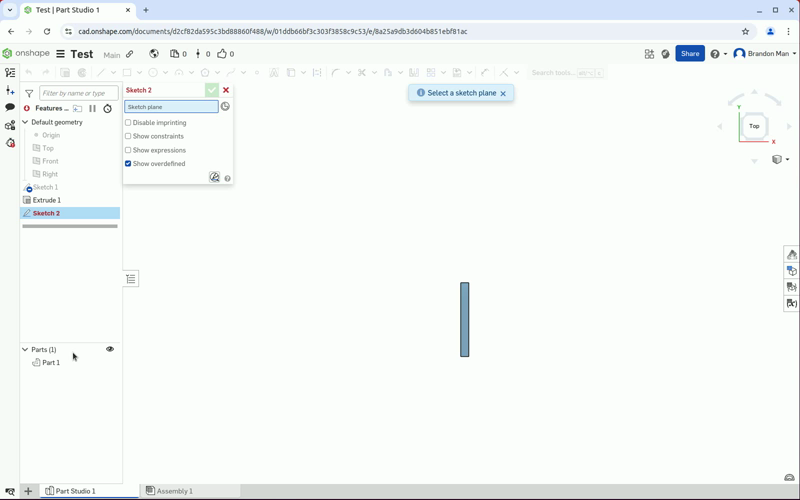
mouse_move(73, 150)
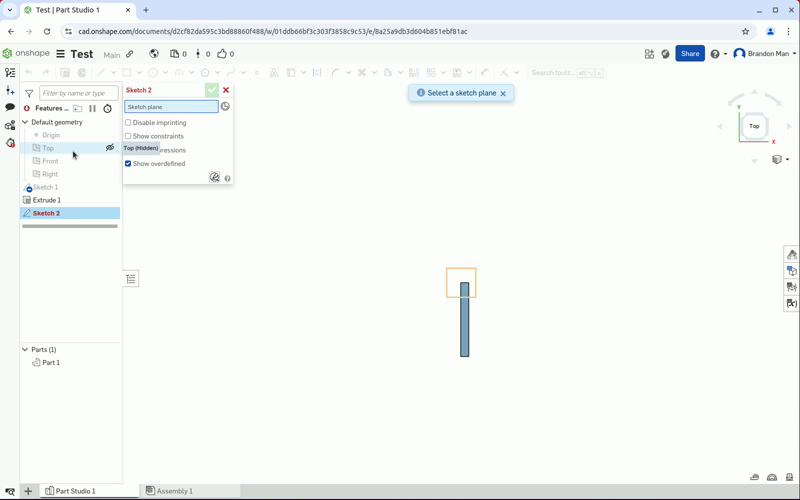
click(73, 150)
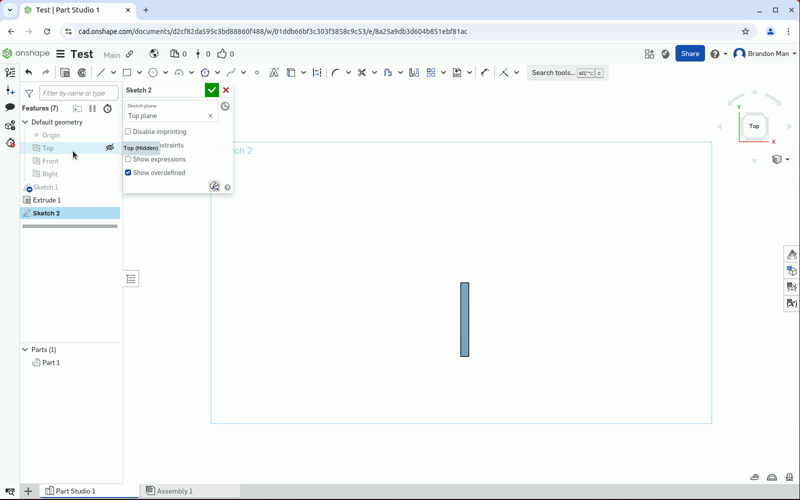
mouse_move(73, 352)
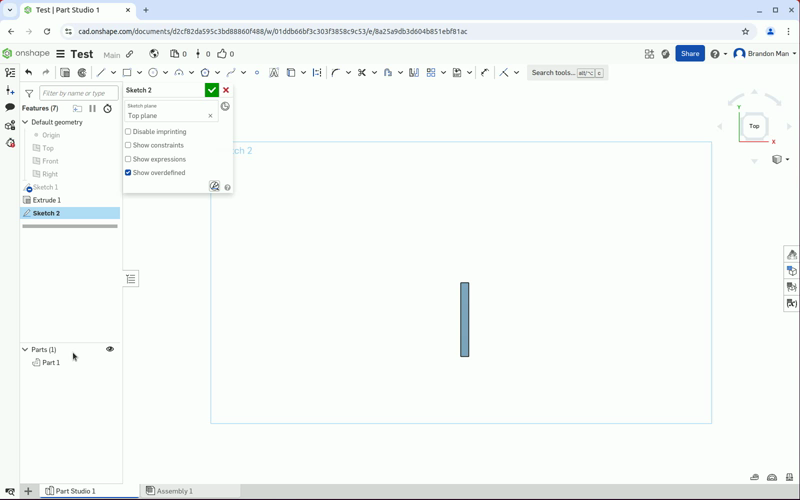
key(y)
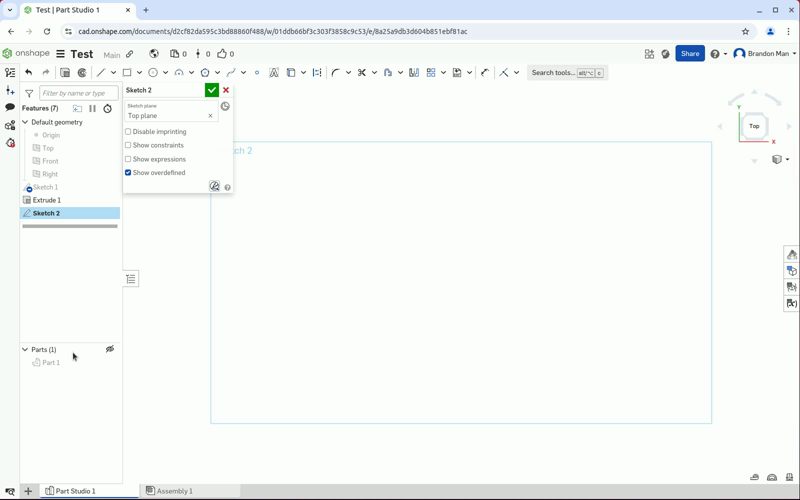
key(l)
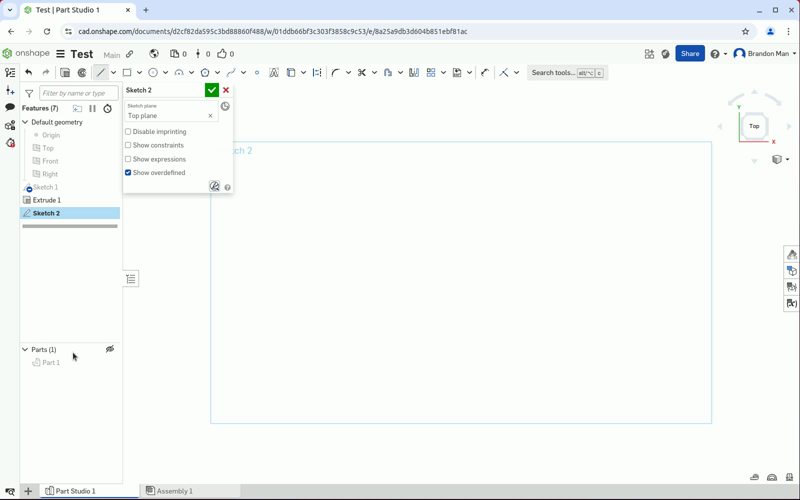
key_down(shift)
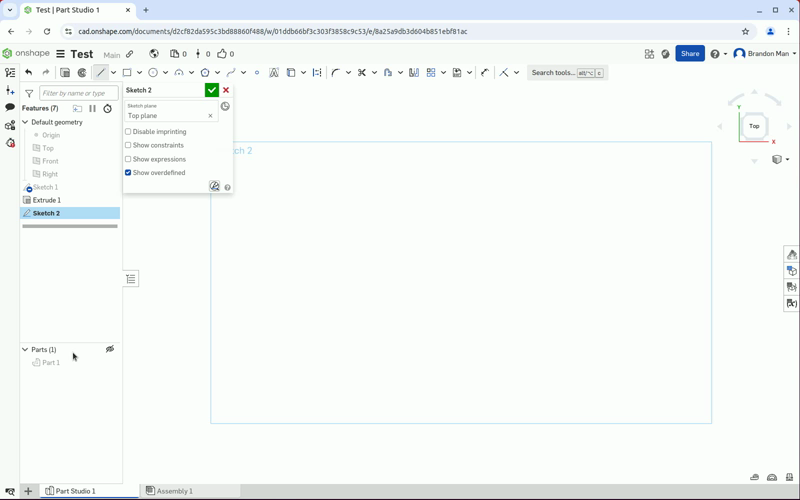
mouse_move(348, 356)
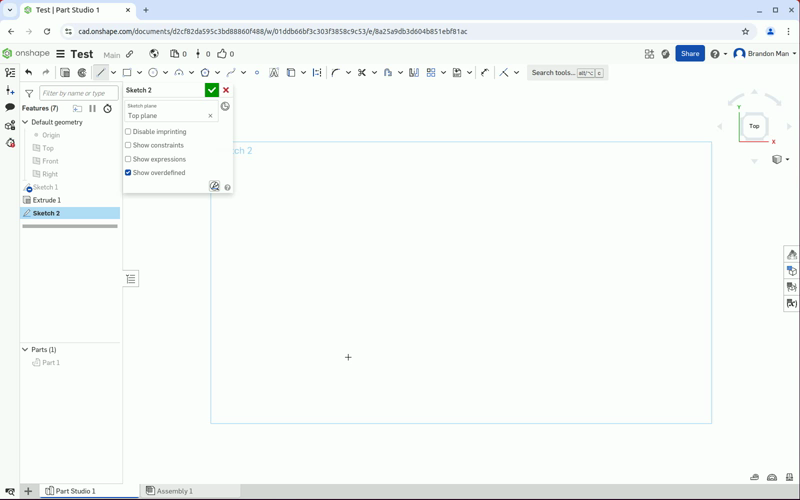
click(348, 356)
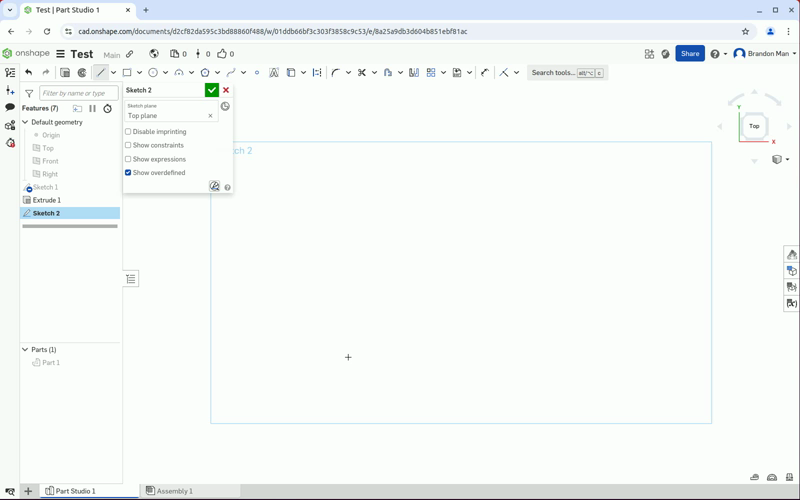
key_up(shift)
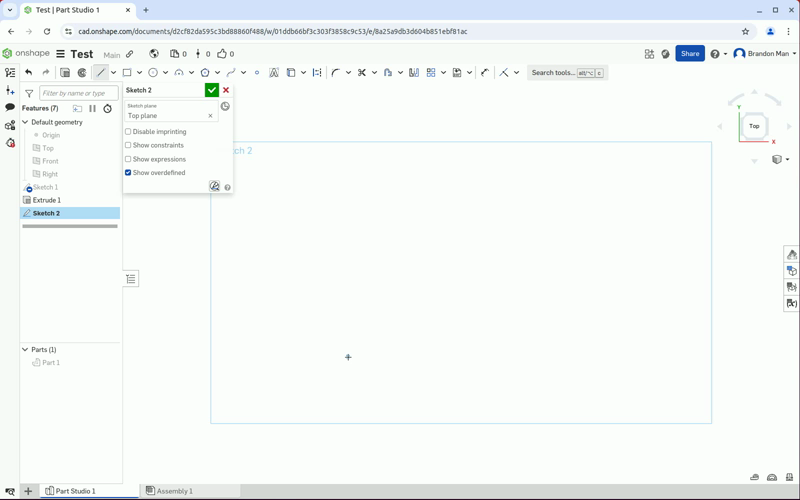
key_down(shift)
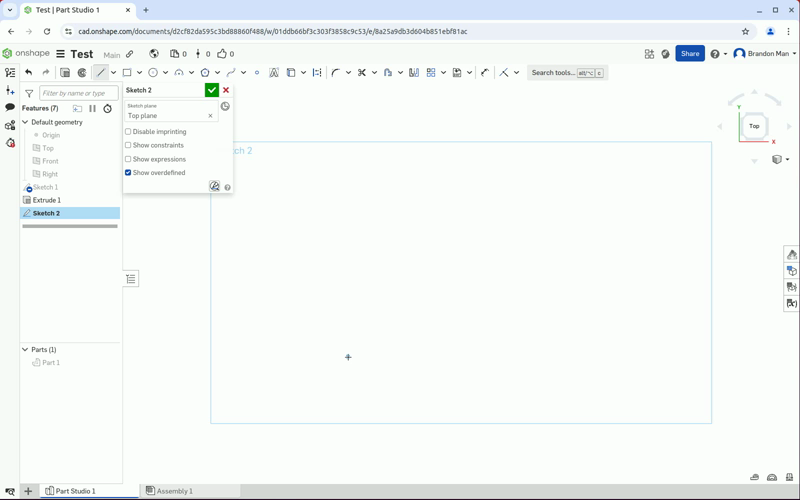
mouse_move(422, 356)
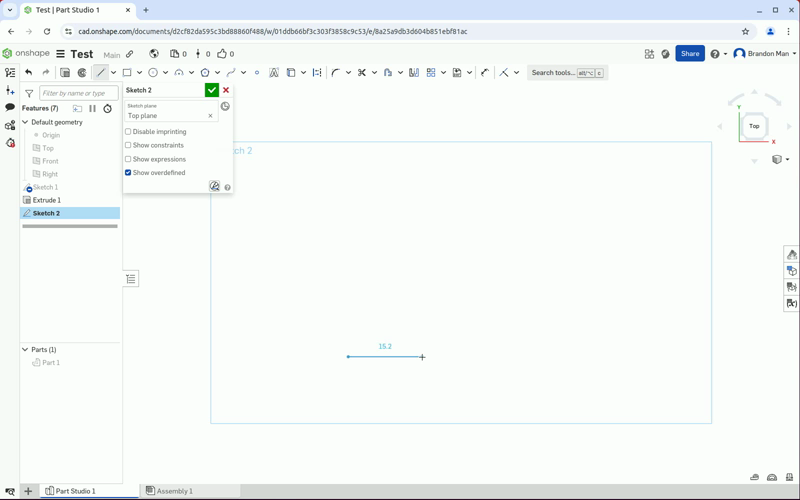
click(422, 356)
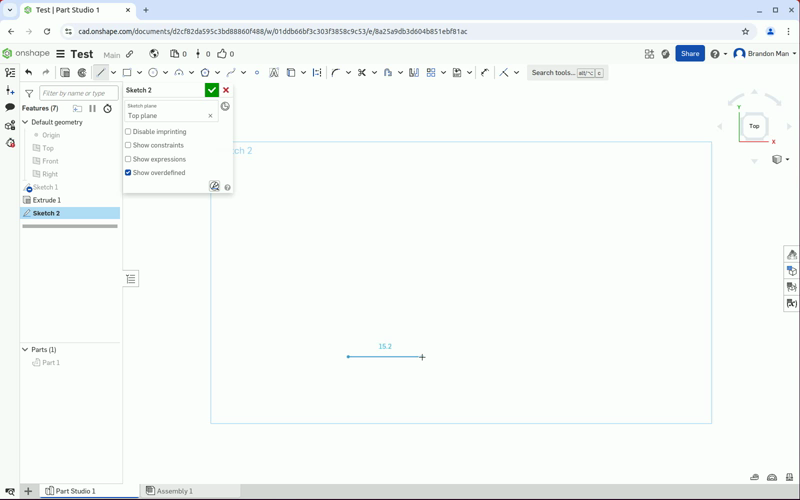
key_up(shift)
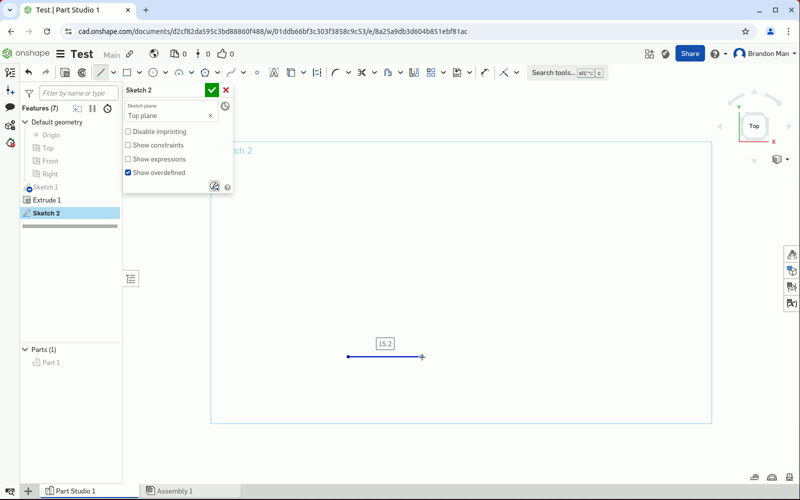
key_down(shift)
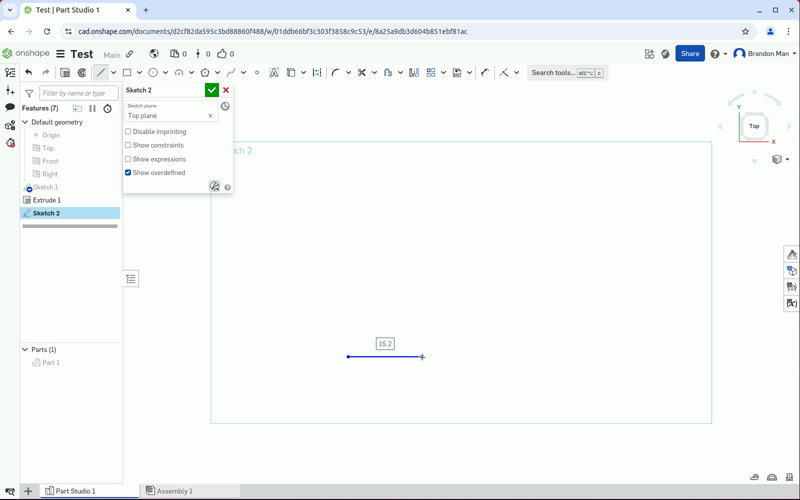
mouse_move(422, 282)
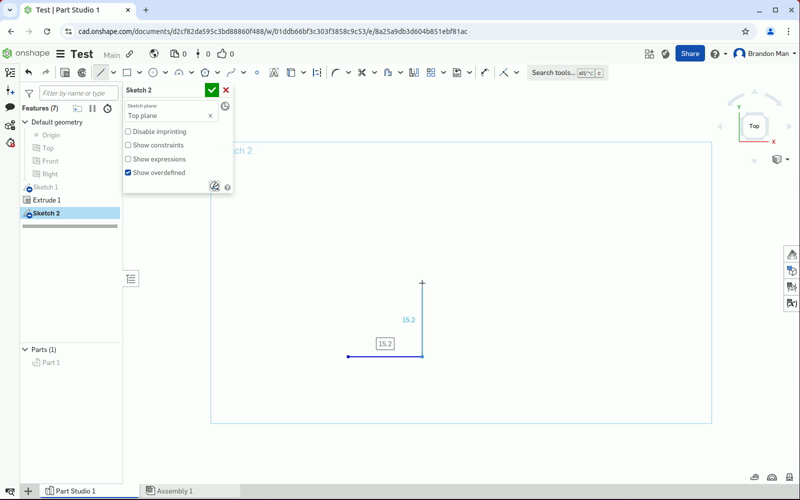
click(422, 282)
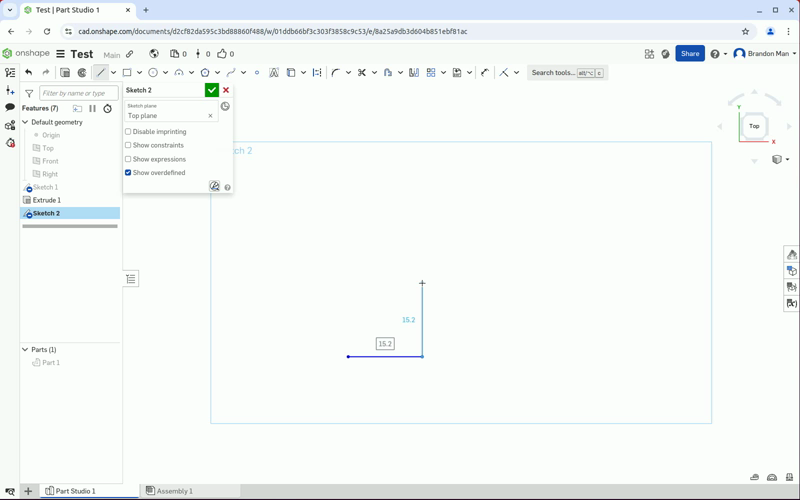
key_up(shift)
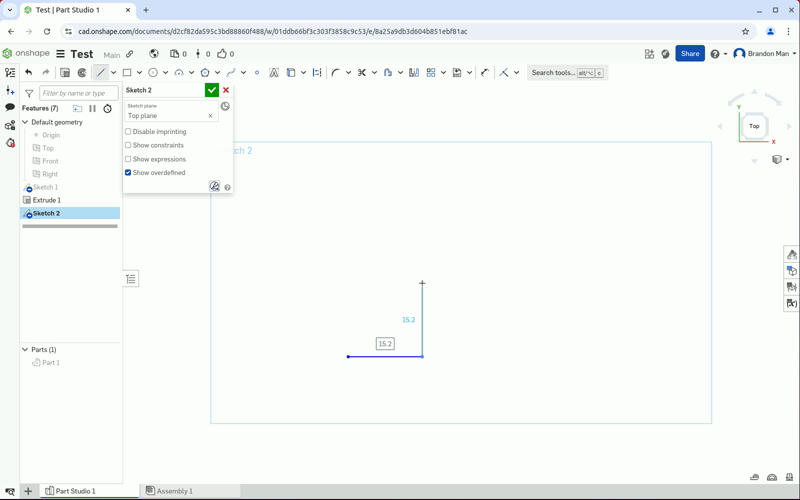
key_down(shift)
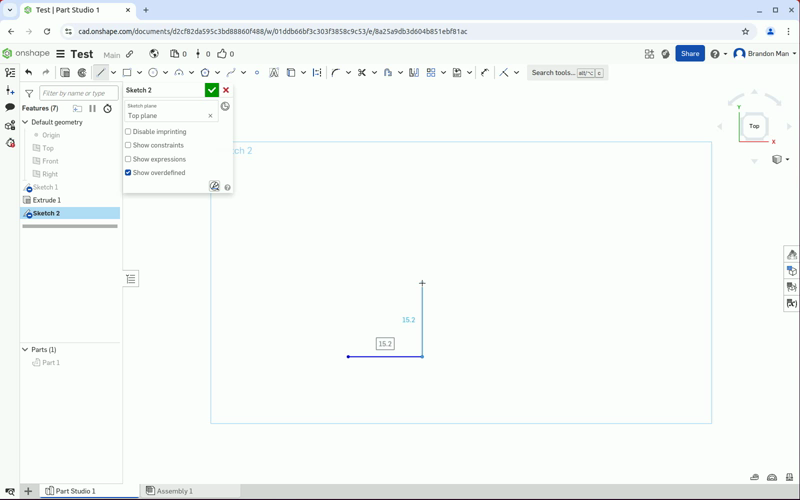
mouse_move(348, 282)
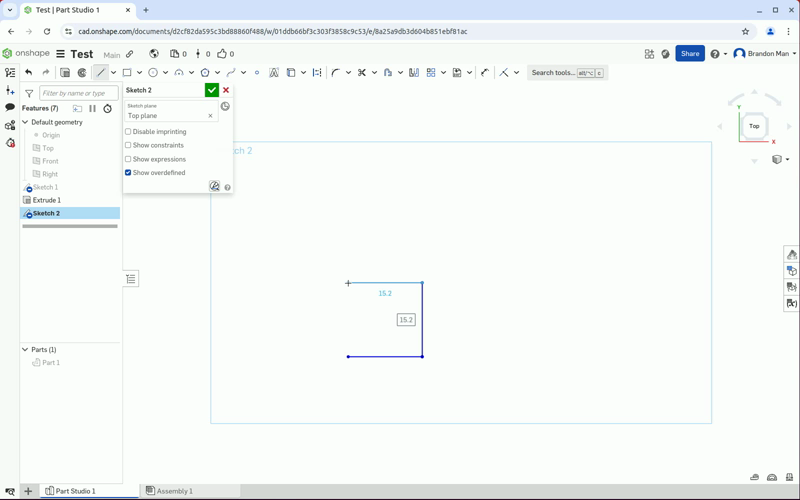
click(348, 282)
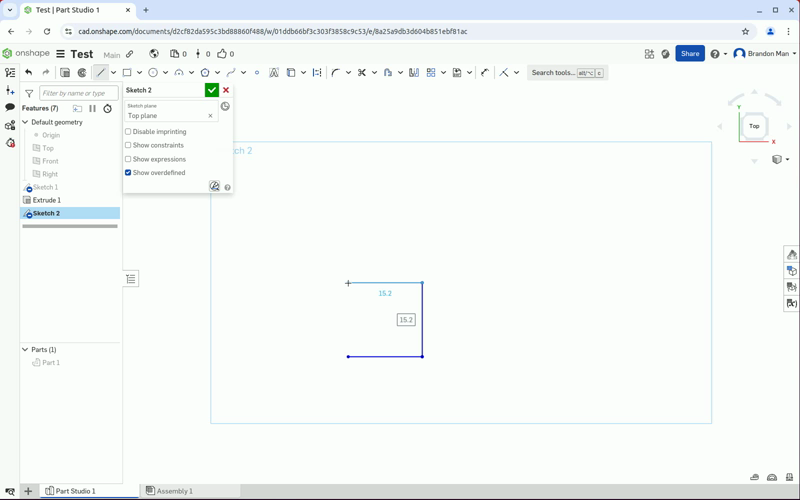
key_up(shift)
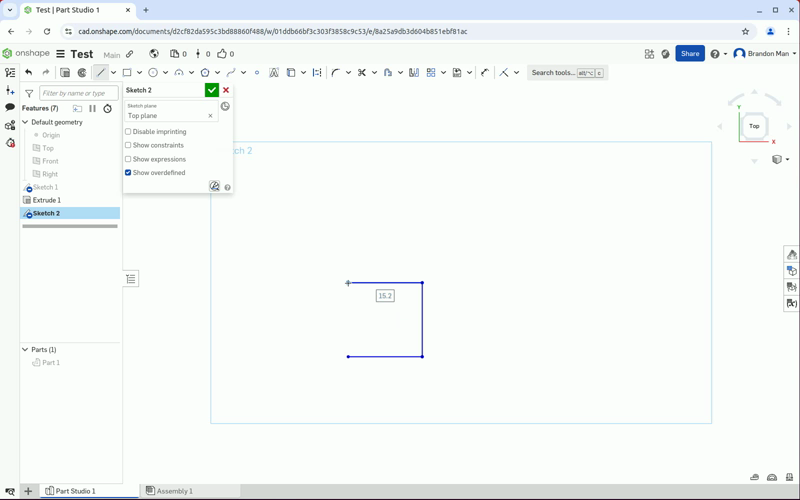
key_down(shift)
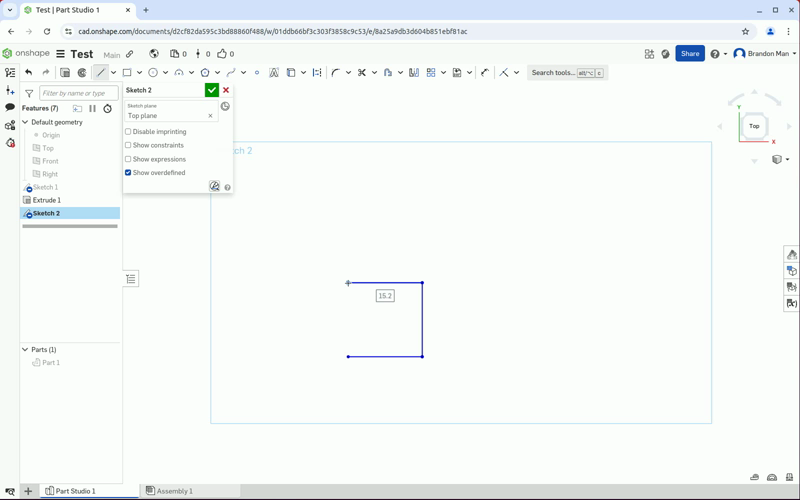
mouse_move(348, 356)
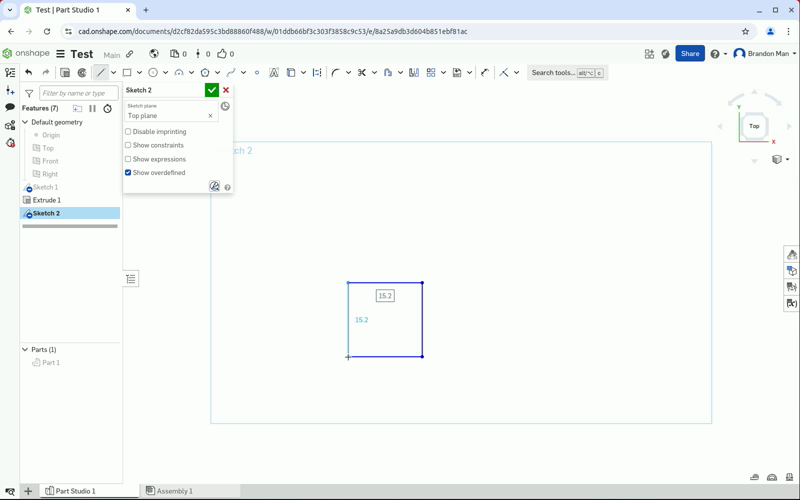
key_up(shift)
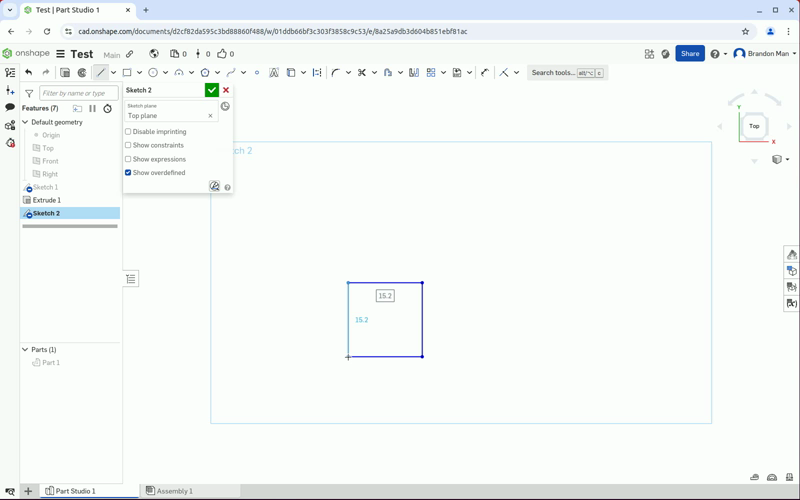
click(348, 356)
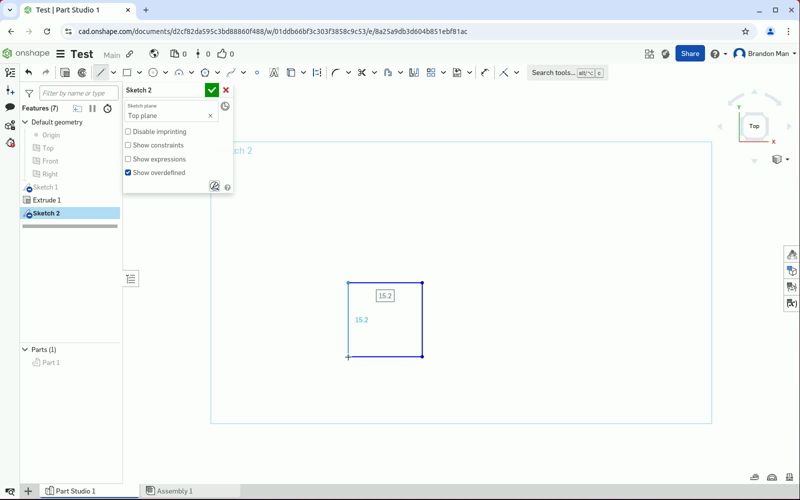
key(esc)
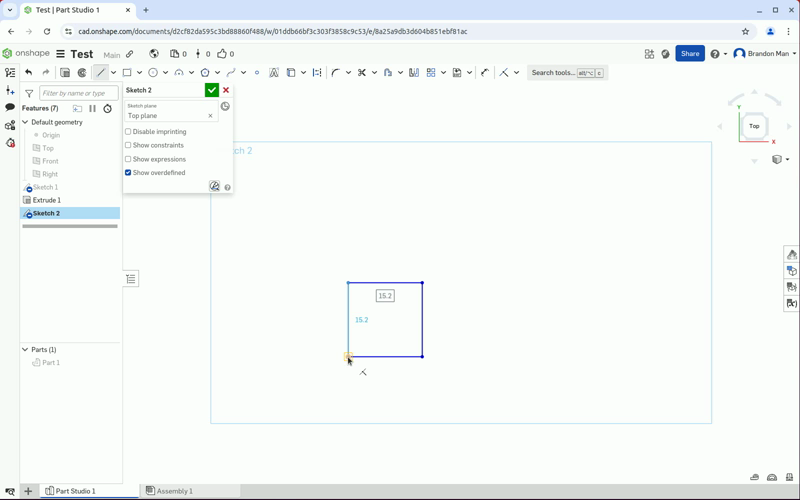
mouse_move(411, 319)
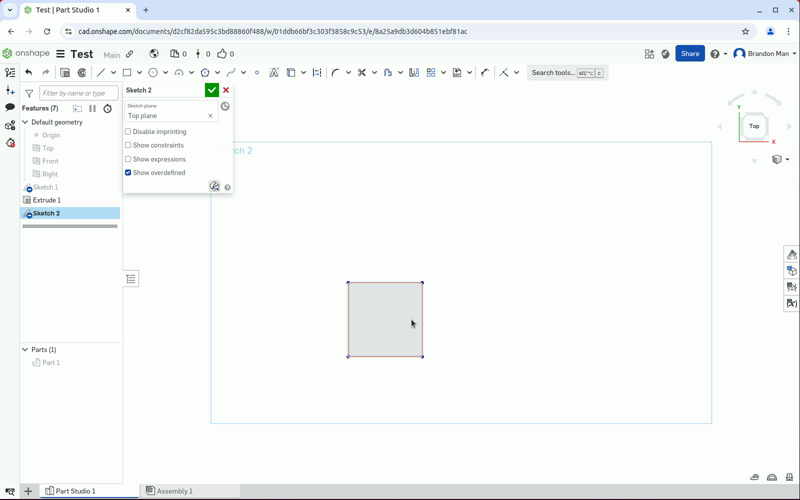
click(411, 319)
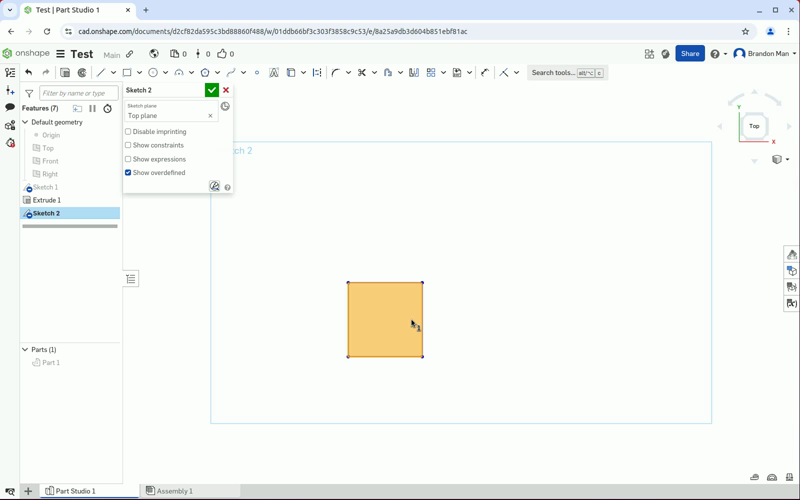
mouse_move(73, 352)
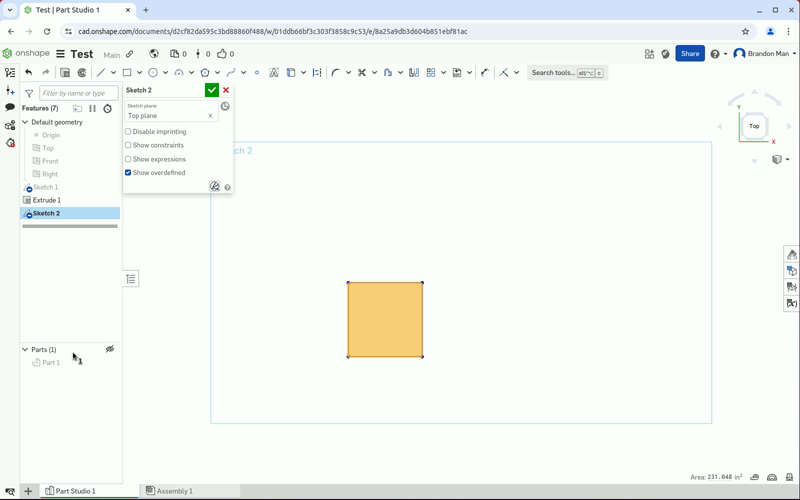
key(shift+y)
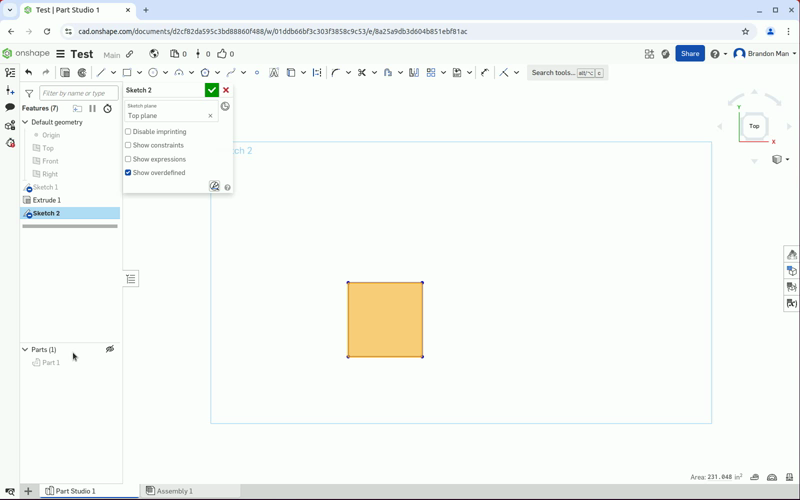
key(shift+e)
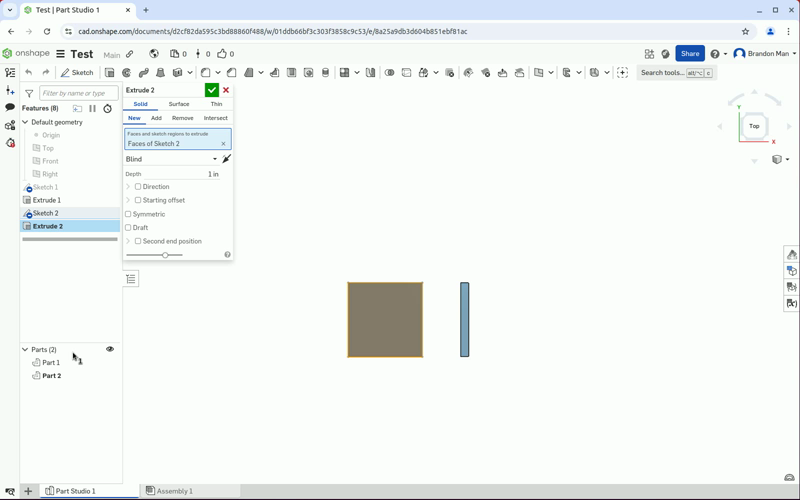
mouse_move(143, 106)
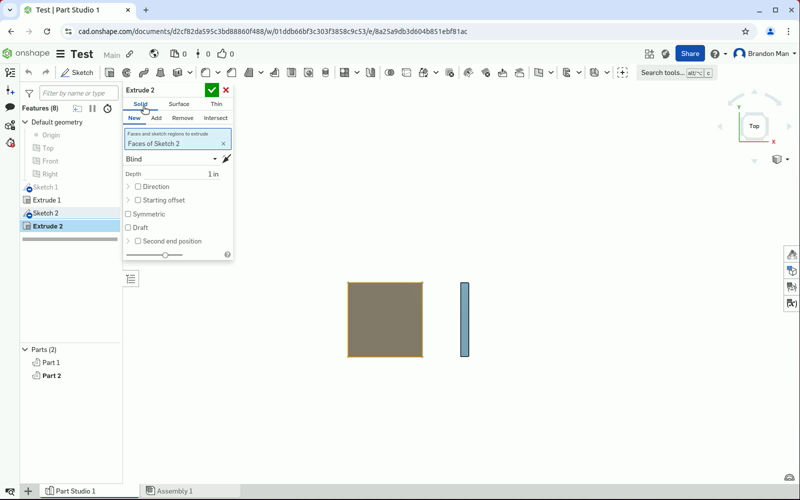
click(143, 106)
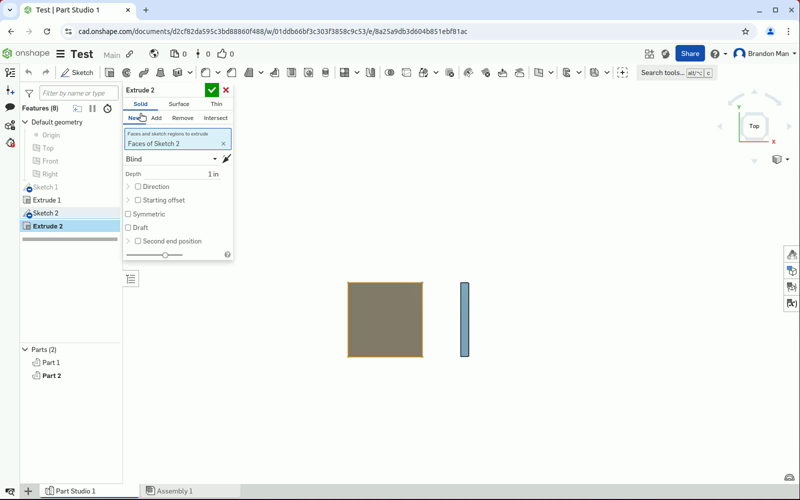
mouse_move(137, 120)
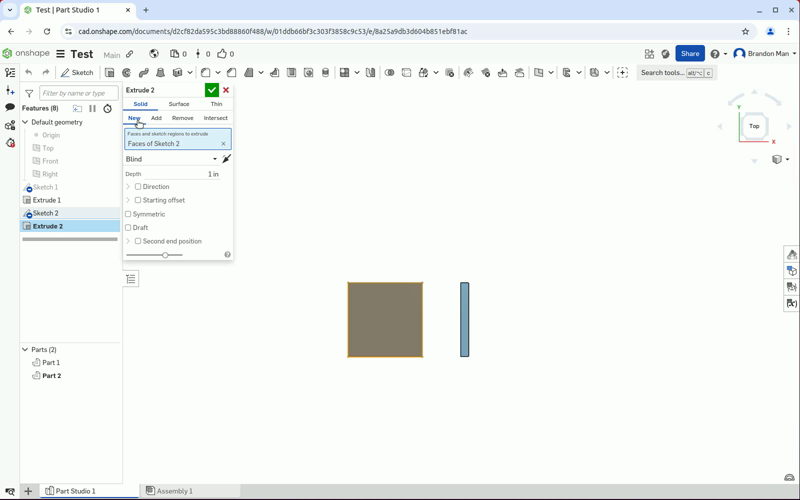
click(137, 120)
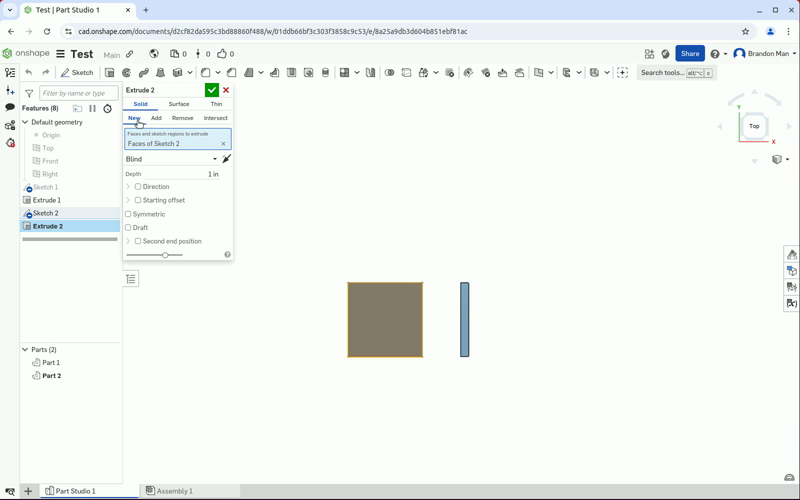
key(tab, 4)
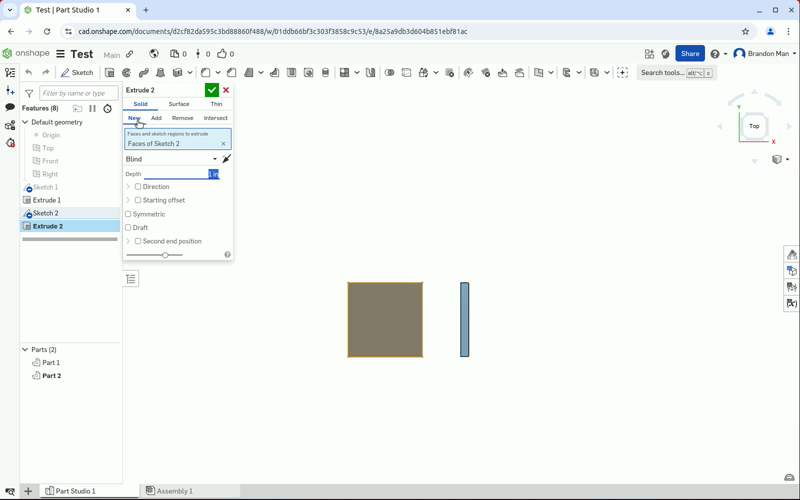
text(0.481)
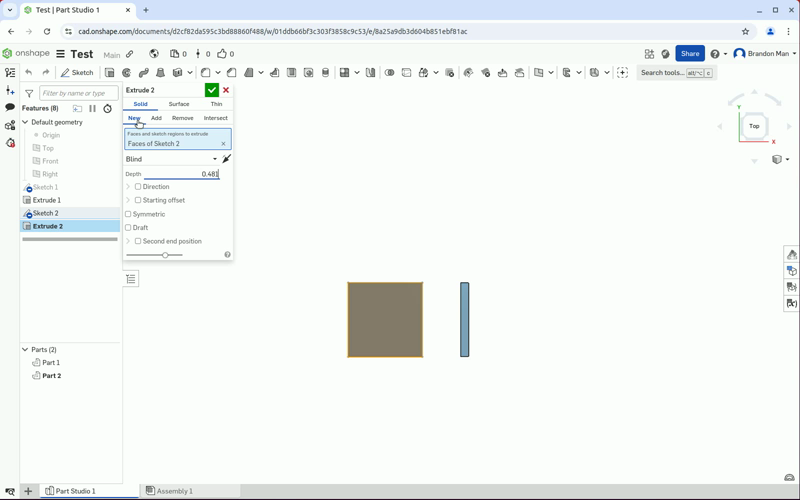
key(enter)
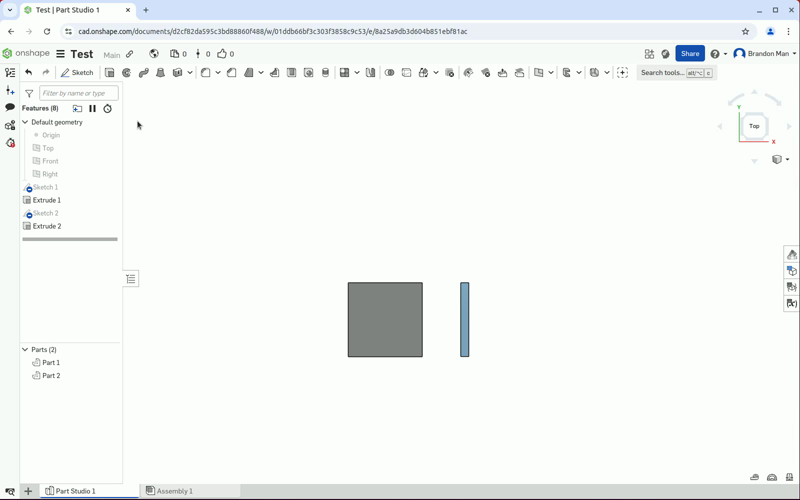
key(shift+h)
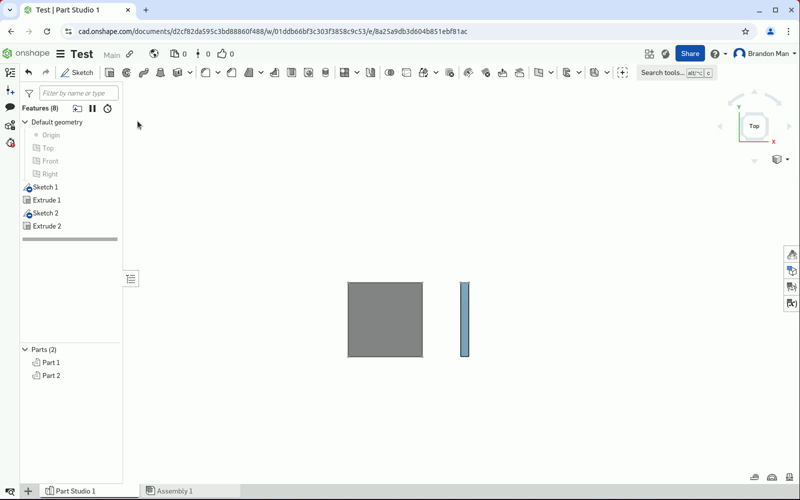
key(shift+h)
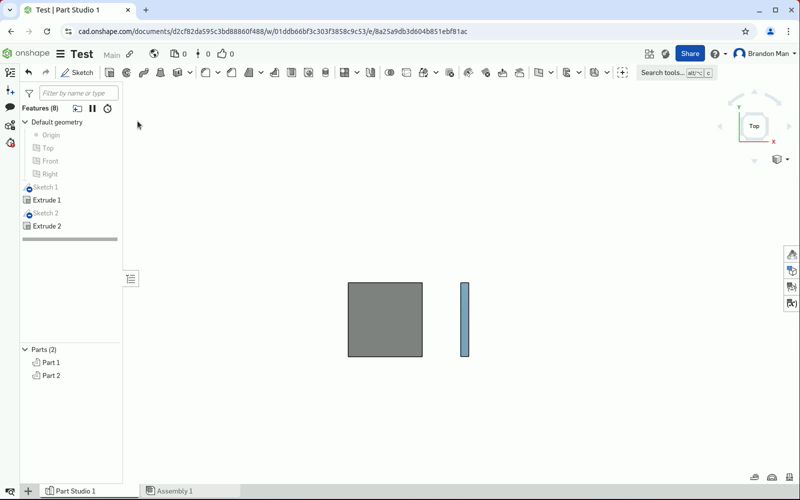
mouse_move(73, 189)
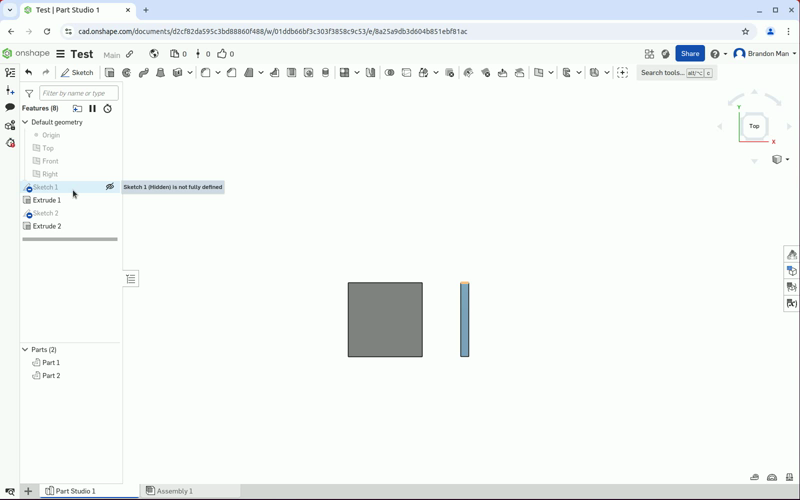
click(73, 189)
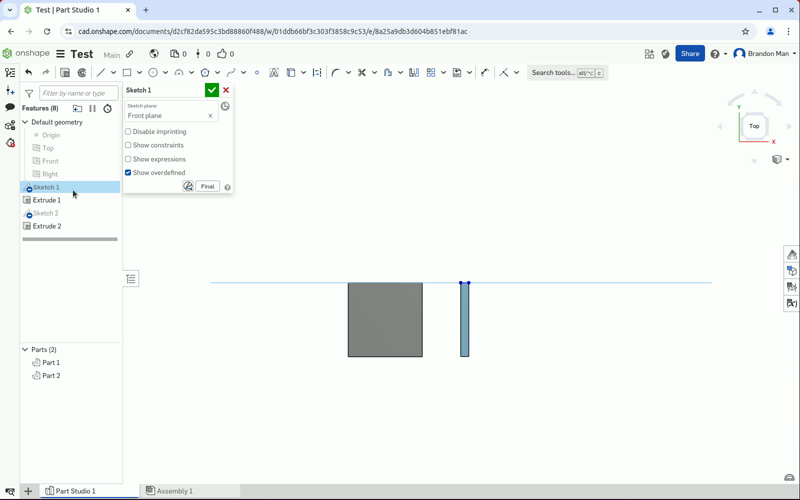
mouse_move(229, 92)
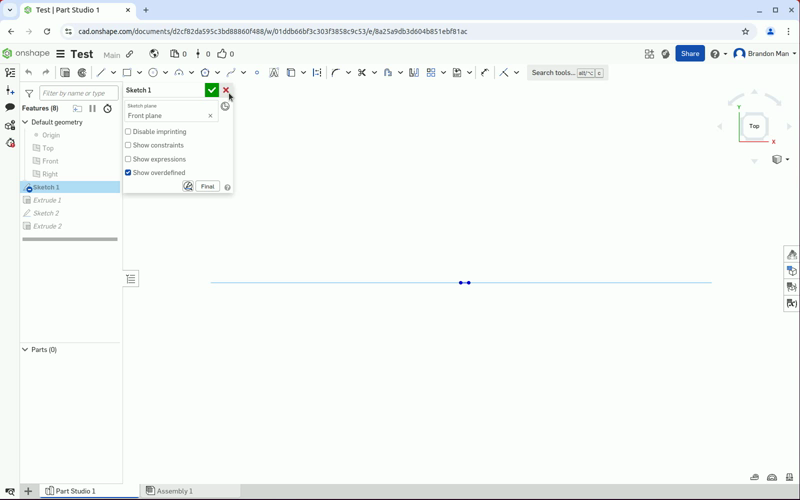
click(229, 92)
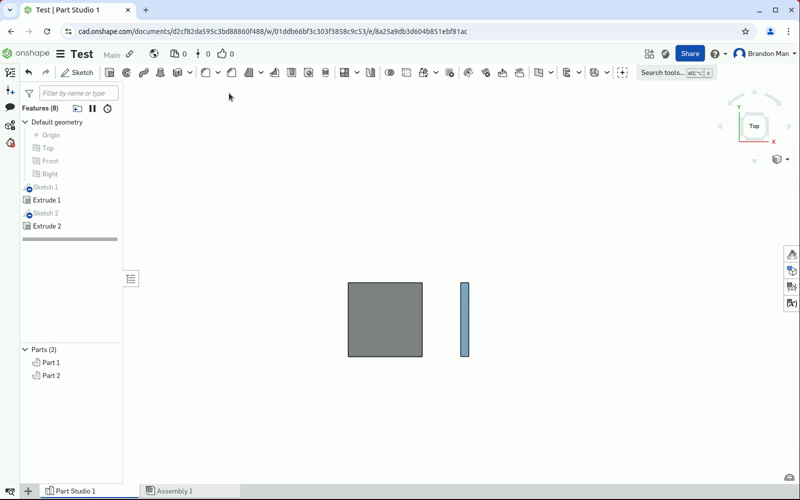
mouse_move(73, 352)
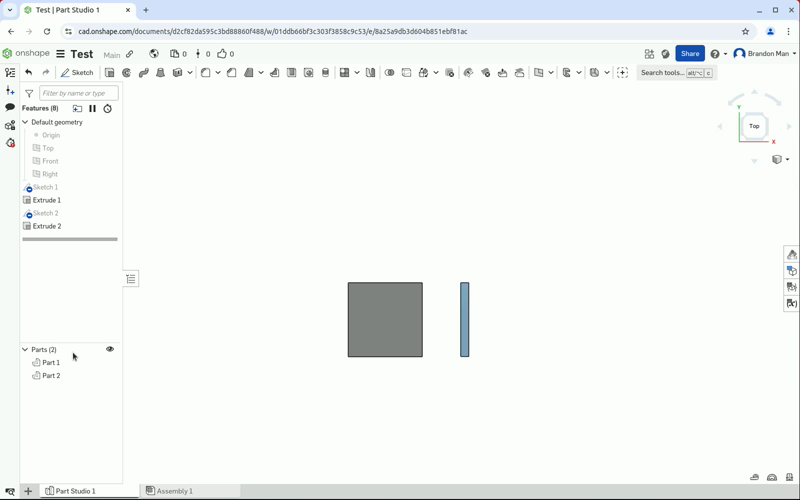
key(y)
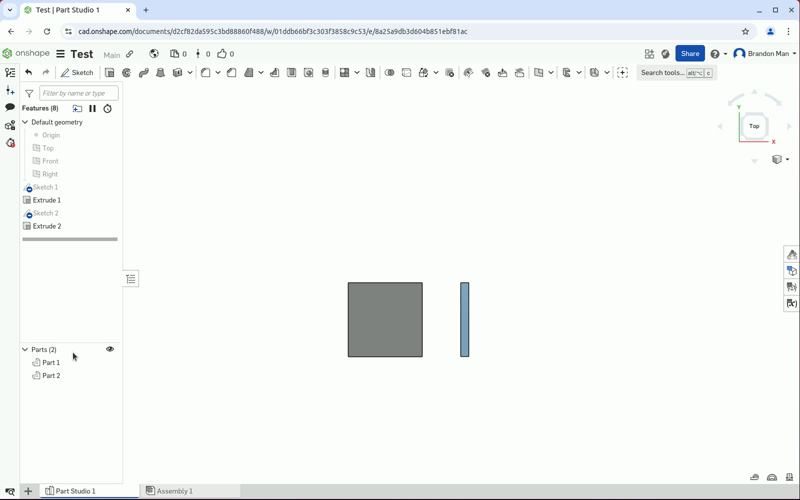
key(shift+p)
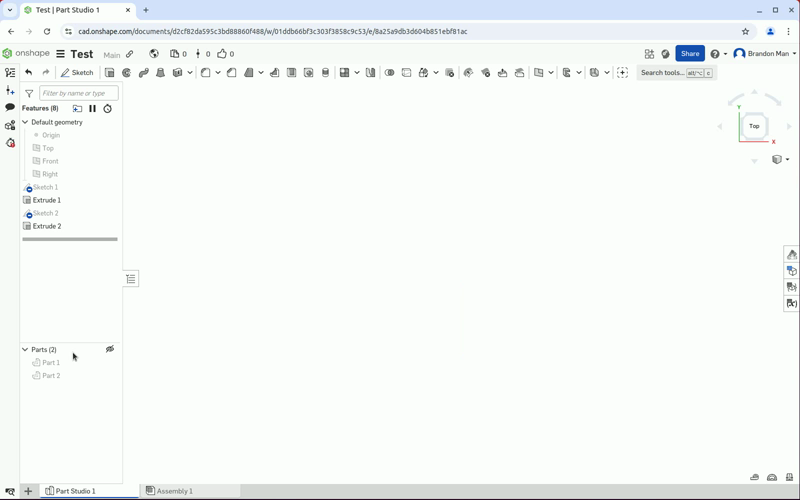
key(space)
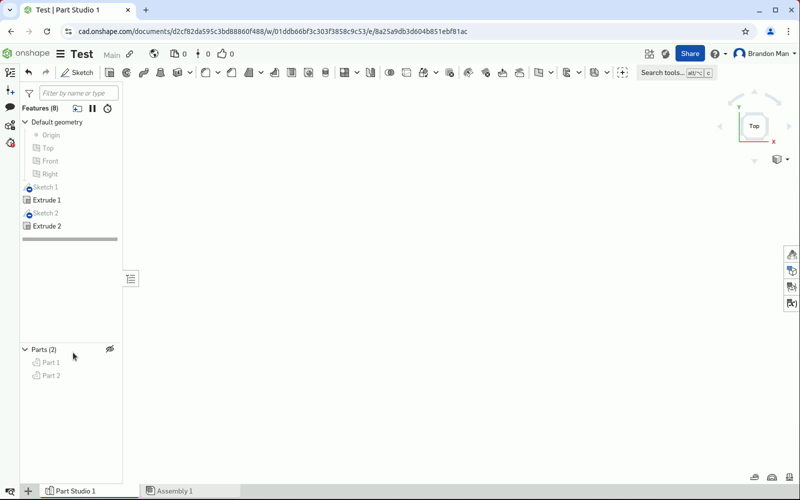
key_down(shift)
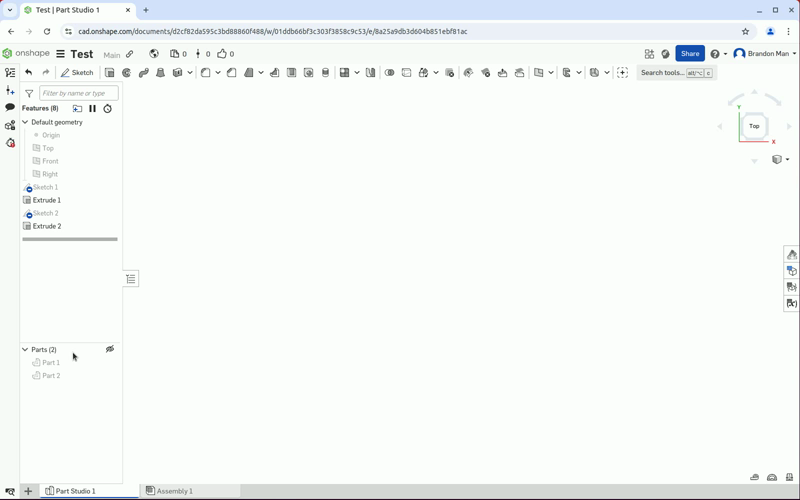
key(up)
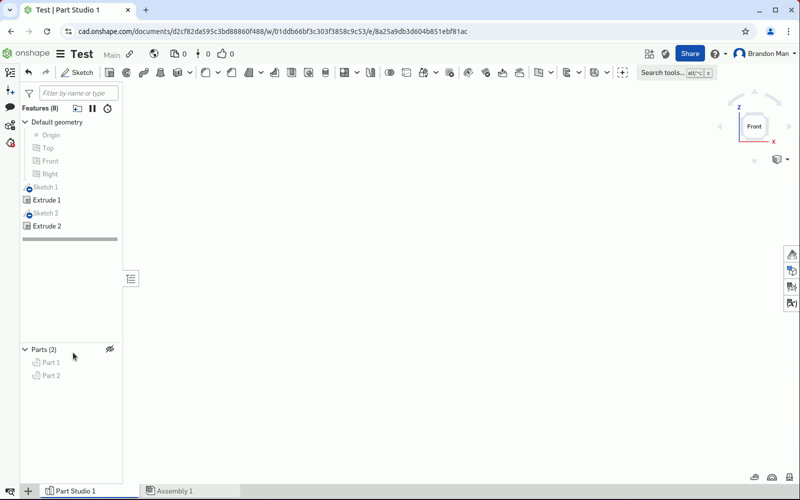
key_up(shift)
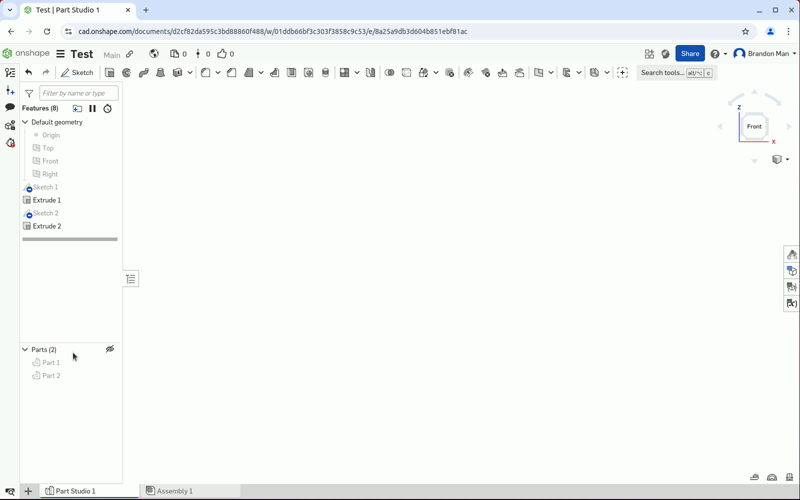
mouse_move(73, 352)
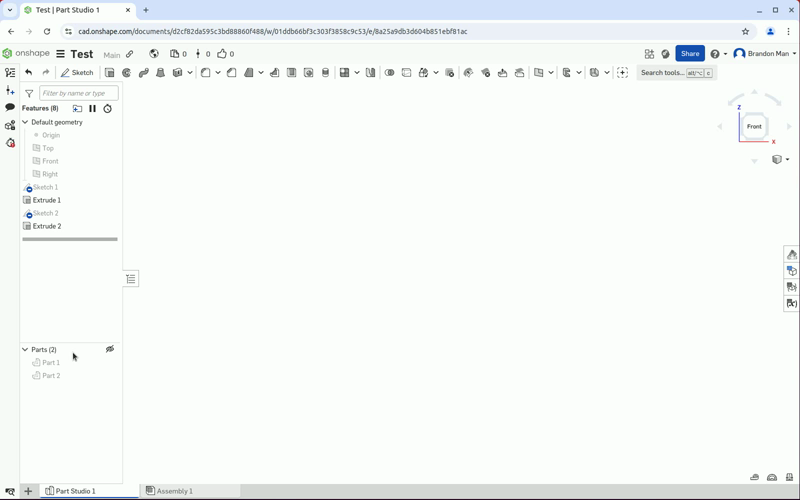
key(shift+y)
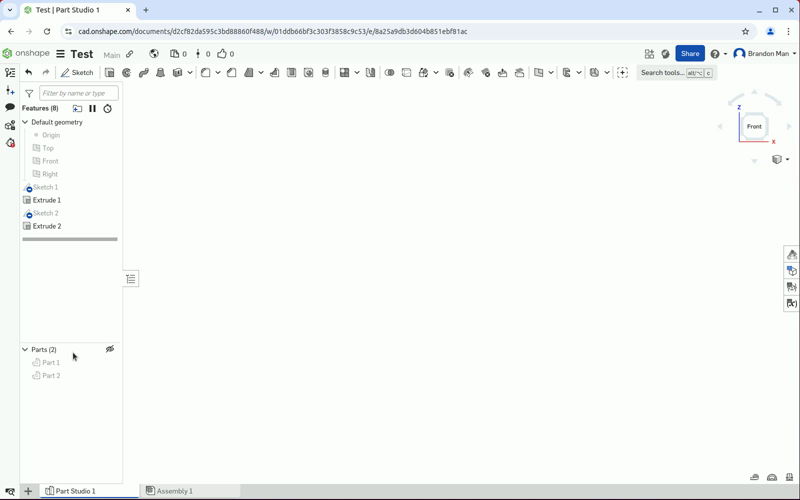
key(shift+s)
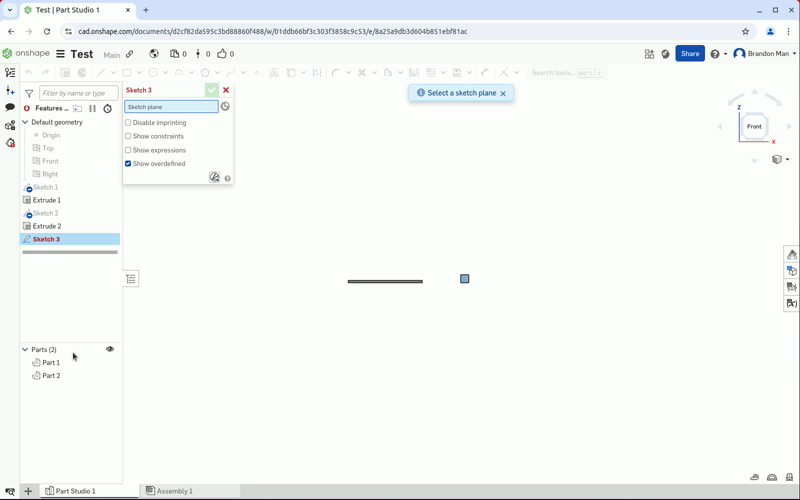
mouse_move(73, 163)
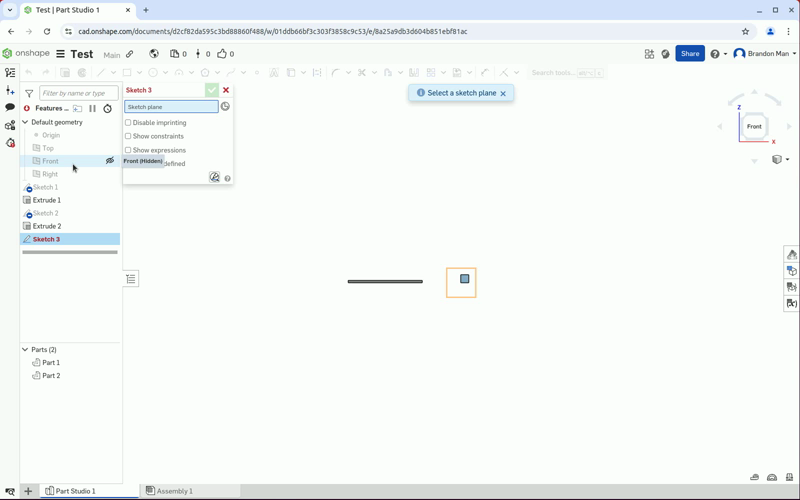
click(73, 163)
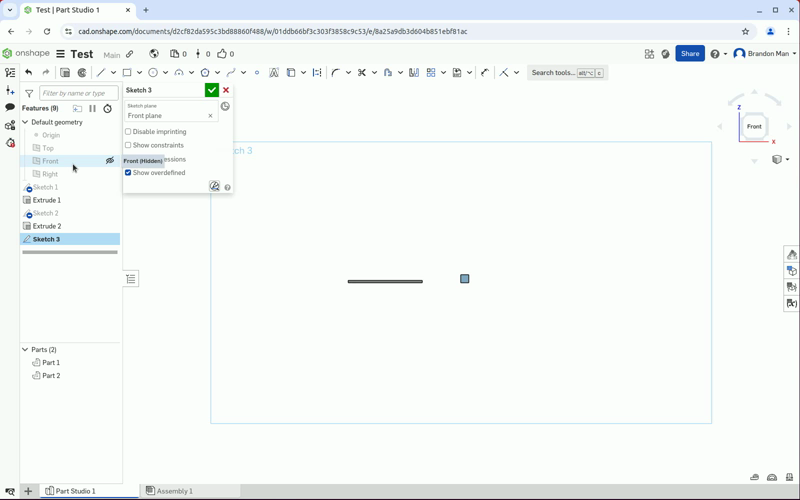
mouse_move(73, 352)
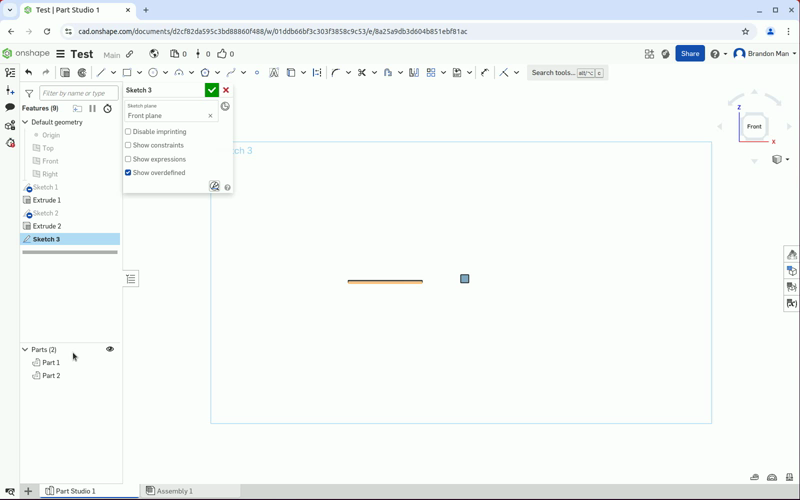
key(y)
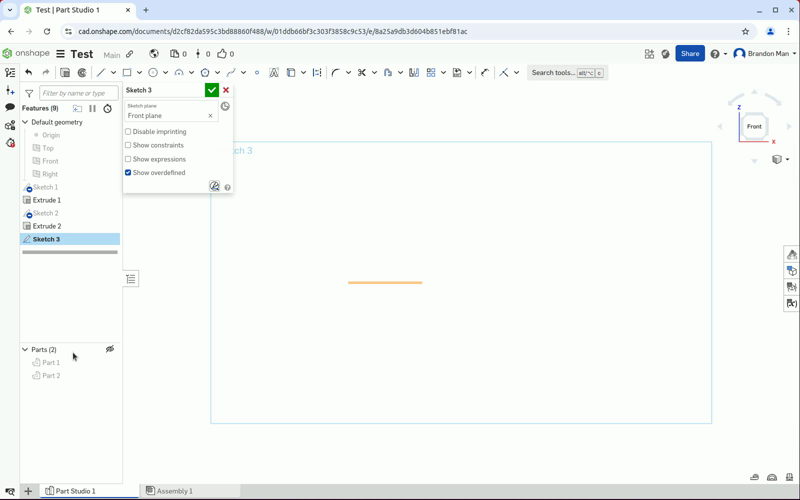
key(l)
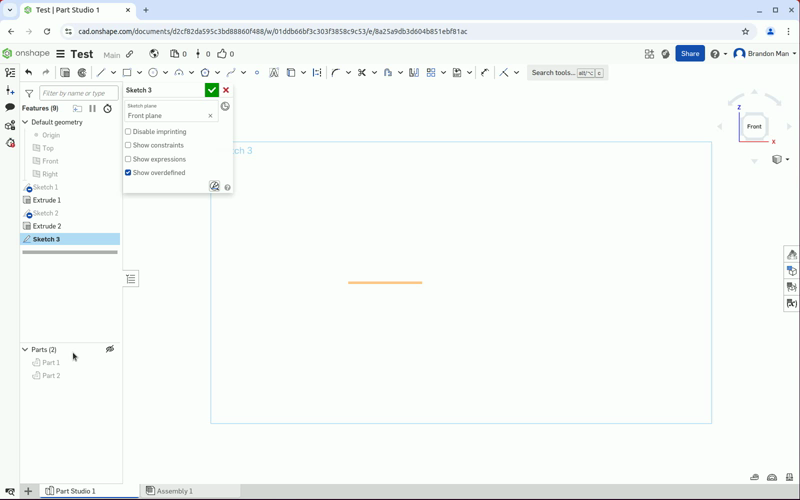
key_down(shift)
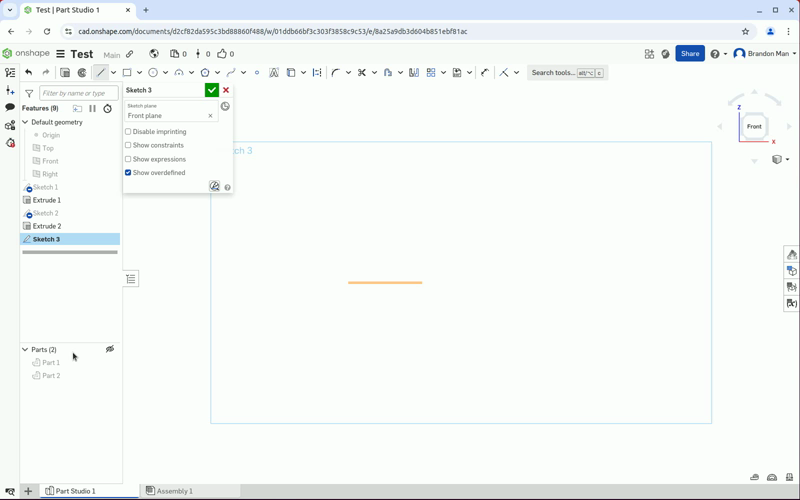
mouse_move(431, 265)
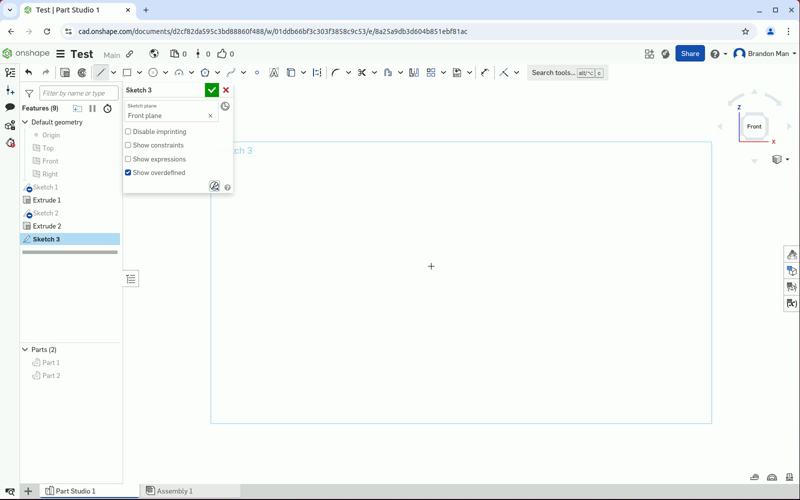
click(431, 265)
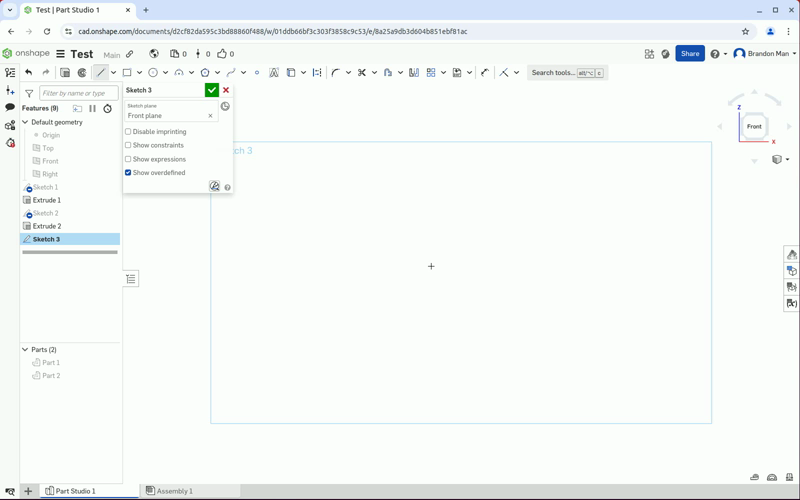
key_up(shift)
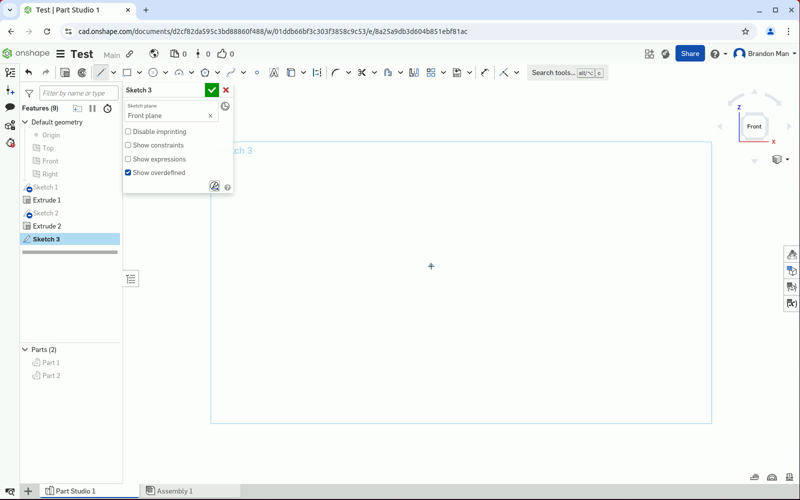
key_down(shift)
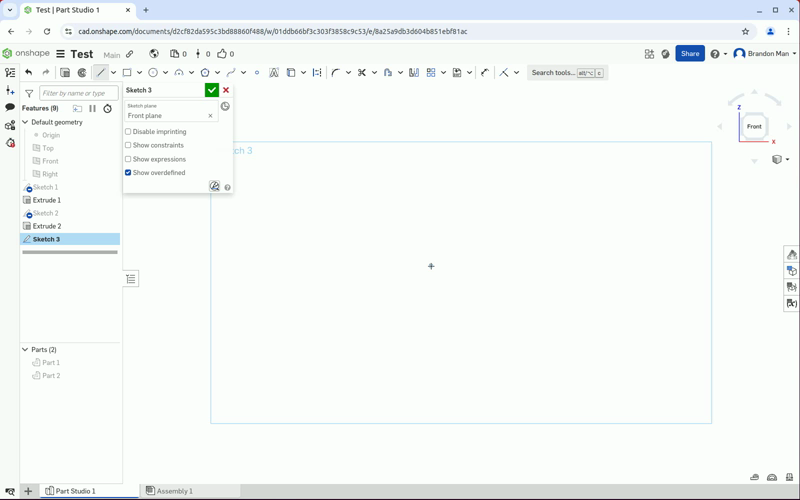
mouse_move(461, 265)
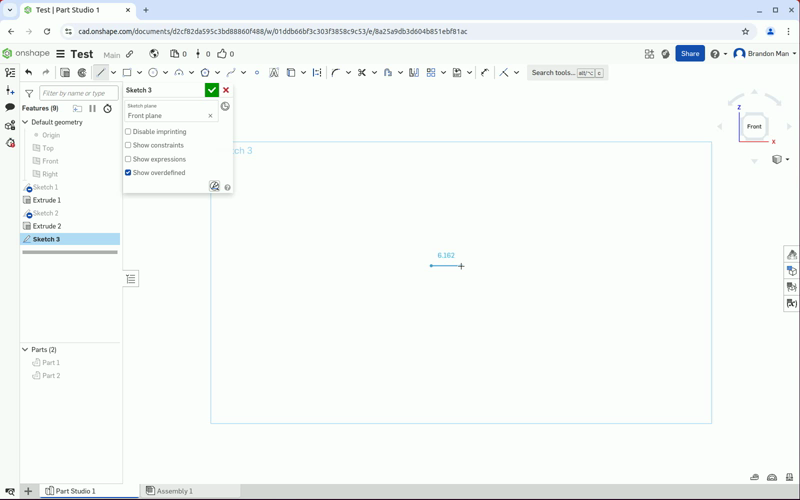
mouse_move(434, 265)
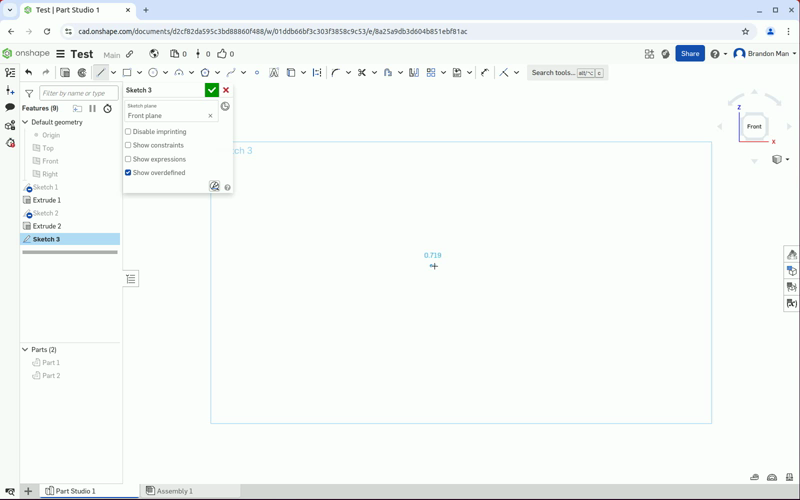
scroll(6)
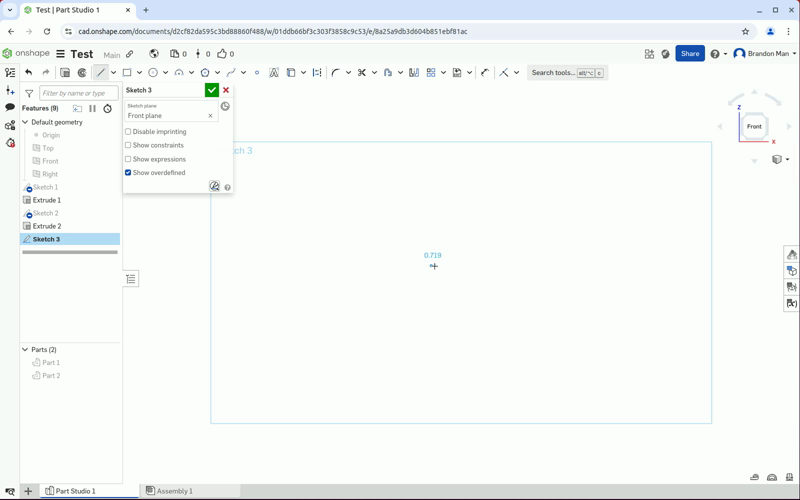
scroll(6)
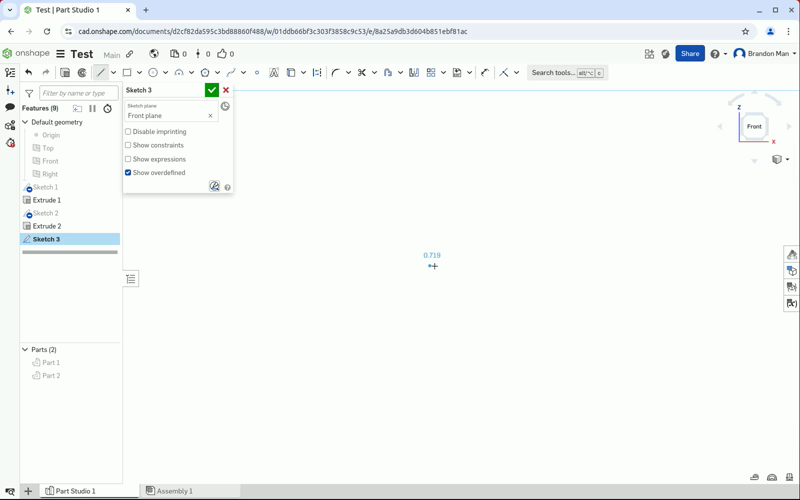
scroll(6)
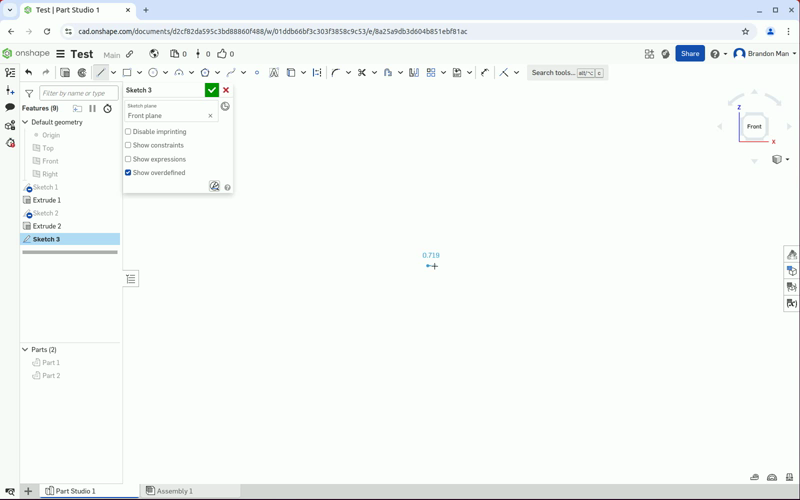
scroll(6)
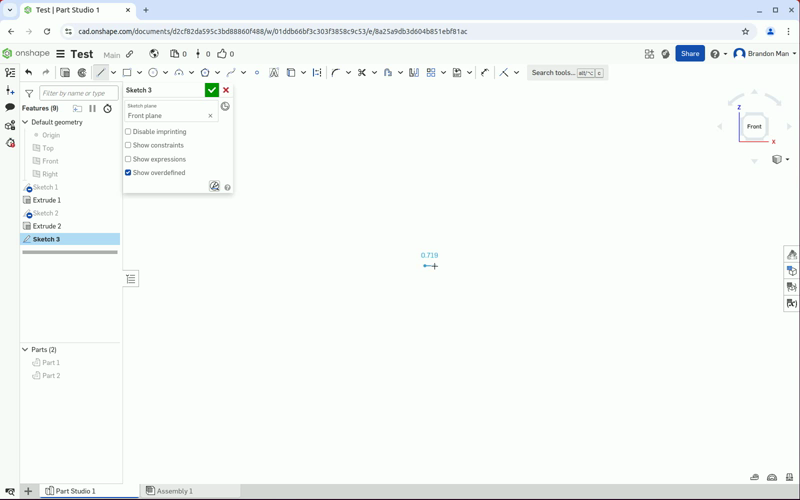
scroll(6)
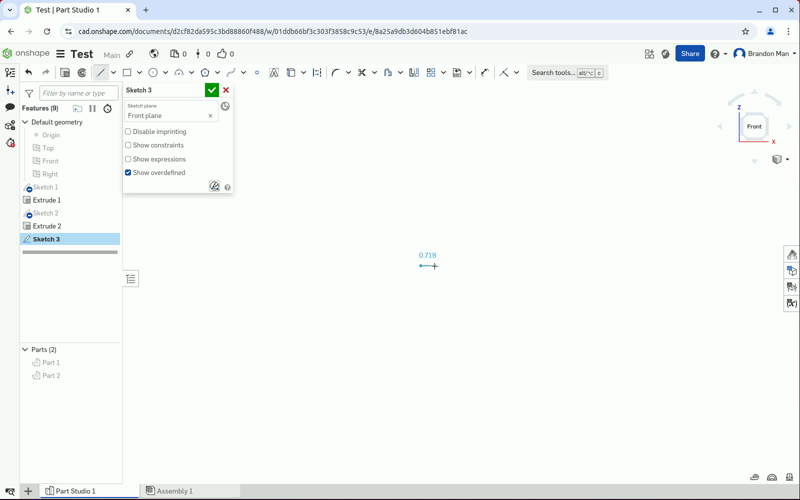
scroll(6)
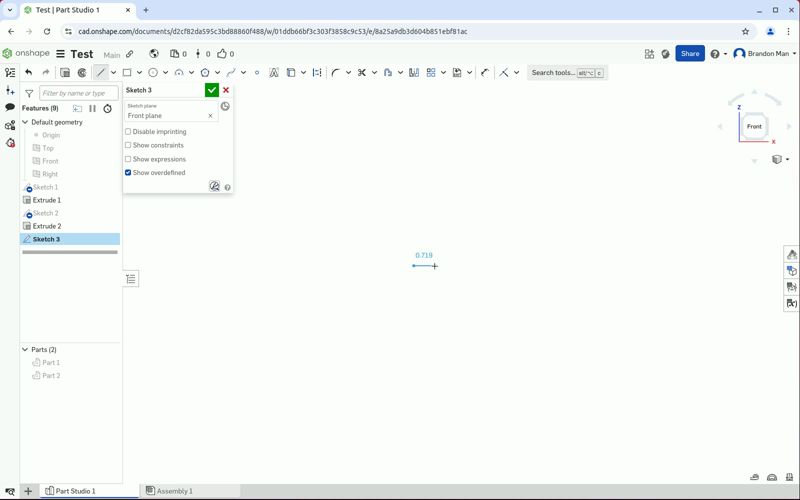
scroll(6)
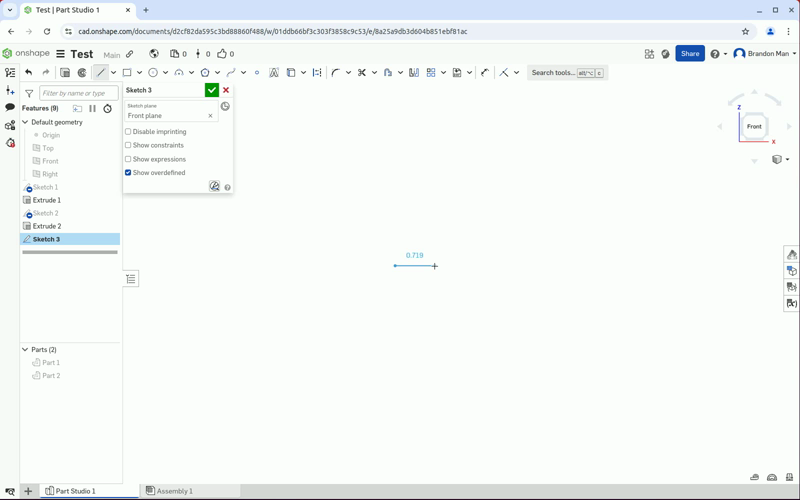
click(434, 265)
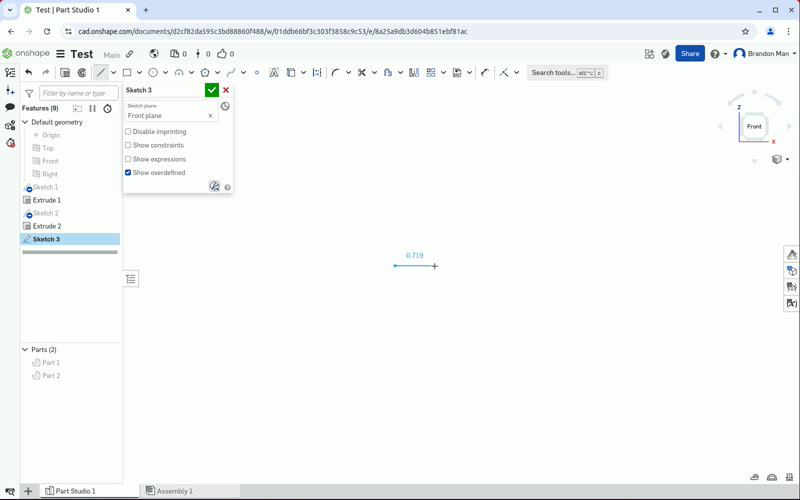
scroll(-6)
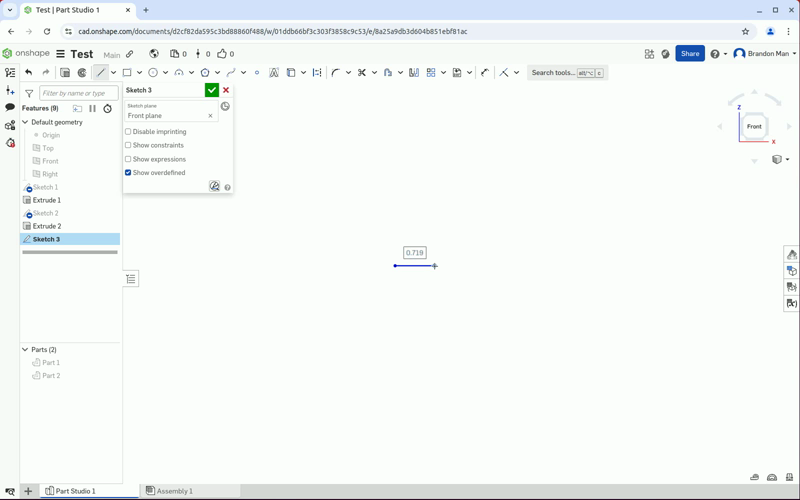
scroll(-6)
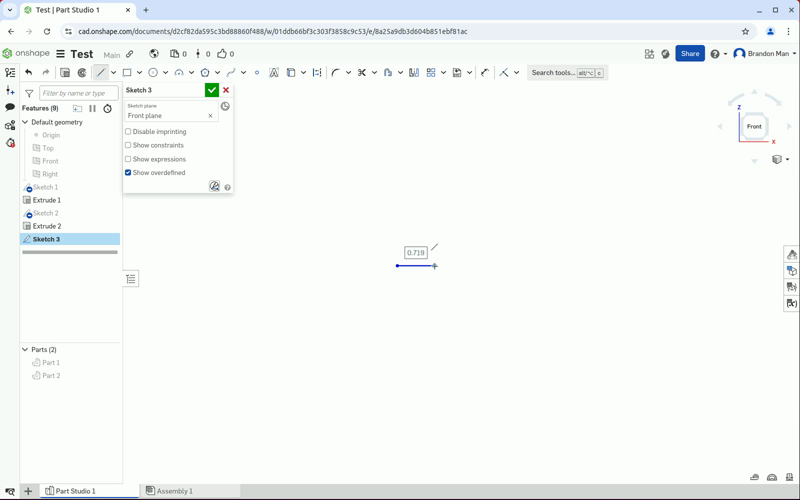
scroll(-6)
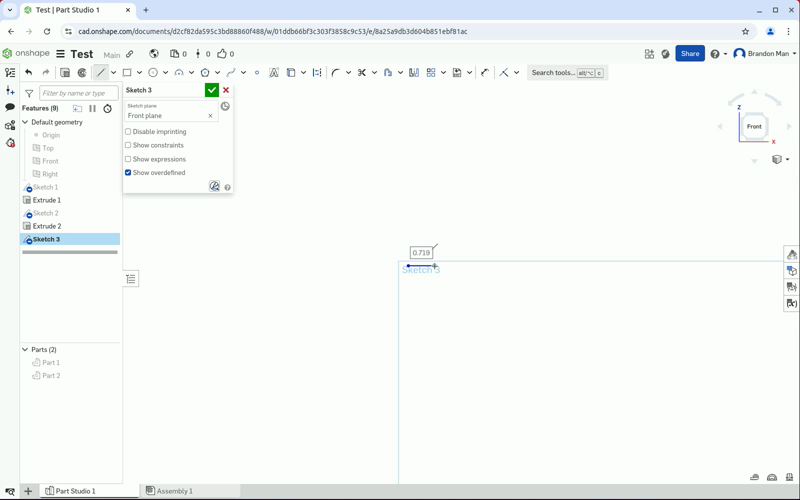
scroll(-6)
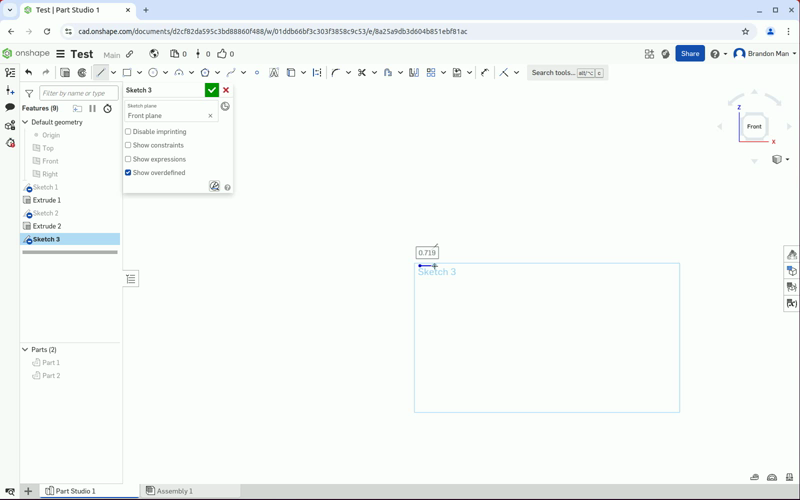
scroll(-6)
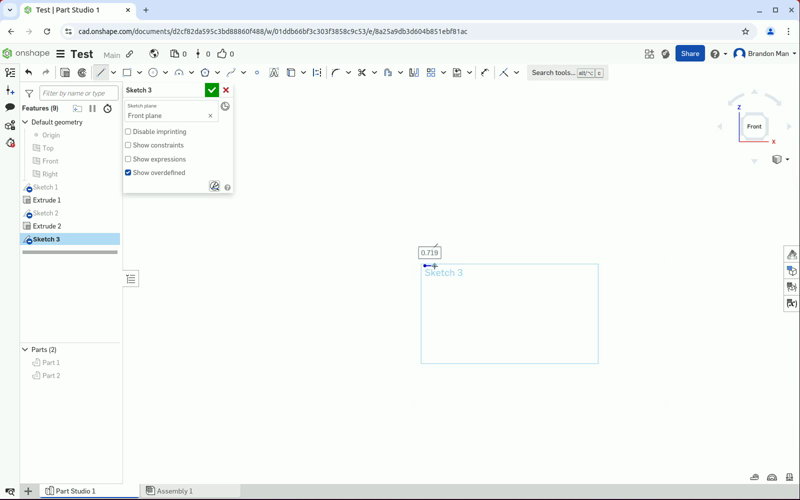
scroll(-6)
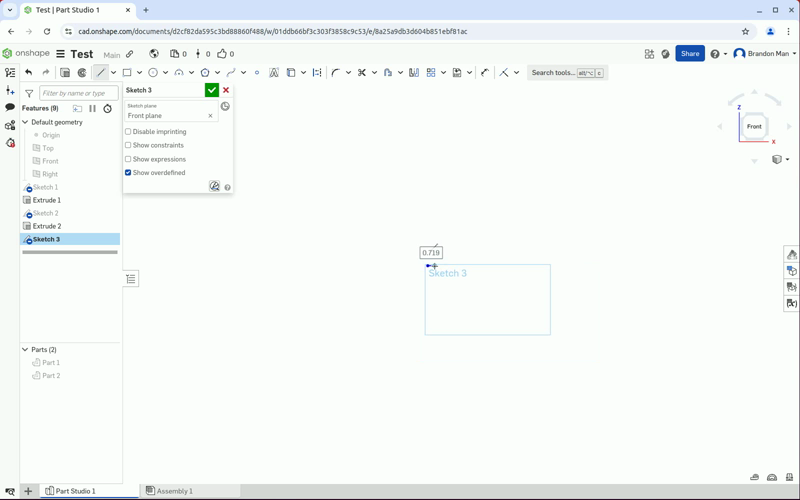
scroll(-6)
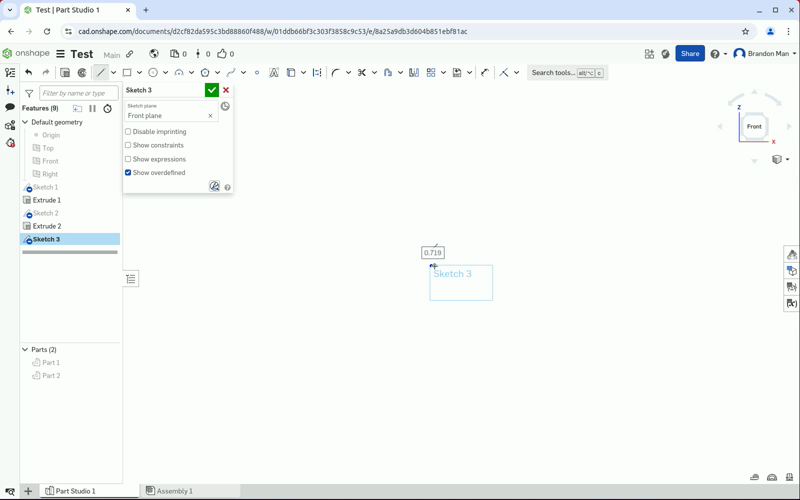
key_up(shift)
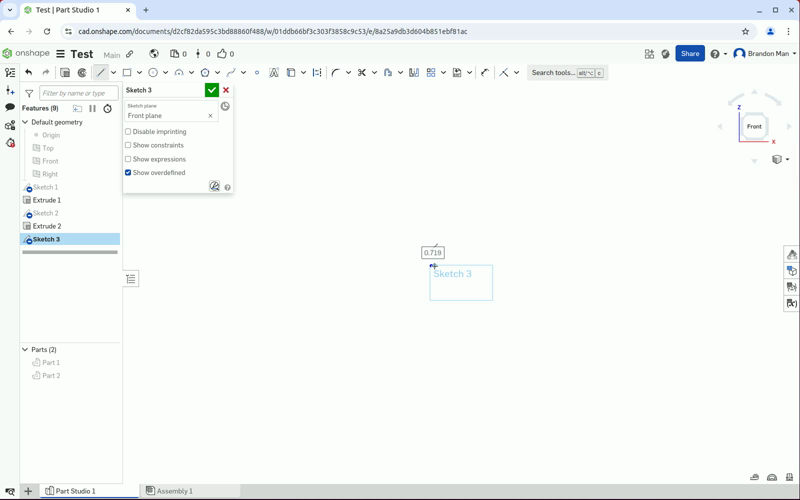
key_down(shift)
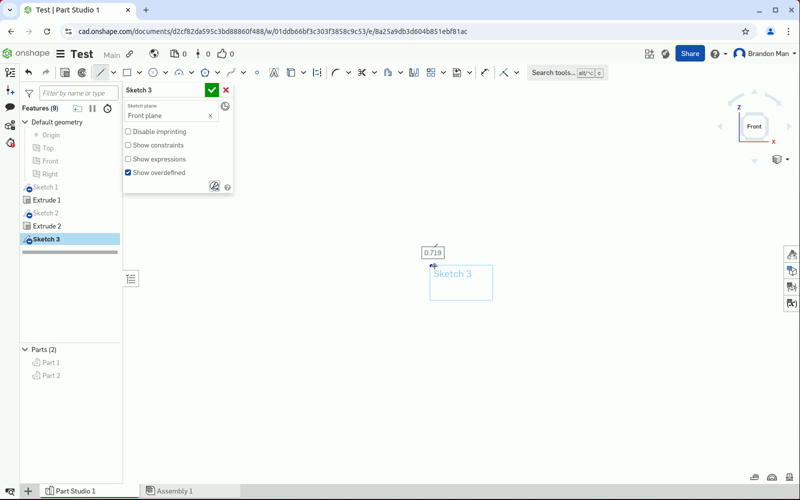
mouse_move(464, 265)
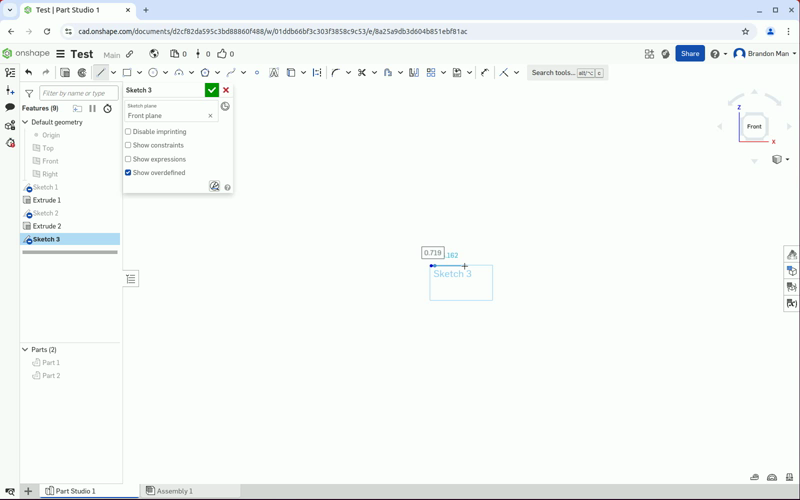
mouse_move(434, 257)
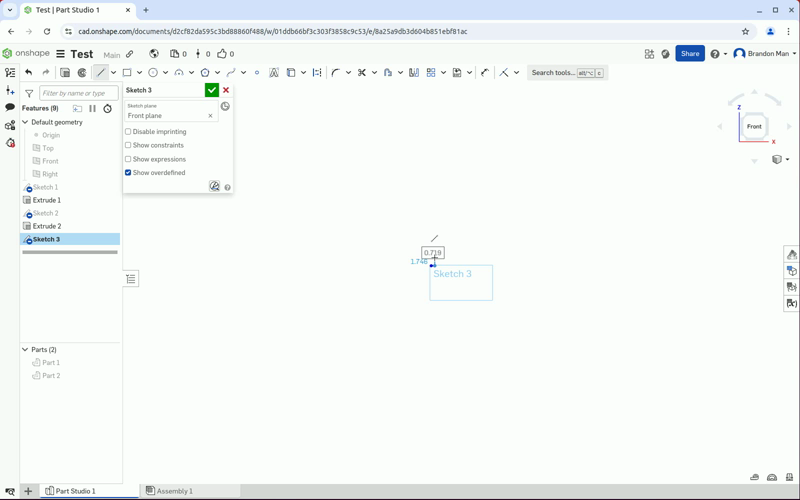
click(434, 257)
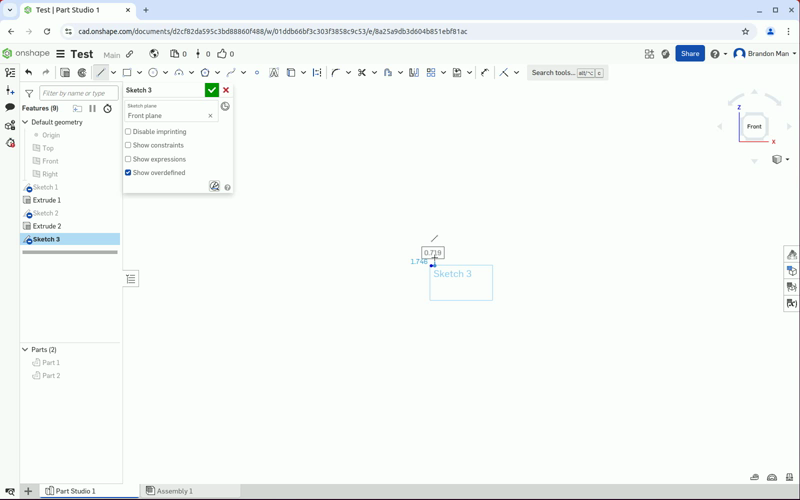
key_up(shift)
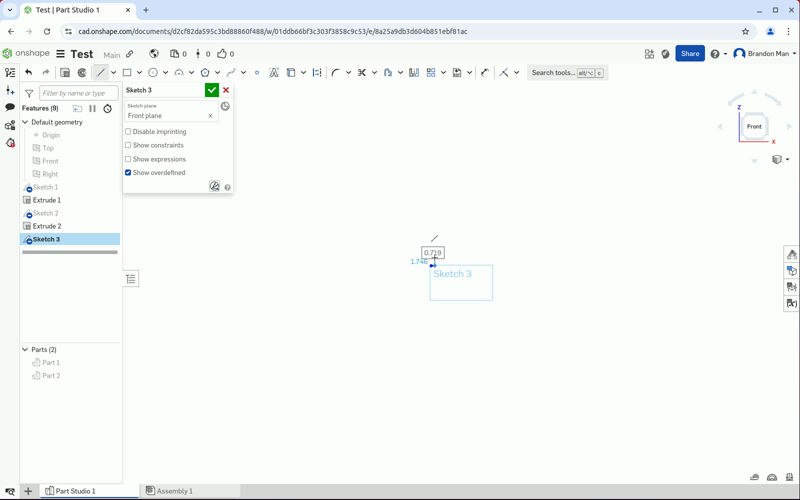
key_down(shift)
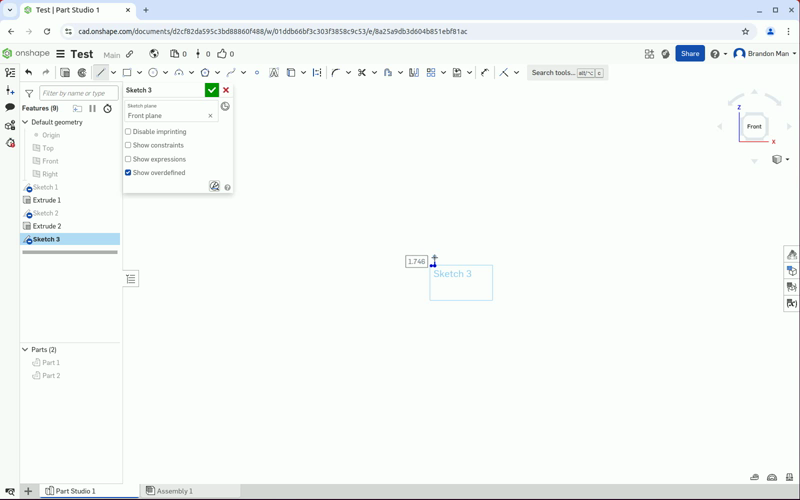
mouse_move(464, 257)
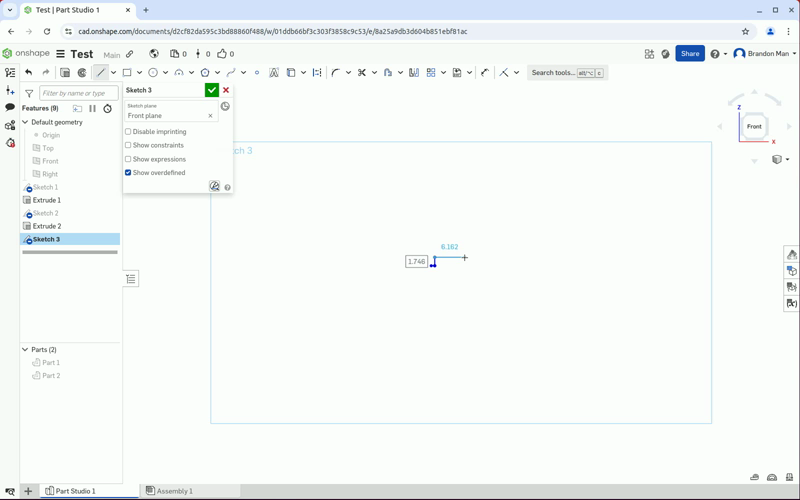
mouse_move(431, 257)
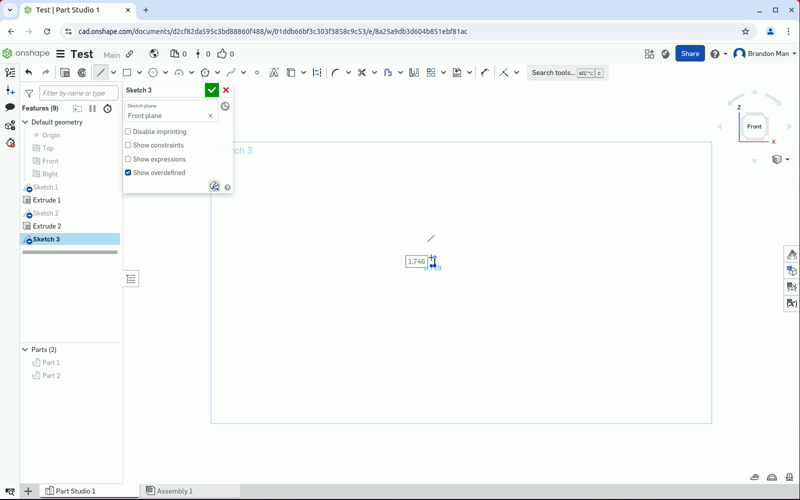
scroll(6)
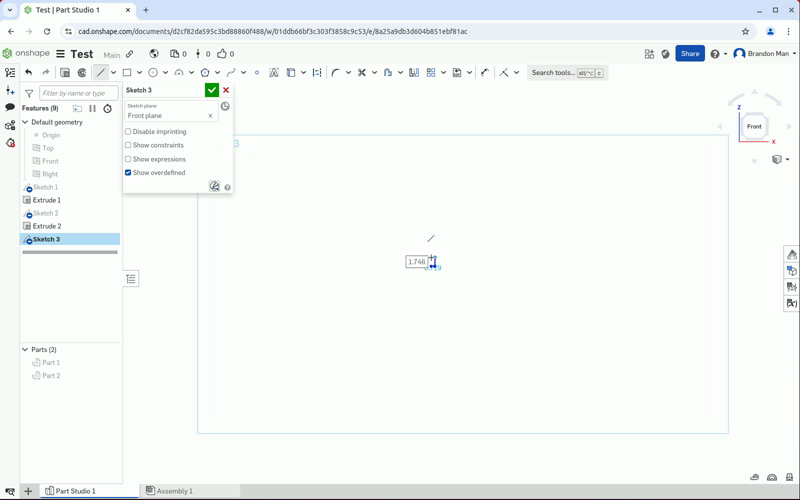
scroll(6)
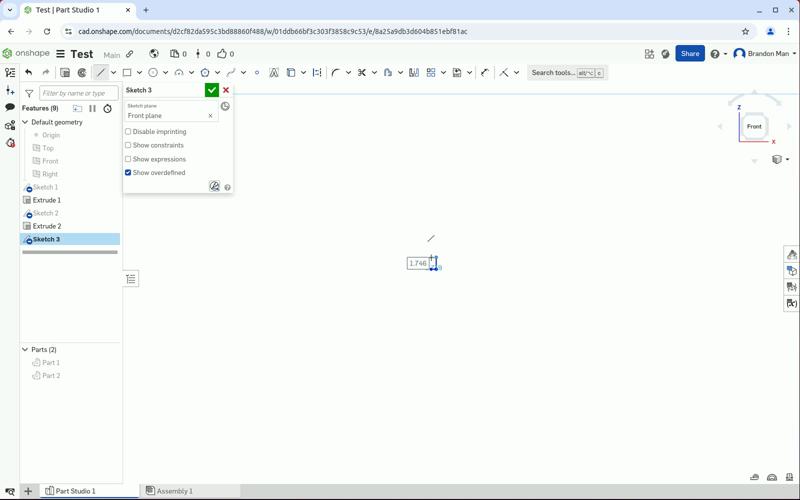
scroll(6)
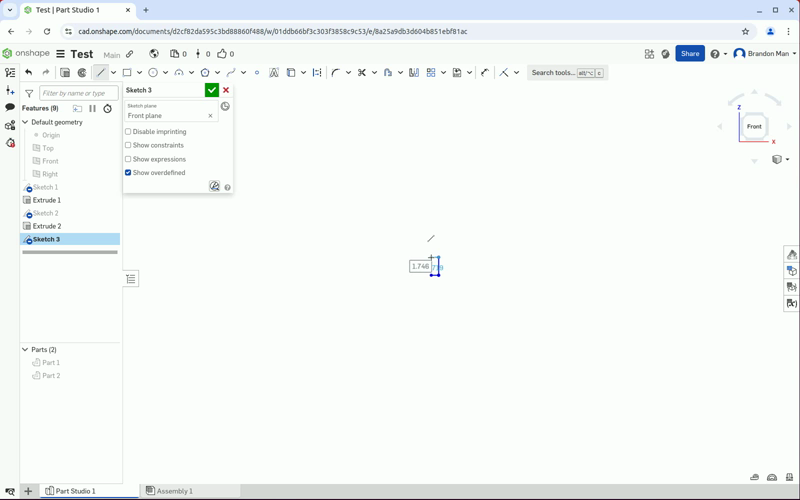
scroll(6)
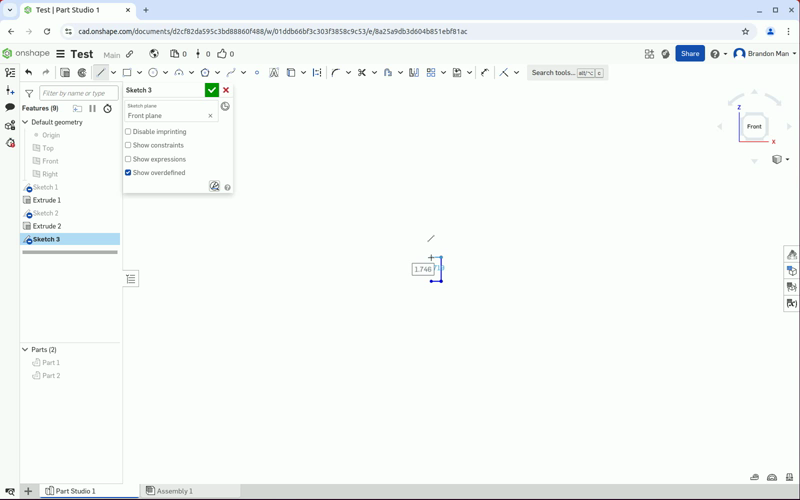
scroll(6)
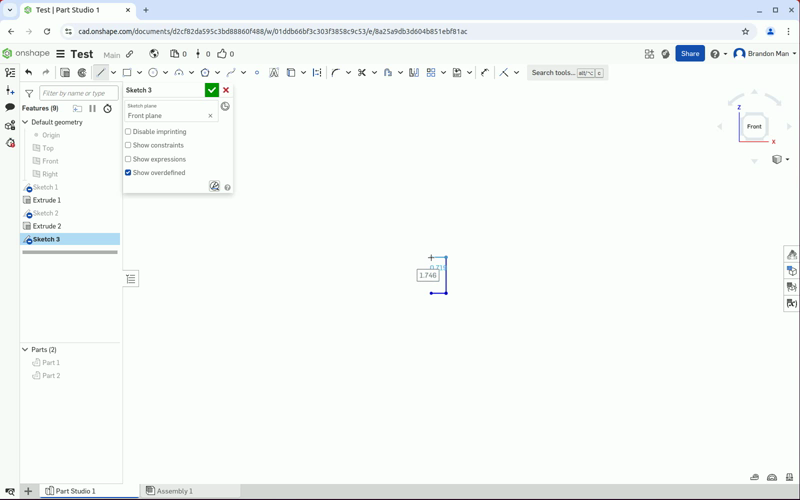
scroll(6)
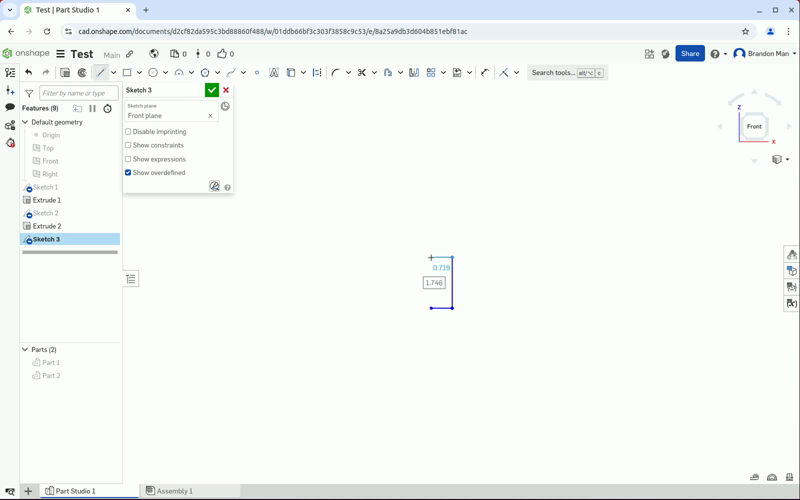
scroll(6)
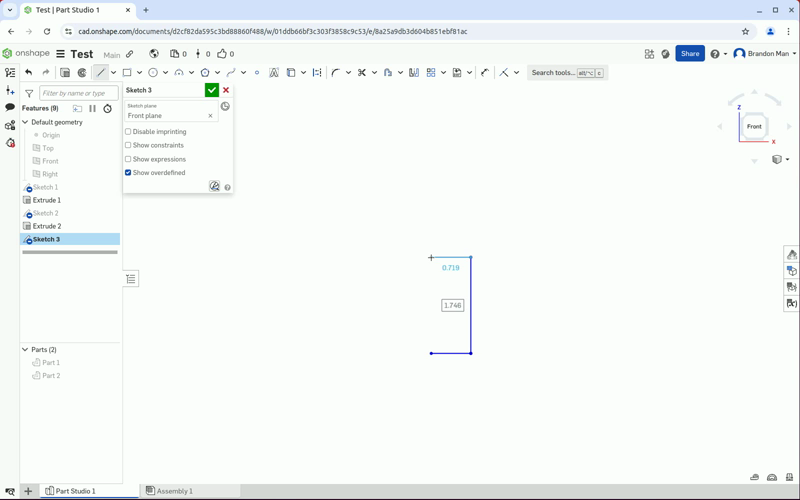
click(431, 257)
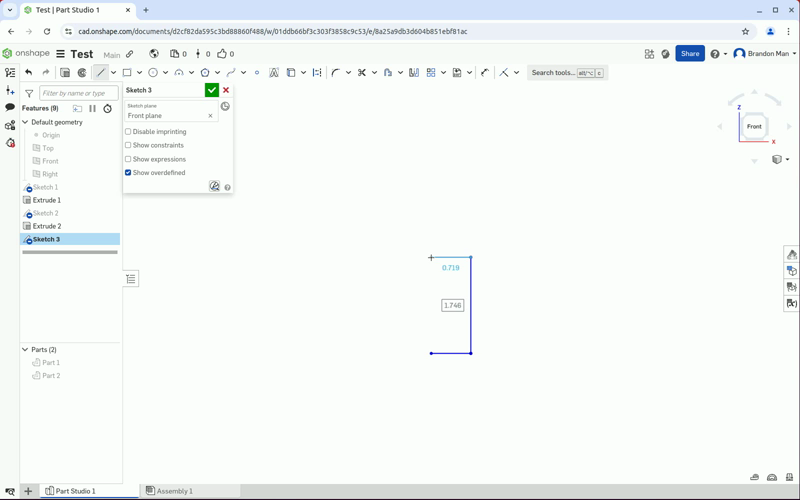
scroll(-6)
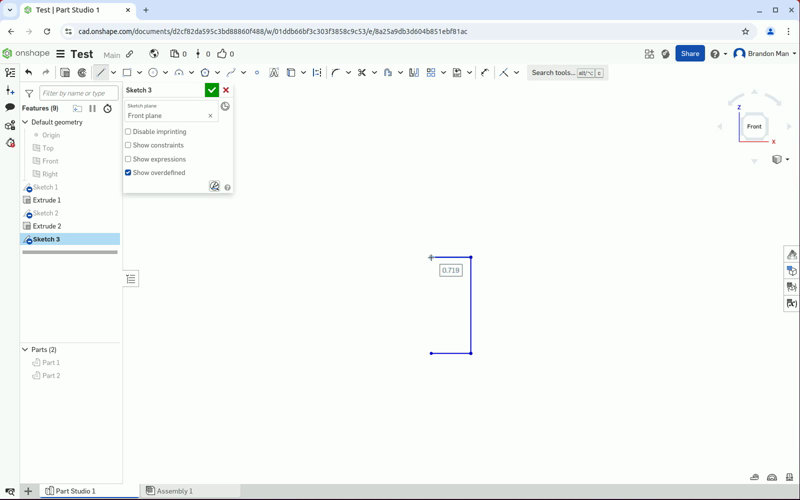
scroll(-6)
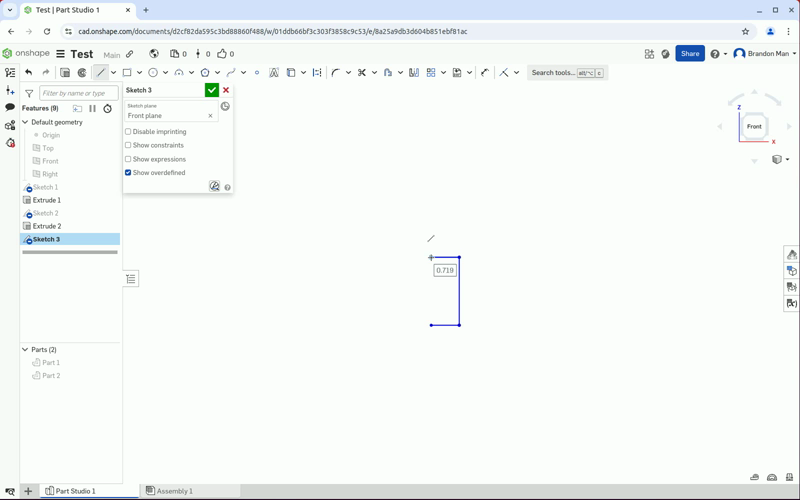
scroll(-6)
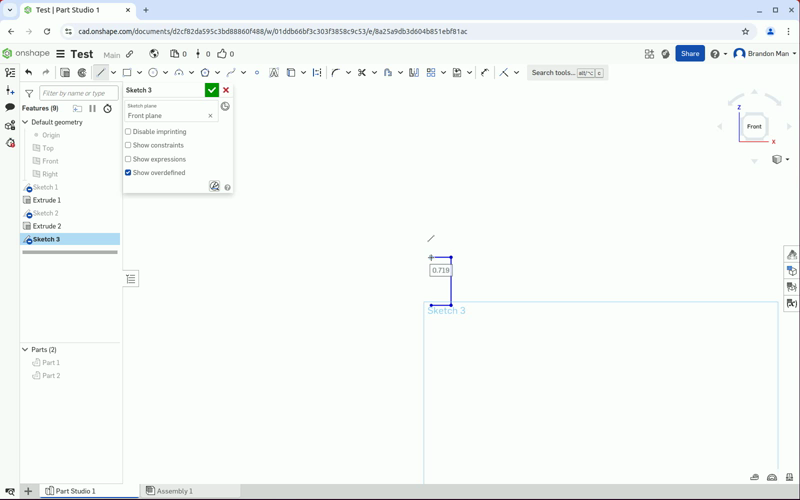
scroll(-6)
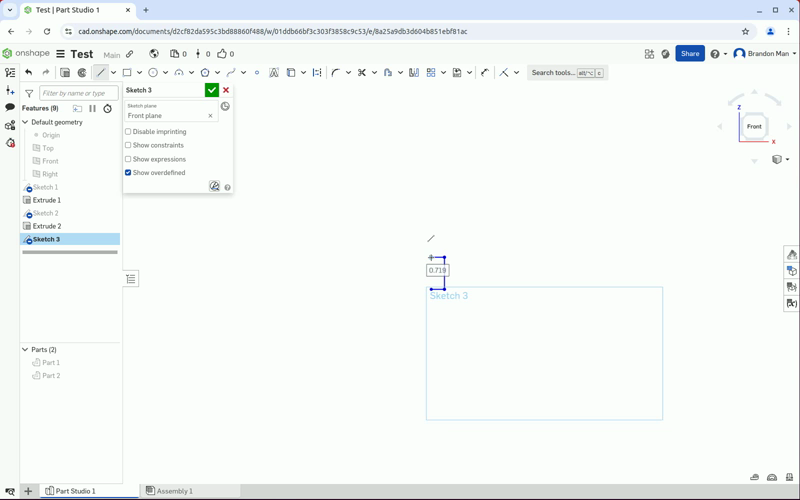
scroll(-6)
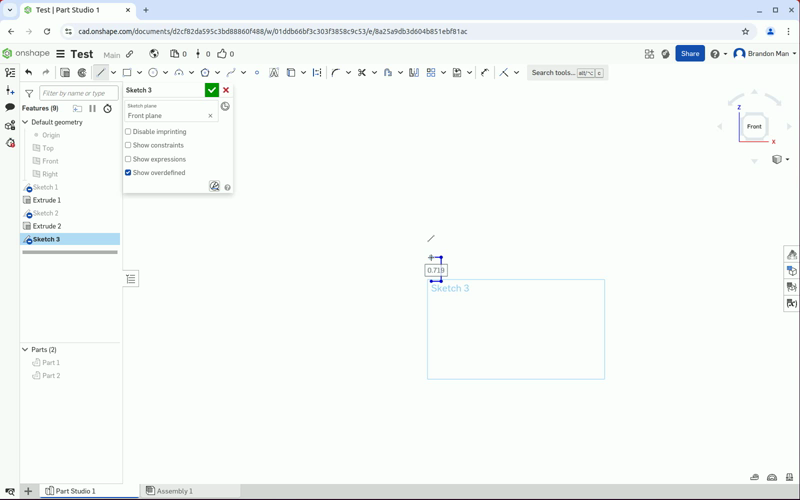
scroll(-6)
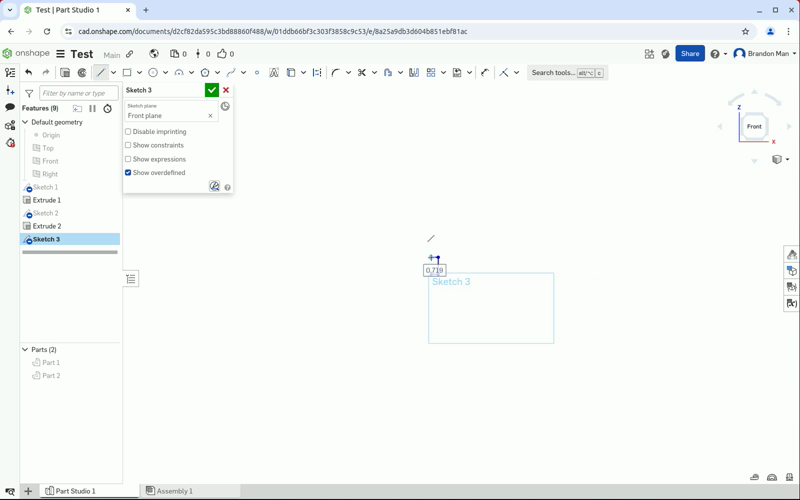
scroll(-6)
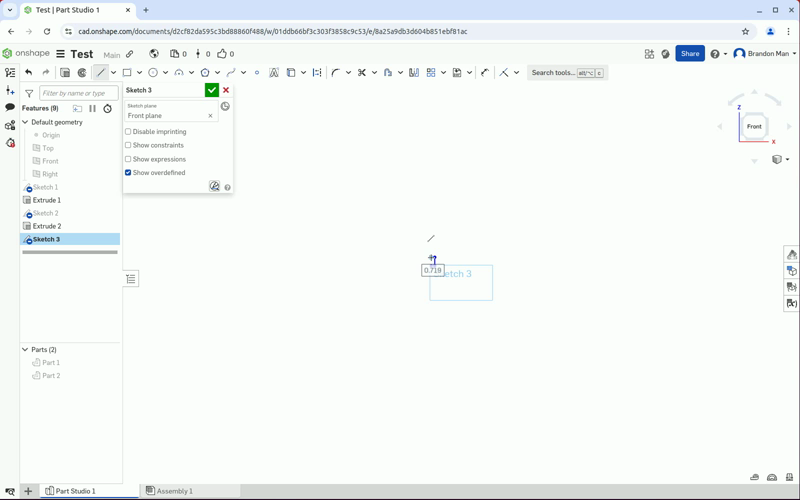
key_up(shift)
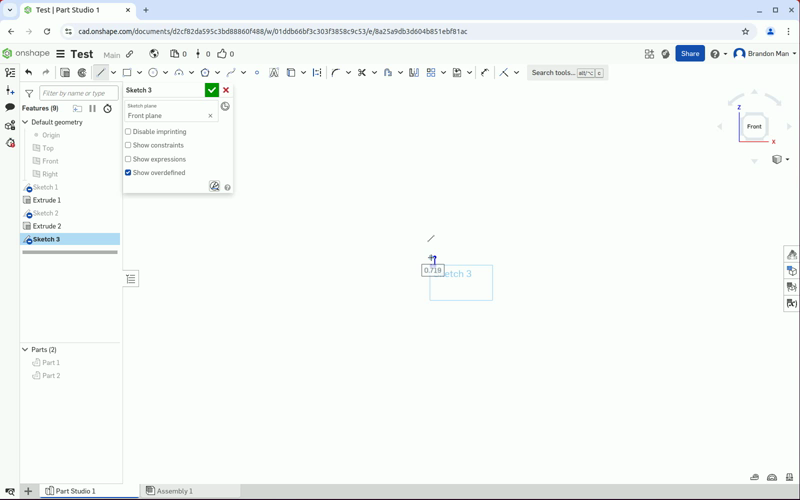
mouse_move(461, 257)
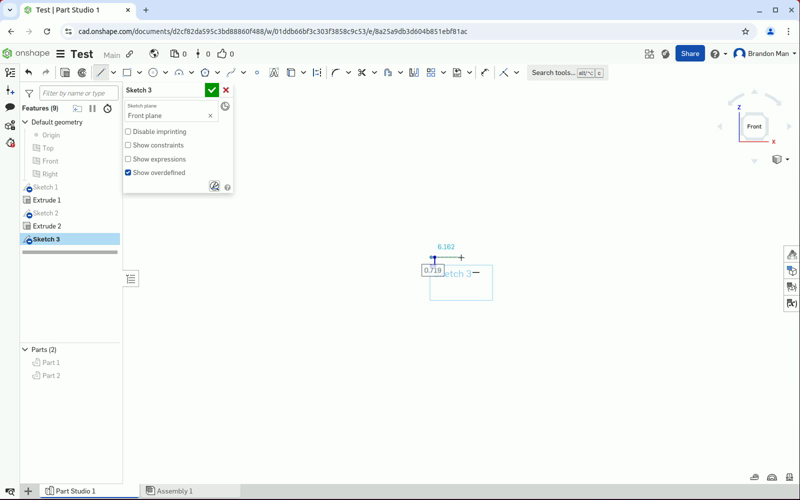
key_down(shift)
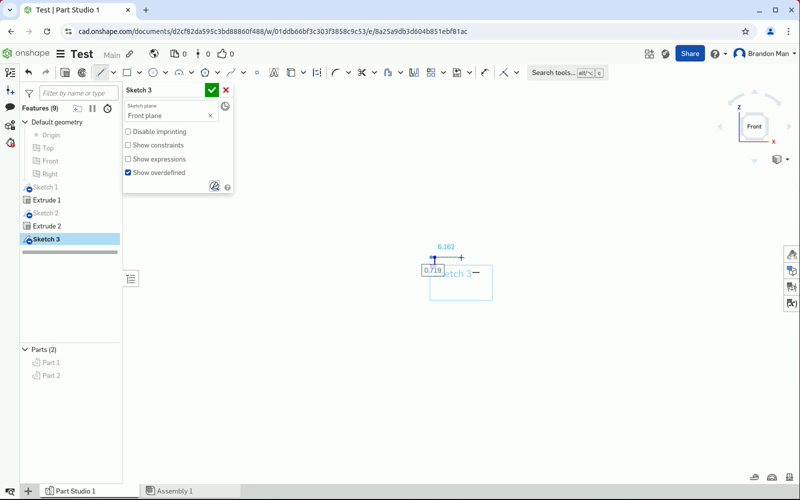
mouse_move(431, 265)
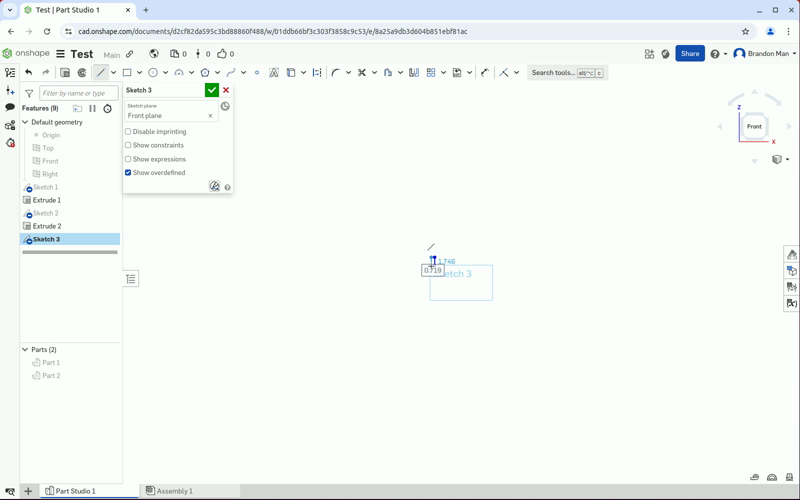
scroll(6)
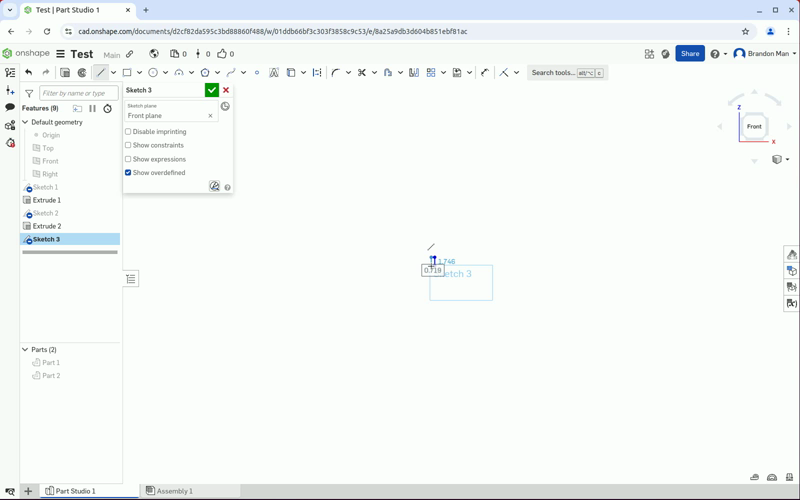
scroll(6)
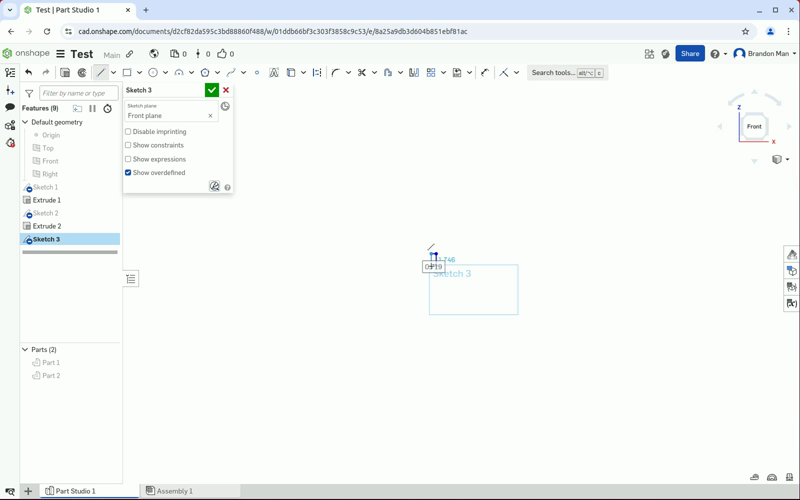
scroll(6)
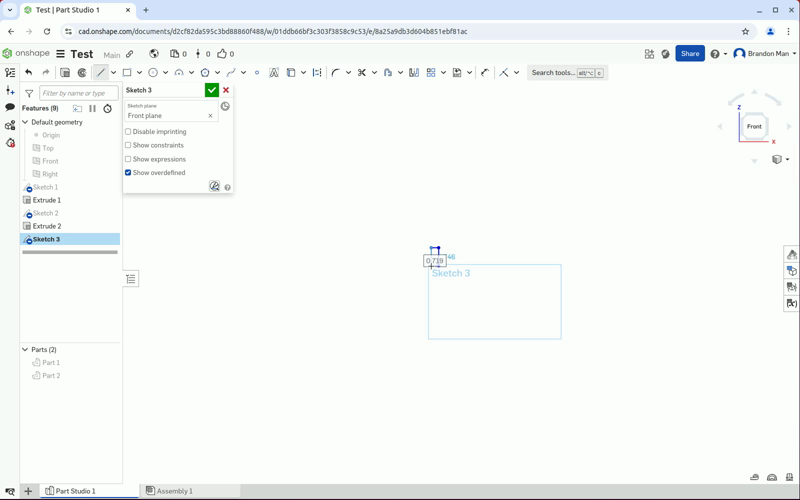
scroll(6)
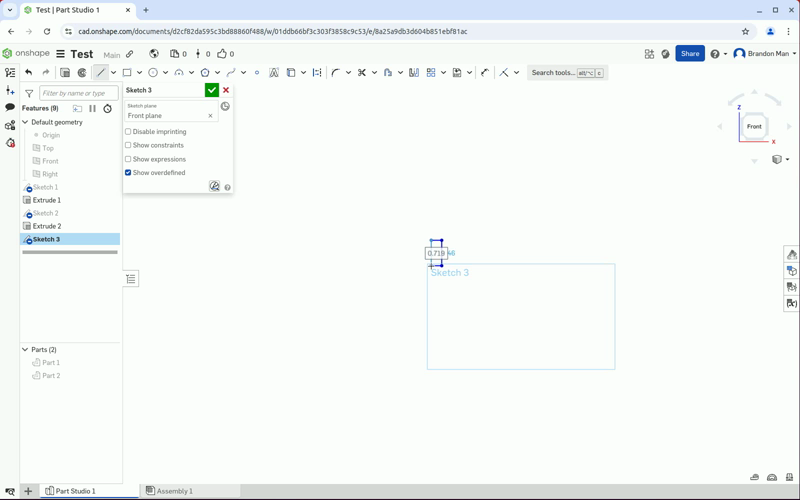
scroll(6)
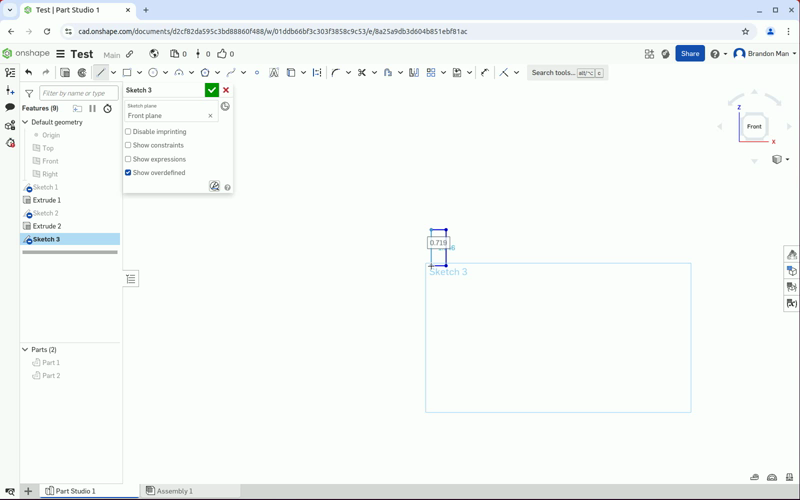
scroll(6)
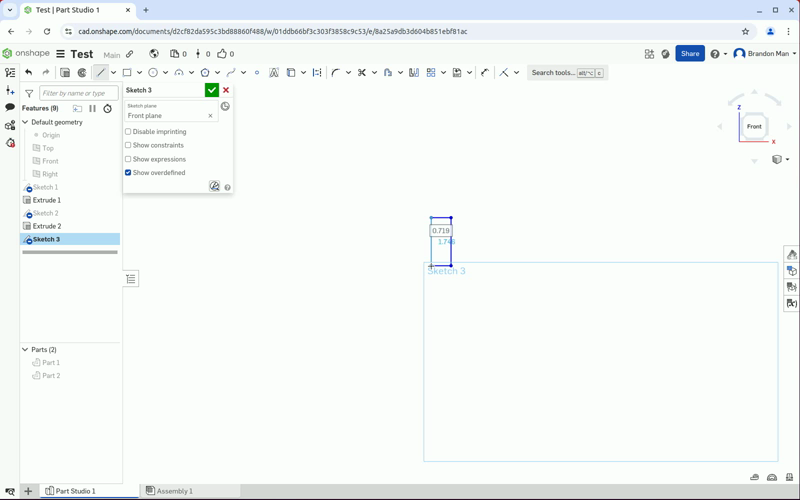
scroll(6)
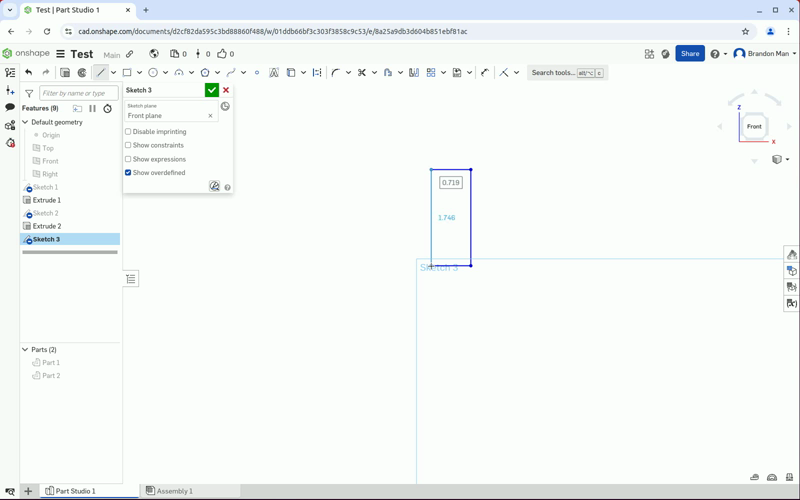
key_up(shift)
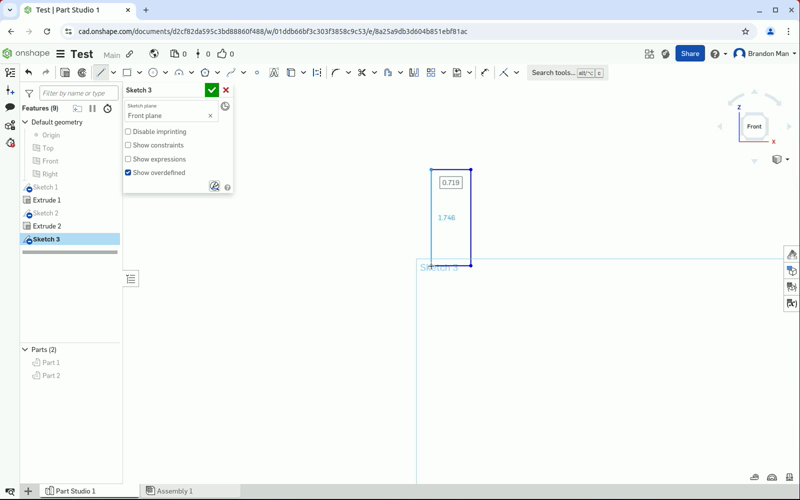
click(431, 265)
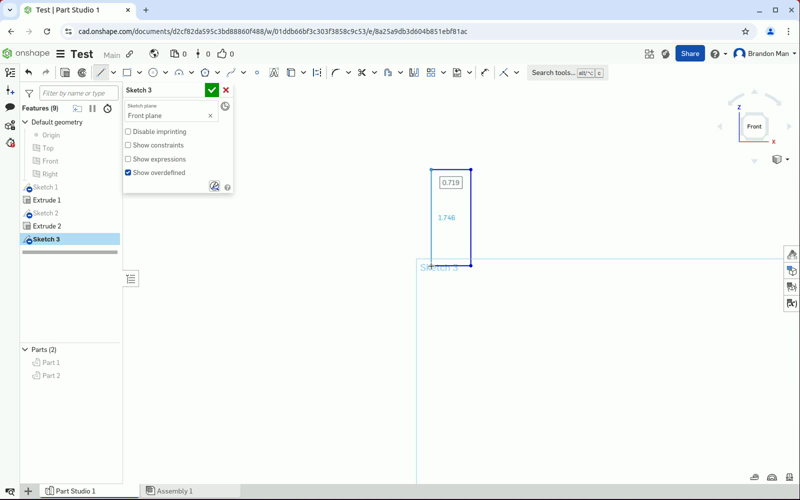
scroll(-6)
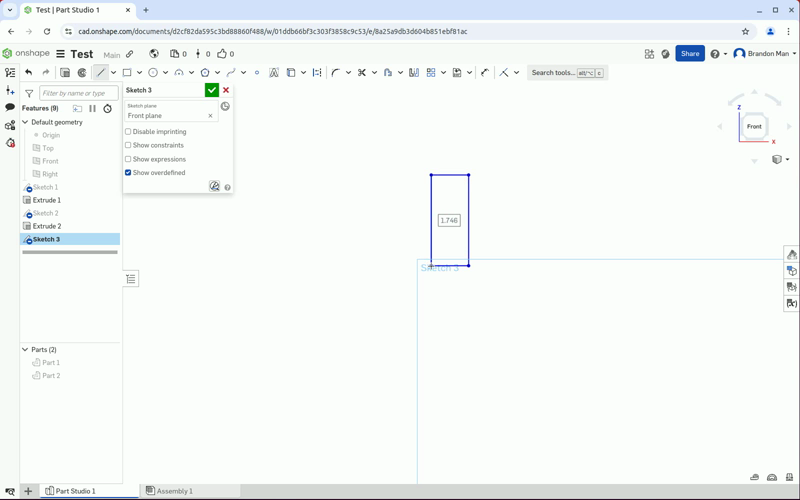
scroll(-6)
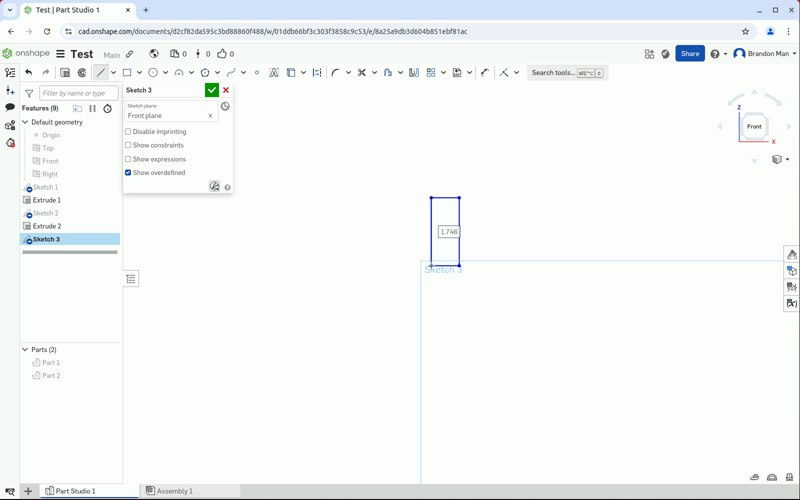
scroll(-6)
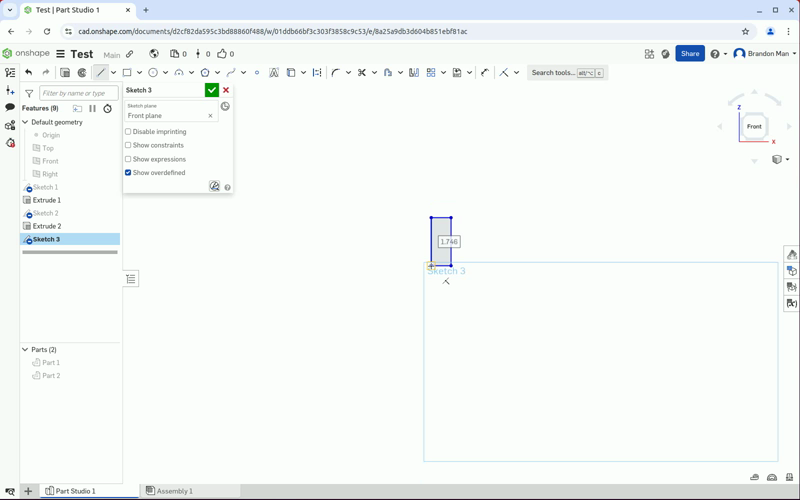
scroll(-6)
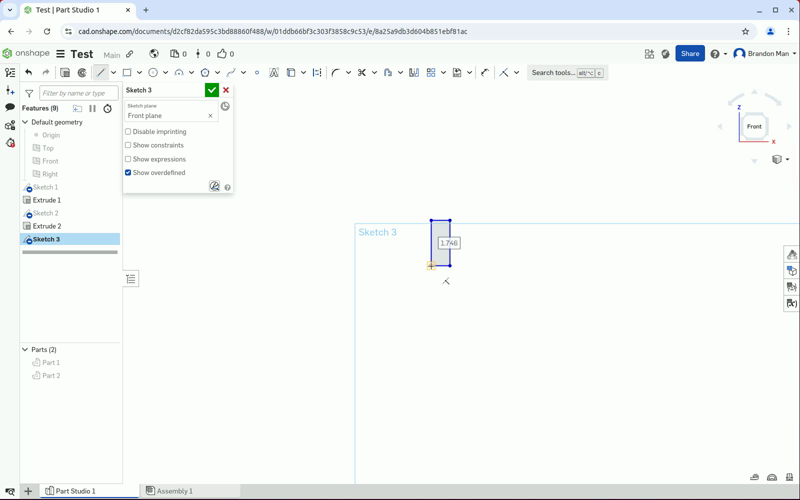
scroll(-6)
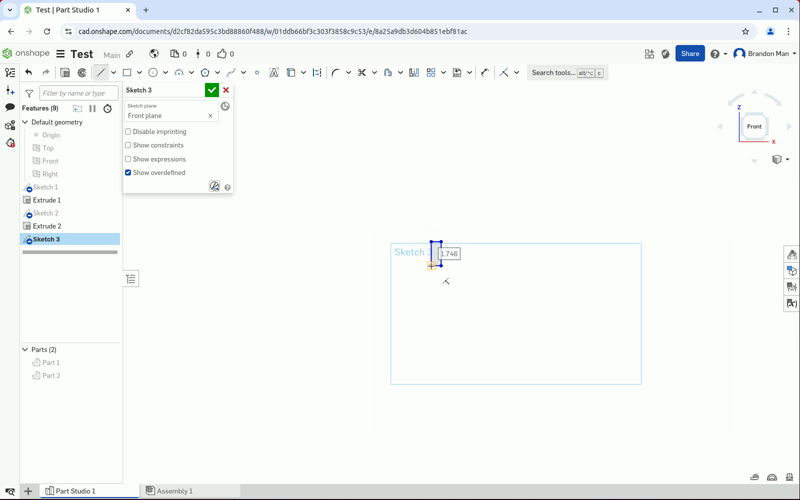
scroll(-6)
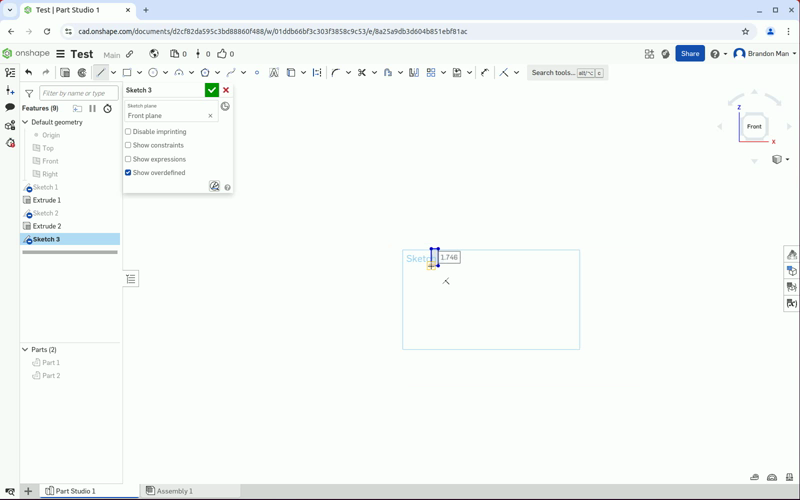
scroll(-6)
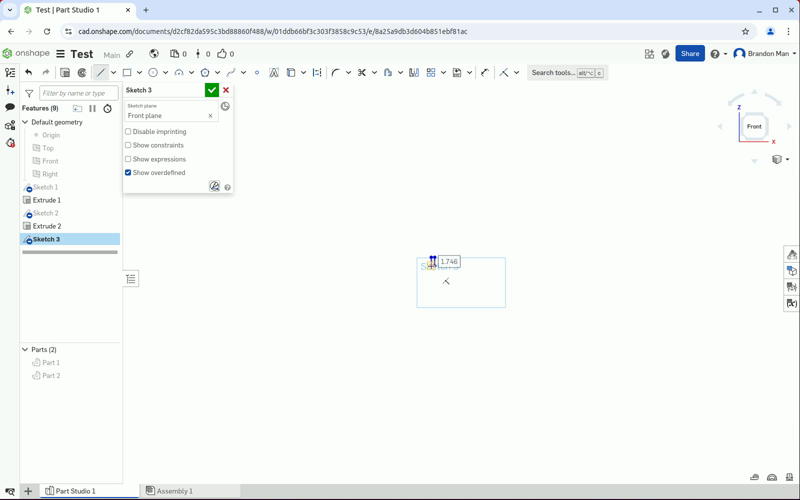
key(esc)
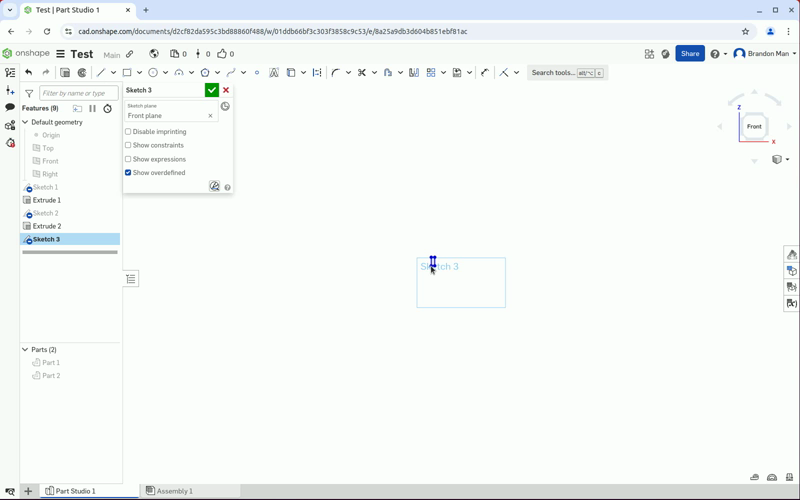
mouse_move(434, 258)
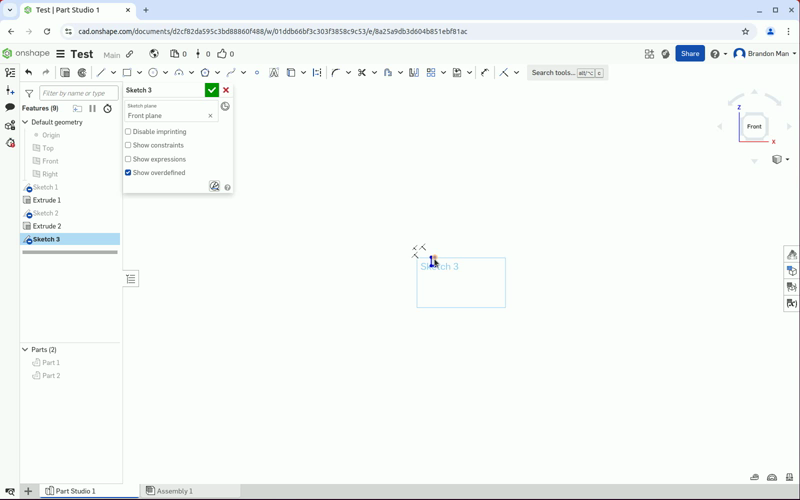
scroll(6)
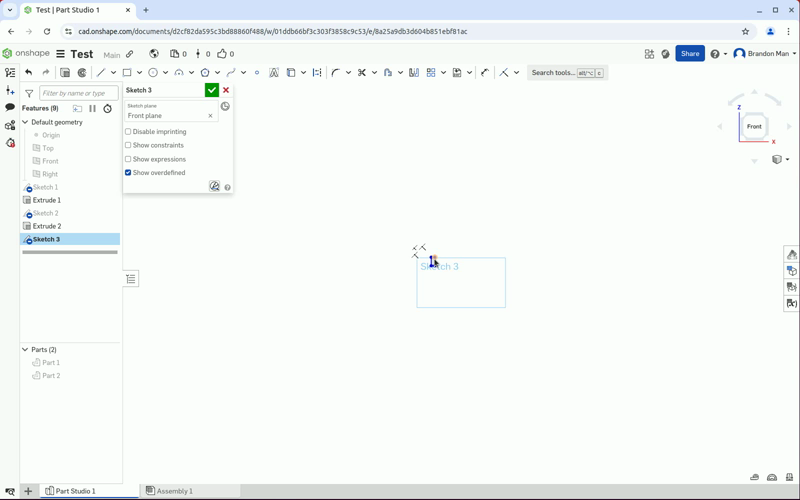
scroll(6)
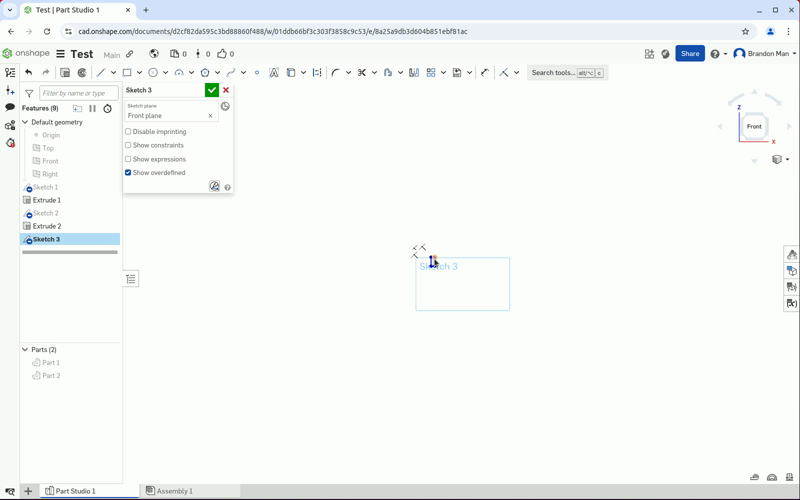
scroll(6)
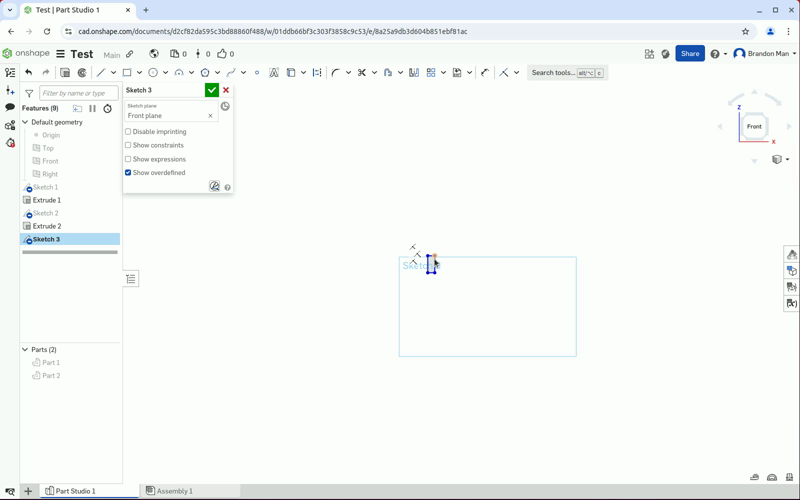
scroll(6)
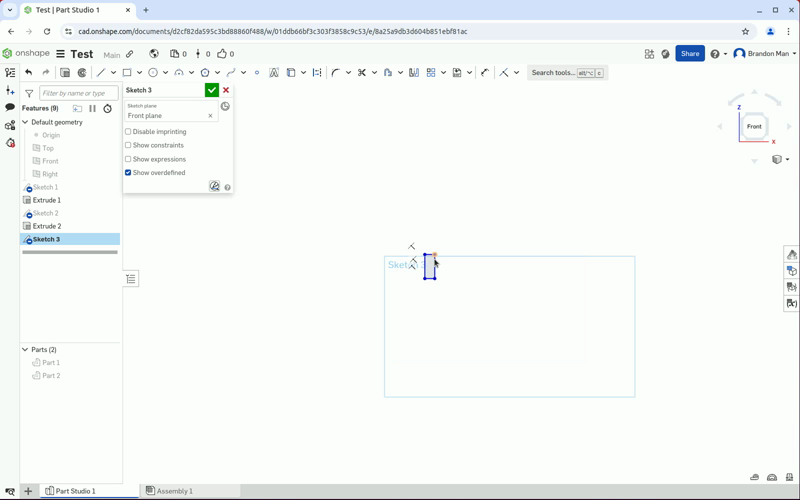
scroll(6)
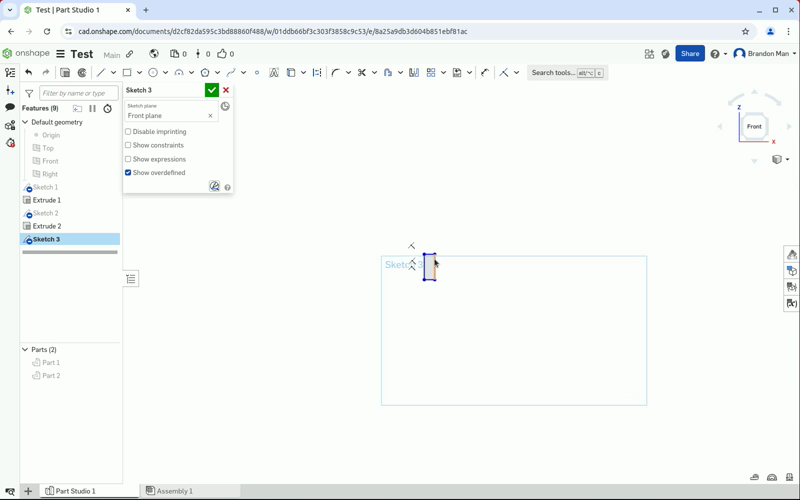
scroll(6)
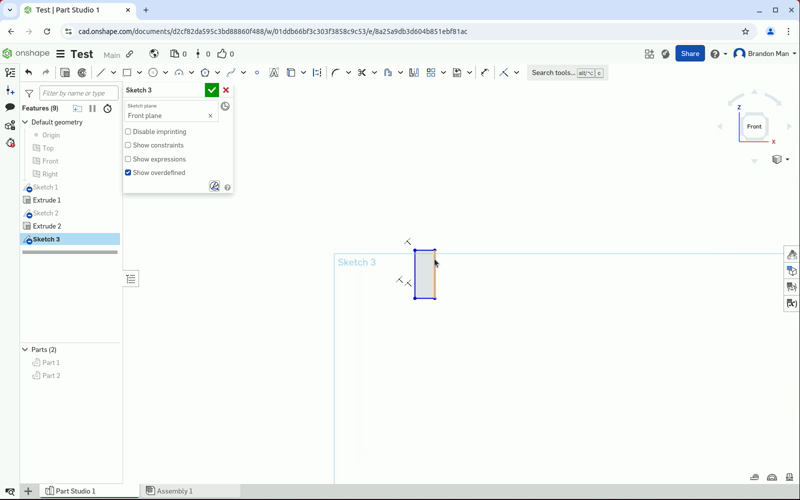
scroll(6)
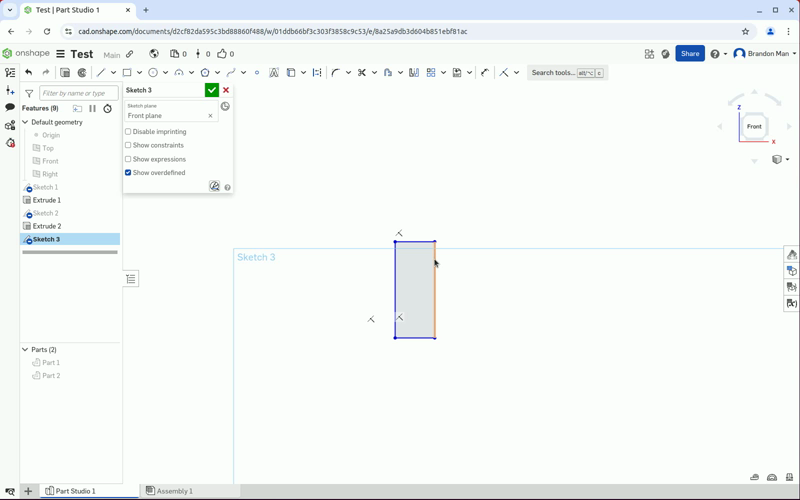
click(434, 258)
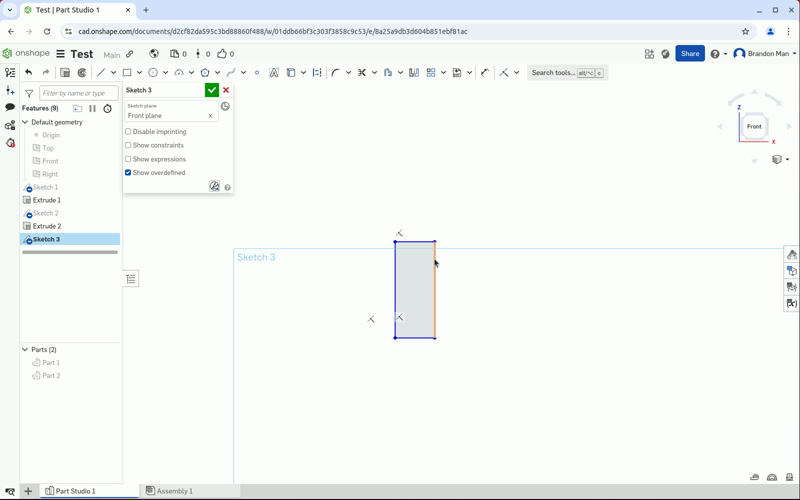
scroll(-6)
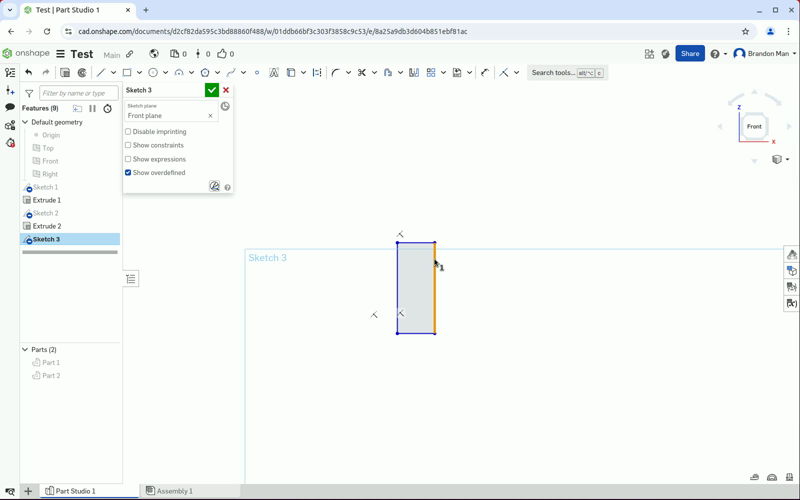
scroll(-6)
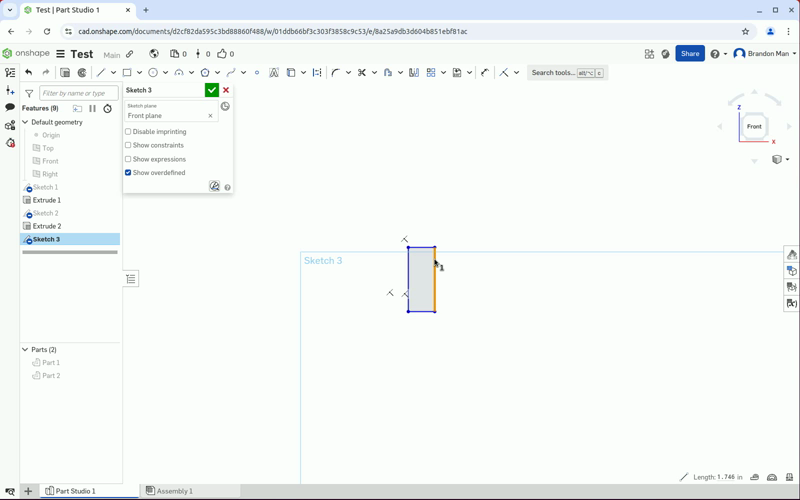
scroll(-6)
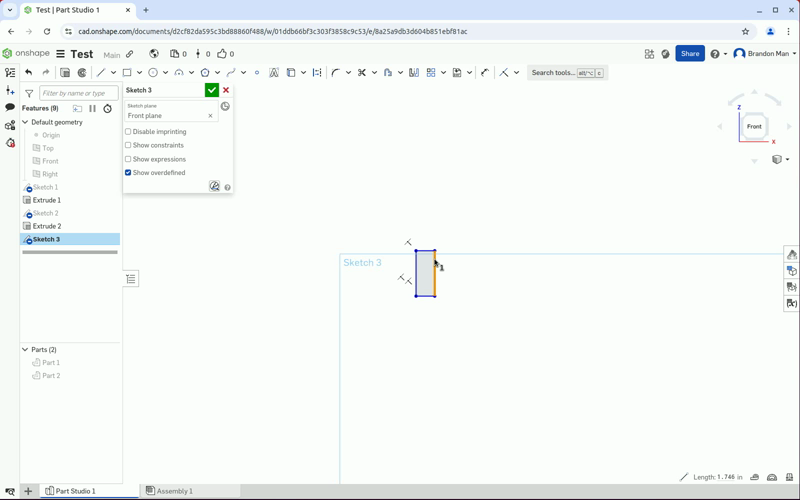
scroll(-6)
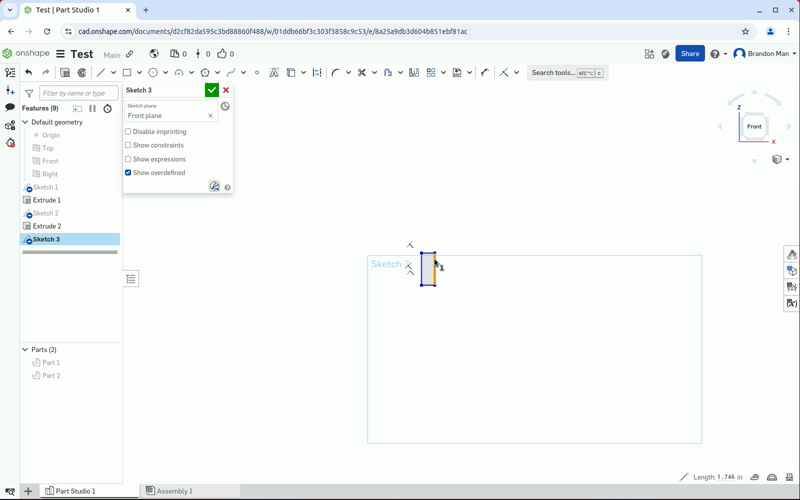
scroll(-6)
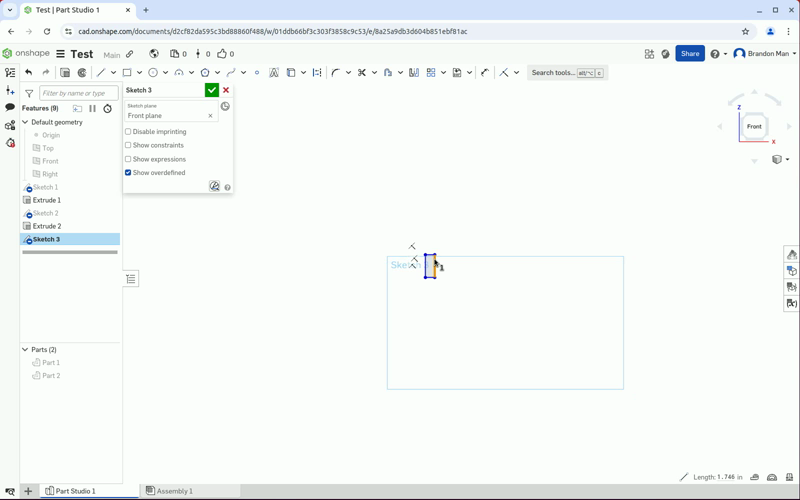
scroll(-6)
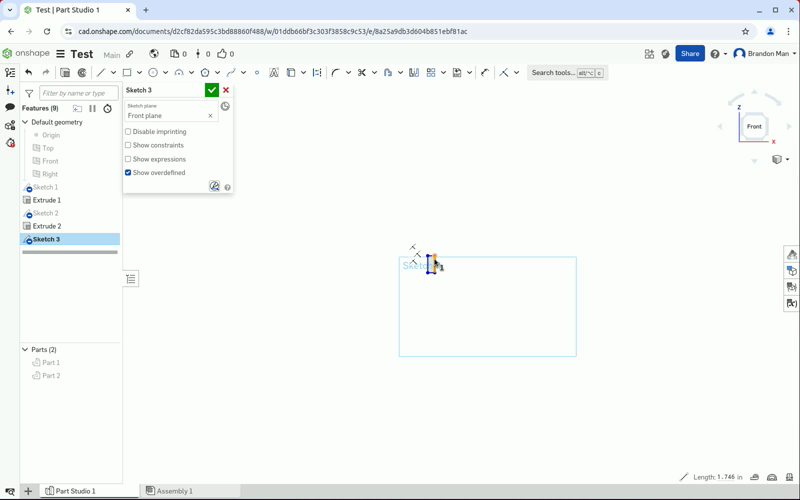
scroll(-6)
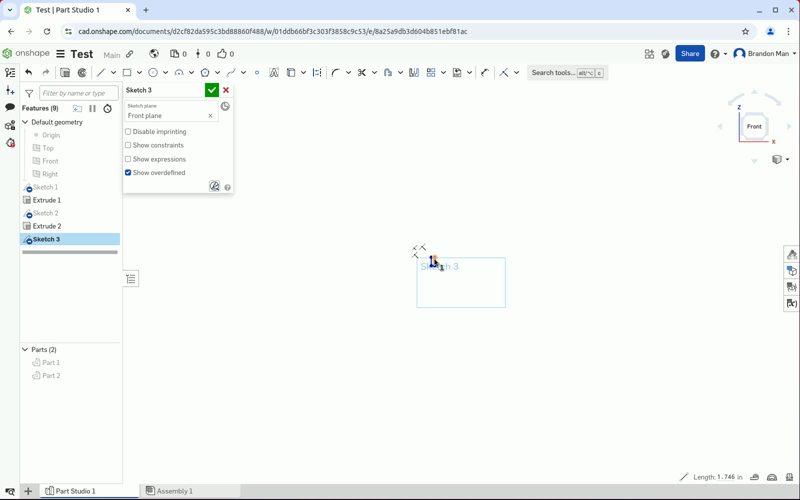
mouse_move(73, 352)
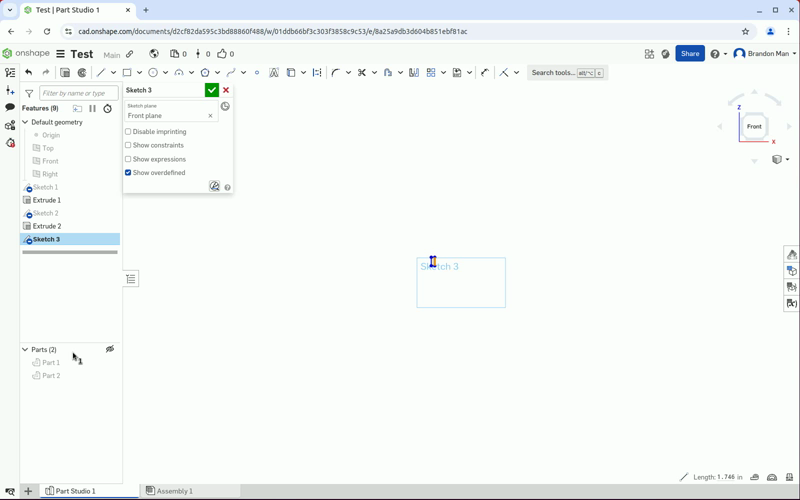
key(shift+y)
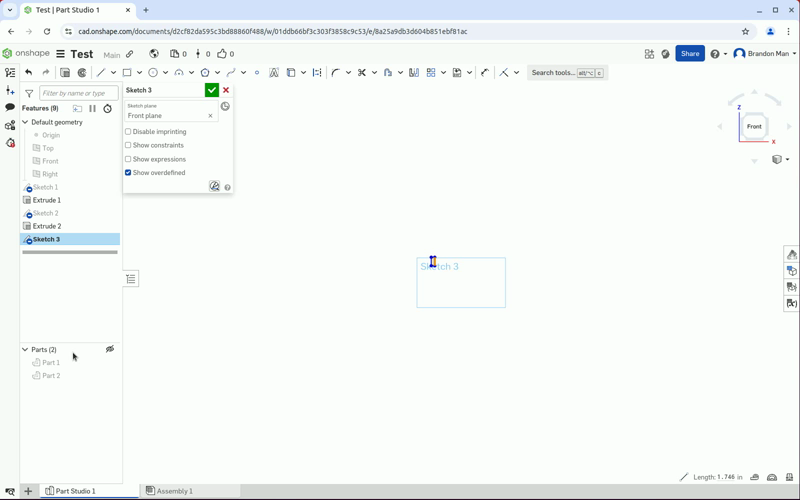
key(shift+e)
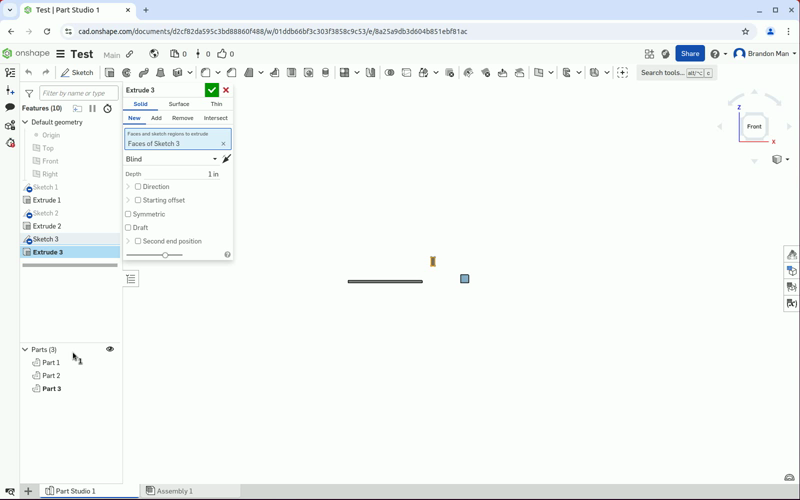
mouse_move(143, 106)
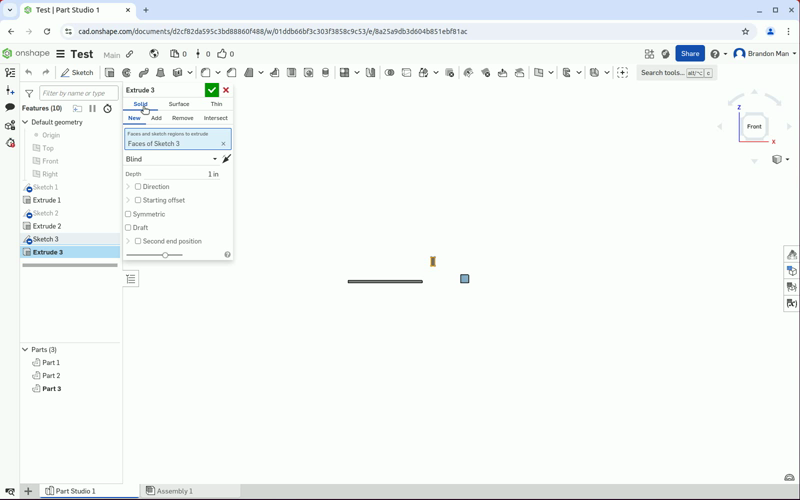
click(143, 106)
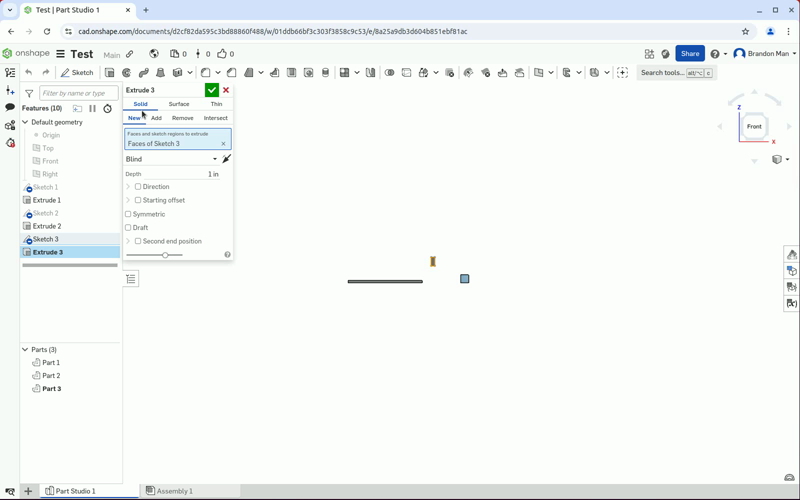
mouse_move(137, 120)
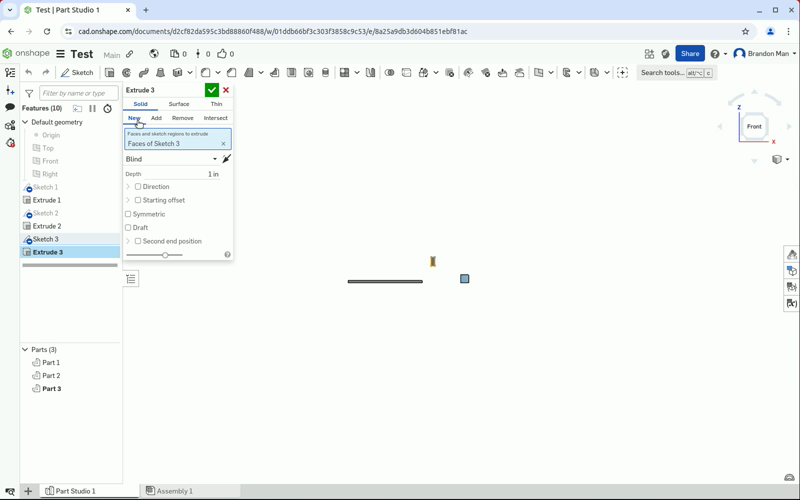
click(137, 120)
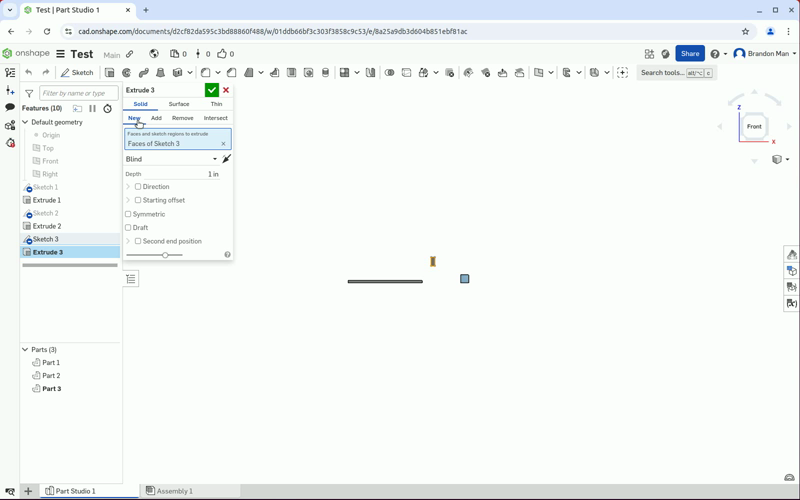
key(tab, 4)
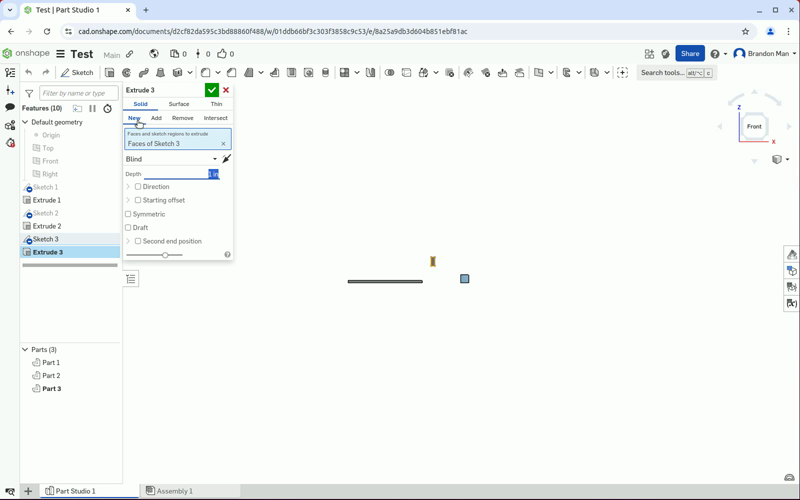
text(14.683)
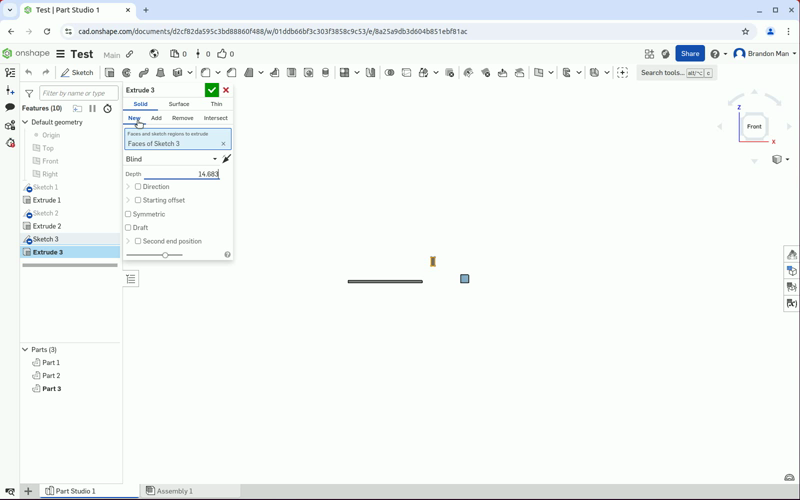
key(enter)
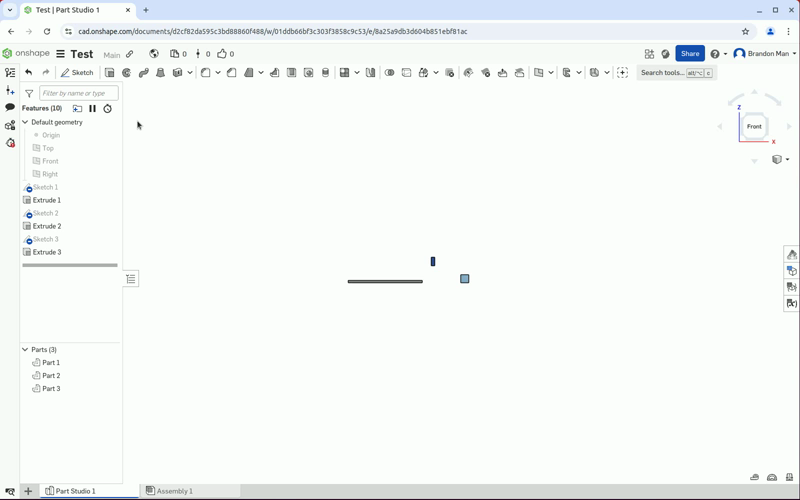
key(shift+h)
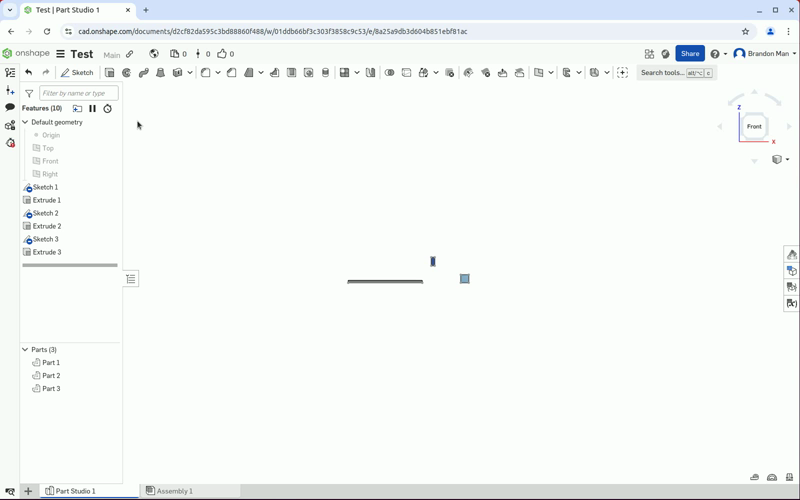
key(shift+h)
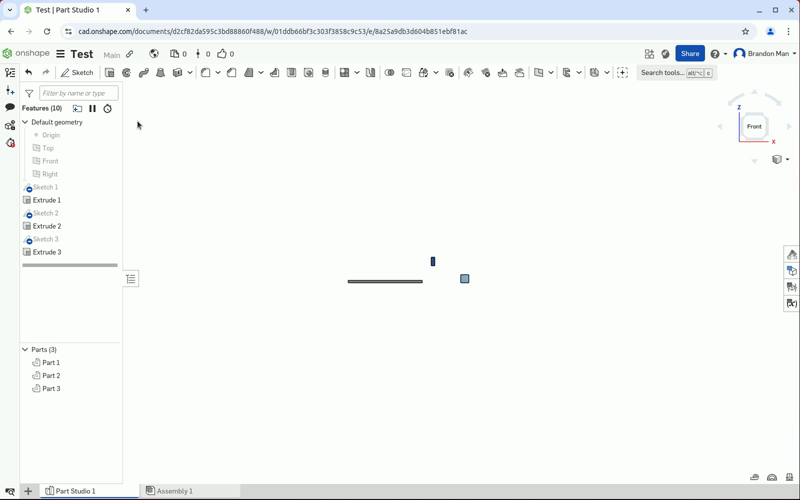
mouse_move(73, 189)
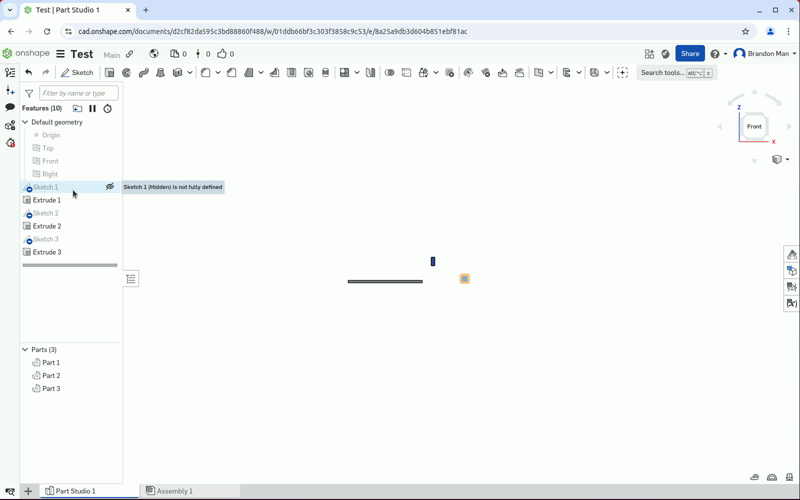
click(73, 189)
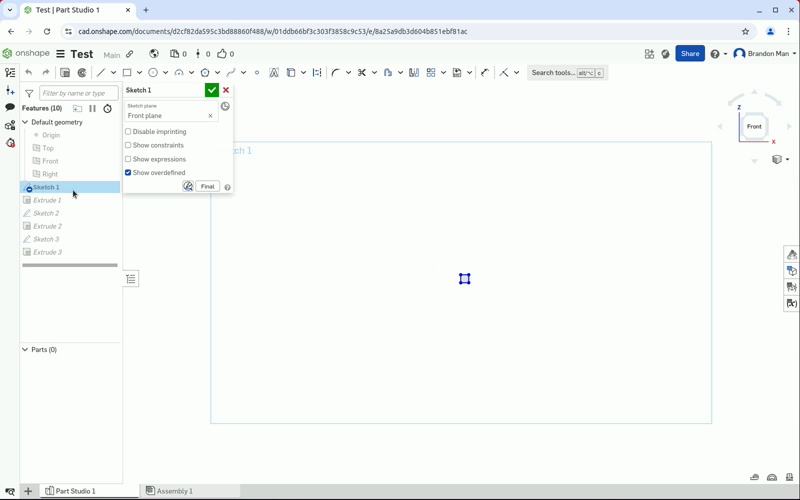
mouse_move(229, 92)
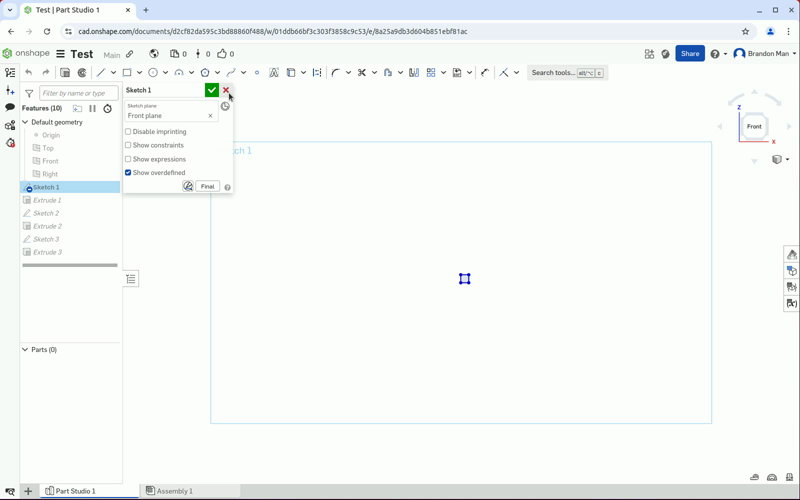
click(229, 92)
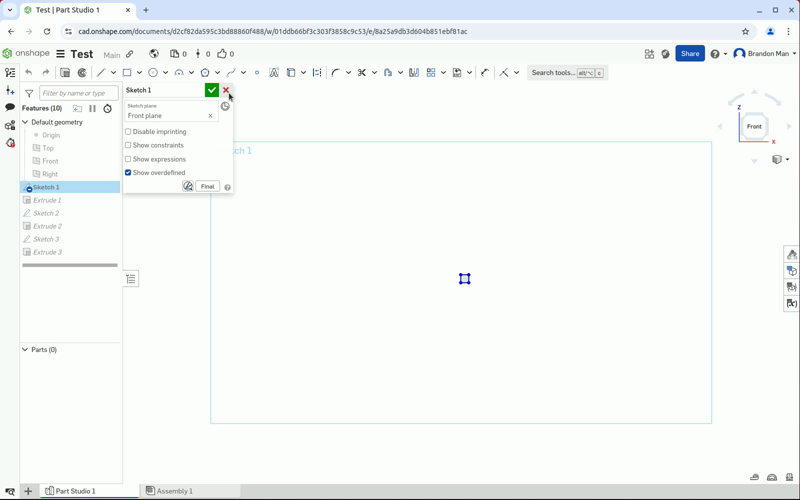
key(shift+s)
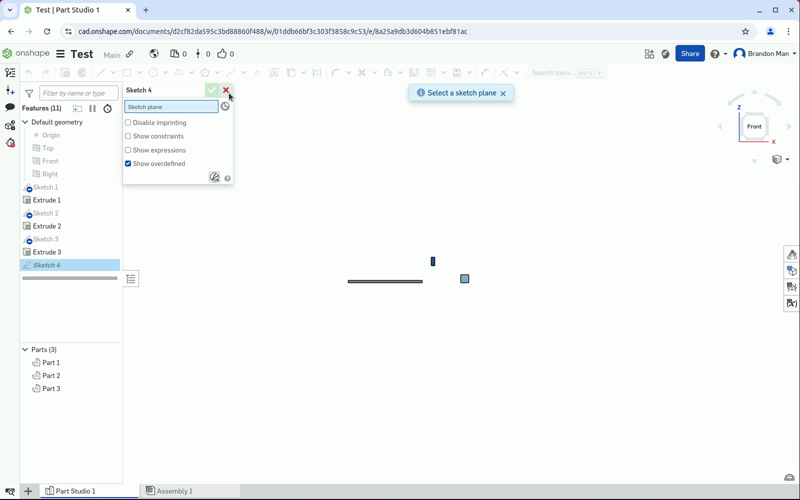
mouse_move(73, 163)
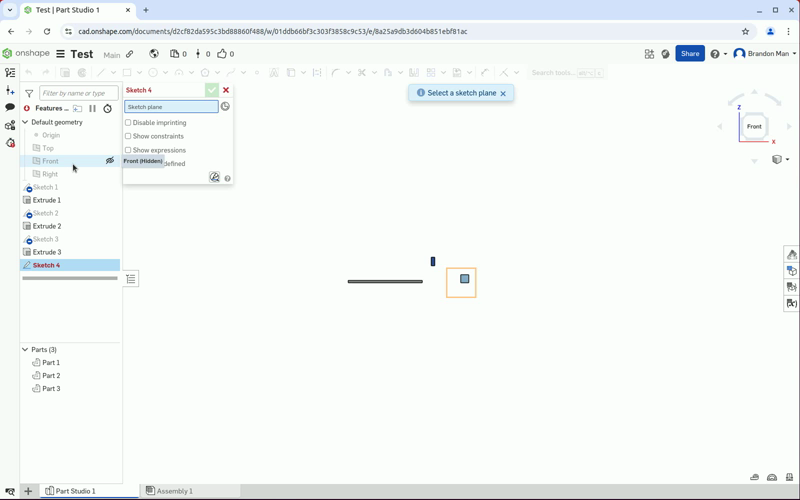
click(73, 163)
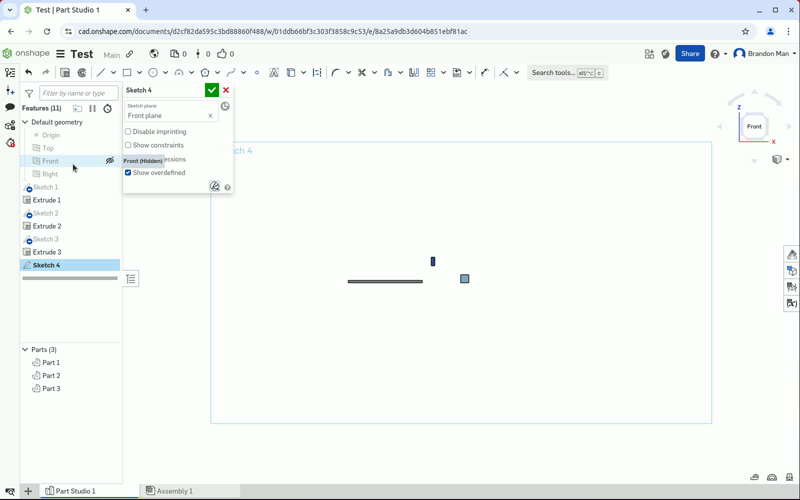
mouse_move(73, 352)
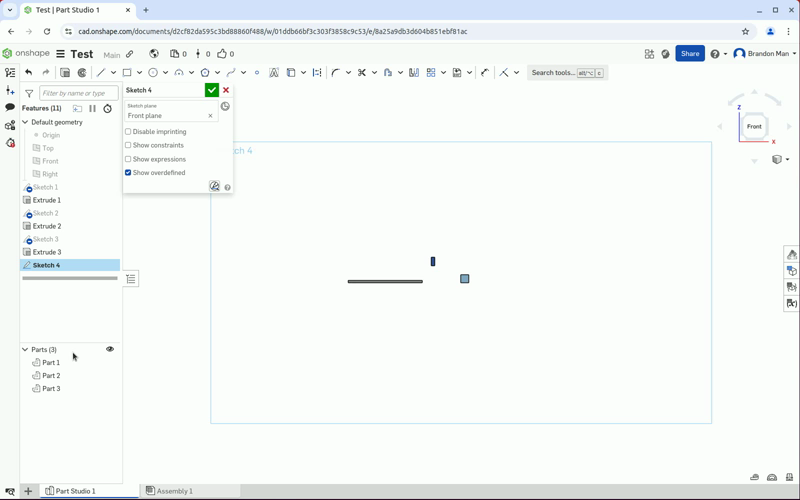
key(y)
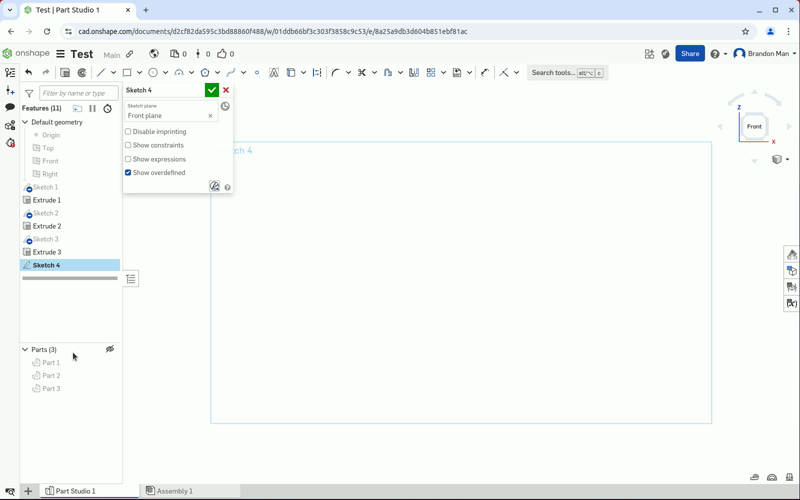
key(l)
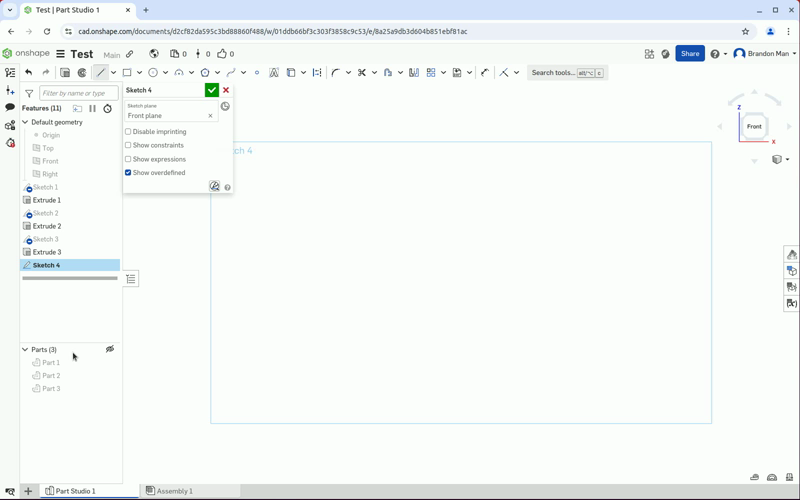
key_down(shift)
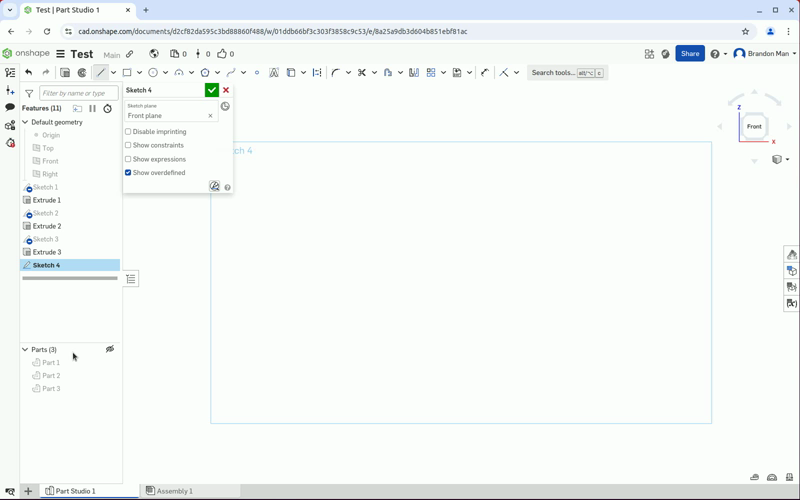
mouse_move(351, 280)
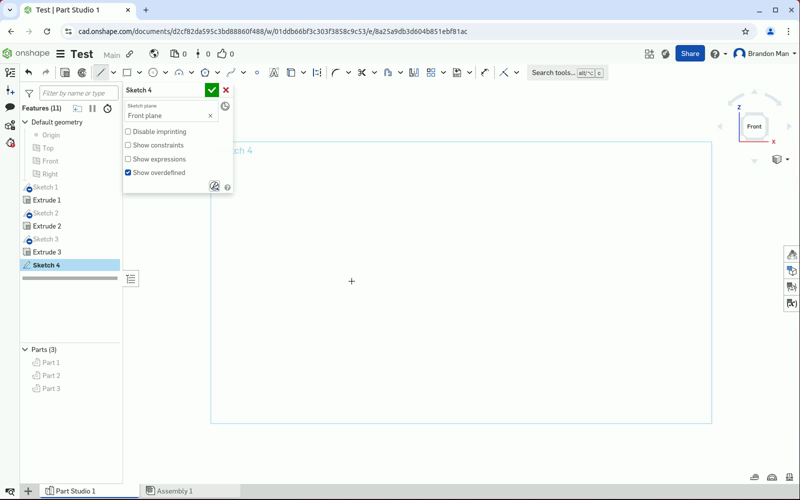
click(351, 280)
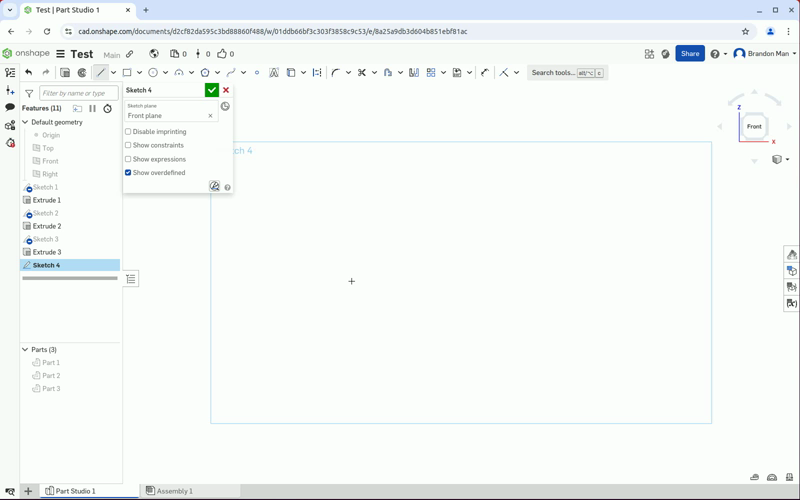
key_up(shift)
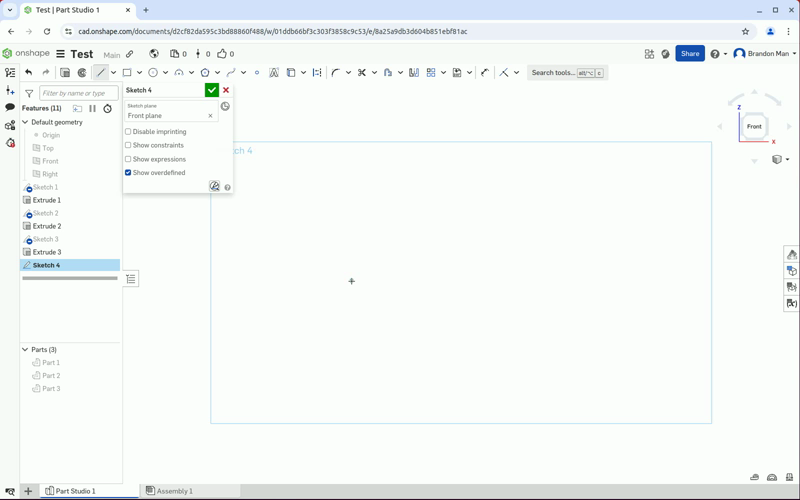
key_down(shift)
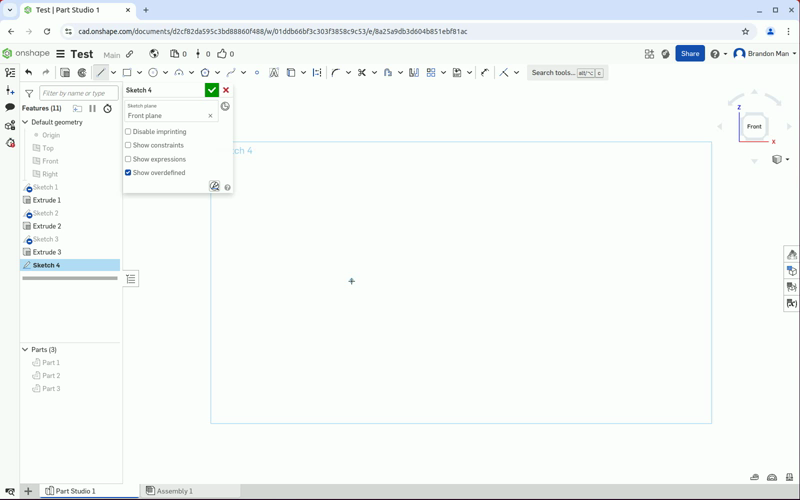
mouse_move(425, 280)
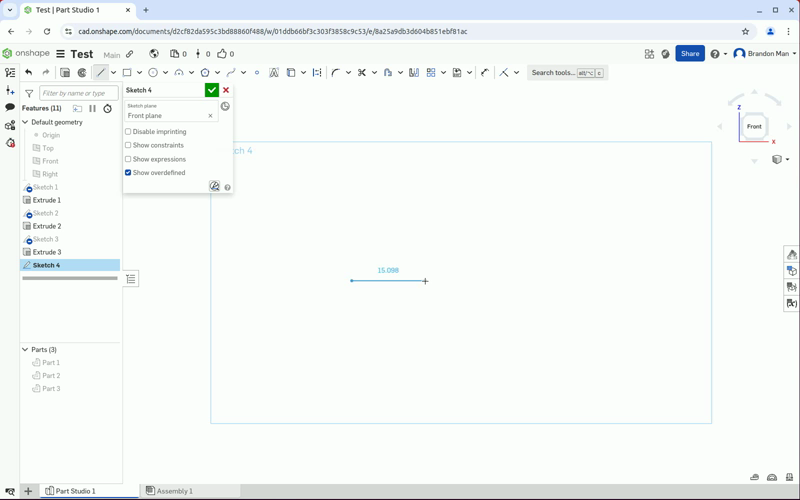
click(425, 280)
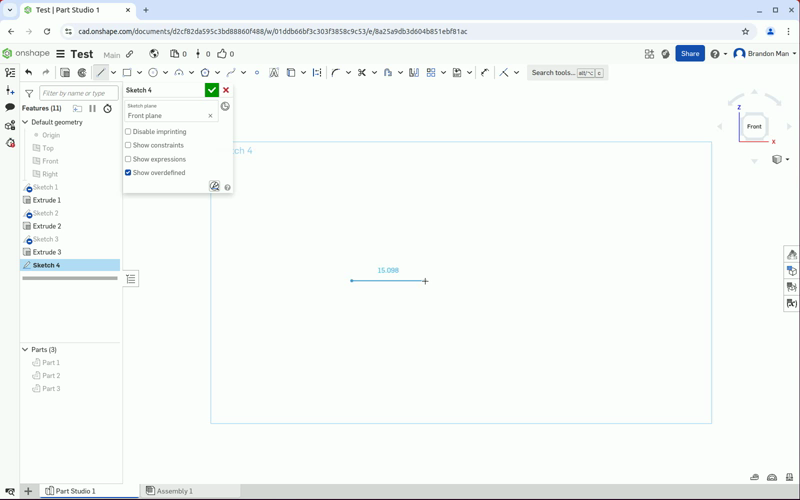
key_up(shift)
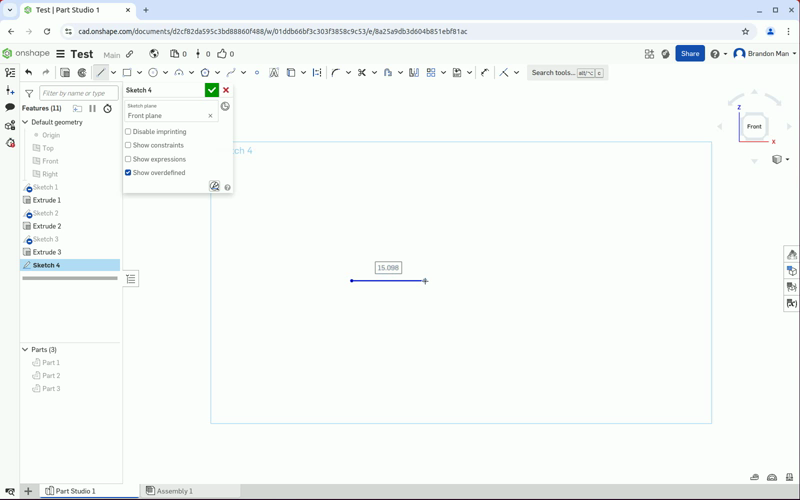
key_down(shift)
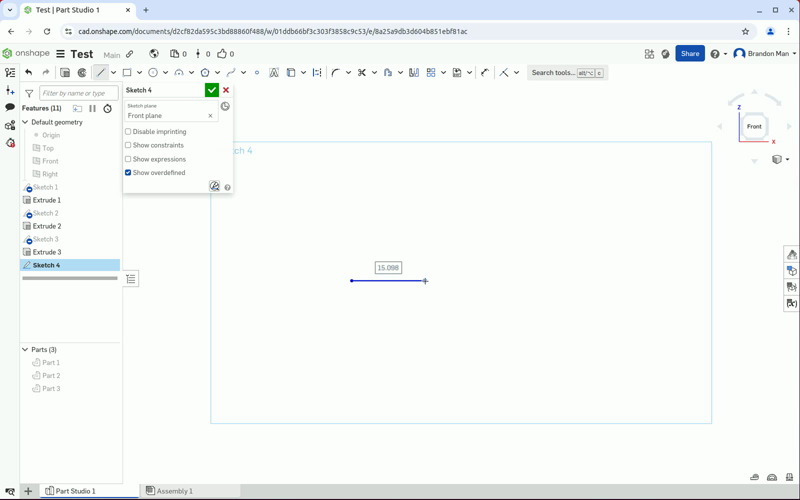
mouse_move(425, 206)
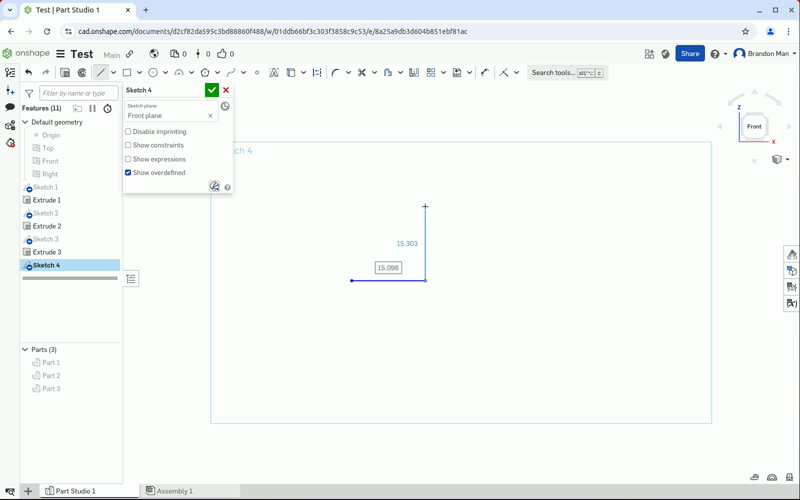
click(425, 206)
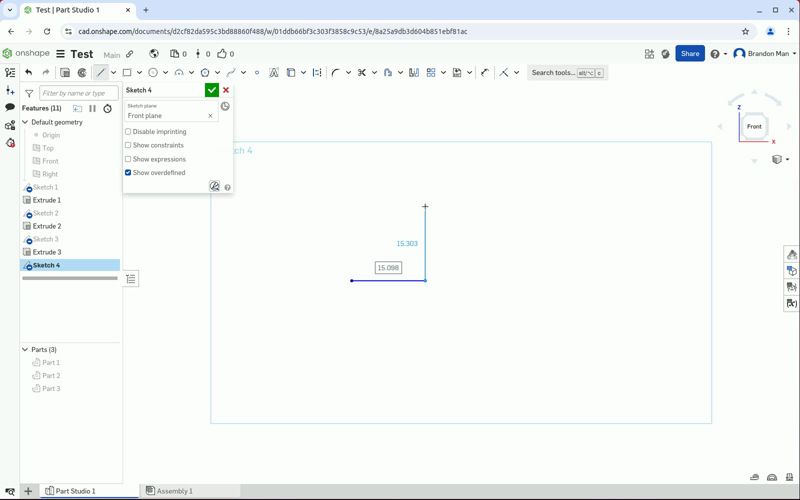
key_up(shift)
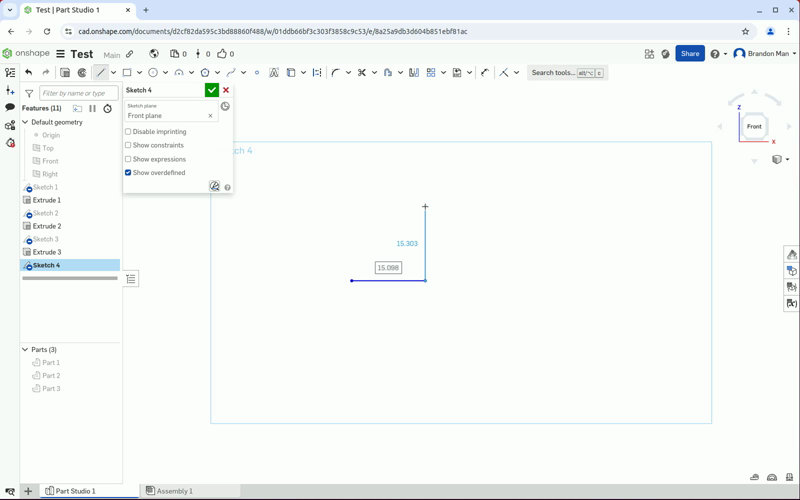
key_down(shift)
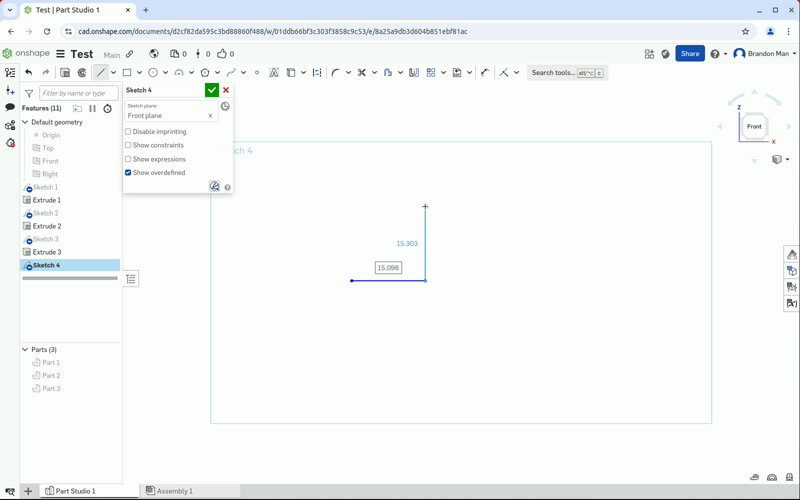
mouse_move(351, 206)
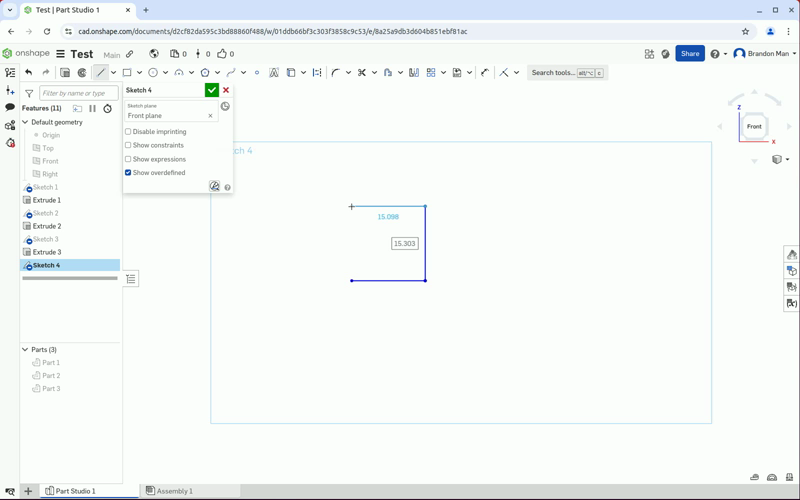
click(351, 206)
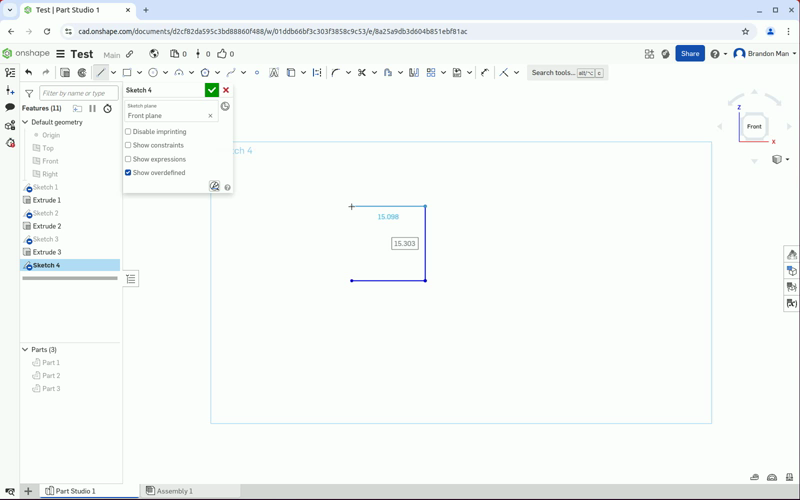
key_up(shift)
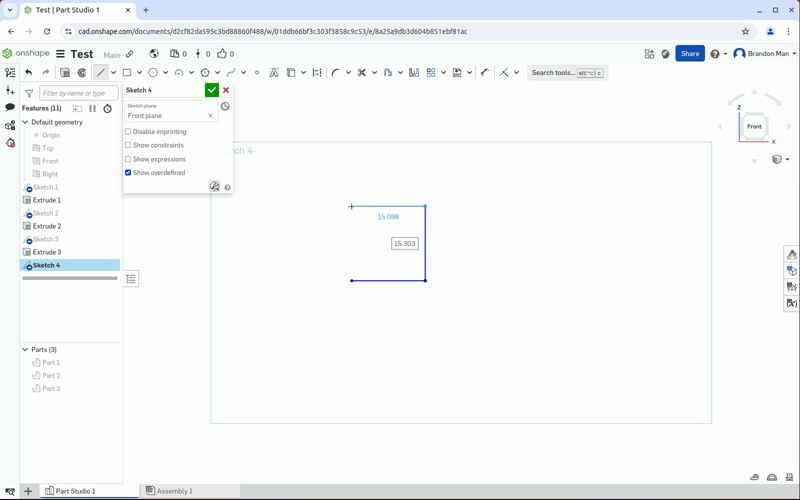
key_down(shift)
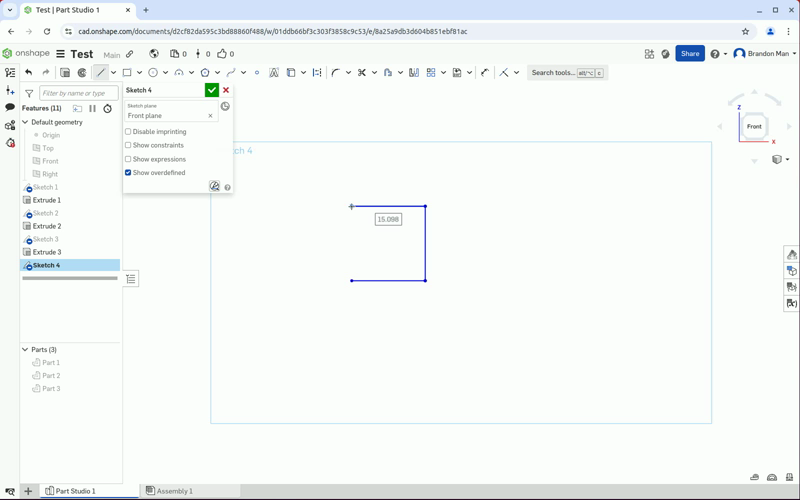
mouse_move(351, 280)
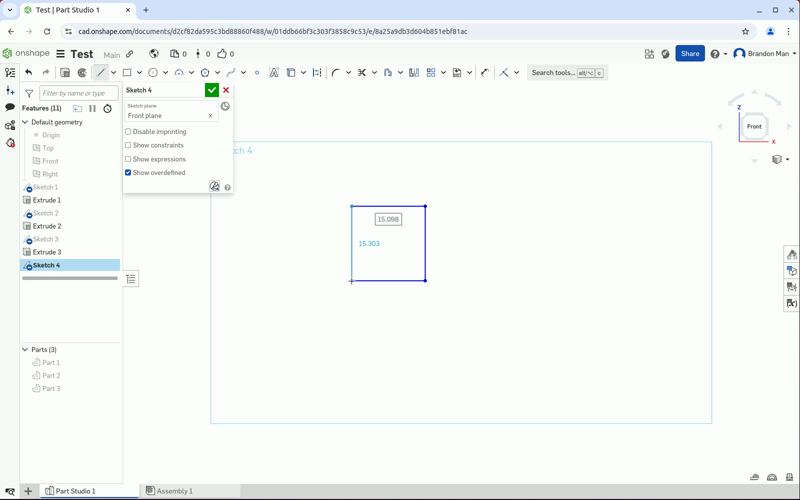
key_up(shift)
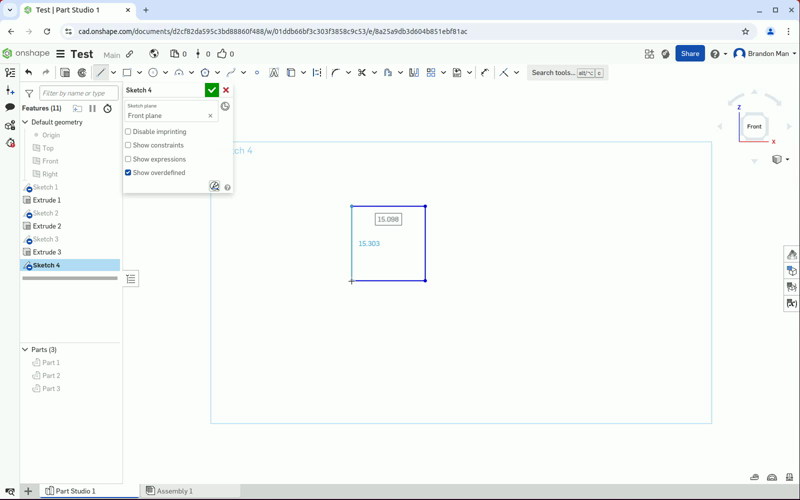
click(351, 280)
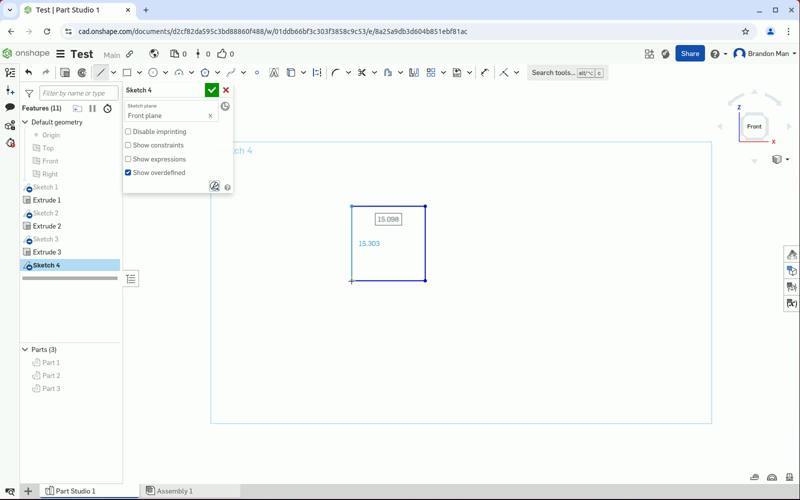
key(esc)
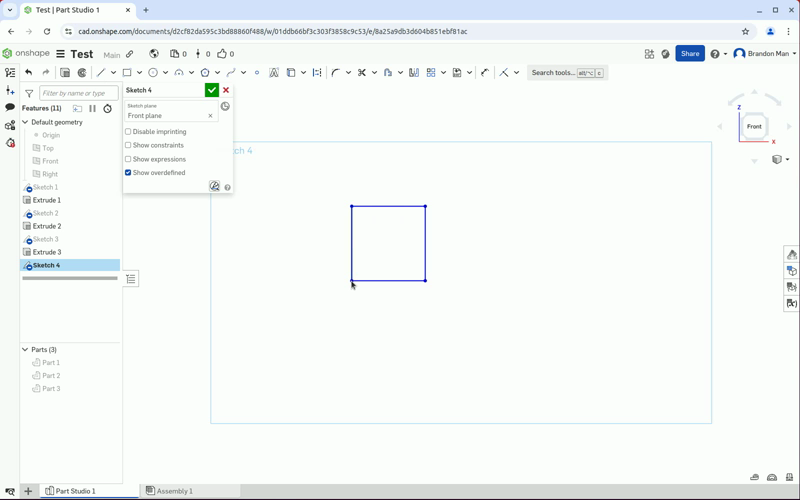
mouse_move(418, 241)
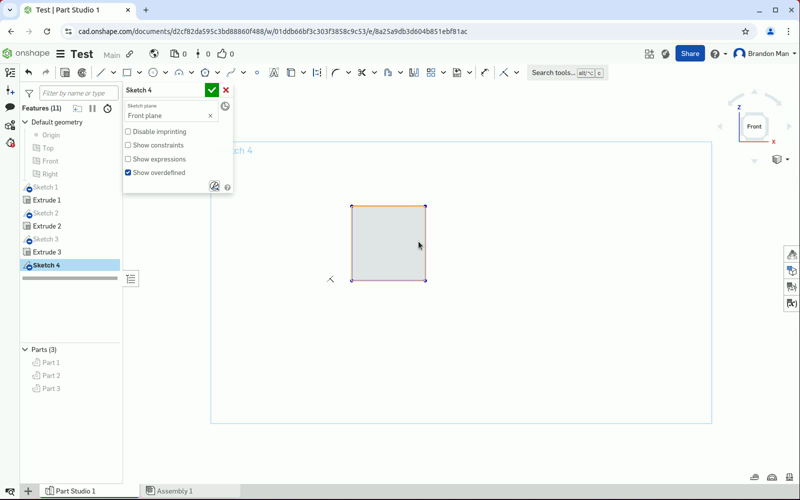
click(418, 241)
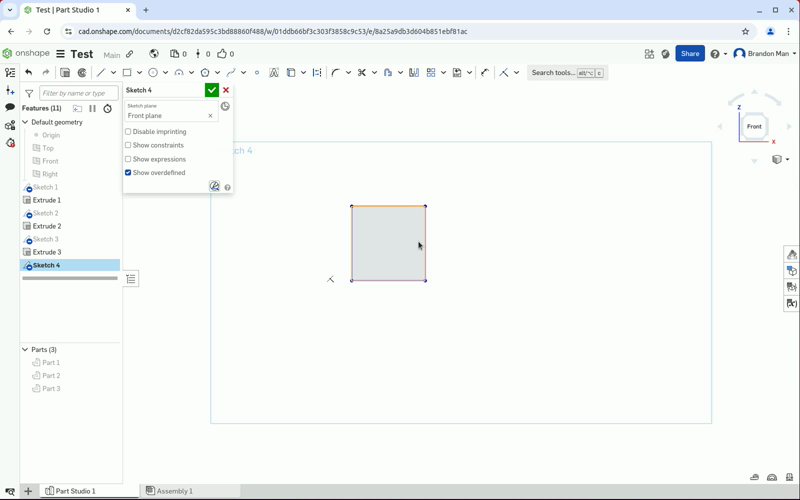
mouse_move(73, 352)
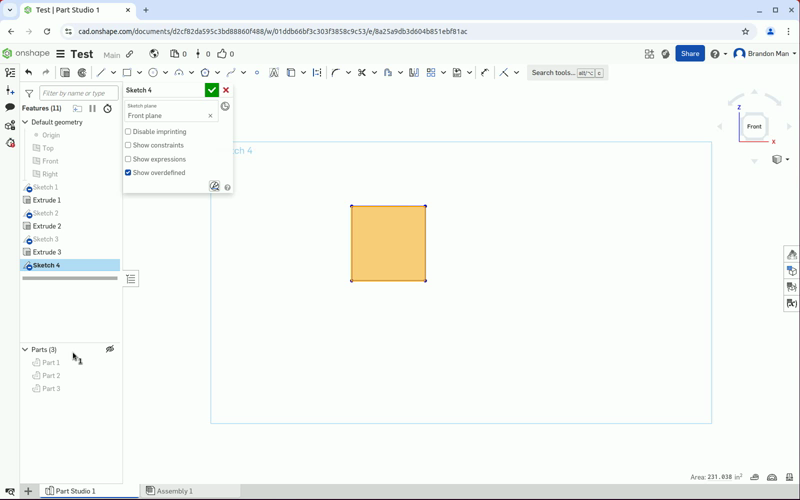
key(shift+y)
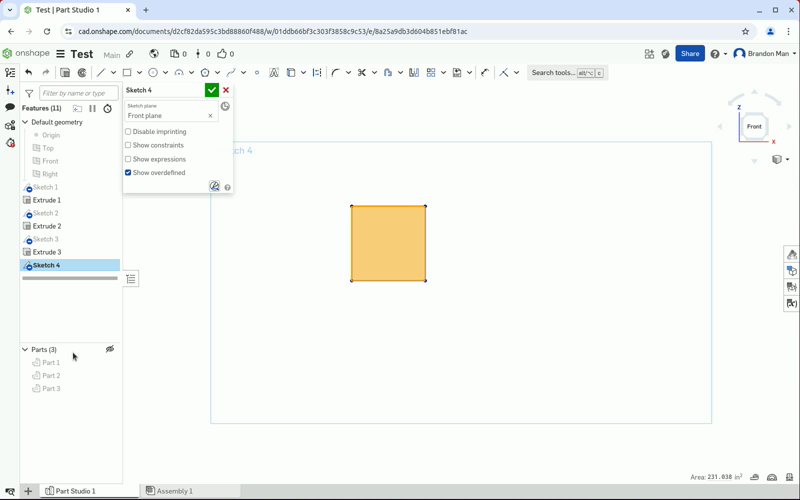
key(shift+e)
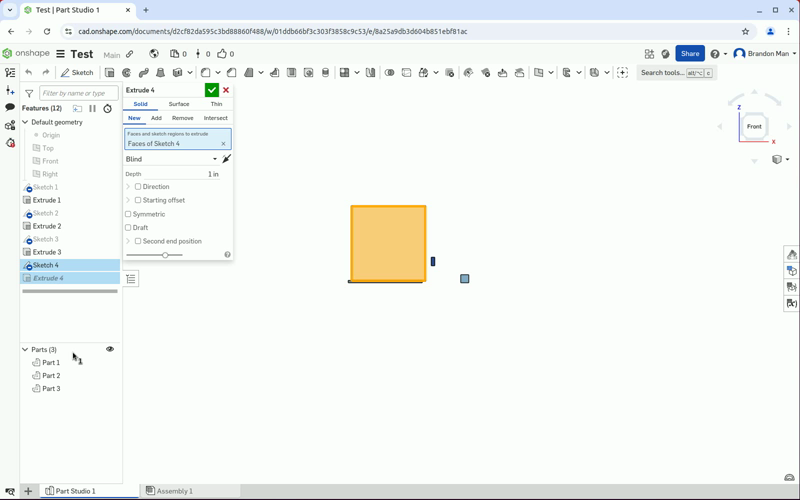
mouse_move(143, 106)
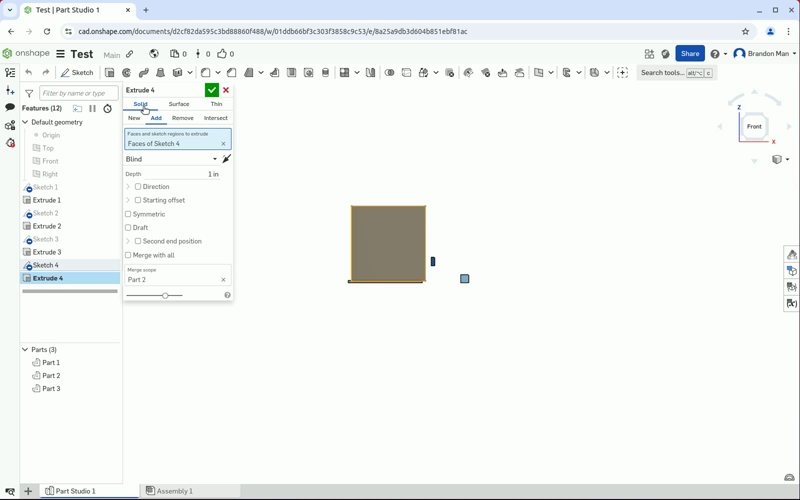
click(143, 106)
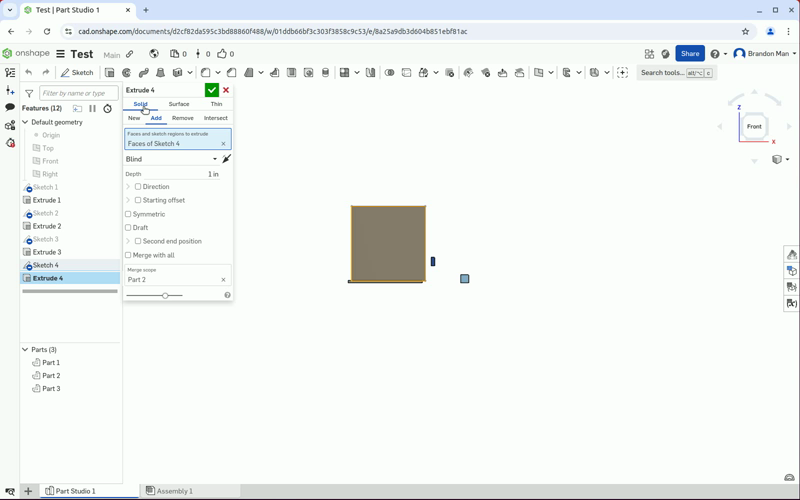
mouse_move(137, 120)
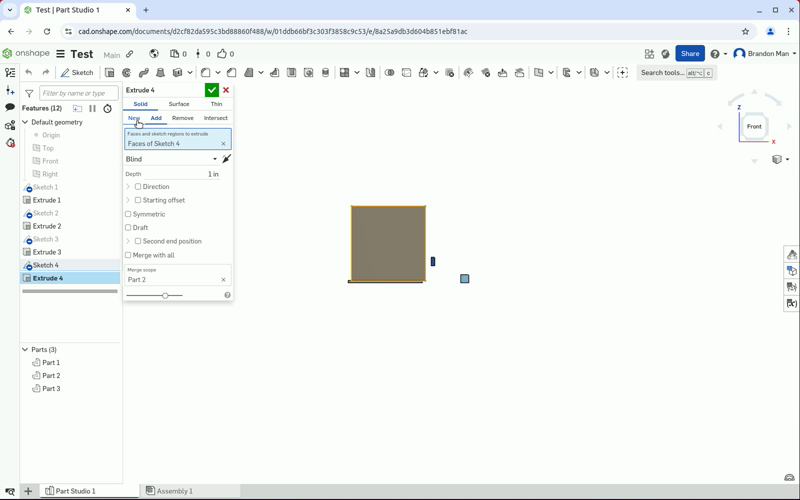
click(137, 120)
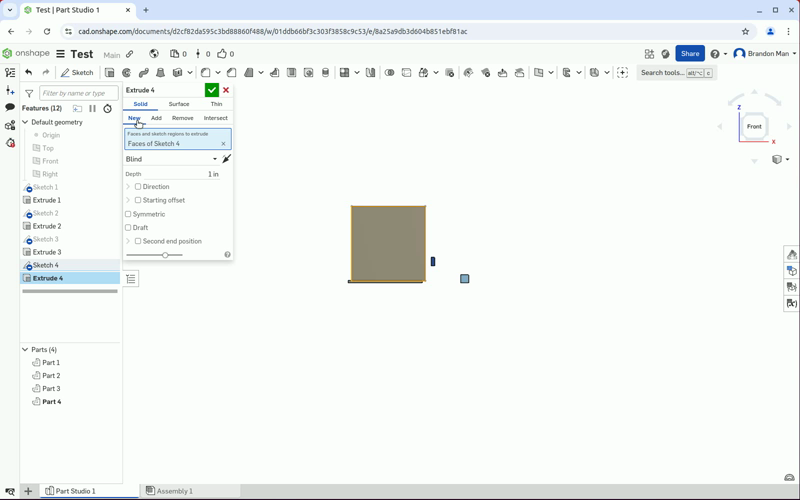
key(tab, 4)
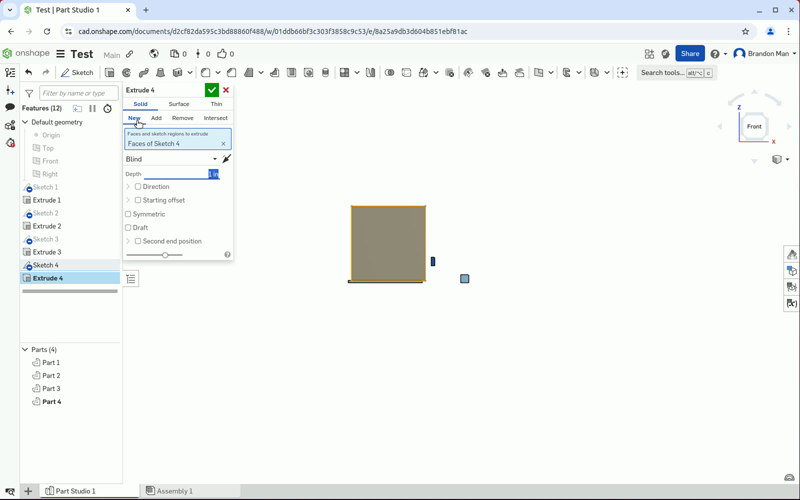
text(0.241)
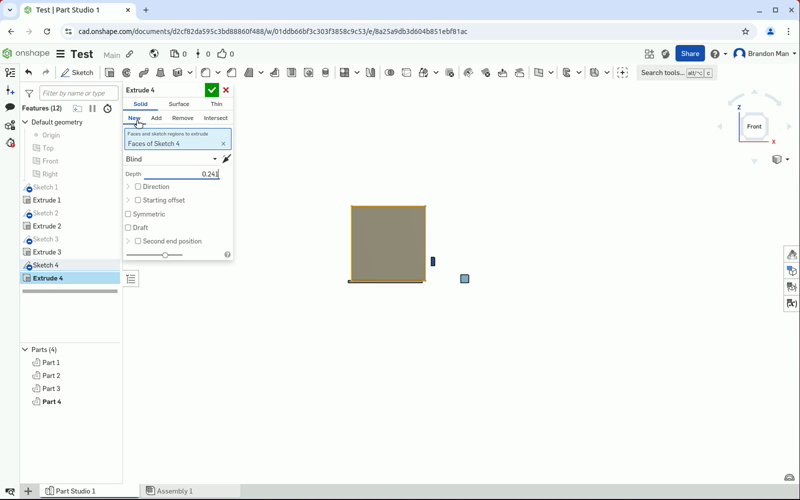
key(enter)
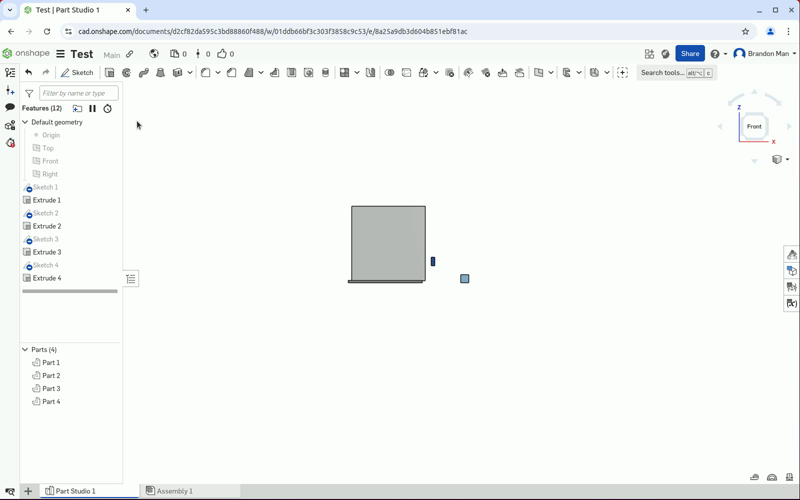
key(shift+h)
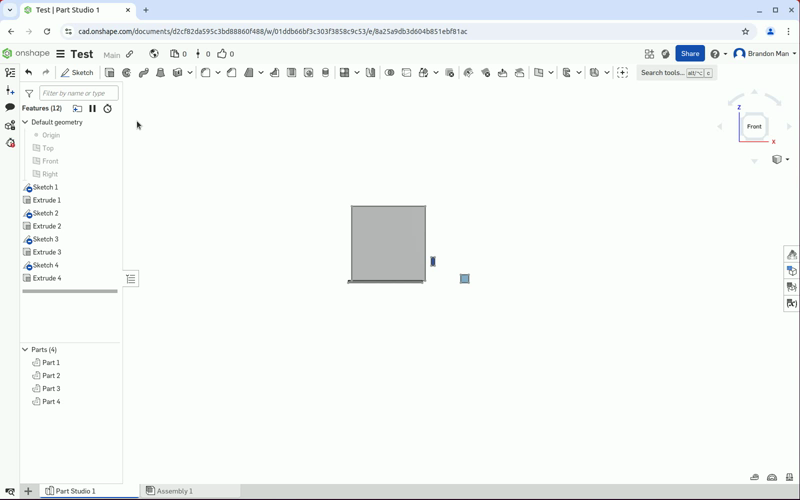
key(shift+h)
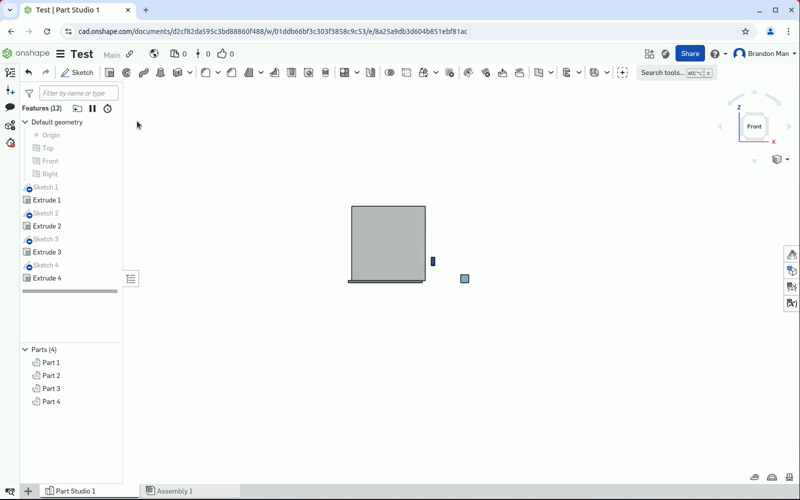
mouse_move(73, 189)
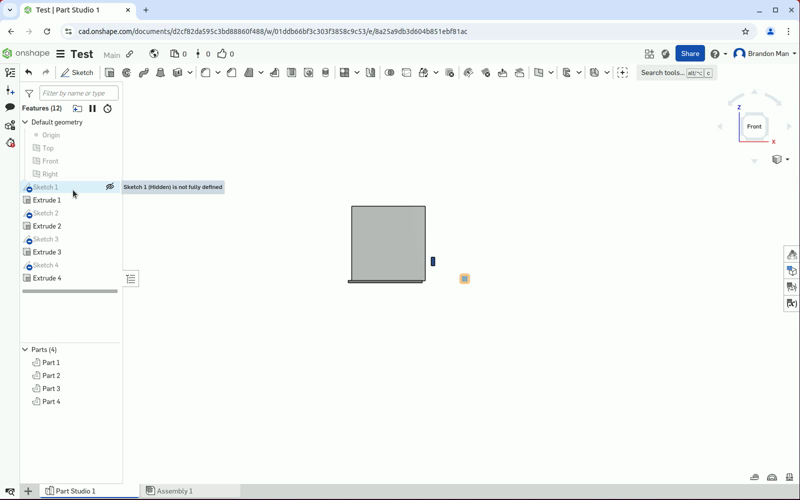
click(73, 189)
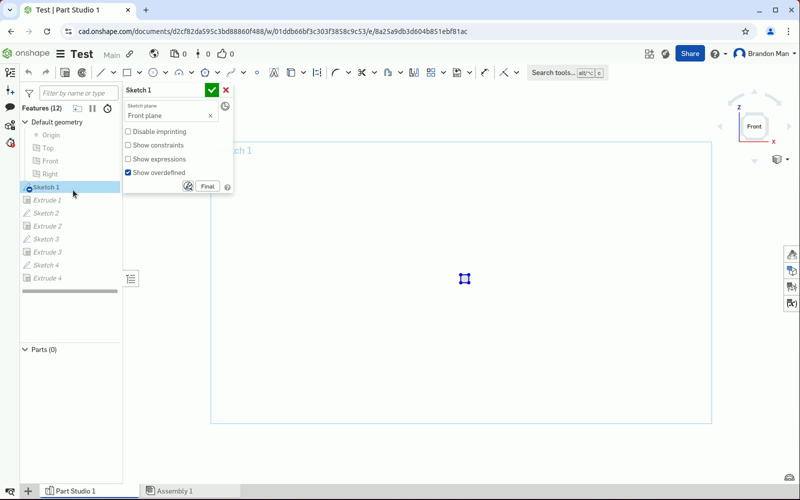
mouse_move(229, 92)
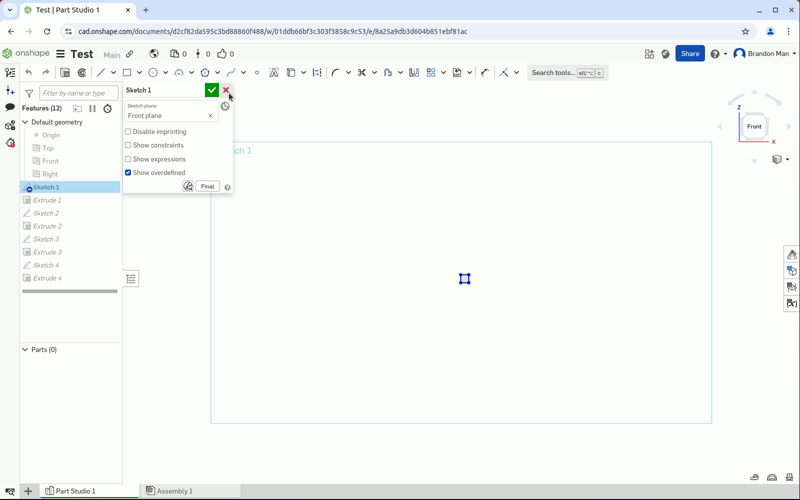
click(229, 92)
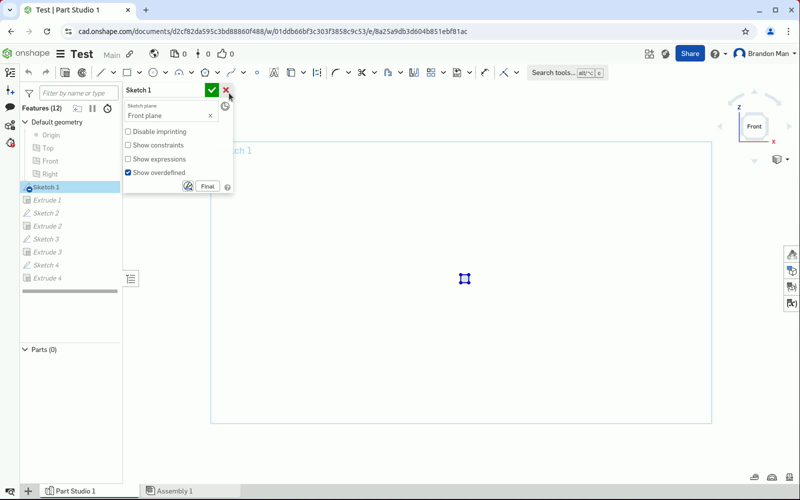
key(shift+s)
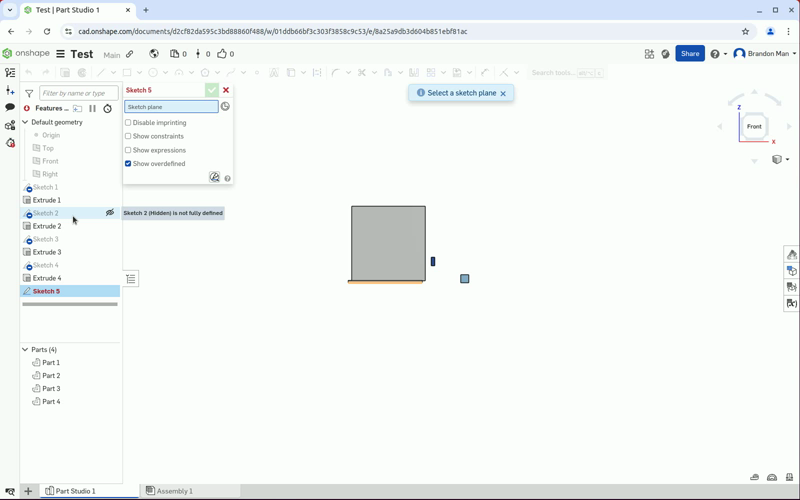
scroll(3)
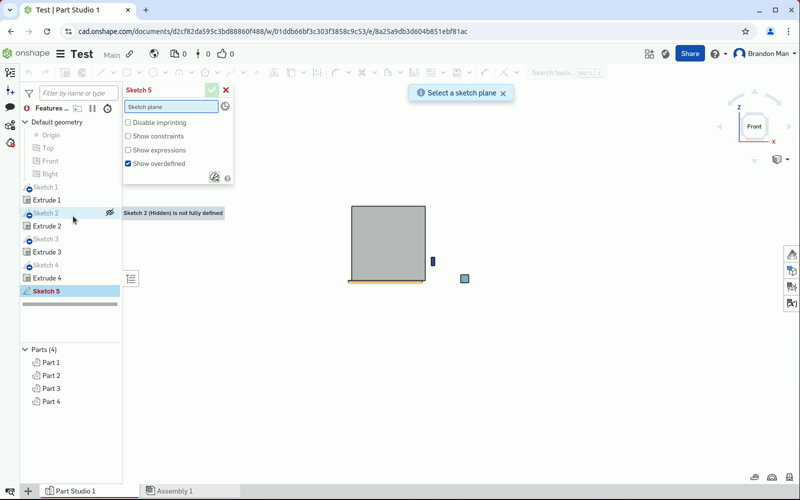
mouse_move(73, 163)
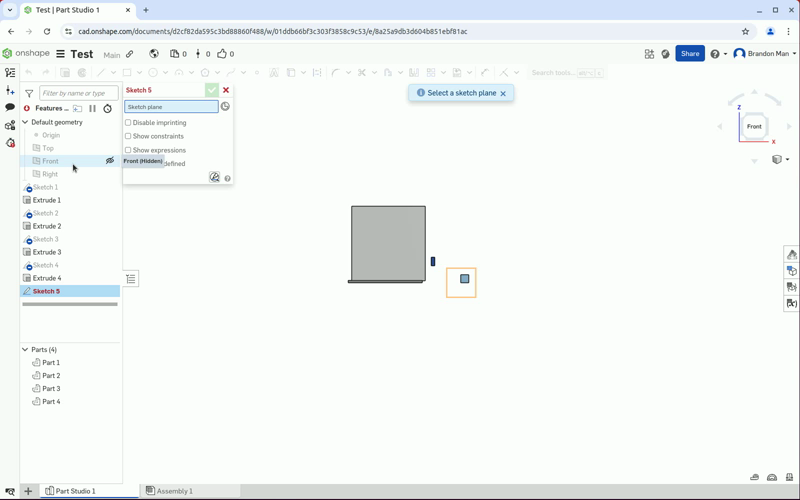
click(73, 163)
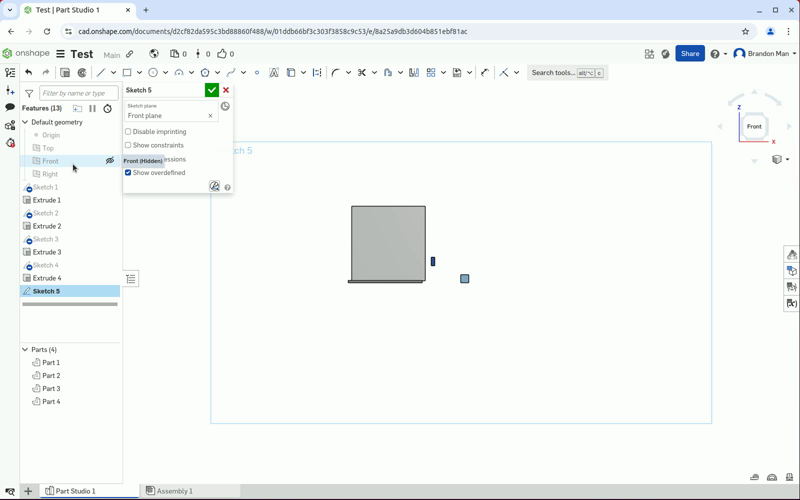
mouse_move(73, 352)
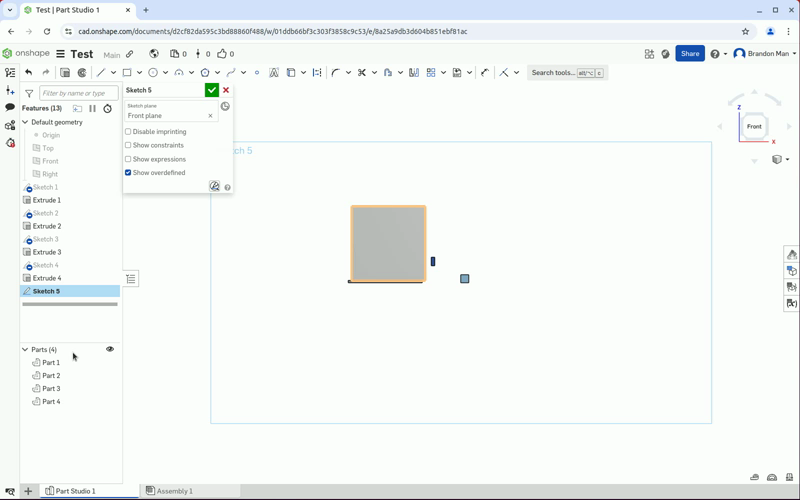
key(y)
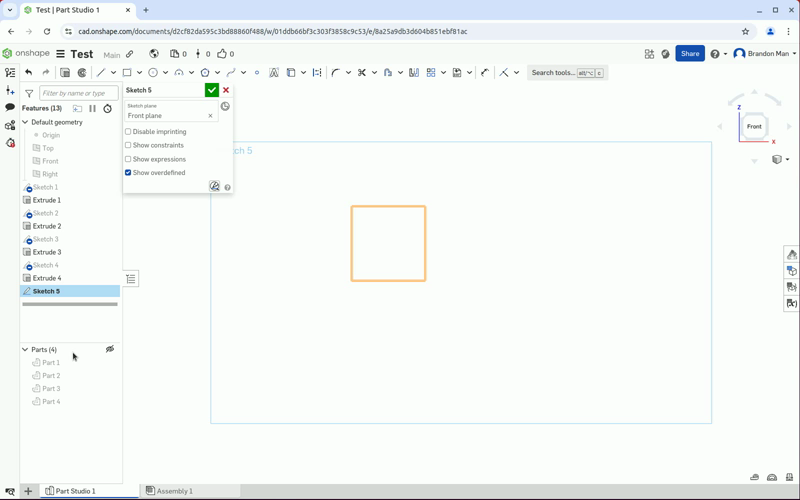
key(l)
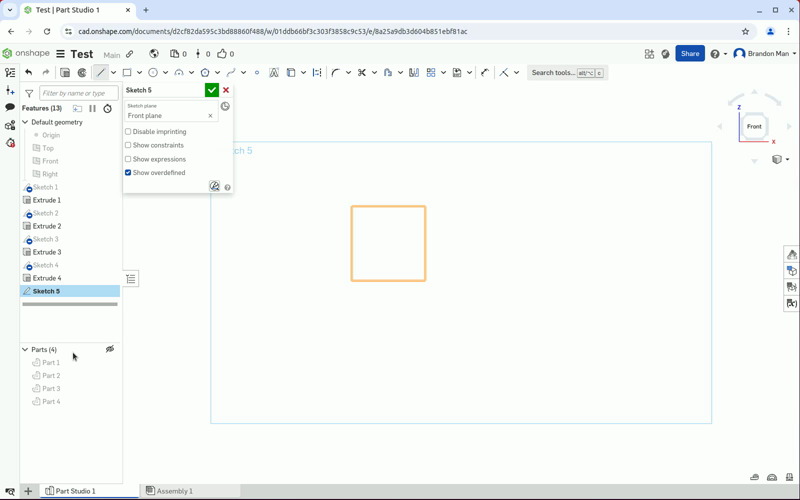
key_down(shift)
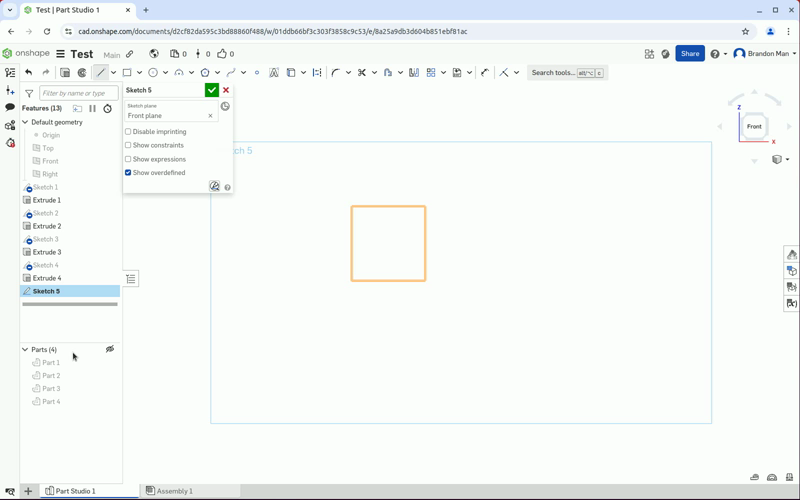
mouse_move(447, 258)
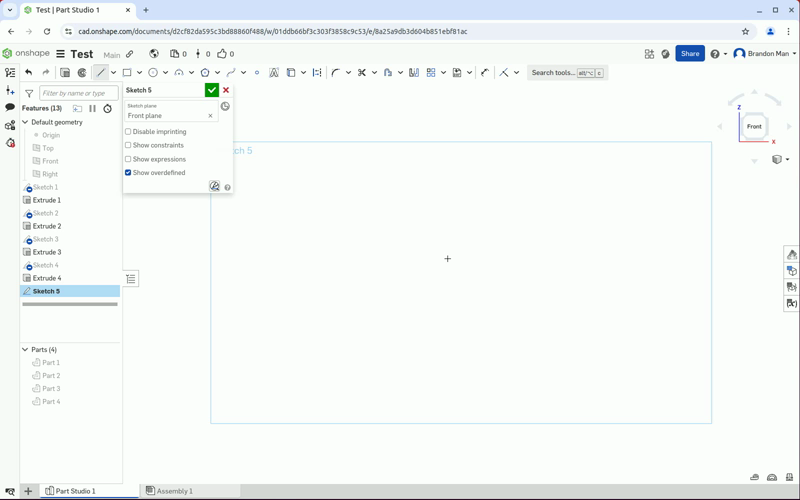
click(447, 258)
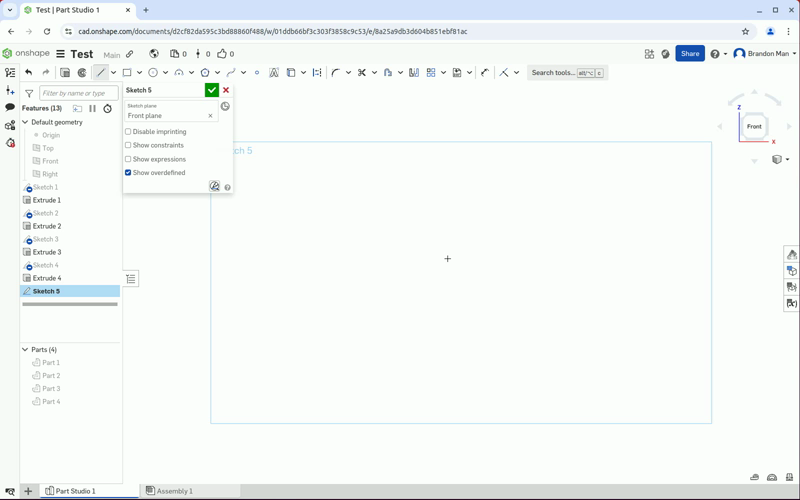
key_up(shift)
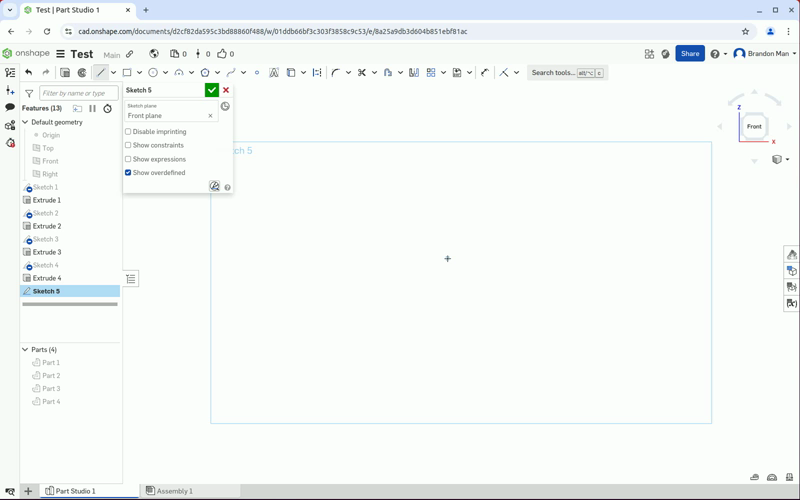
key_down(shift)
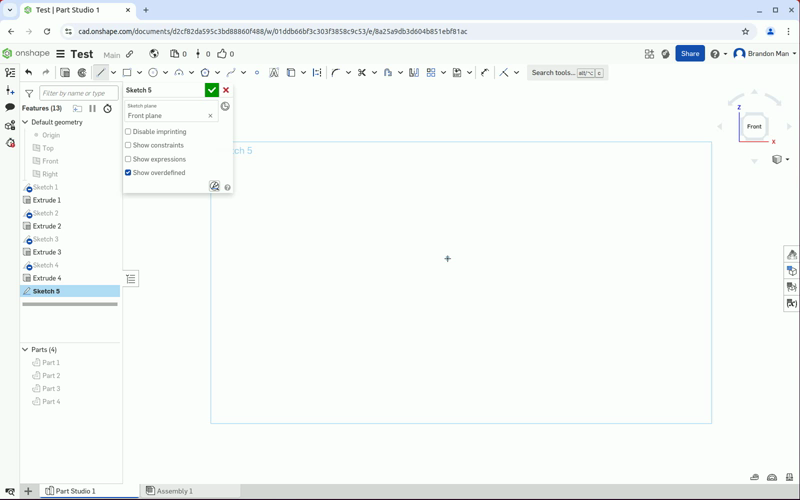
mouse_move(477, 258)
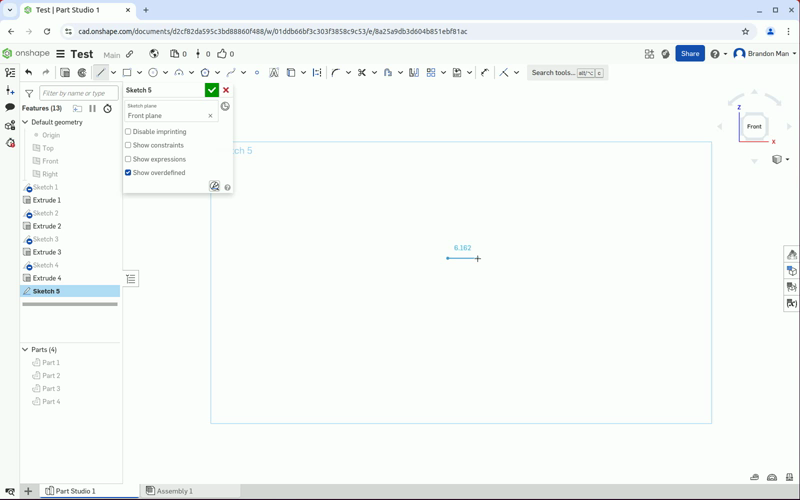
mouse_move(451, 258)
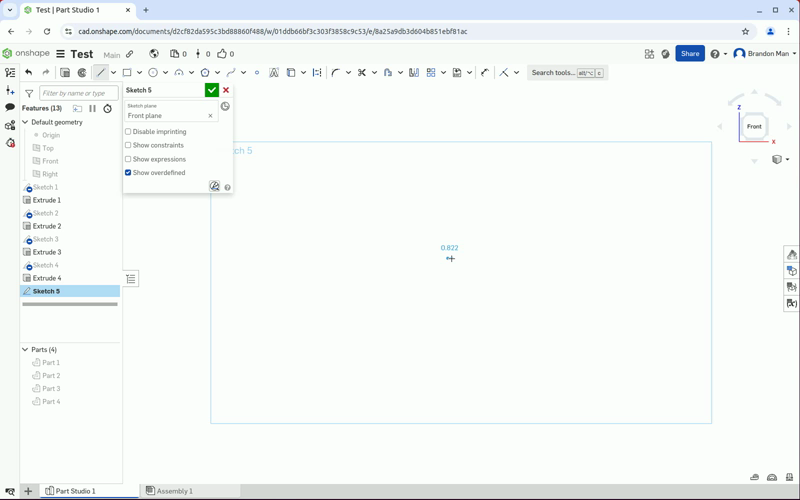
scroll(6)
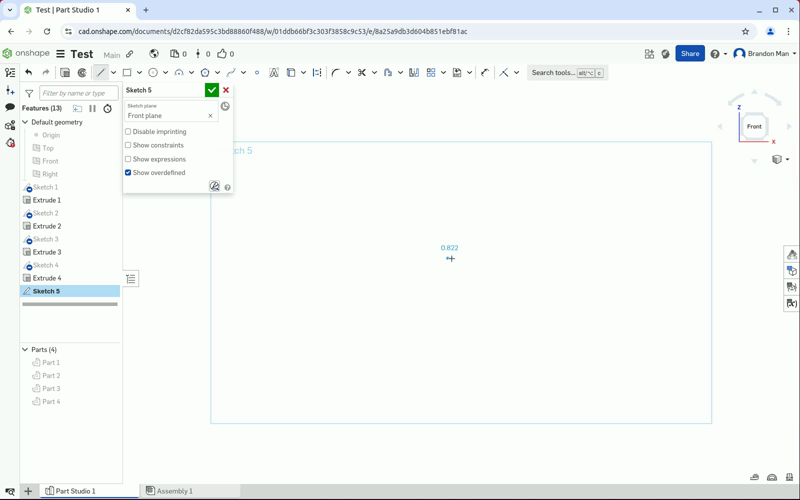
scroll(6)
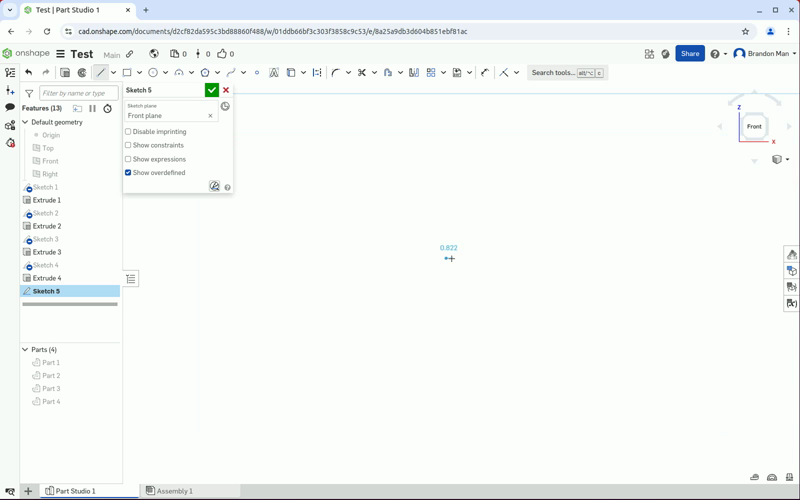
scroll(6)
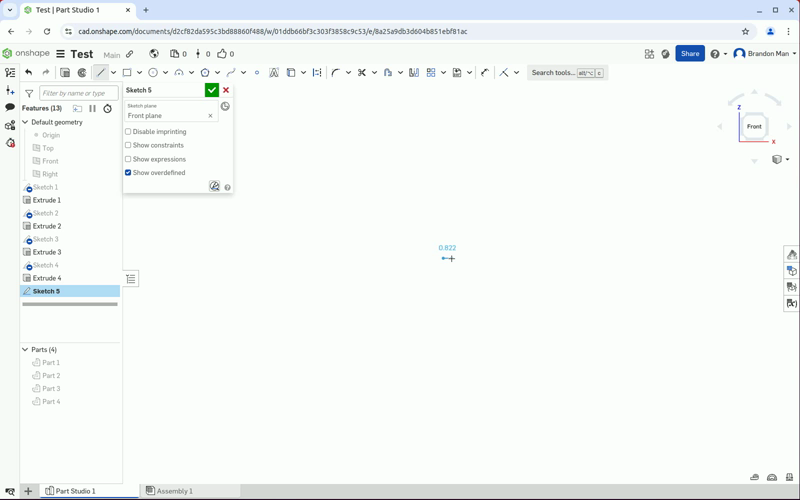
scroll(6)
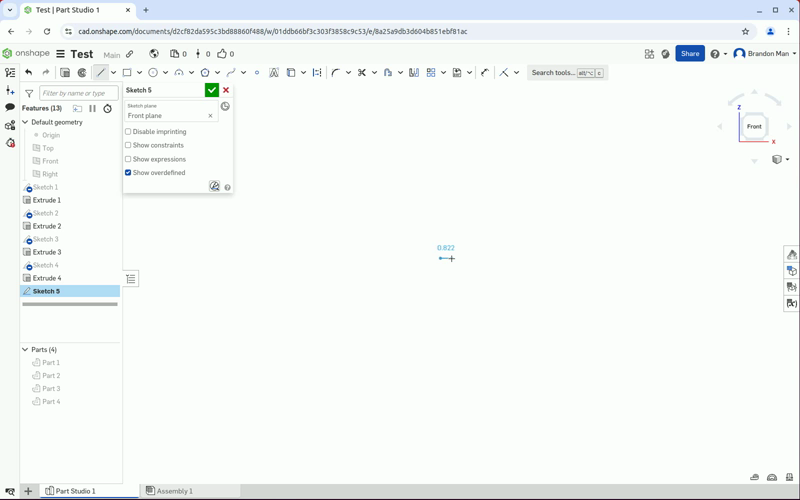
scroll(6)
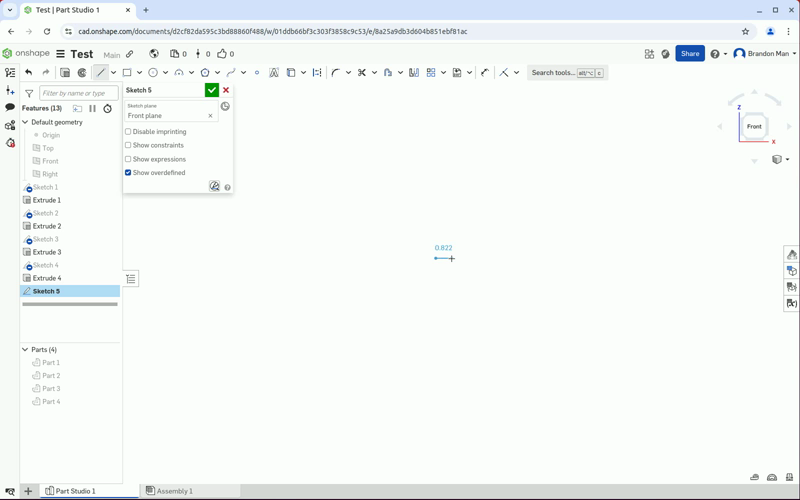
scroll(6)
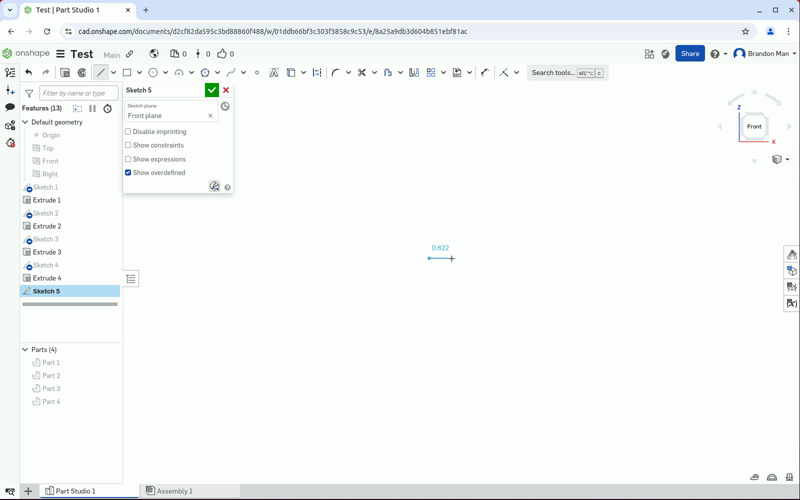
scroll(6)
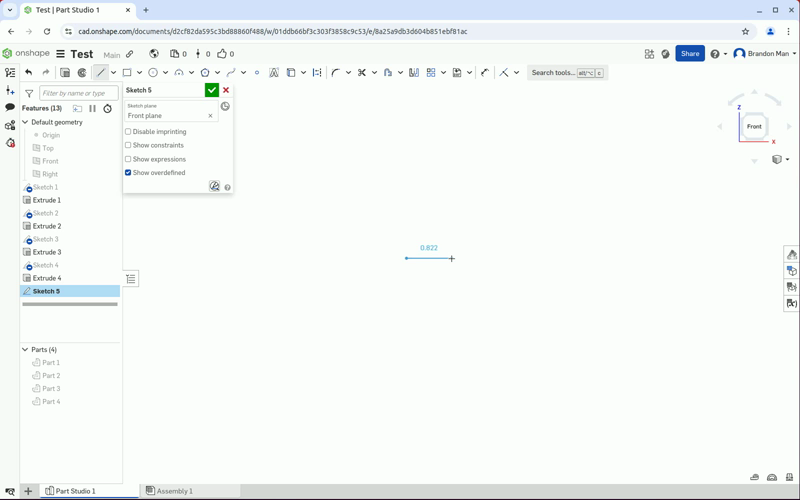
click(451, 258)
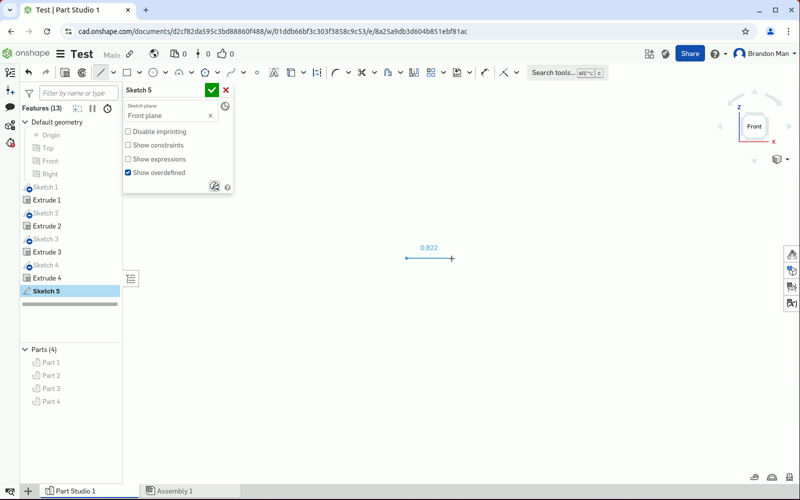
scroll(-6)
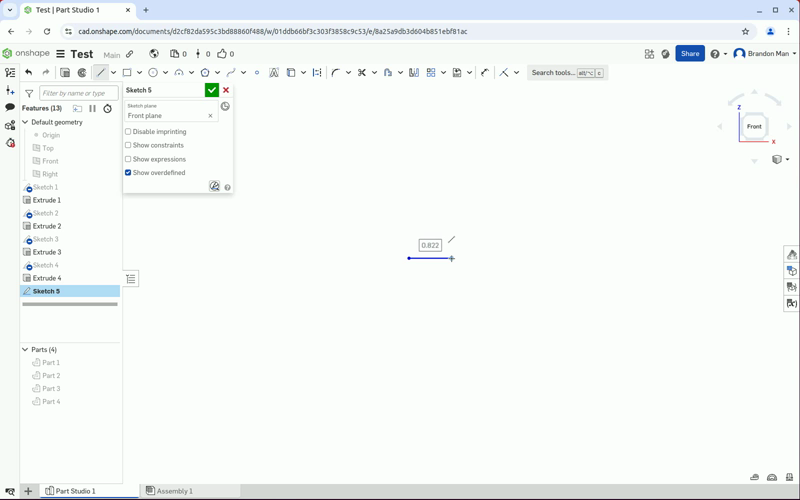
scroll(-6)
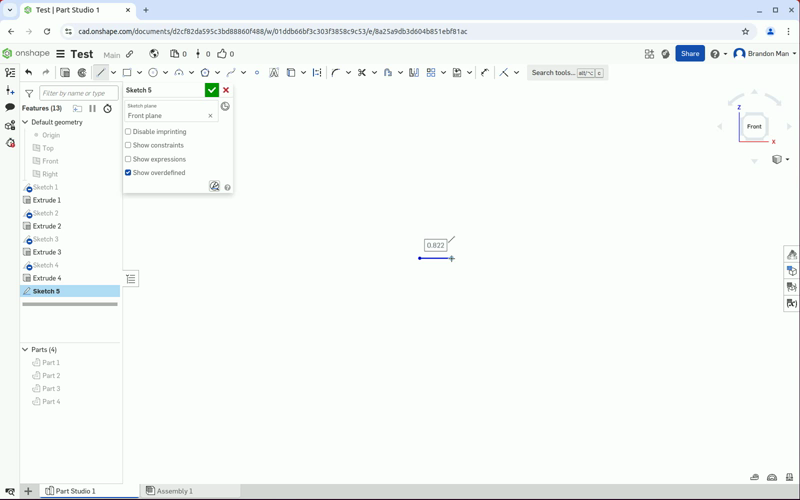
scroll(-6)
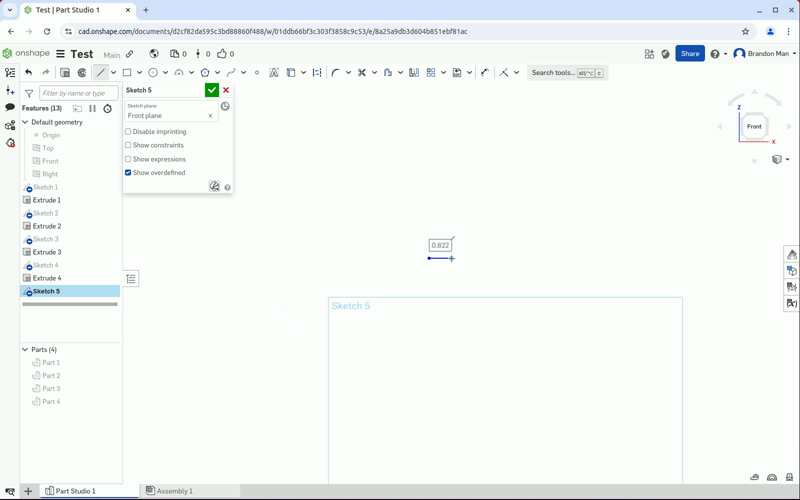
scroll(-6)
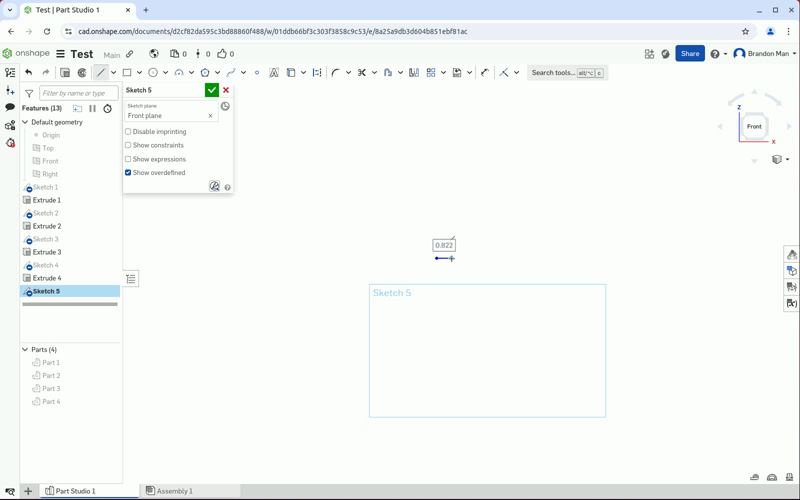
scroll(-6)
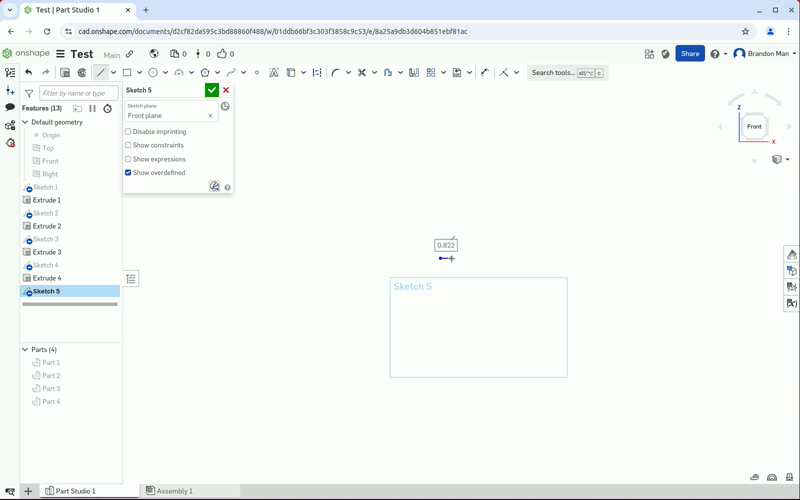
scroll(-6)
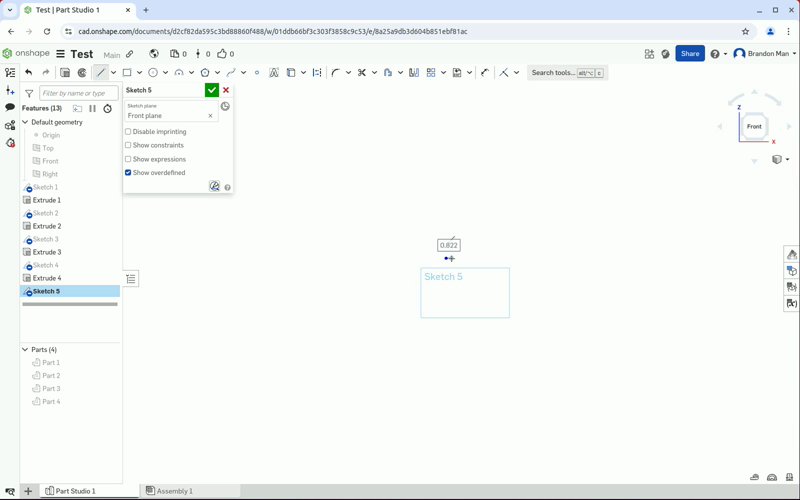
scroll(-6)
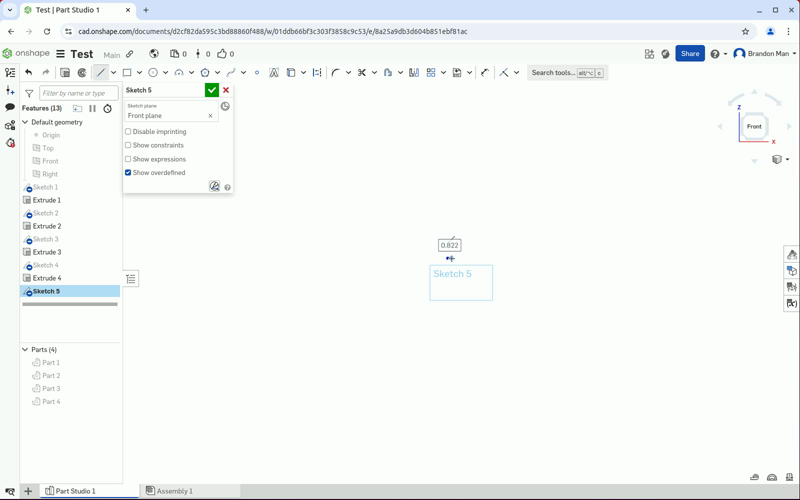
key_up(shift)
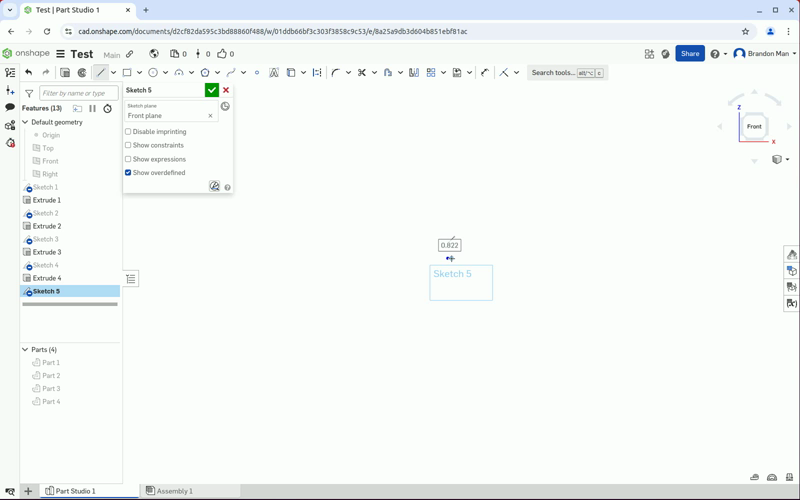
key_down(shift)
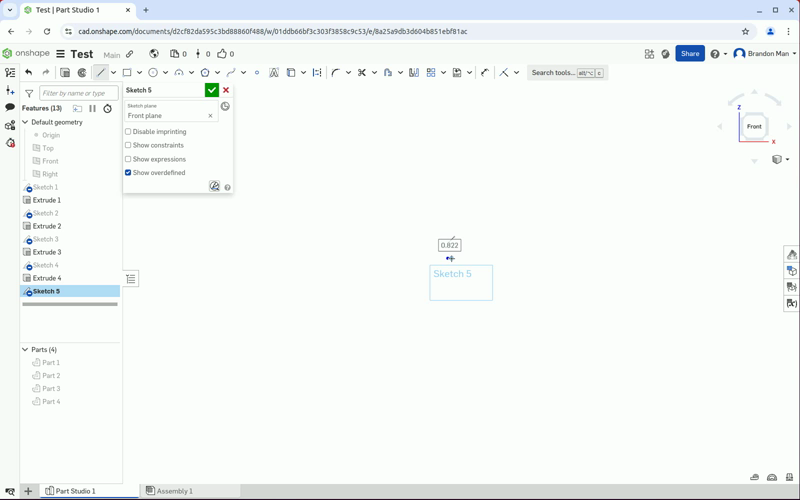
mouse_move(481, 258)
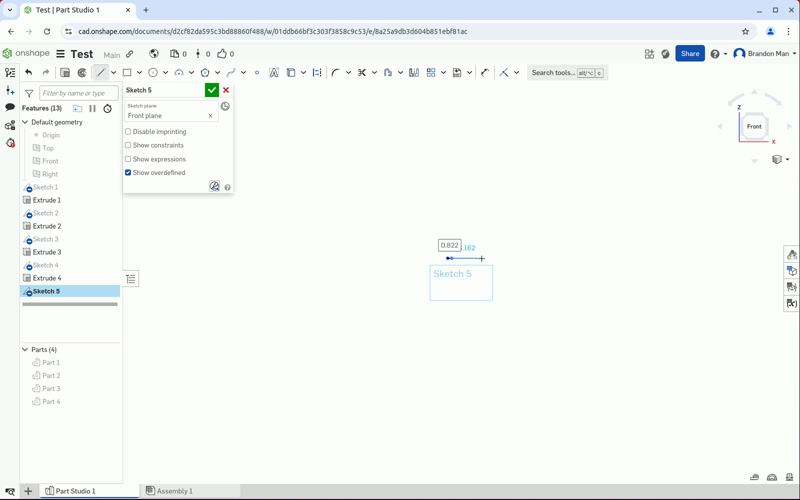
mouse_move(451, 250)
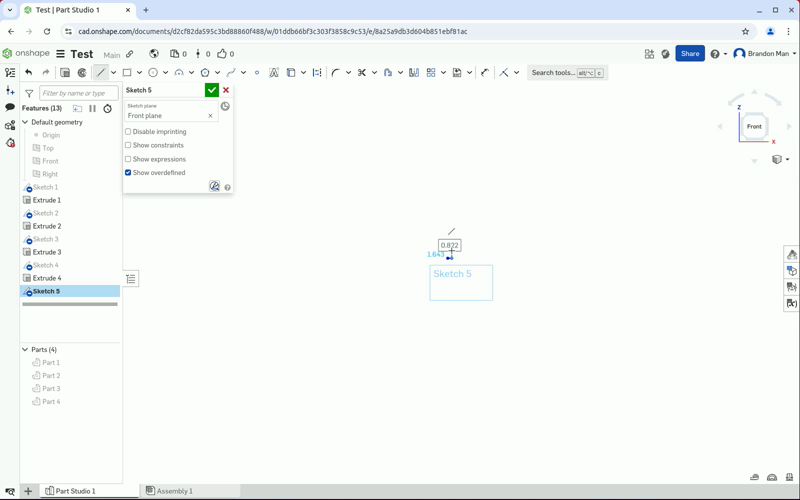
click(451, 250)
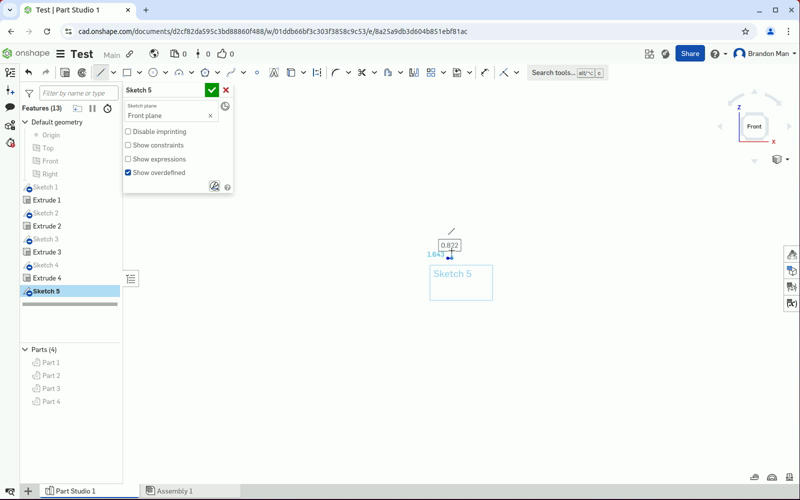
key_up(shift)
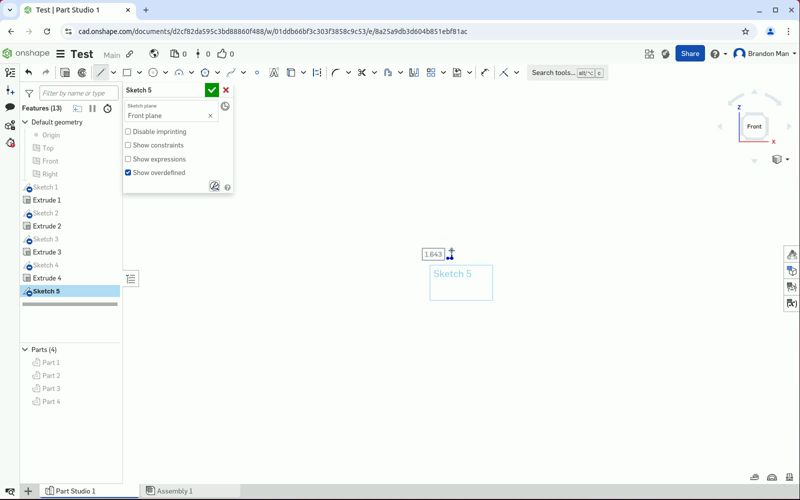
key_down(shift)
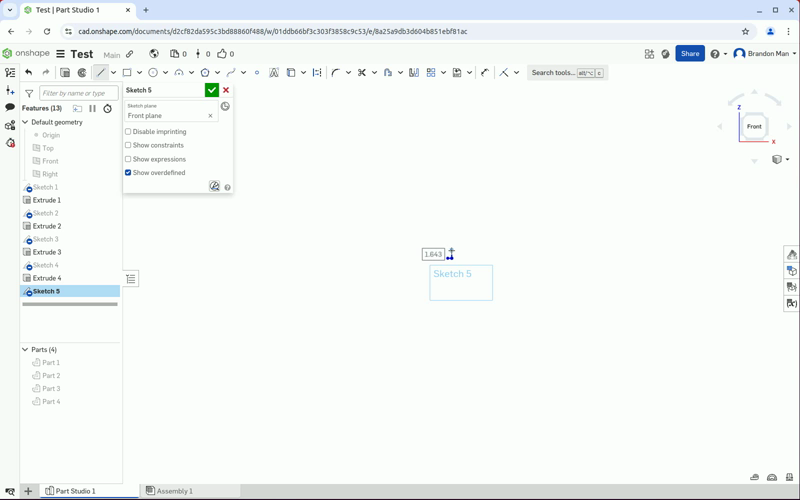
mouse_move(481, 250)
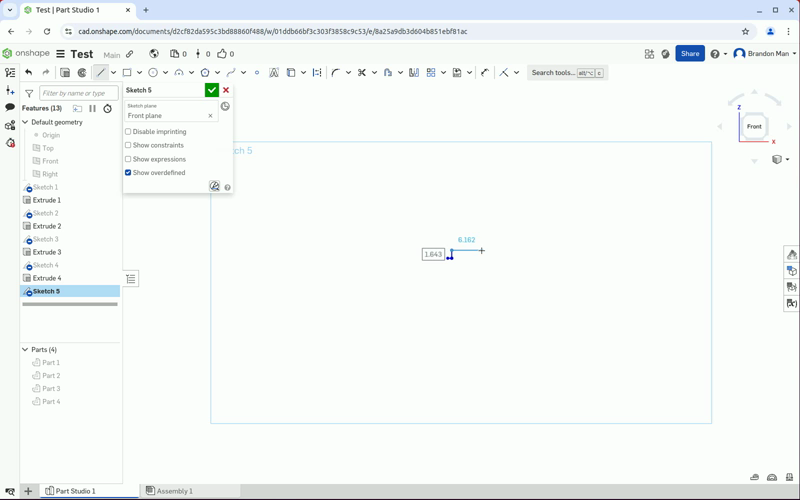
mouse_move(447, 250)
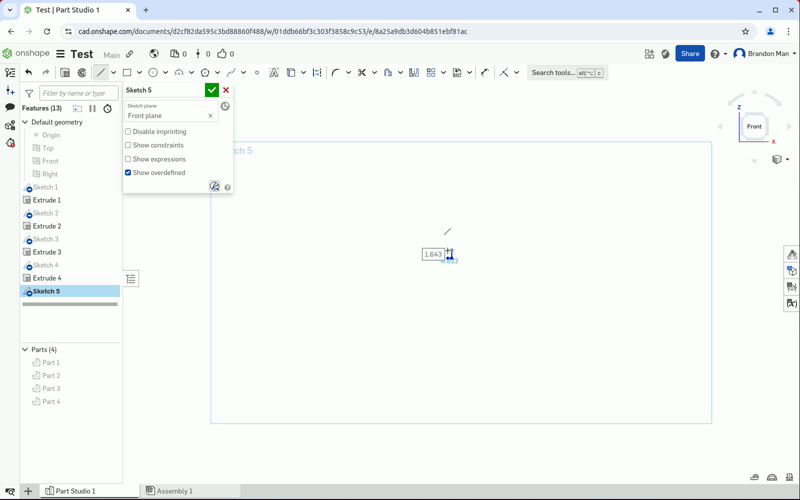
scroll(6)
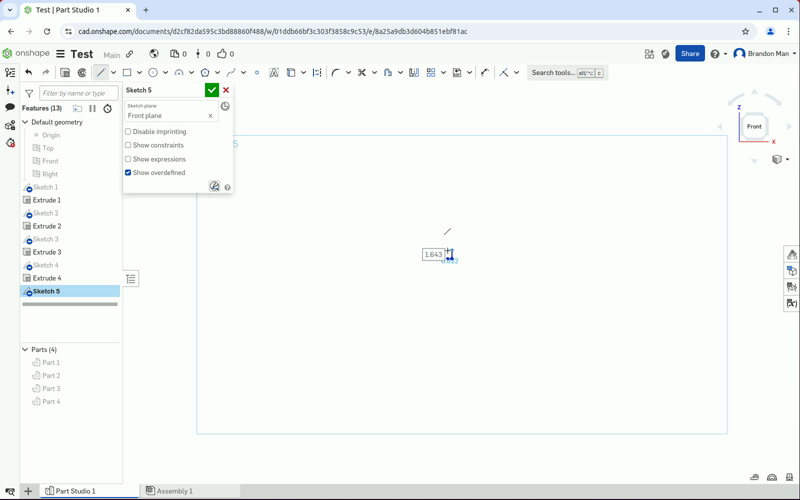
scroll(6)
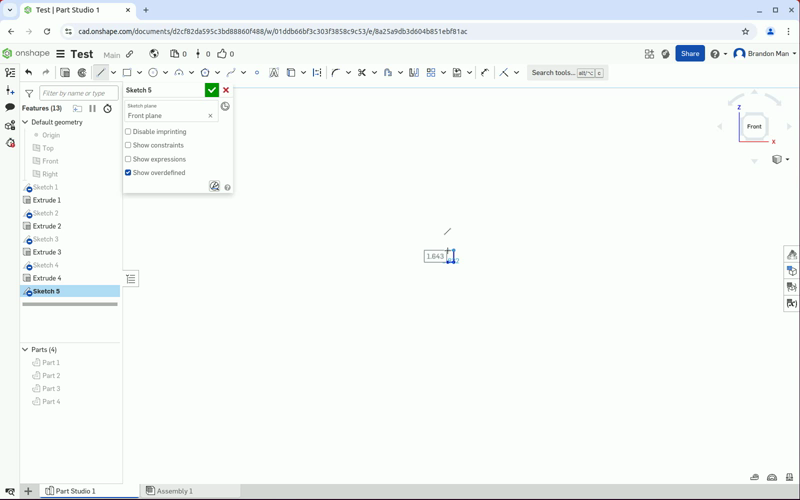
scroll(6)
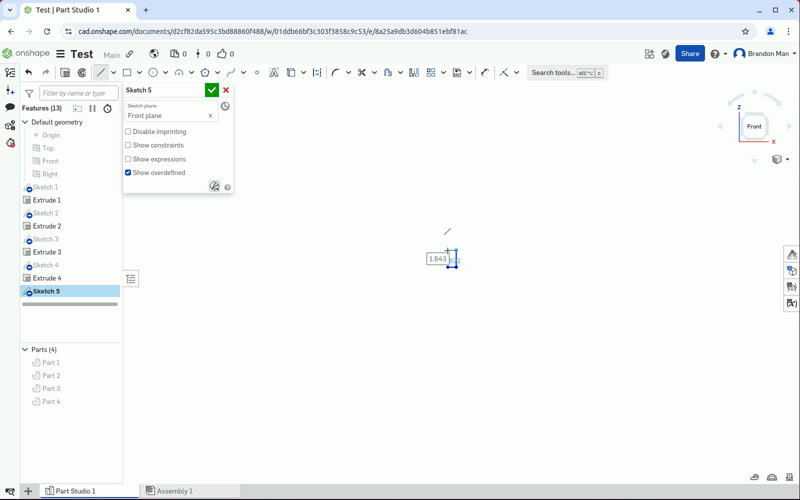
scroll(6)
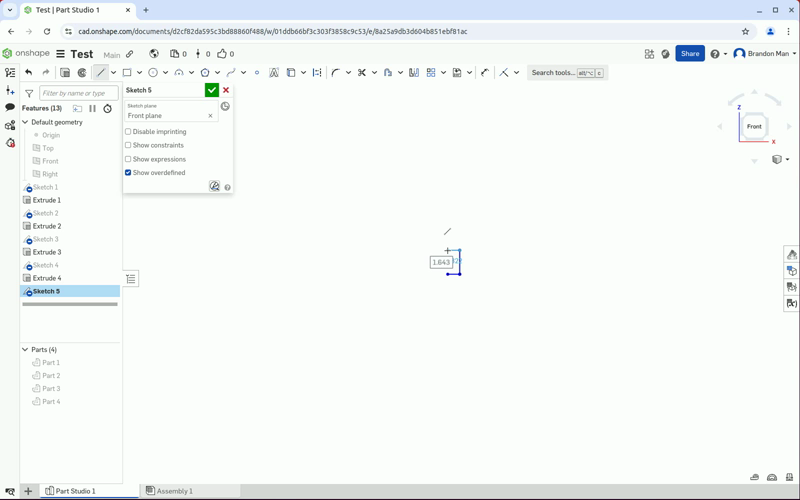
scroll(6)
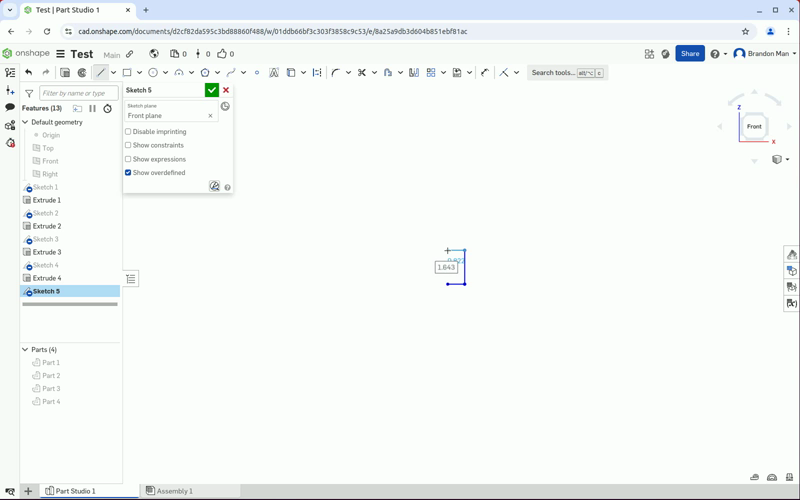
scroll(6)
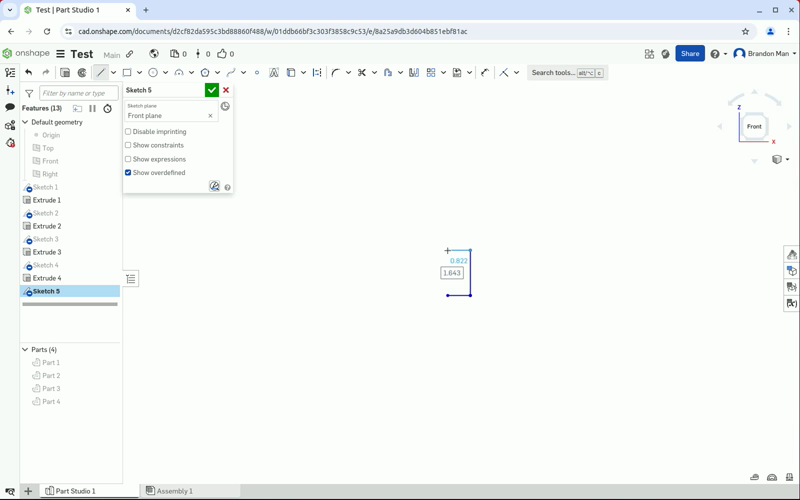
scroll(6)
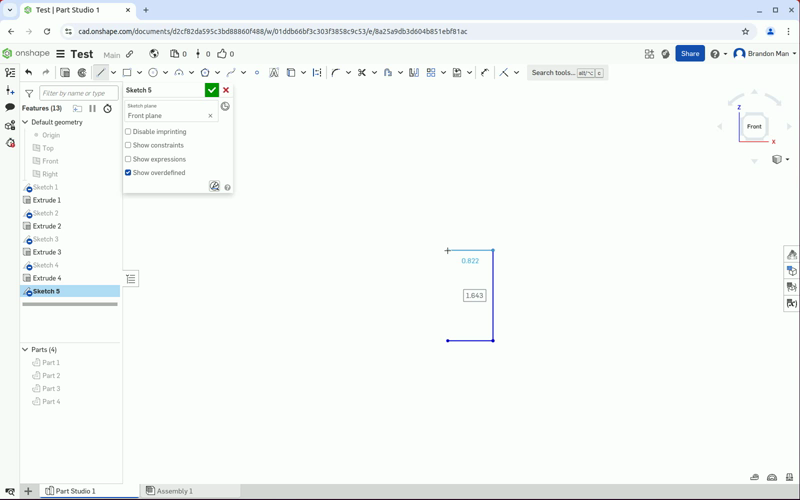
click(447, 250)
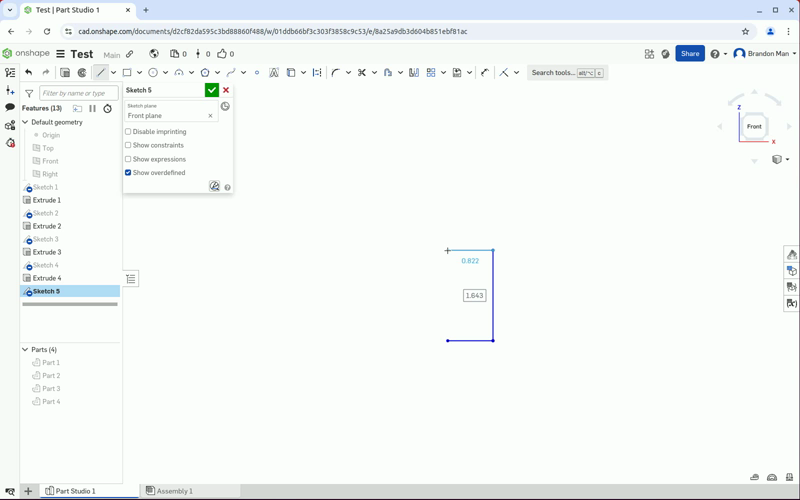
scroll(-6)
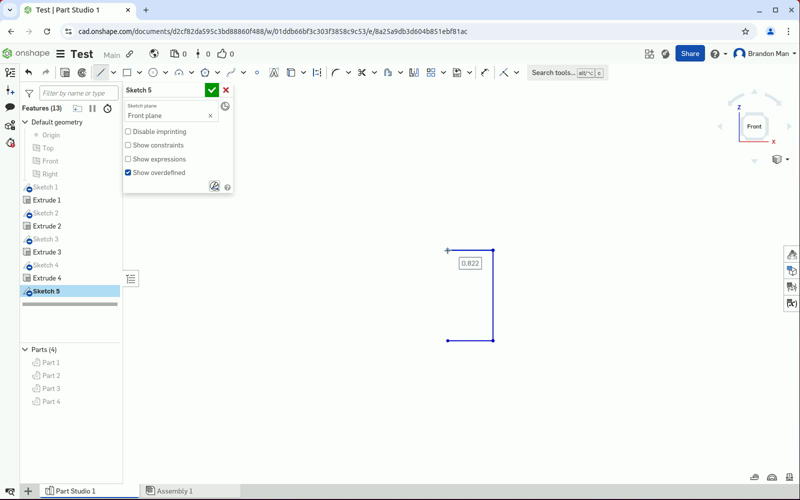
scroll(-6)
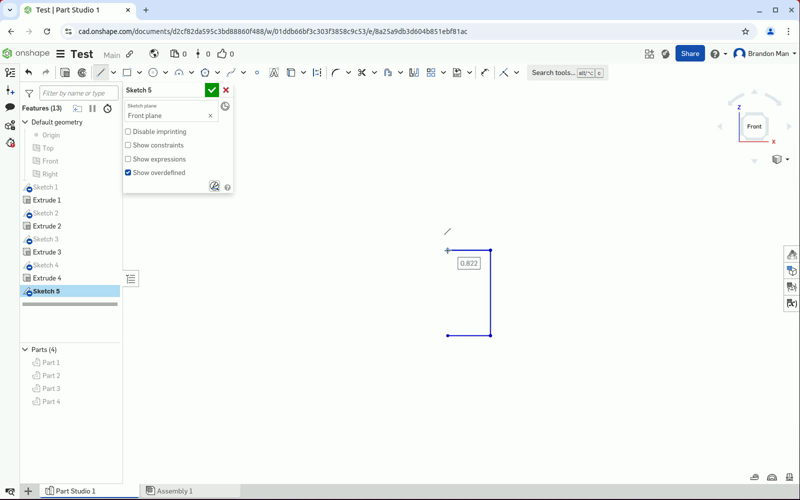
scroll(-6)
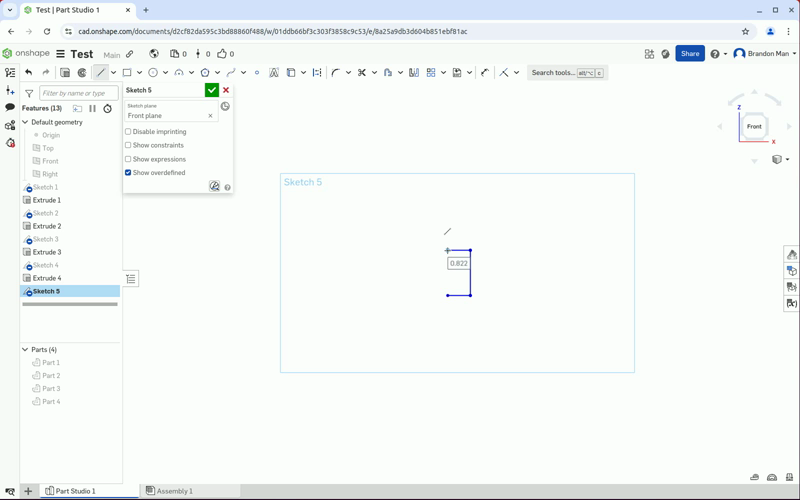
scroll(-6)
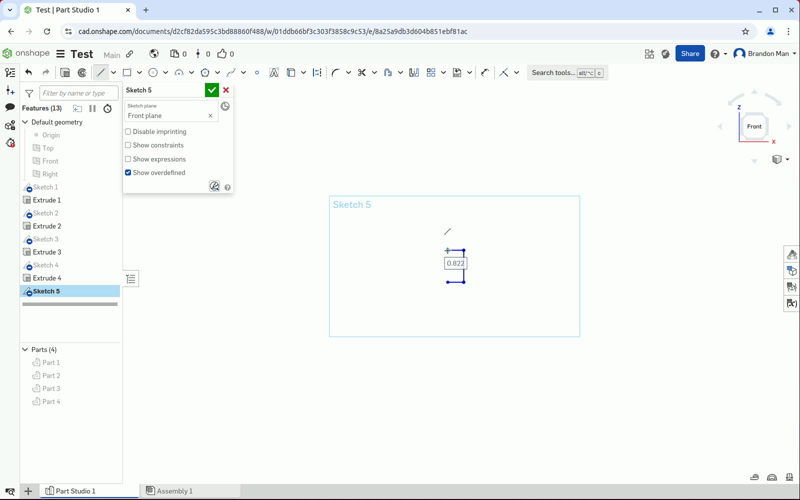
scroll(-6)
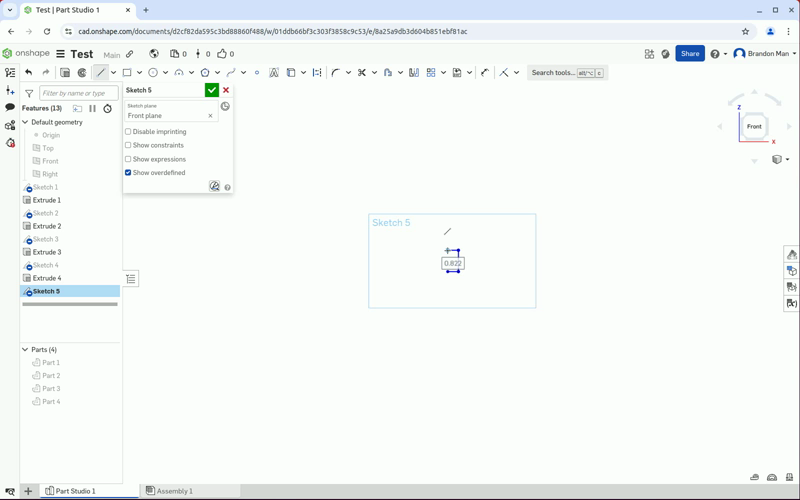
scroll(-6)
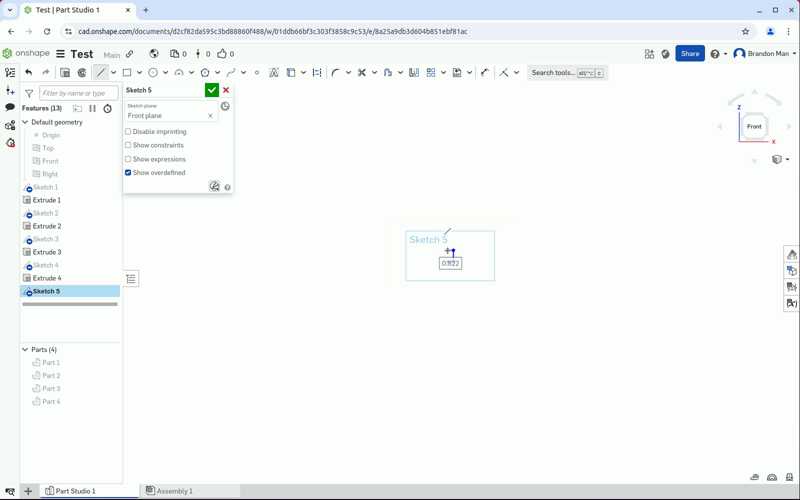
scroll(-6)
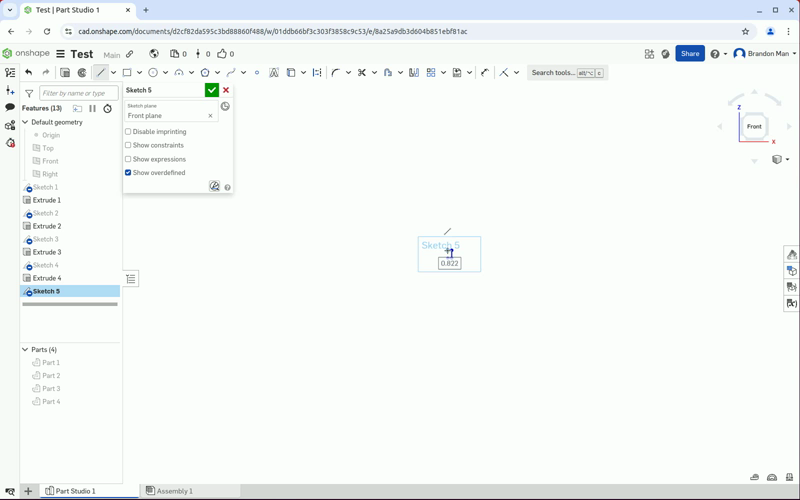
key_up(shift)
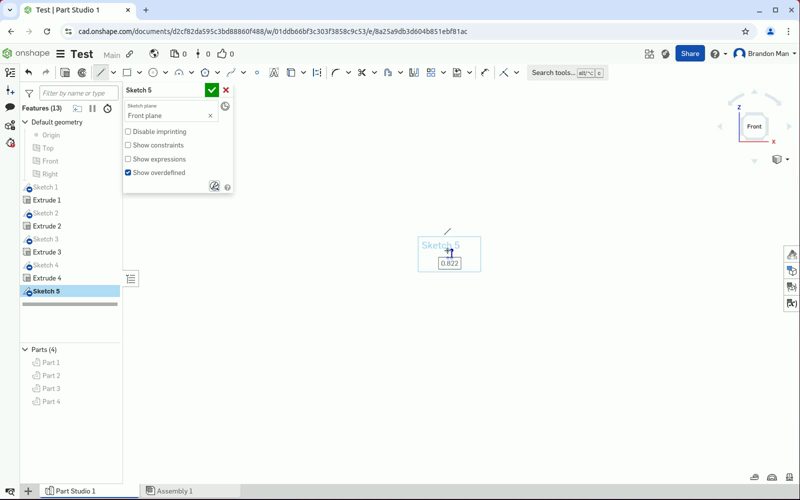
mouse_move(477, 250)
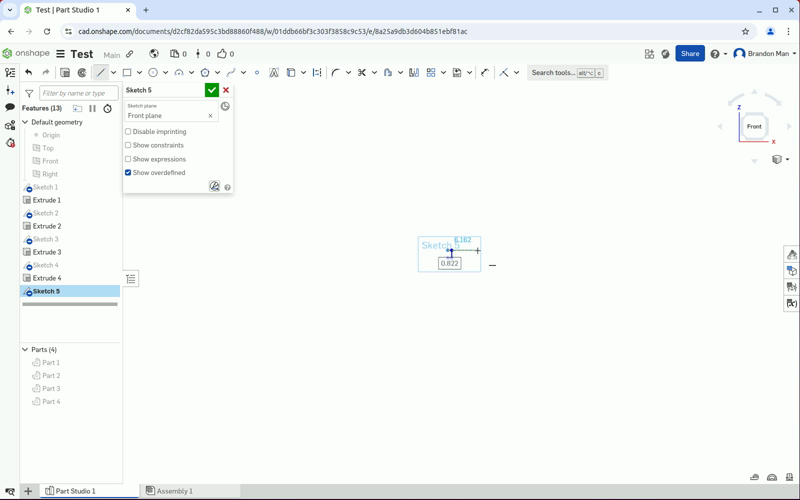
key_down(shift)
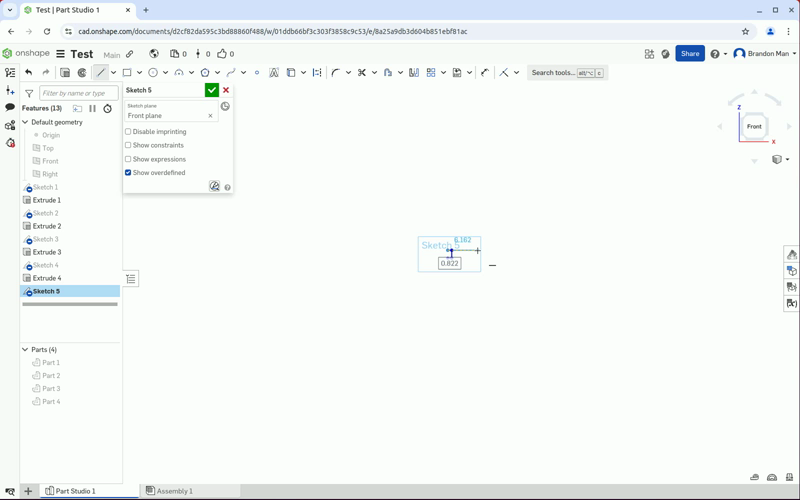
mouse_move(447, 258)
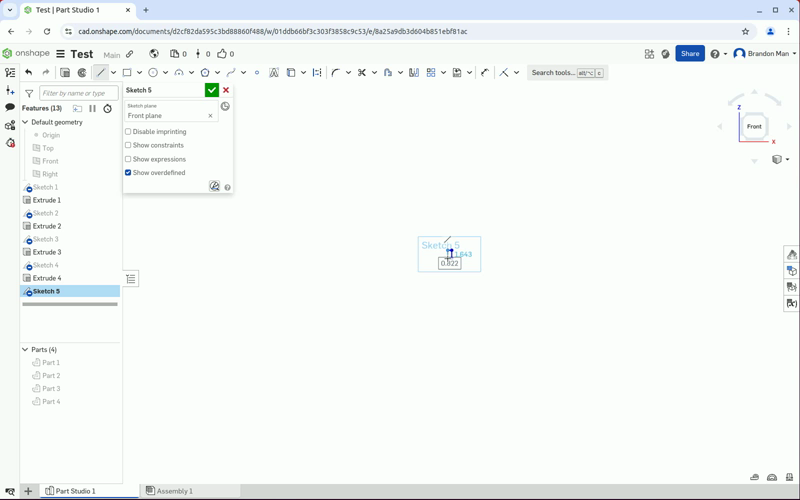
scroll(6)
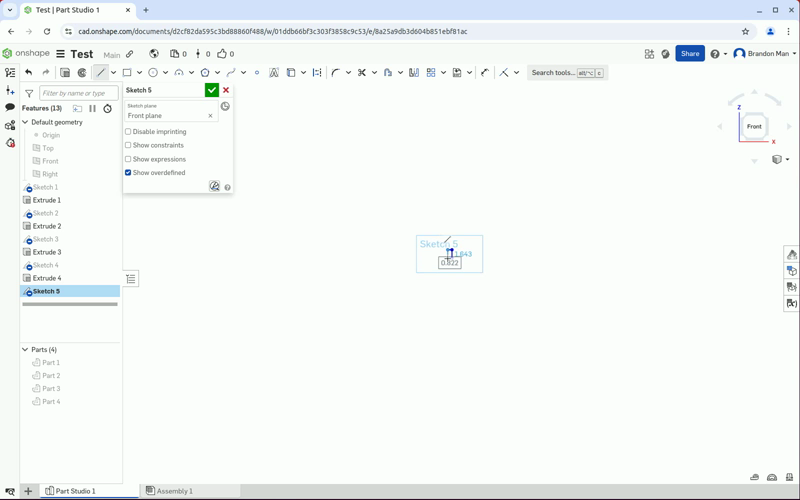
scroll(6)
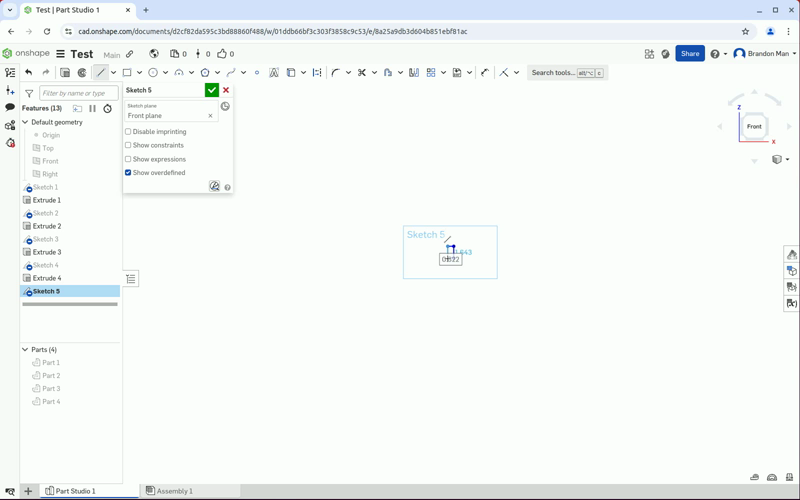
scroll(6)
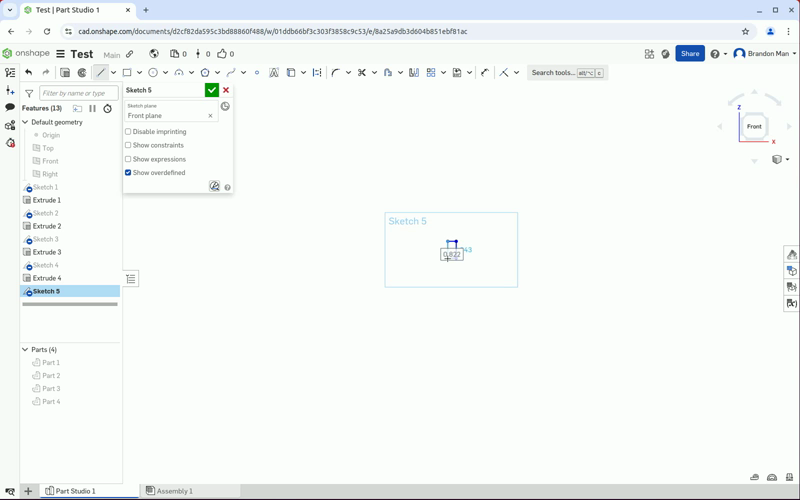
scroll(6)
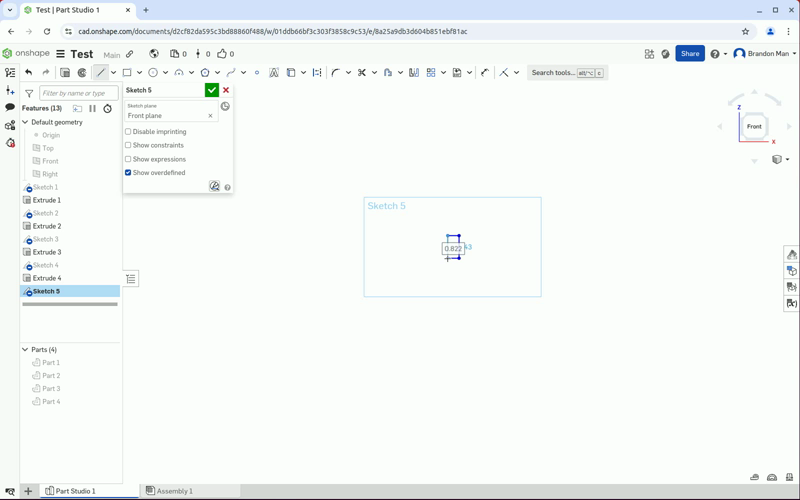
scroll(6)
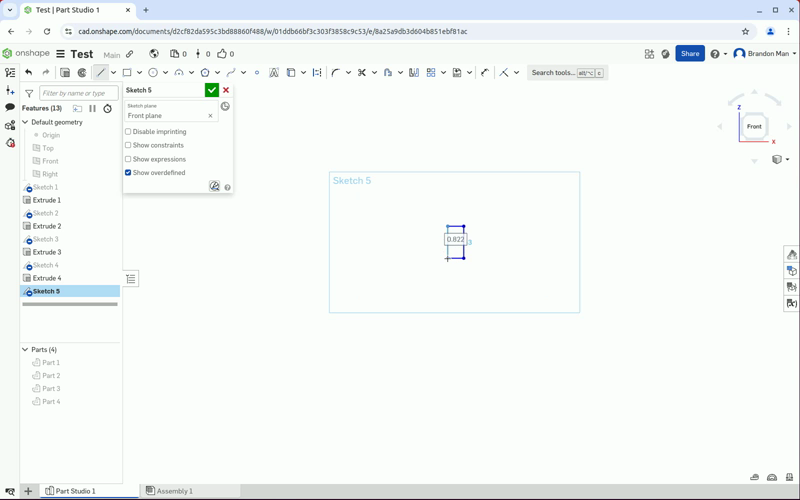
scroll(6)
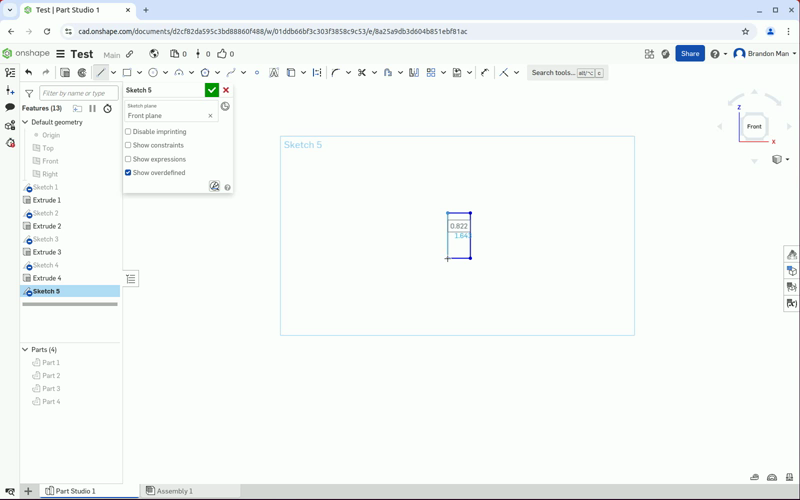
scroll(6)
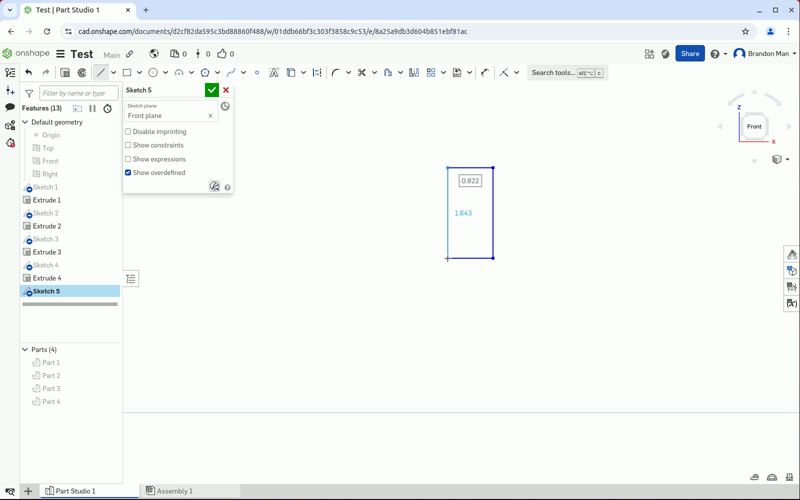
key_up(shift)
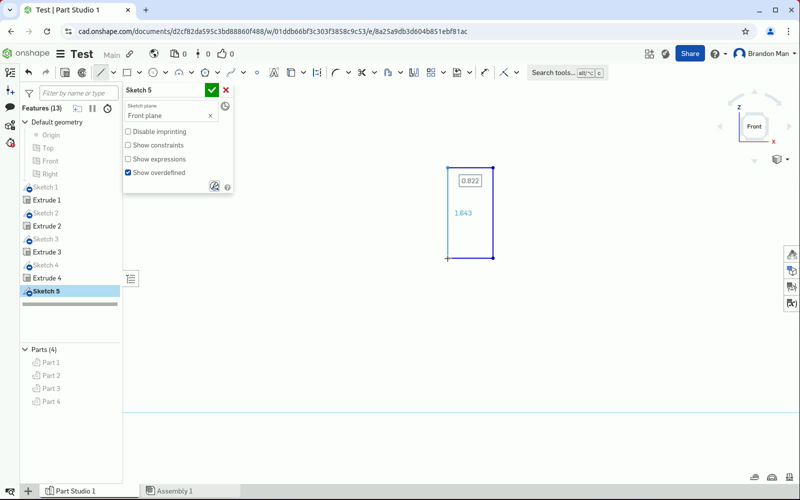
click(447, 258)
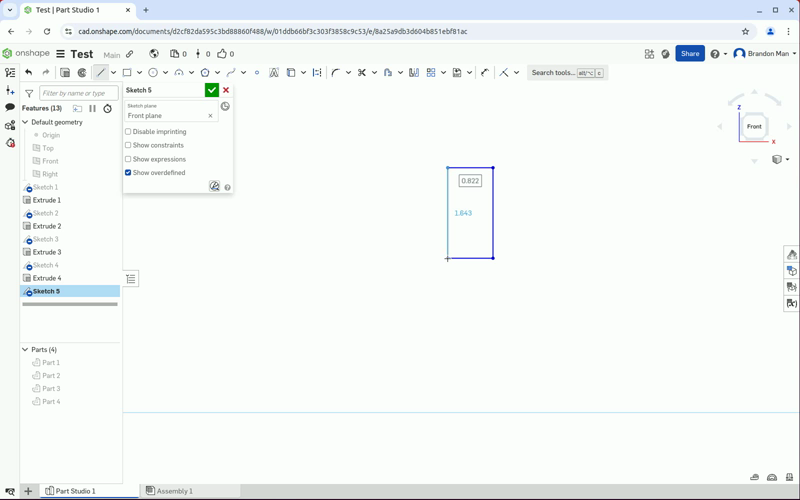
scroll(-6)
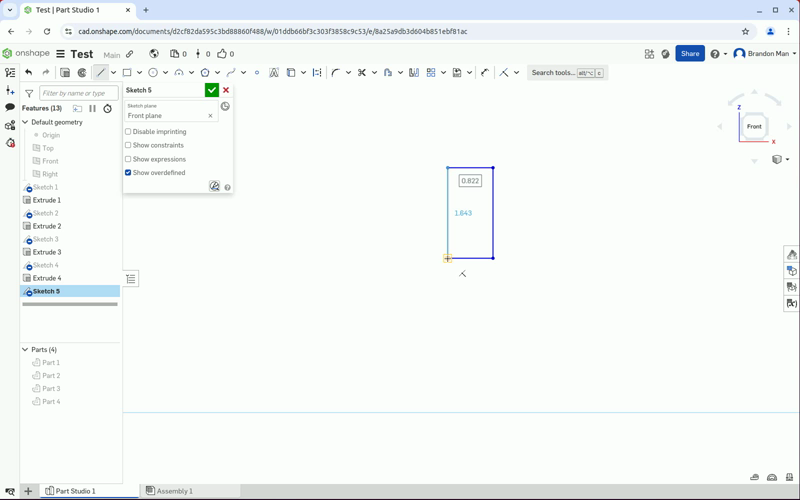
scroll(-6)
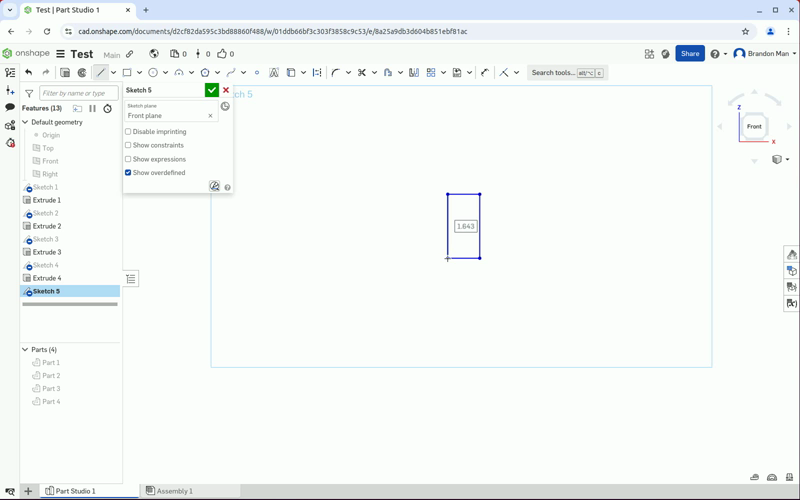
scroll(-6)
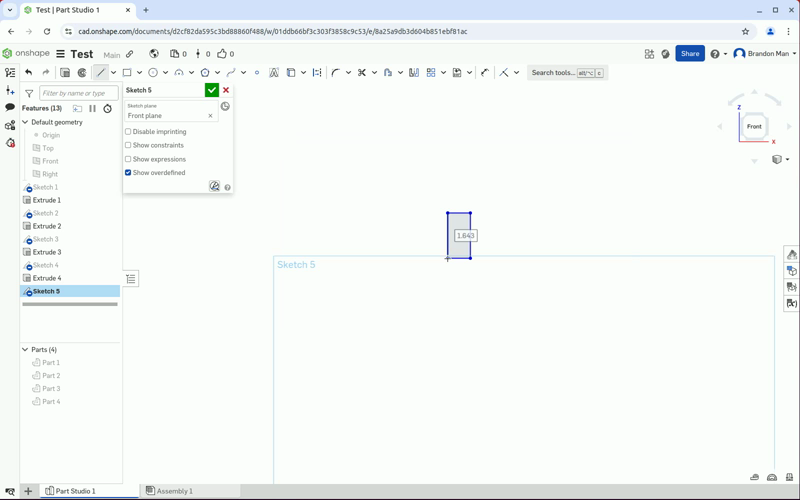
scroll(-6)
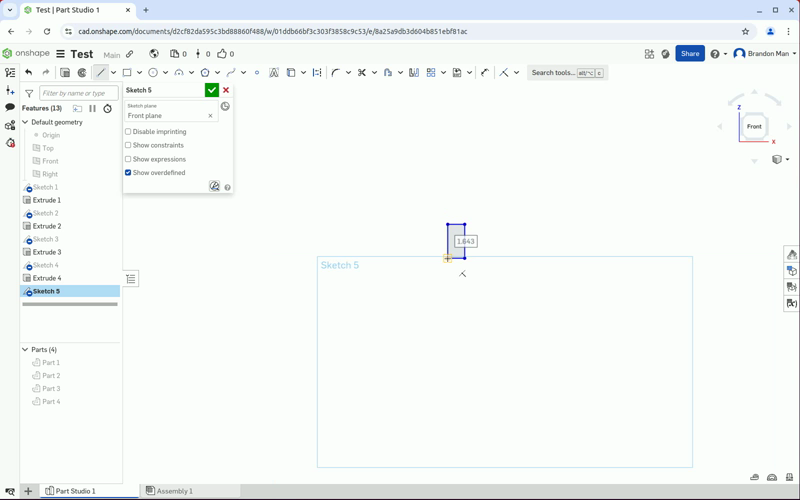
scroll(-6)
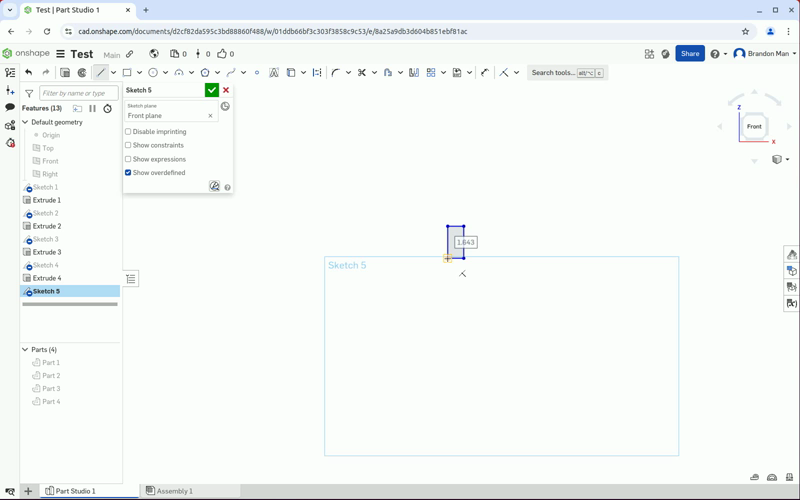
scroll(-6)
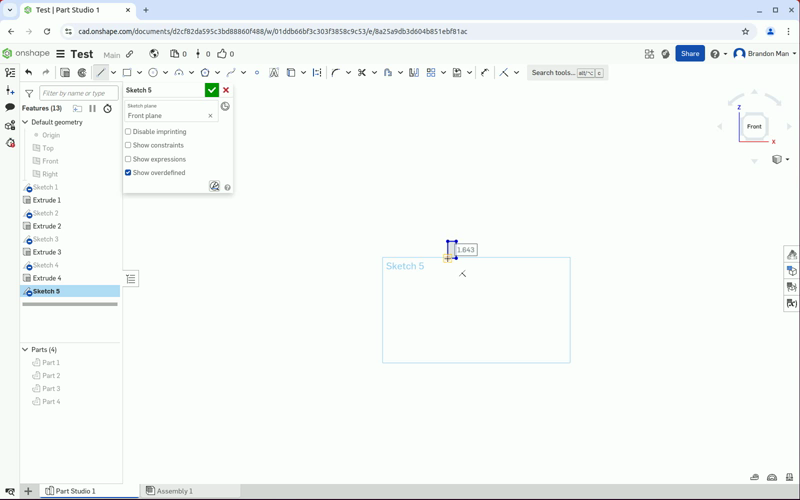
scroll(-6)
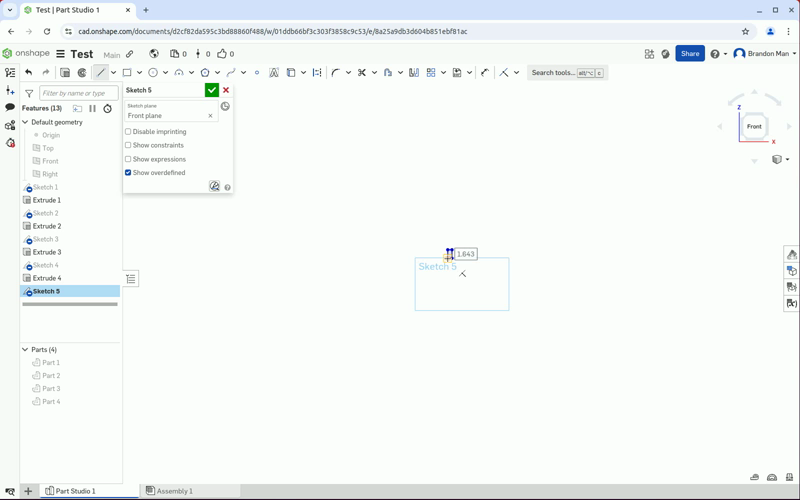
key(esc)
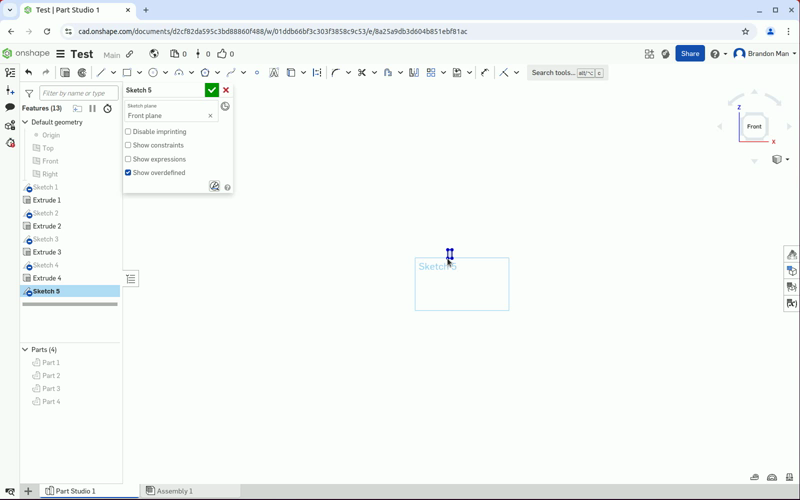
mouse_move(450, 257)
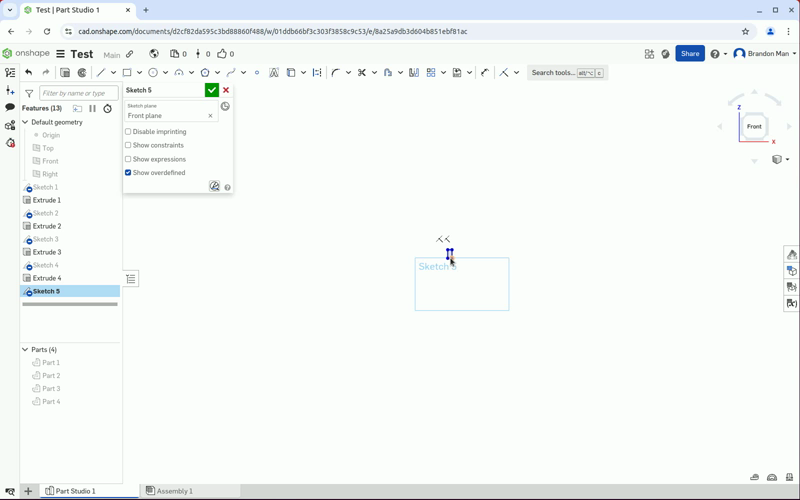
scroll(6)
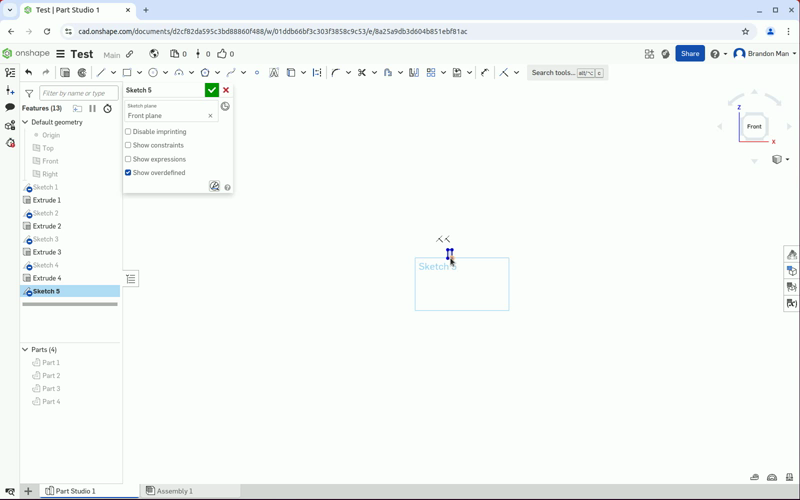
scroll(6)
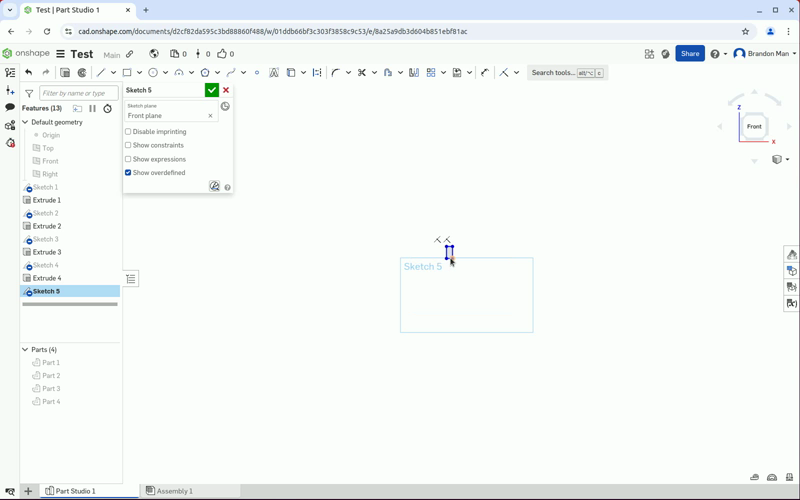
scroll(6)
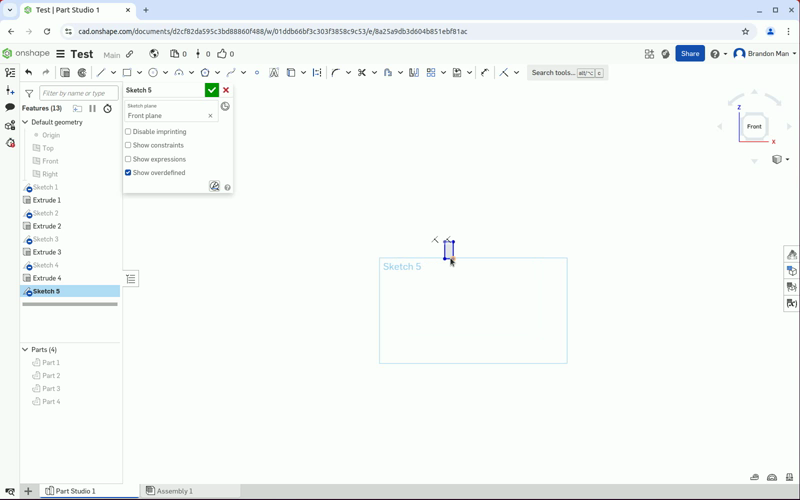
scroll(6)
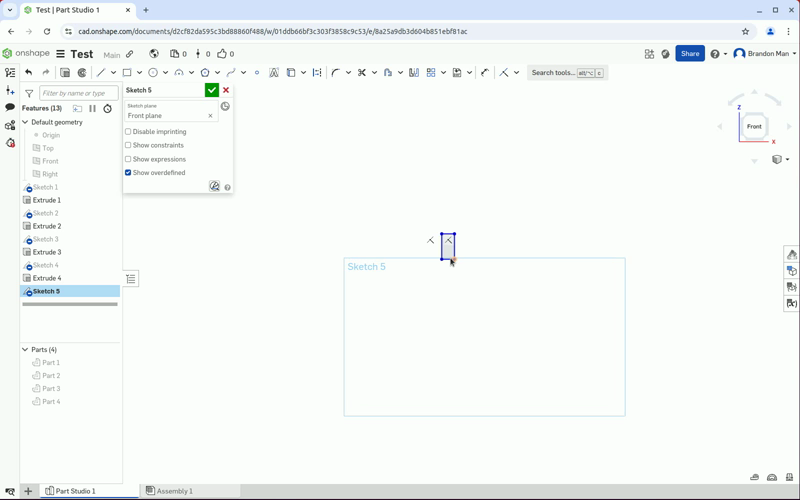
scroll(6)
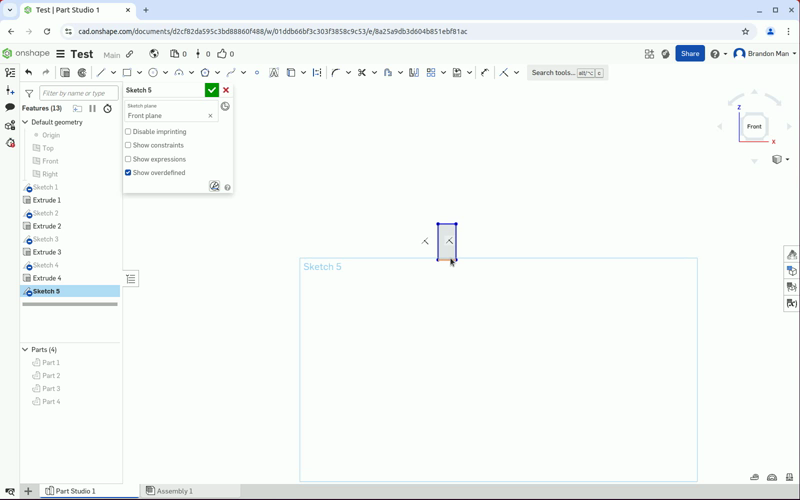
scroll(6)
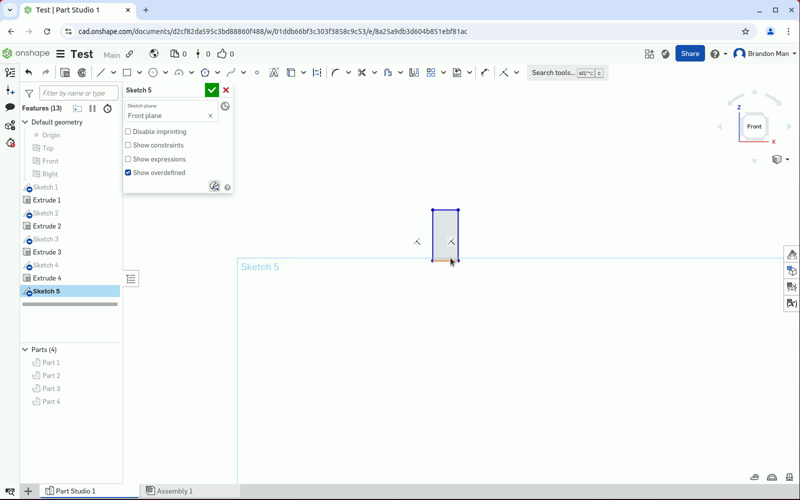
scroll(6)
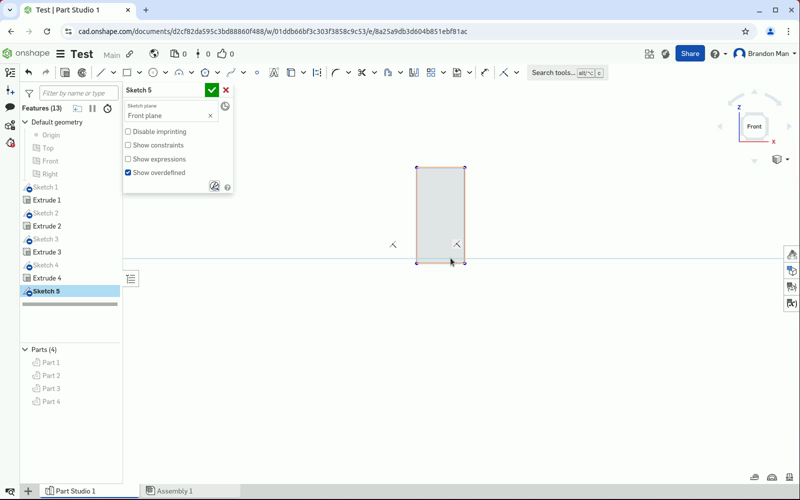
click(450, 257)
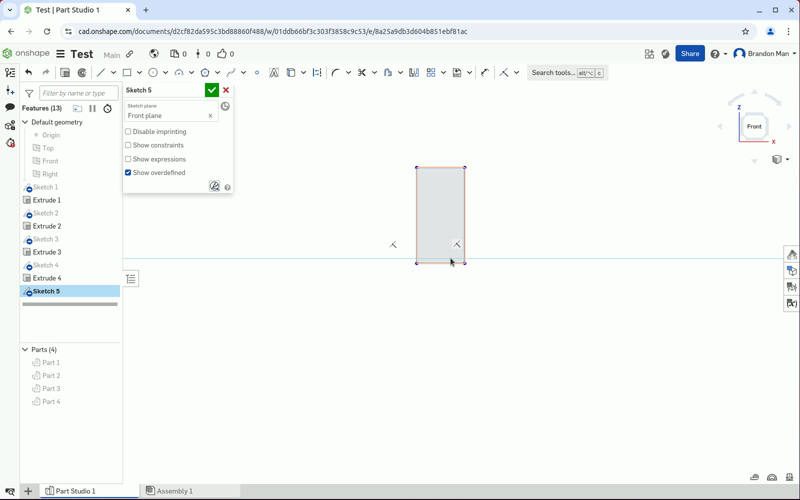
scroll(-6)
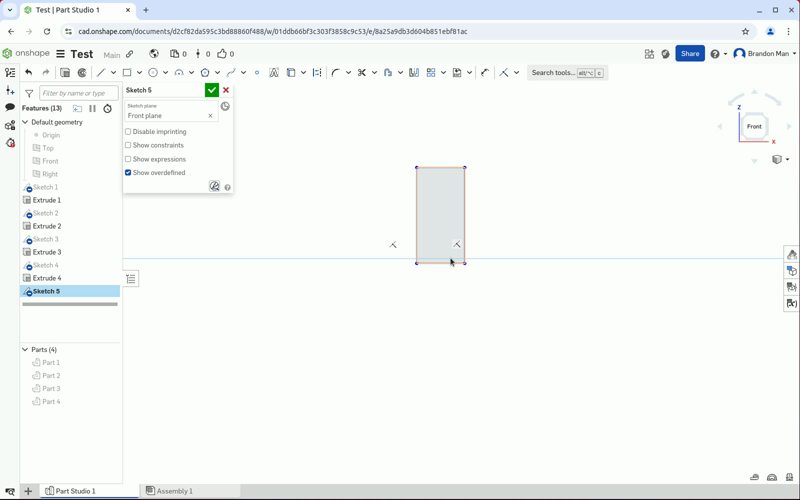
scroll(-6)
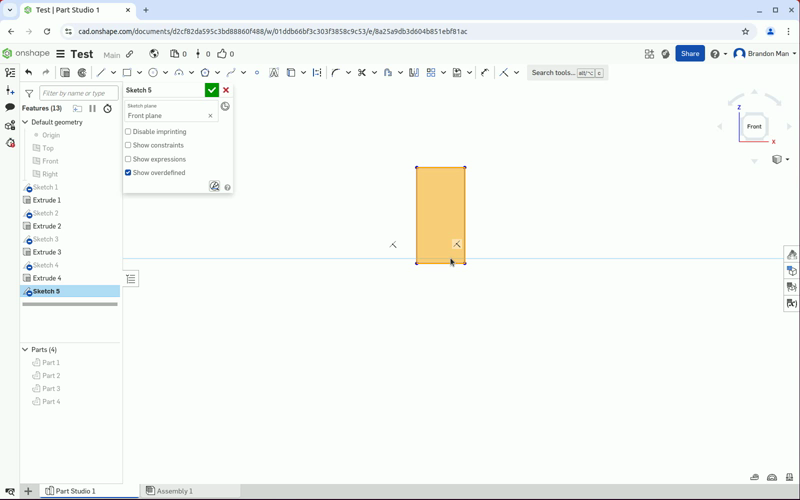
scroll(-6)
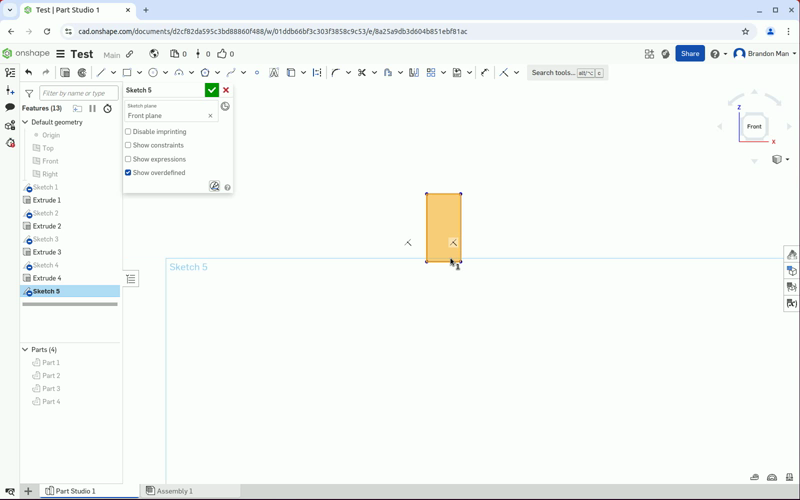
scroll(-6)
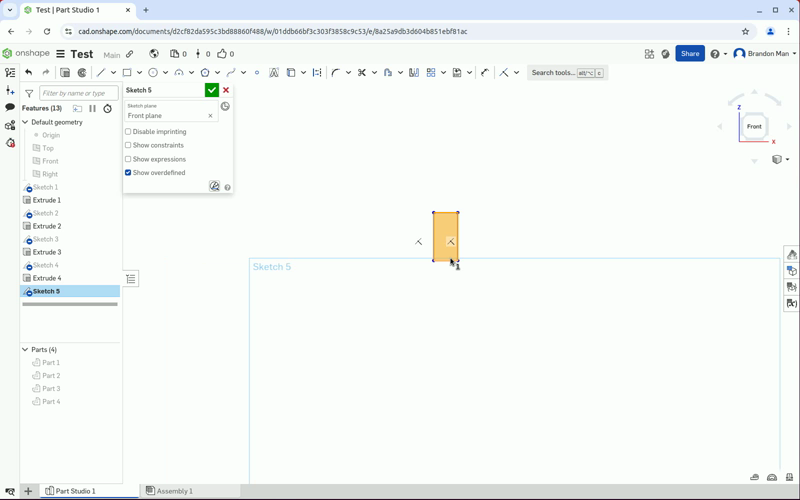
scroll(-6)
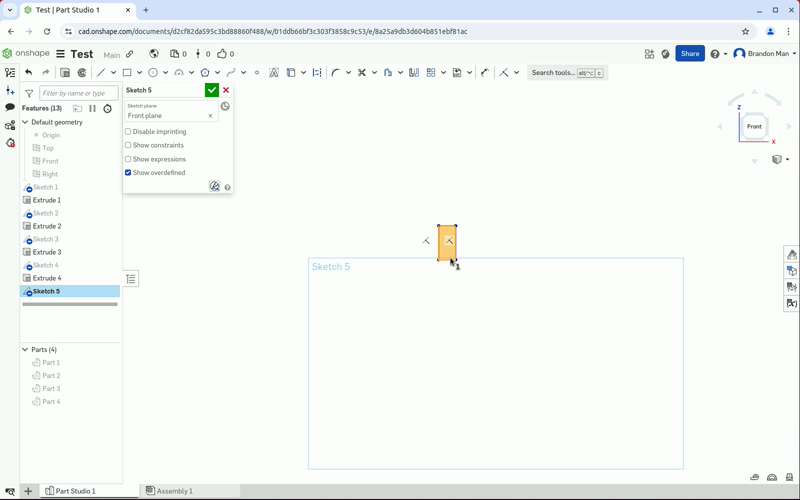
scroll(-6)
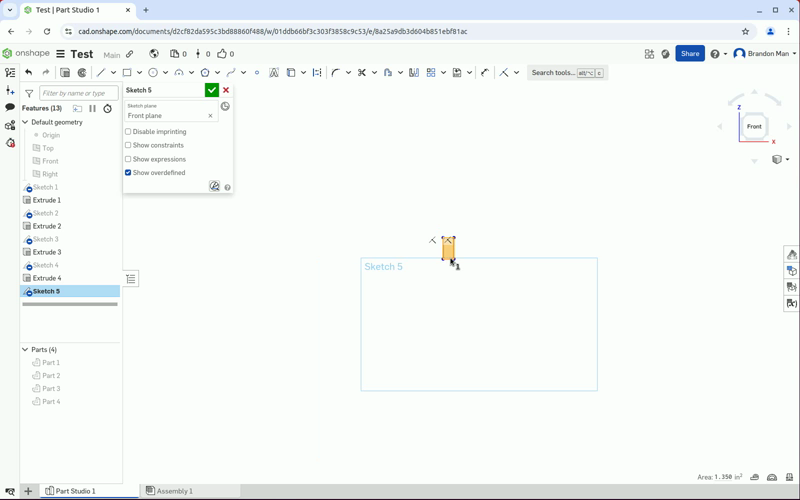
scroll(-6)
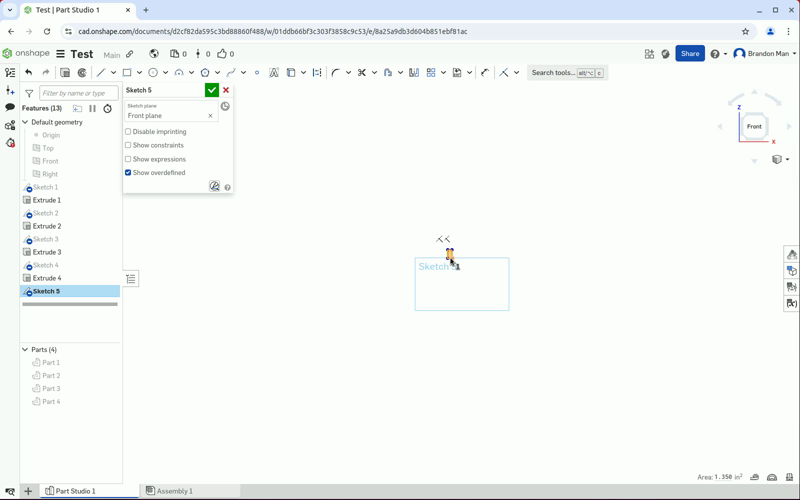
mouse_move(73, 352)
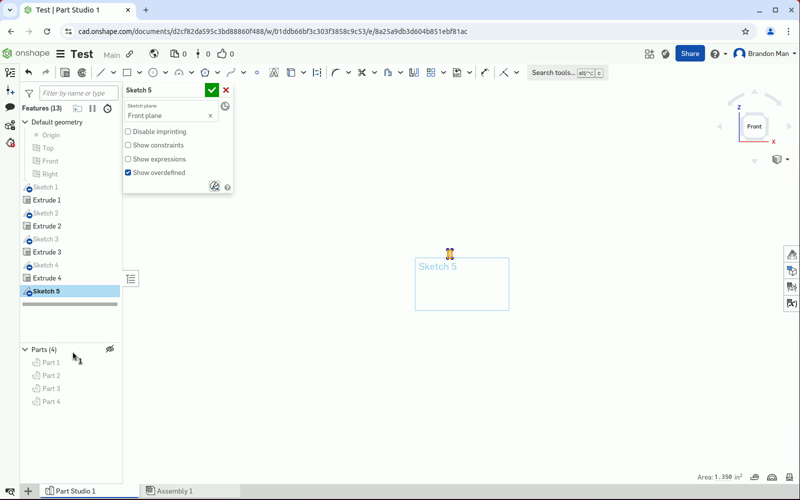
key(shift+y)
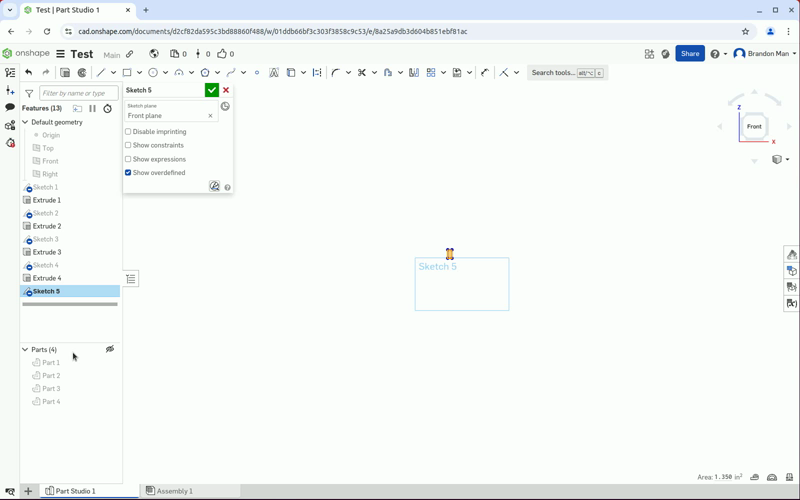
key(shift+e)
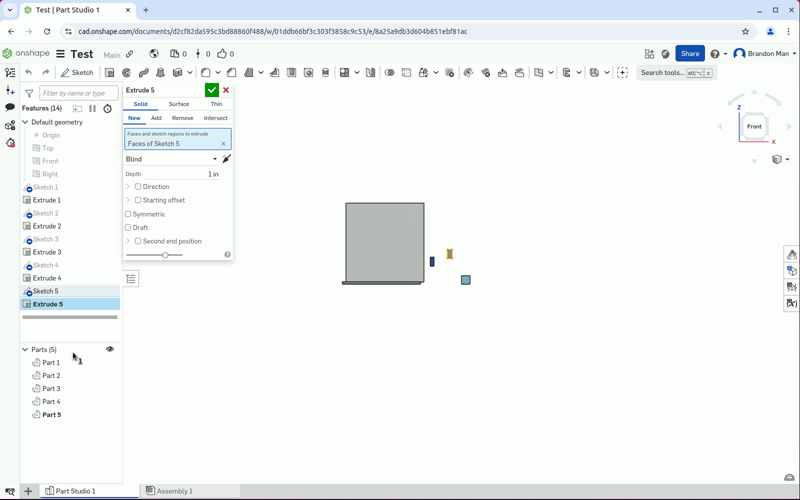
mouse_move(143, 106)
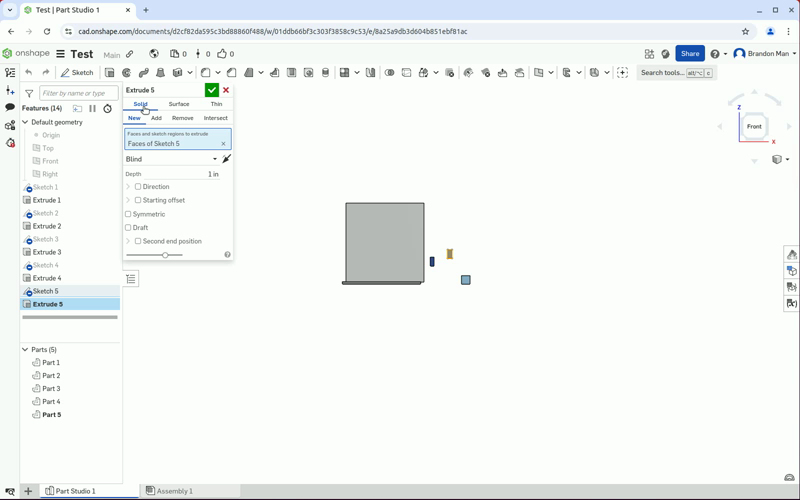
click(143, 106)
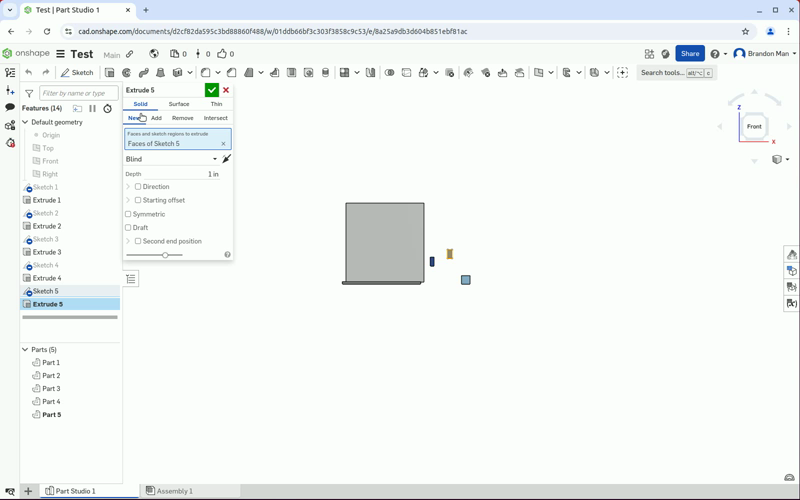
mouse_move(137, 120)
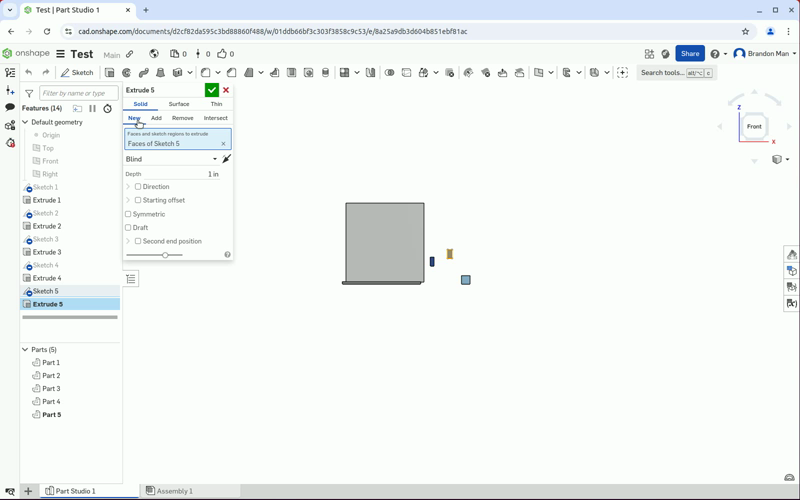
click(137, 120)
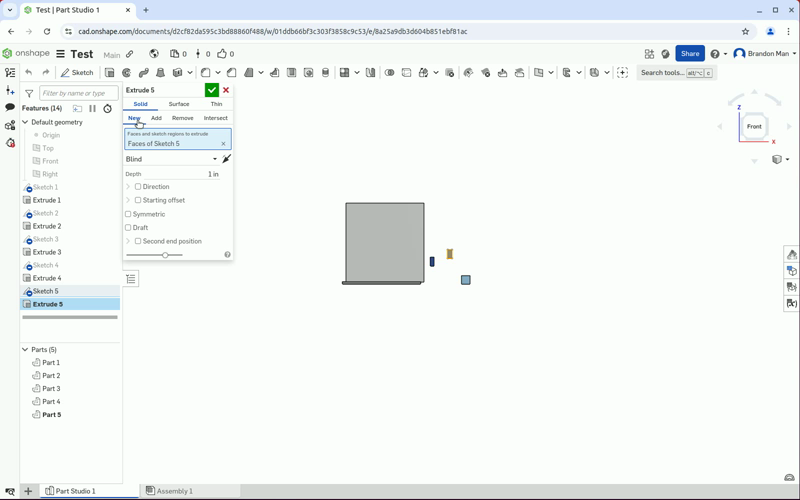
key(tab, 4)
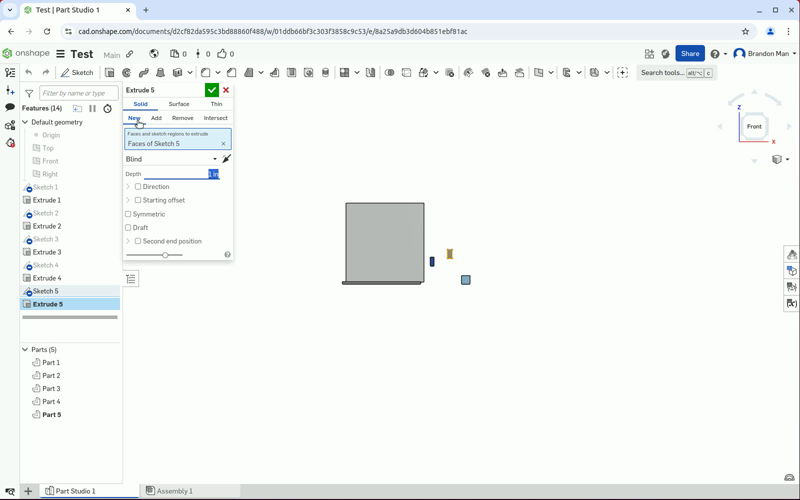
text(13.721)
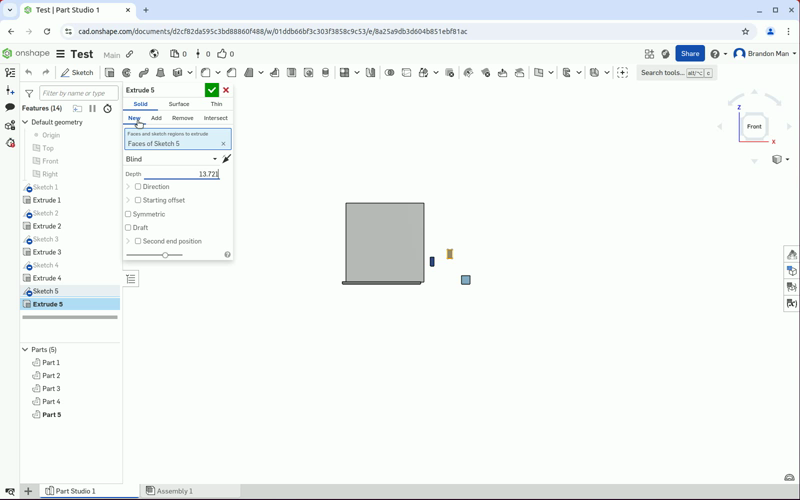
key(enter)
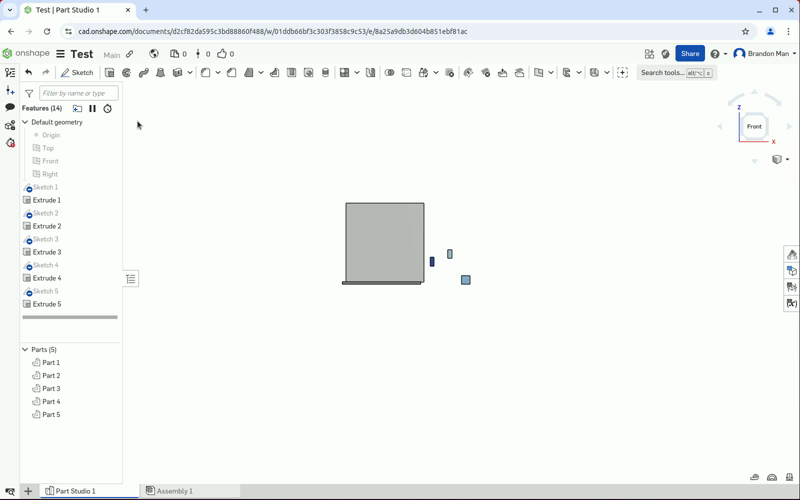
key(shift+h)
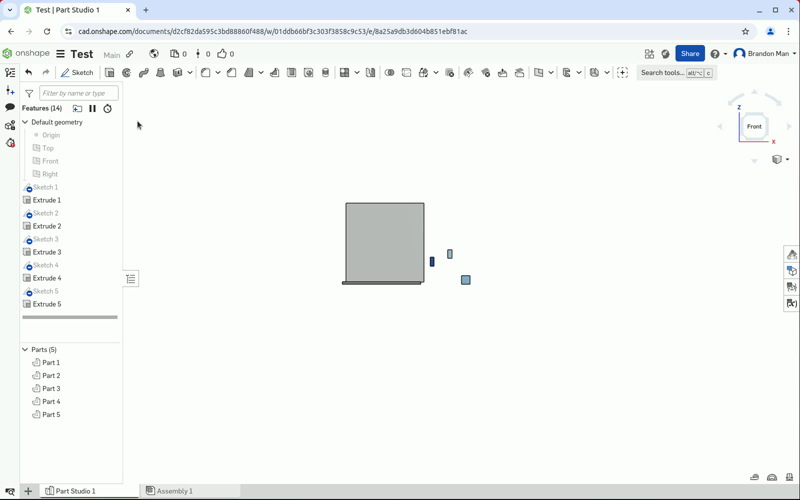
key(shift+h)
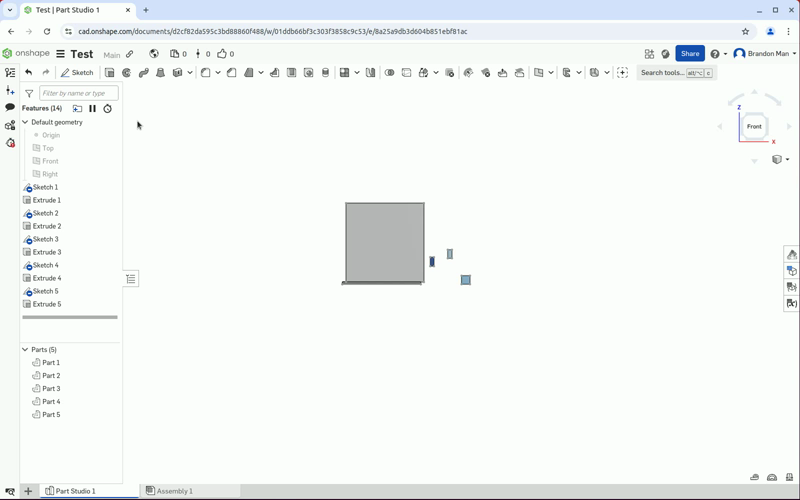
key(shift+7)
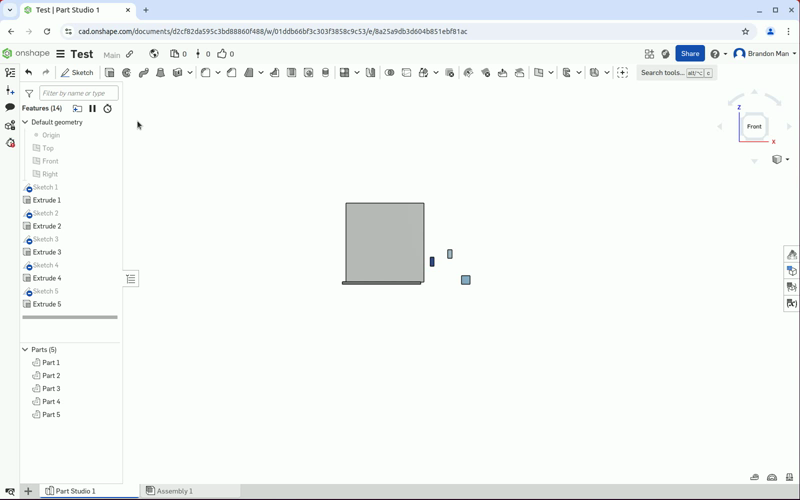
key(left, 2)
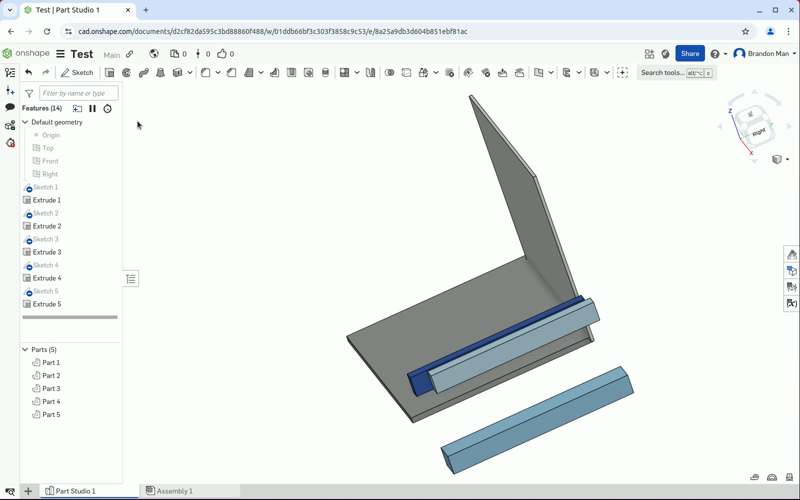
key(down, 2)
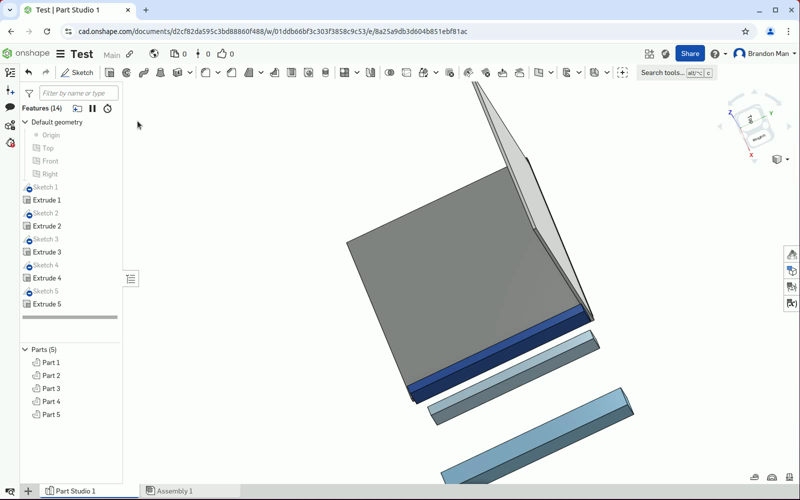
key(up, 2)
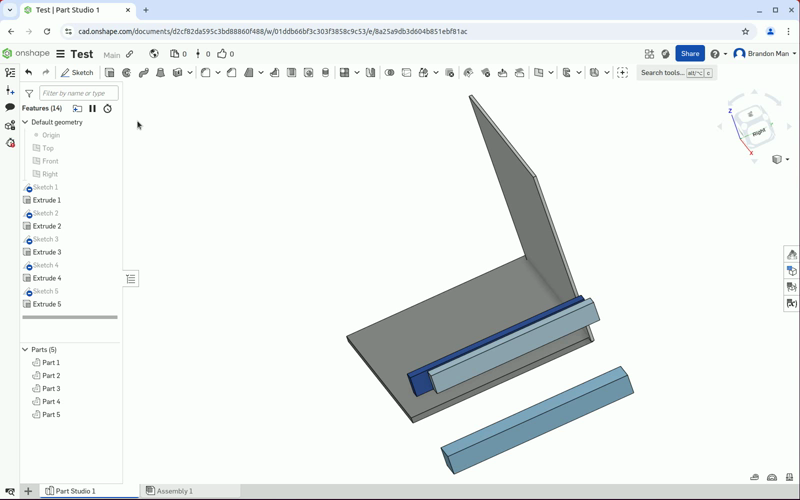
key(right, 2)
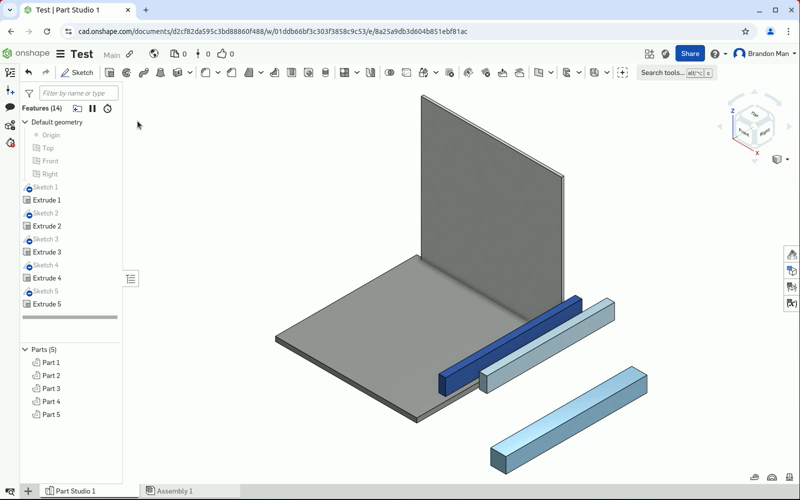
mouse_move(73, 189)
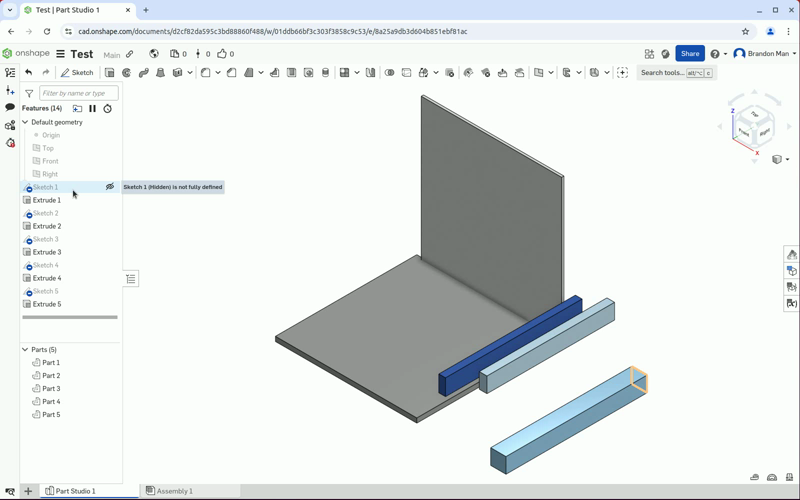
click(73, 189)